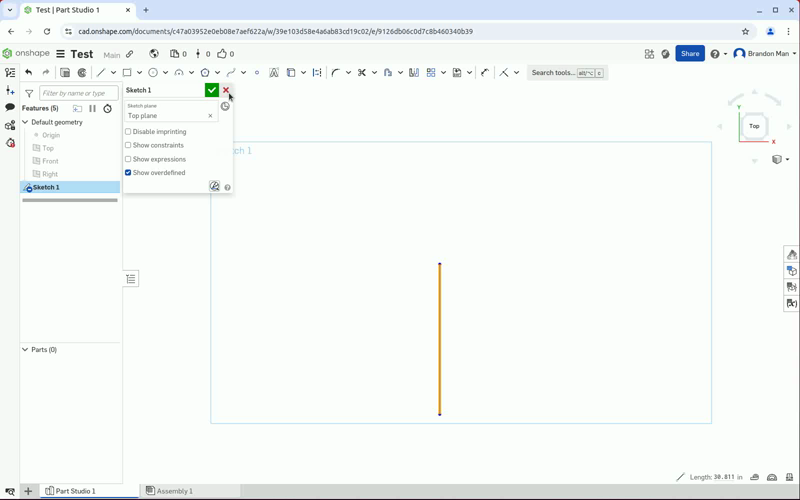
key(shift+h)
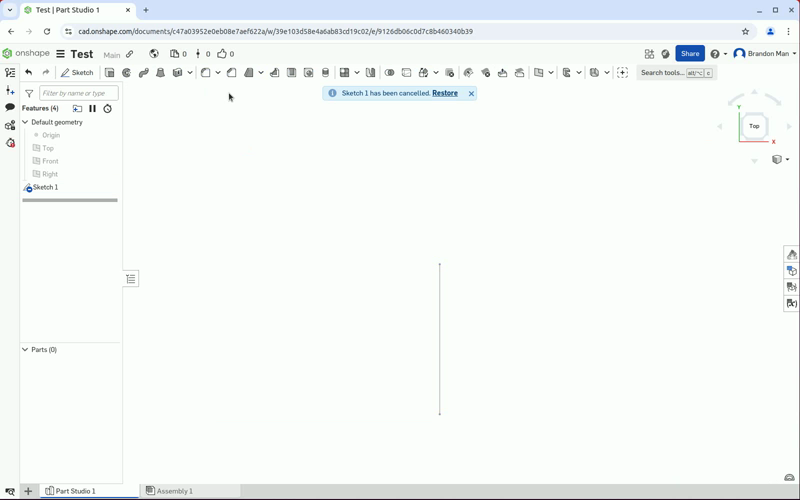
key(shift+s)
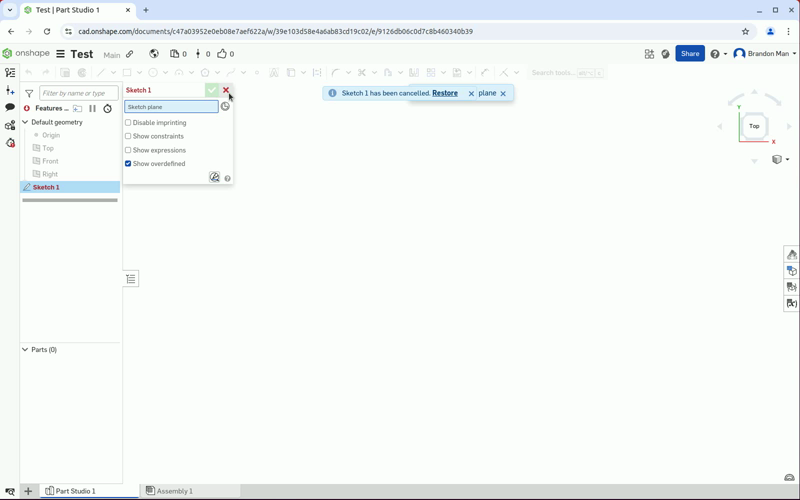
mouse_move(73, 150)
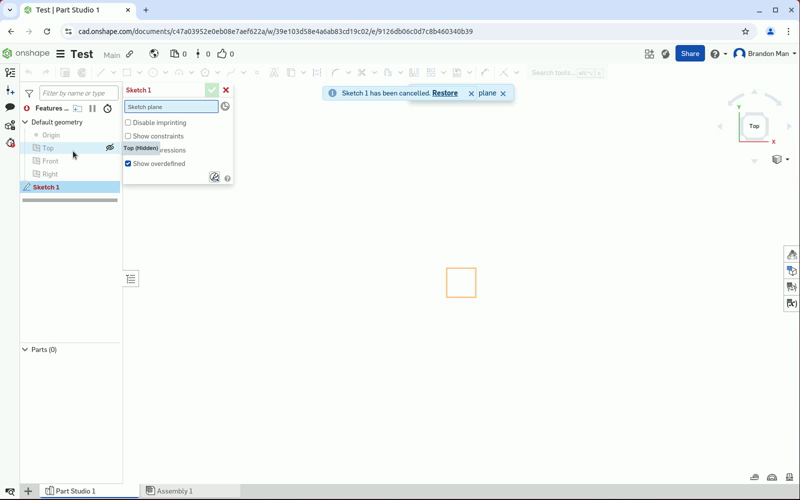
click(73, 150)
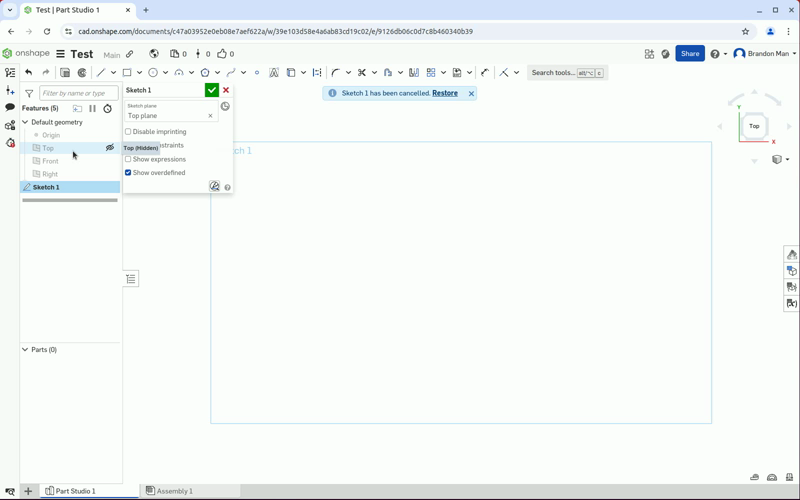
mouse_move(73, 352)
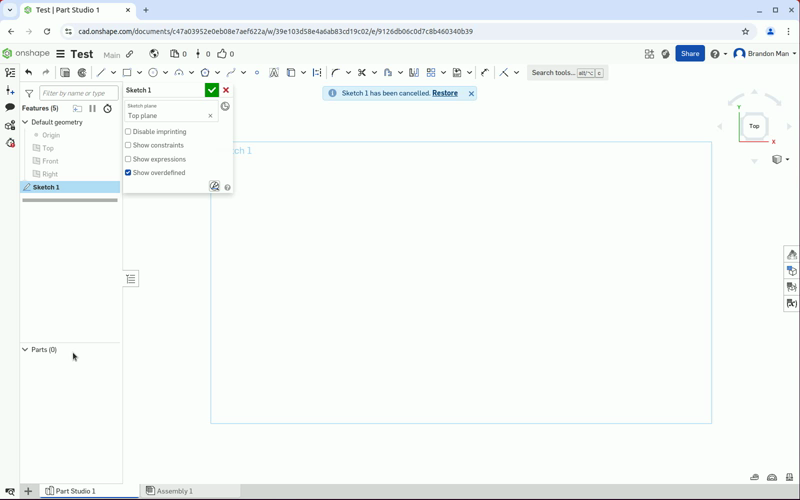
key(y)
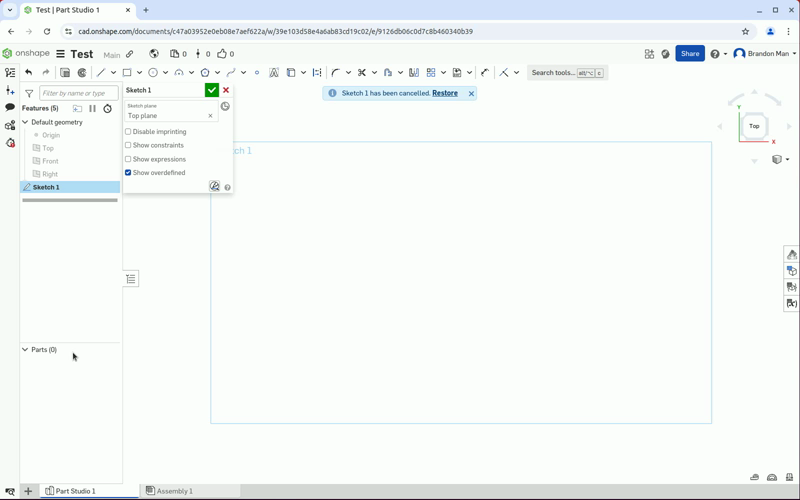
key(l)
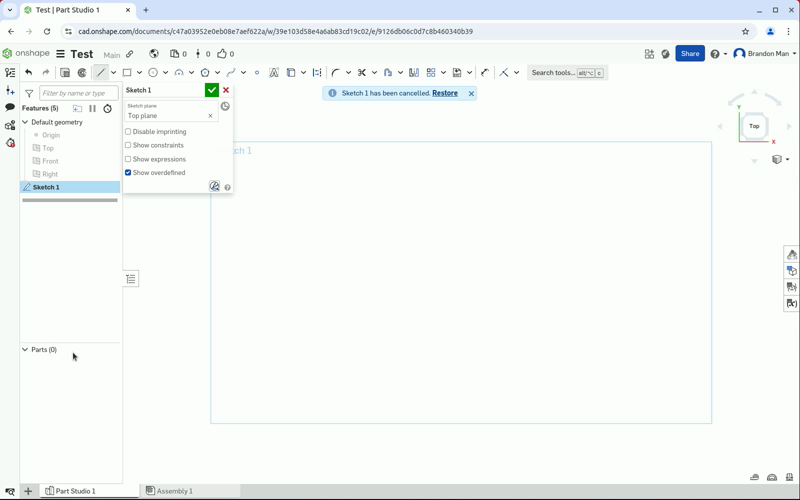
key_down(shift)
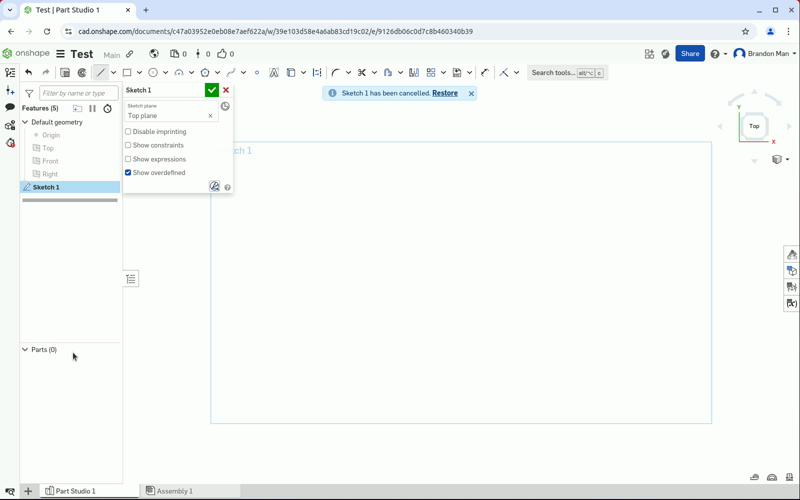
mouse_move(351, 335)
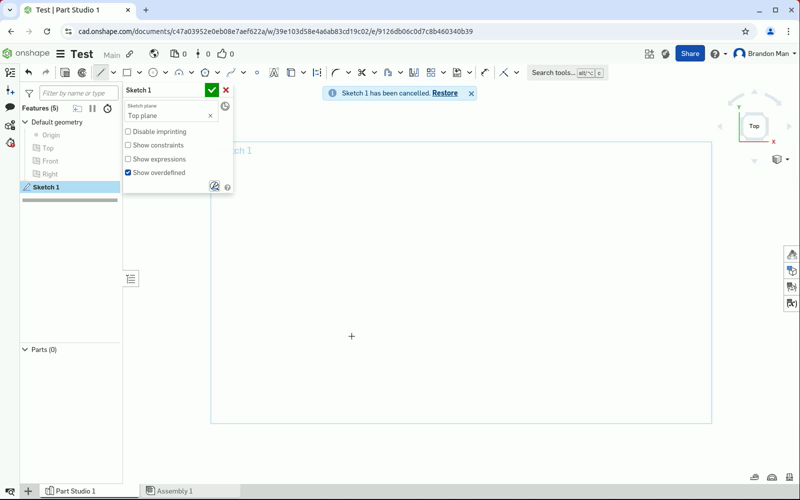
click(351, 335)
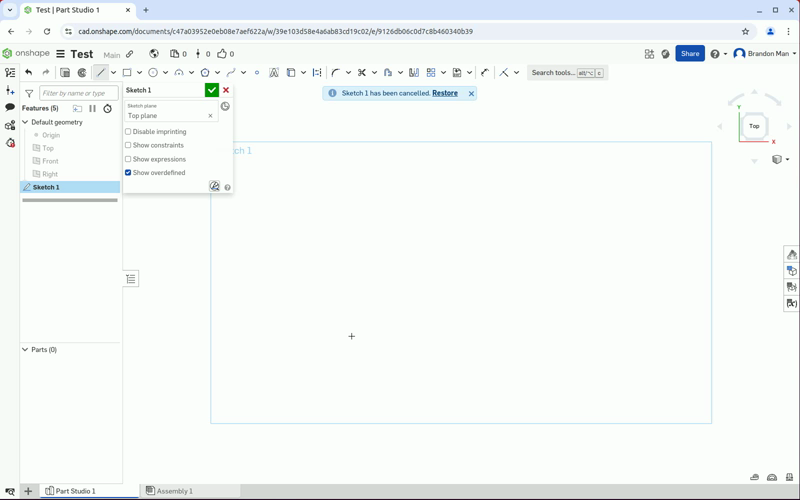
key_up(shift)
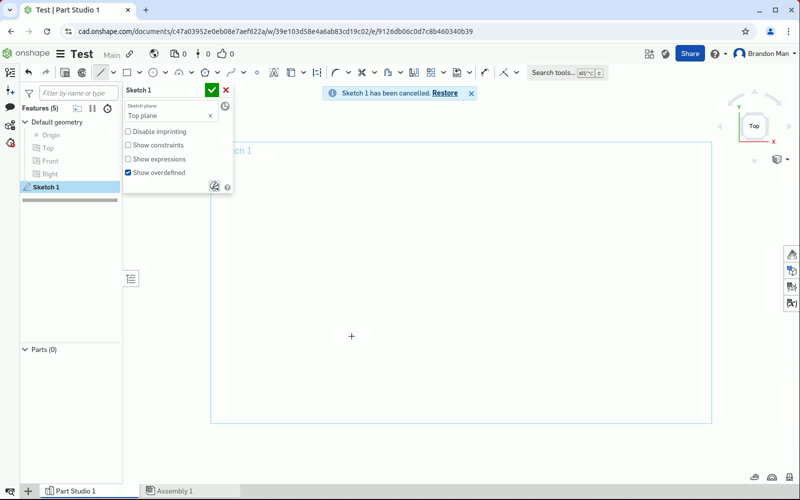
key_down(shift)
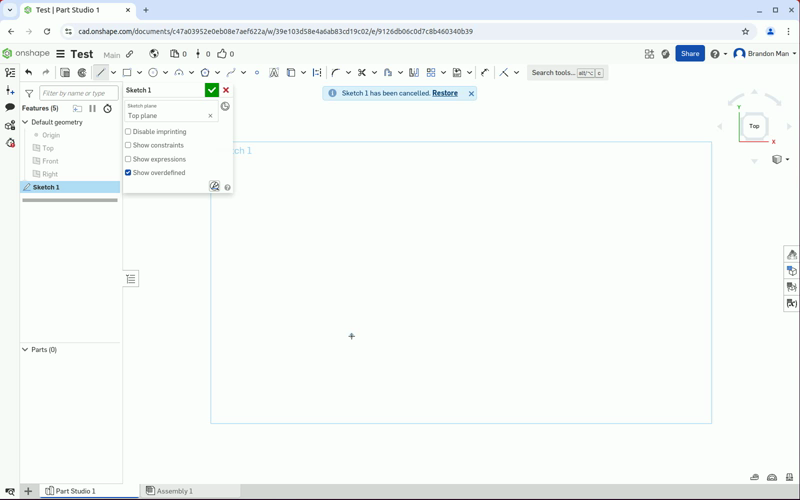
mouse_move(569, 335)
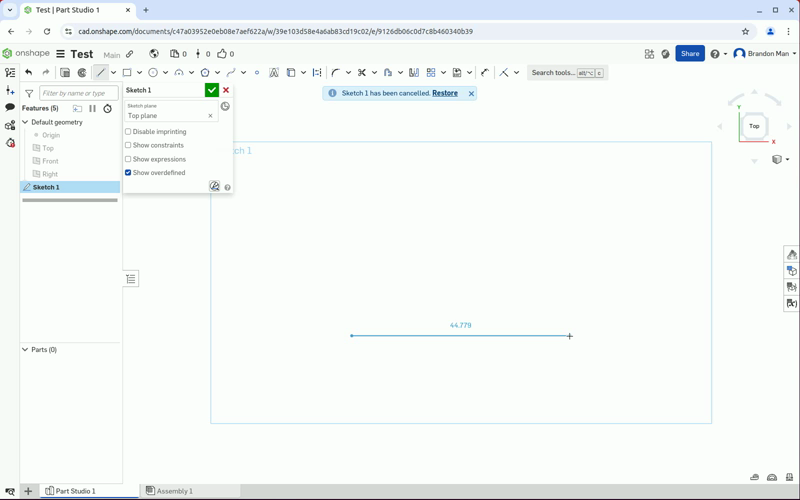
click(569, 335)
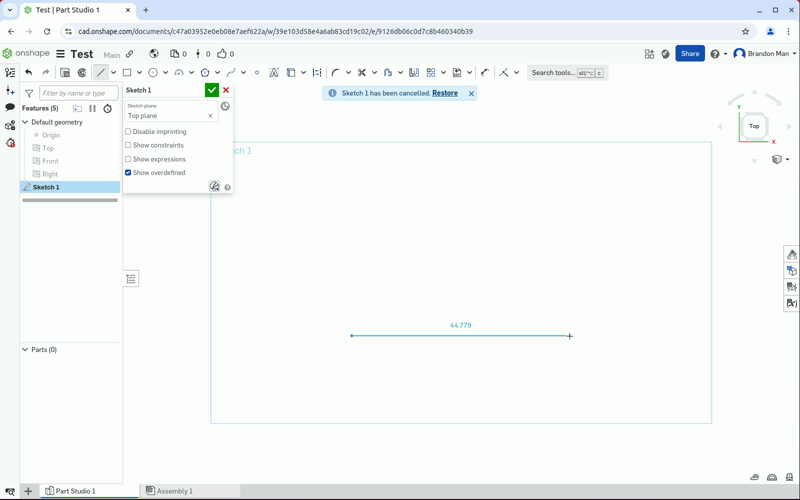
key_up(shift)
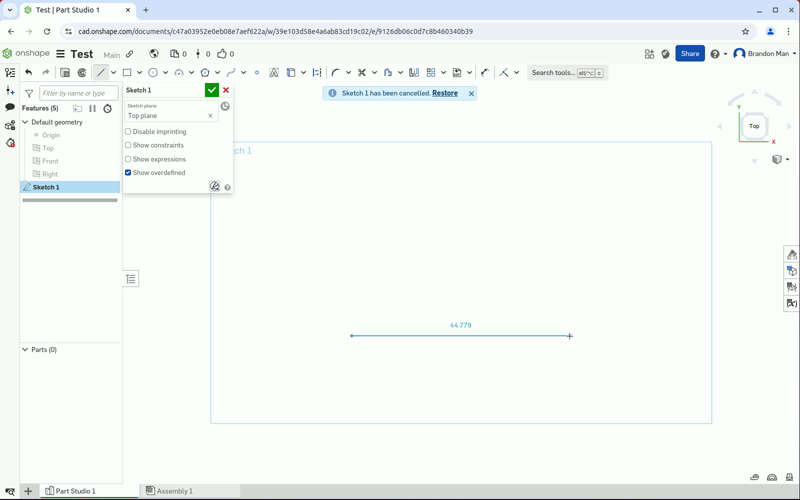
key_down(shift)
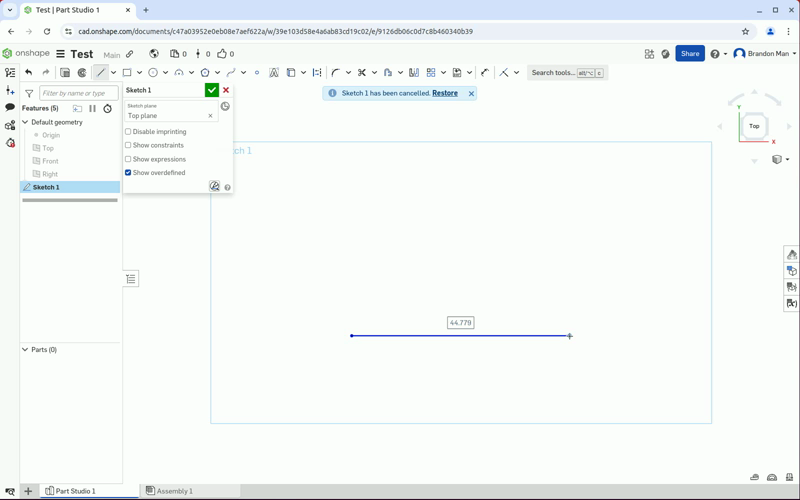
mouse_move(569, 230)
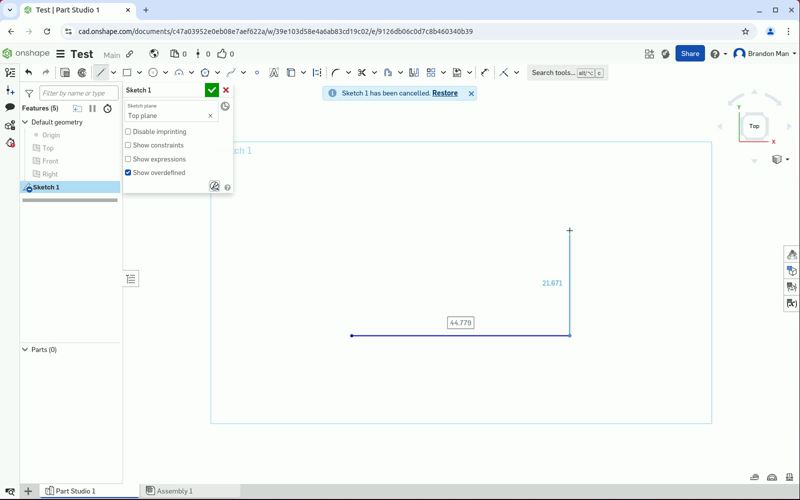
click(569, 230)
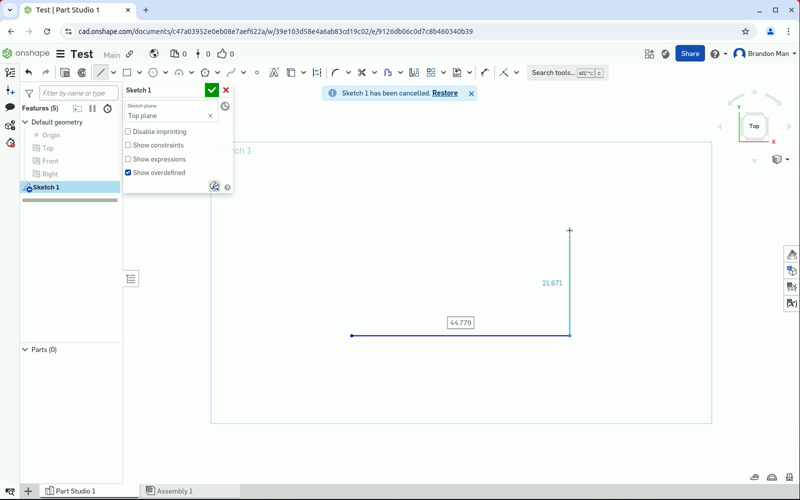
key_up(shift)
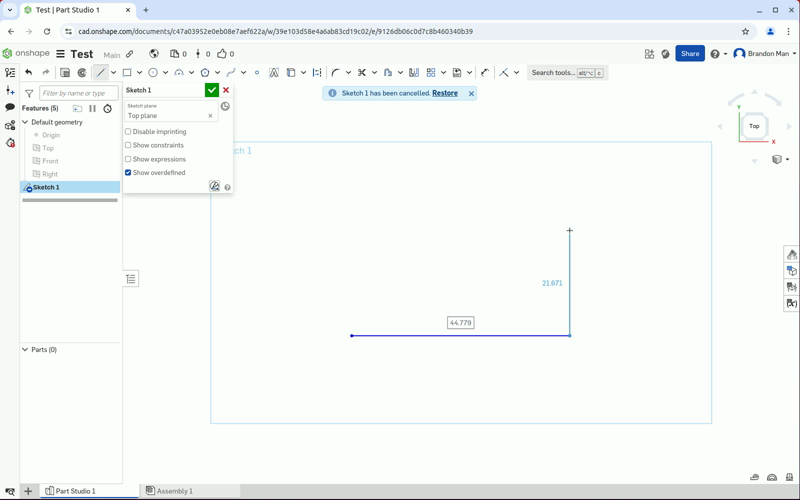
key_down(shift)
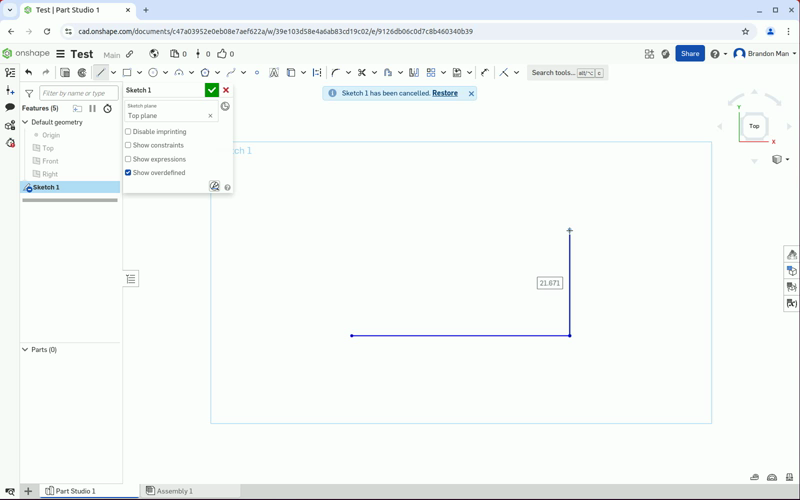
mouse_move(351, 230)
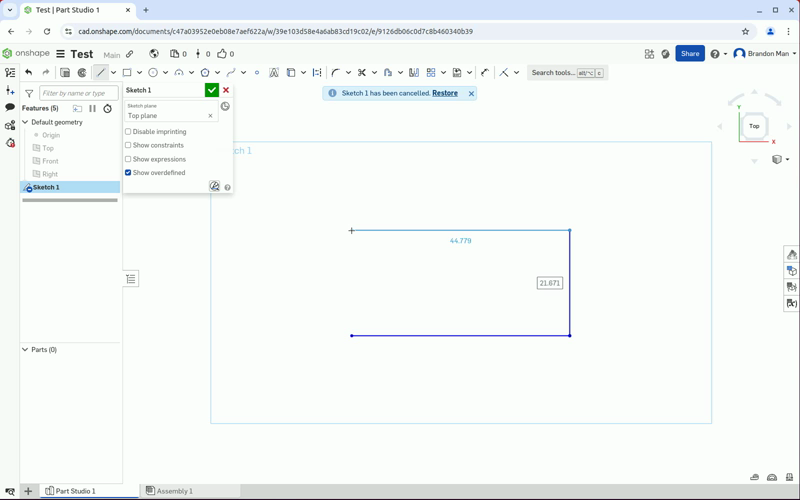
click(351, 230)
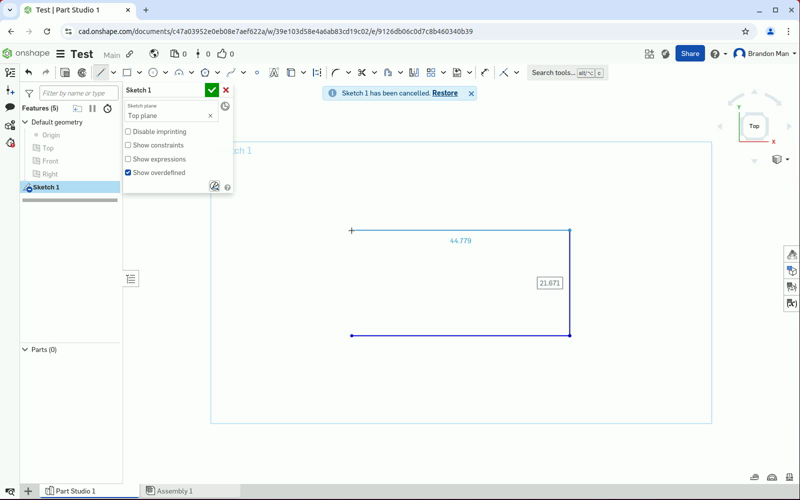
key_up(shift)
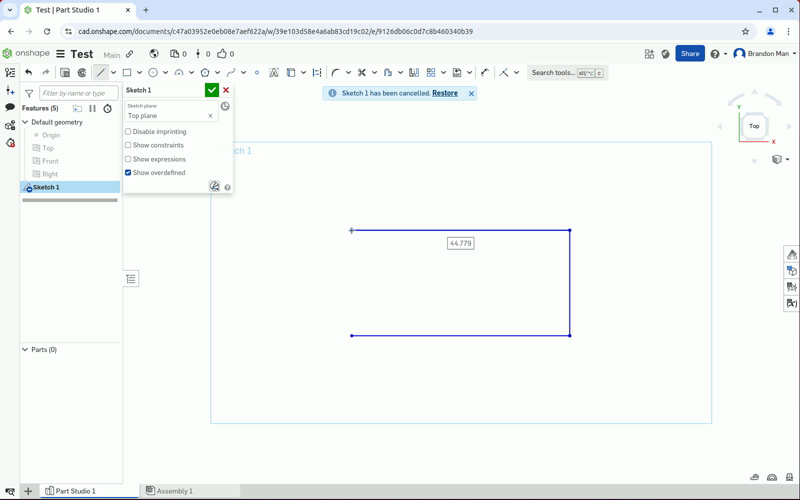
key_down(shift)
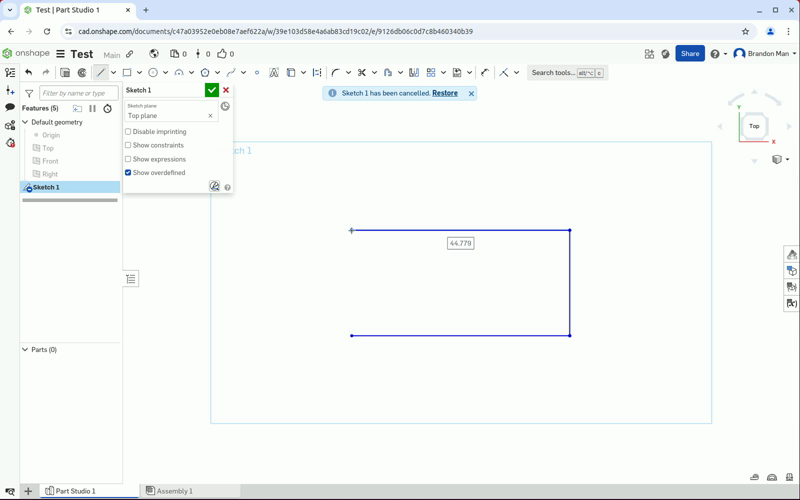
mouse_move(351, 335)
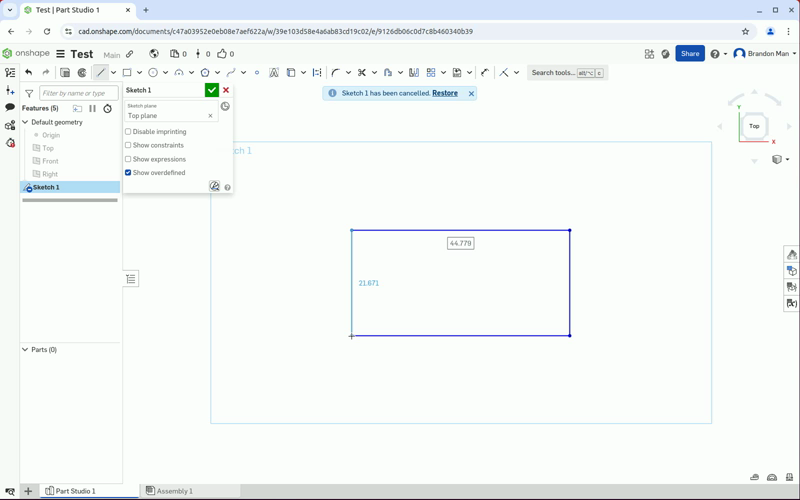
key_up(shift)
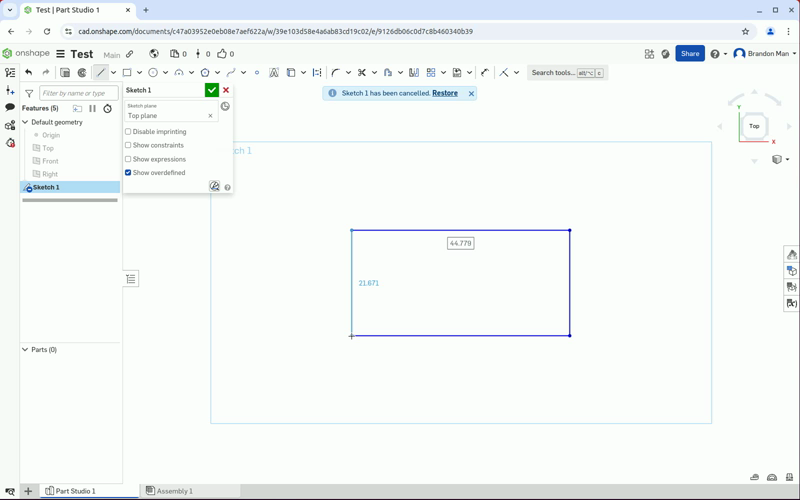
click(351, 335)
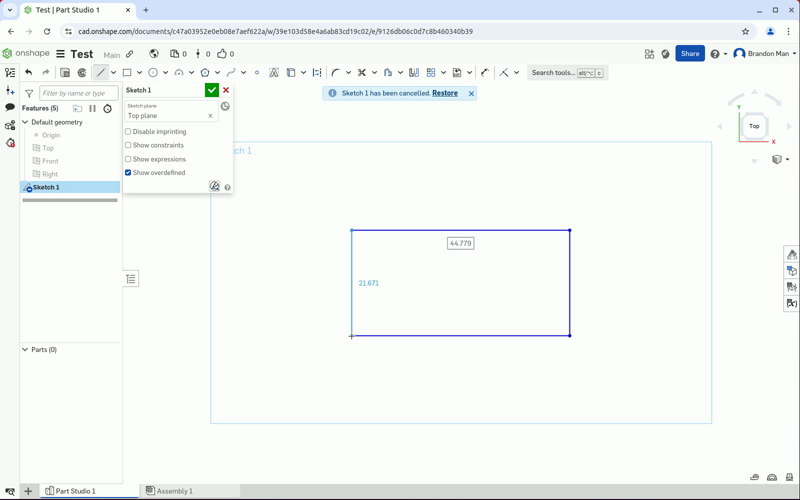
key(esc)
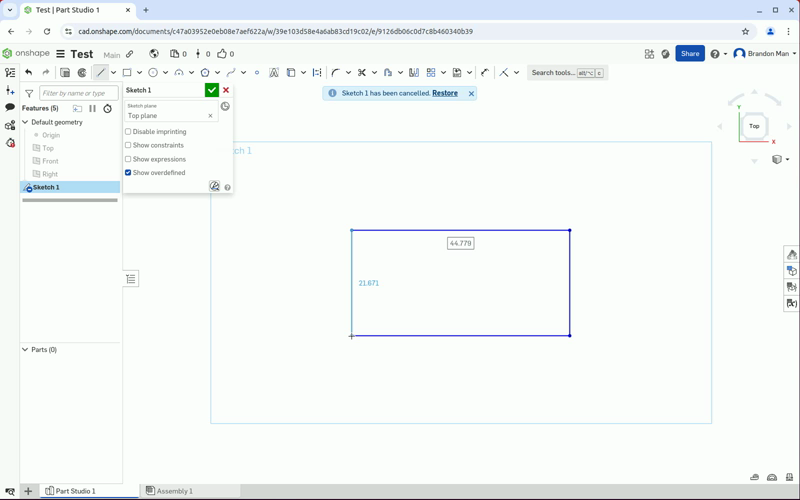
mouse_move(472, 282)
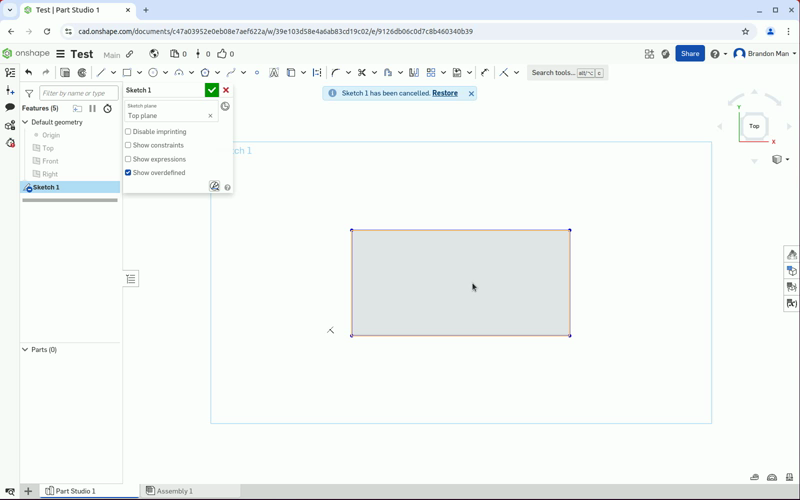
click(472, 282)
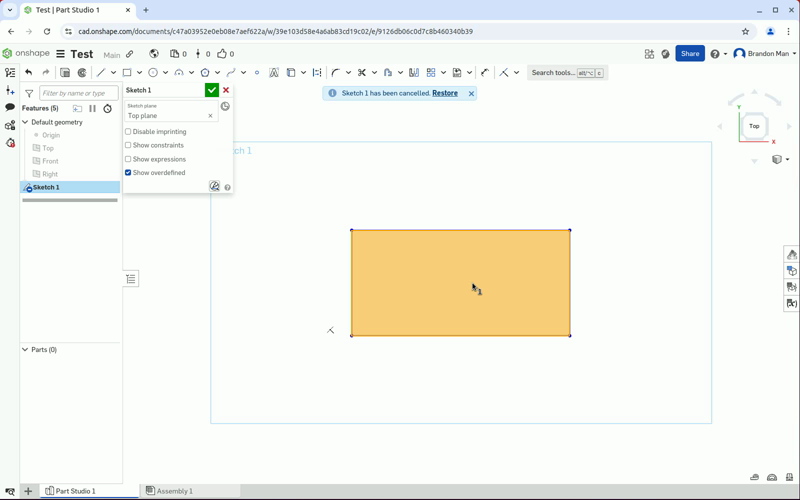
mouse_move(73, 352)
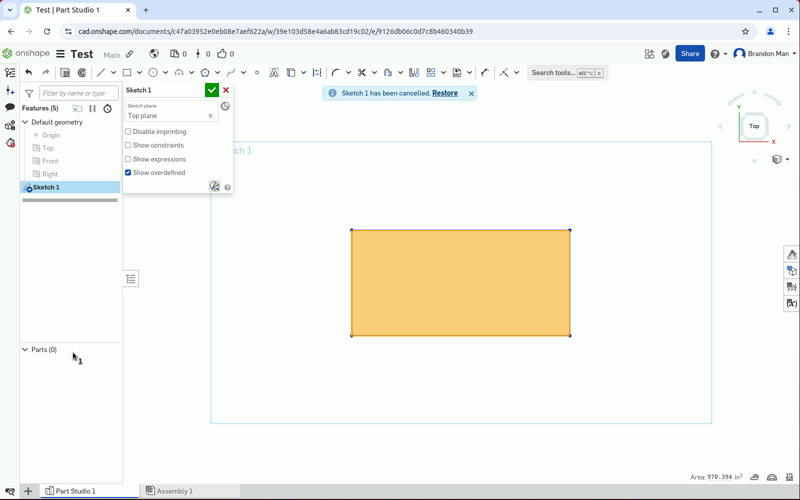
key(shift+y)
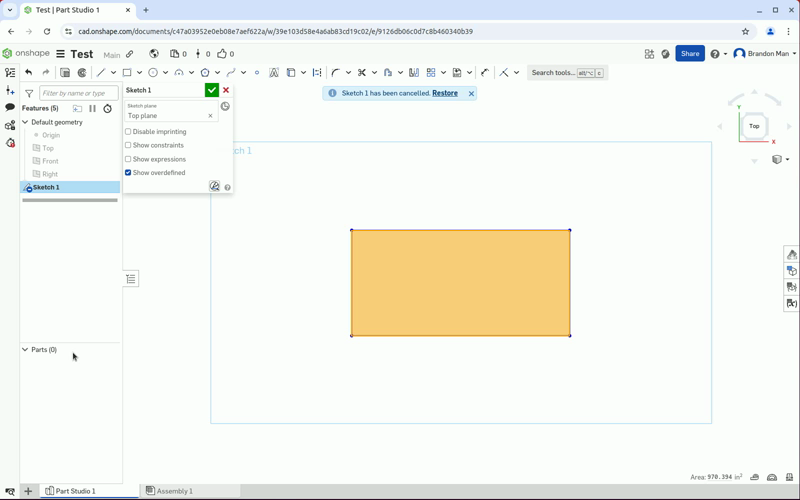
key(shift+e)
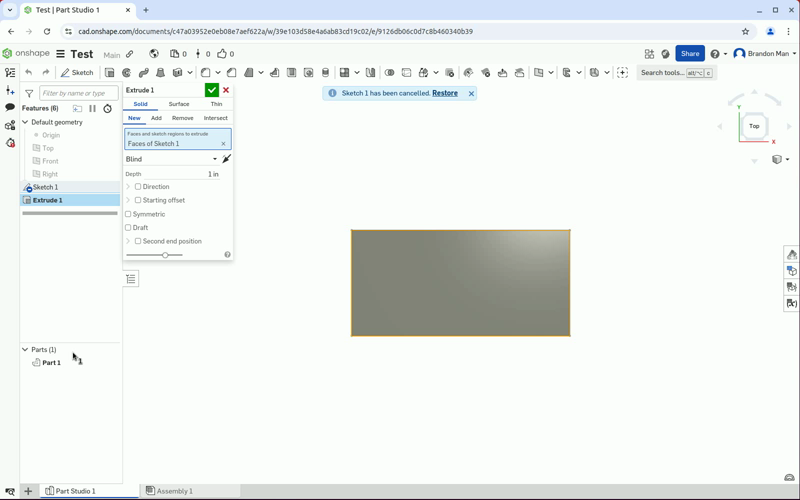
mouse_move(143, 106)
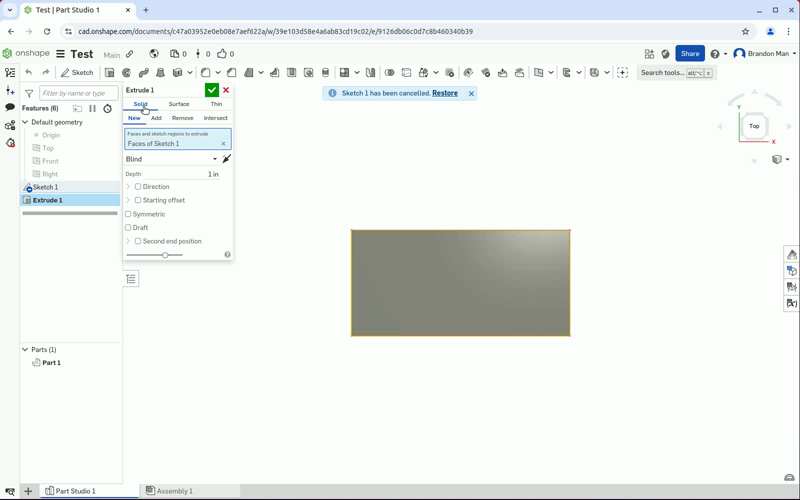
click(143, 106)
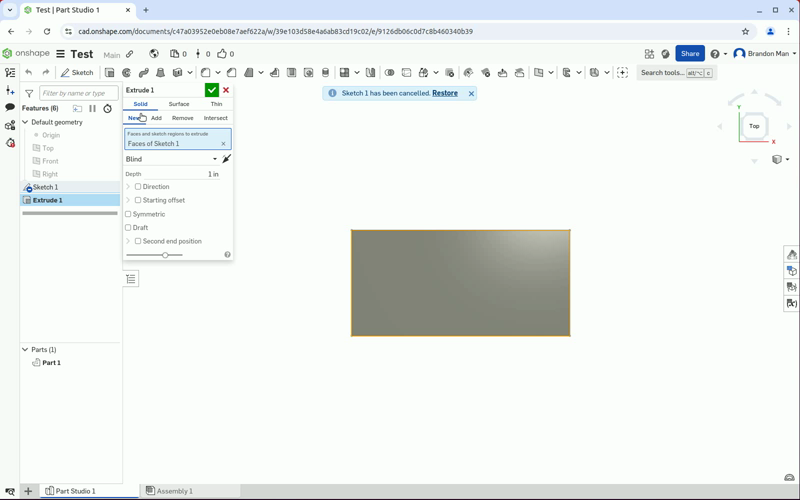
mouse_move(137, 120)
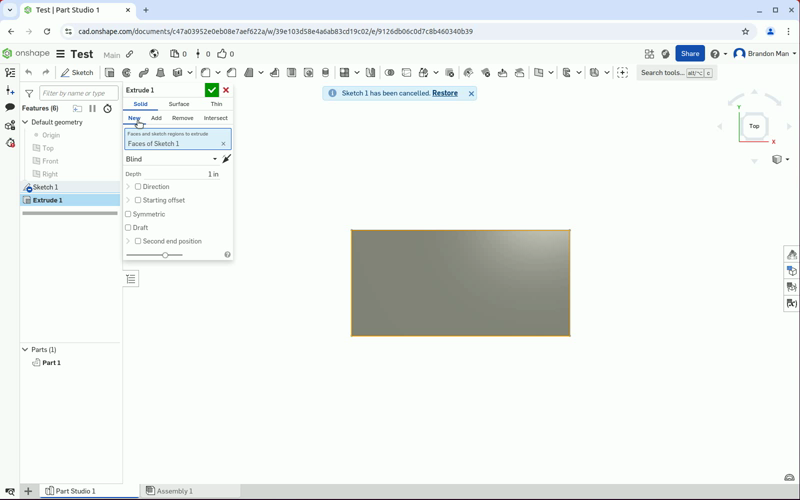
click(137, 120)
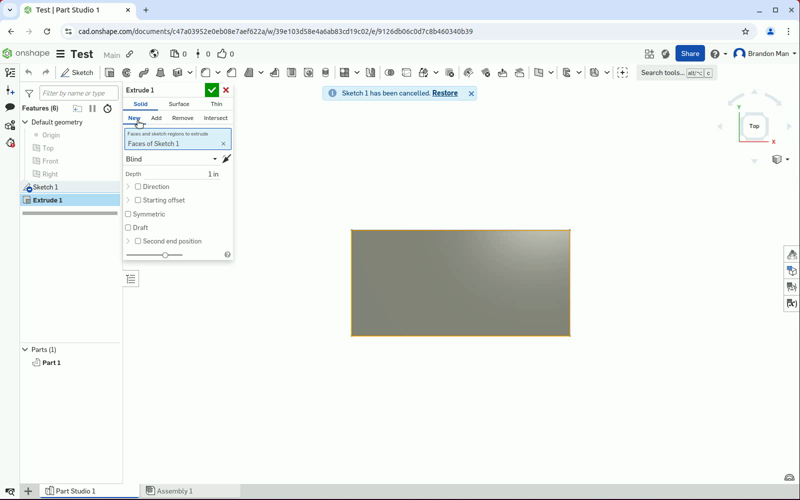
key(tab, 4)
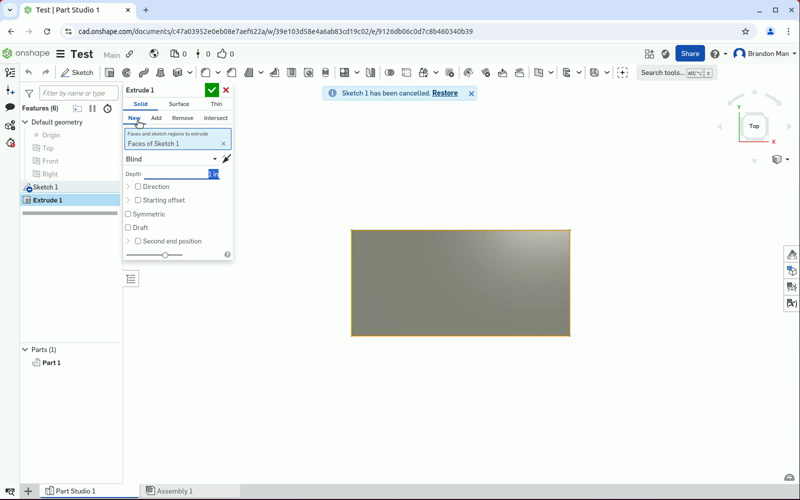
text(4.574)
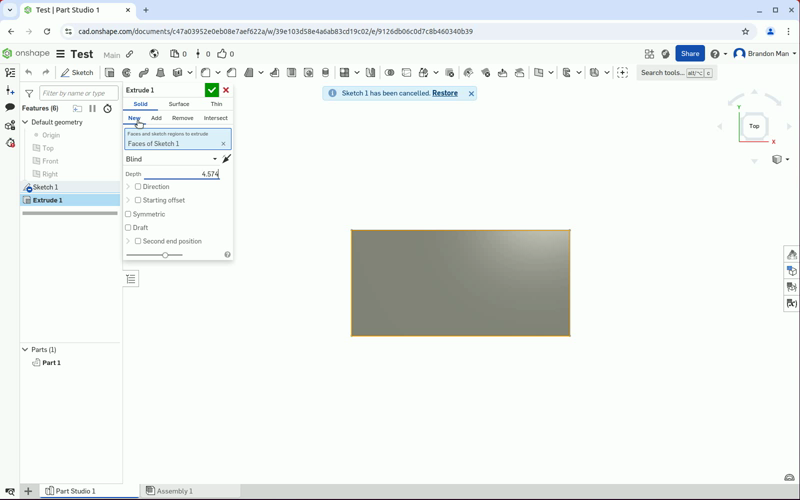
key(enter)
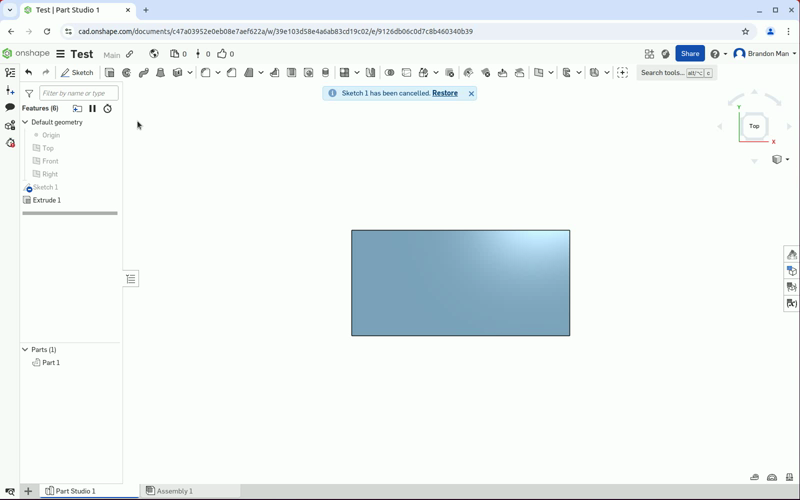
key(shift+h)
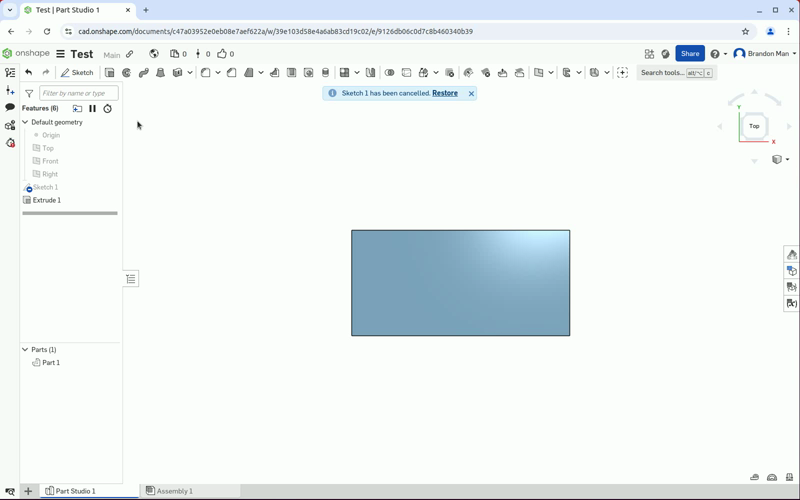
key(shift+h)
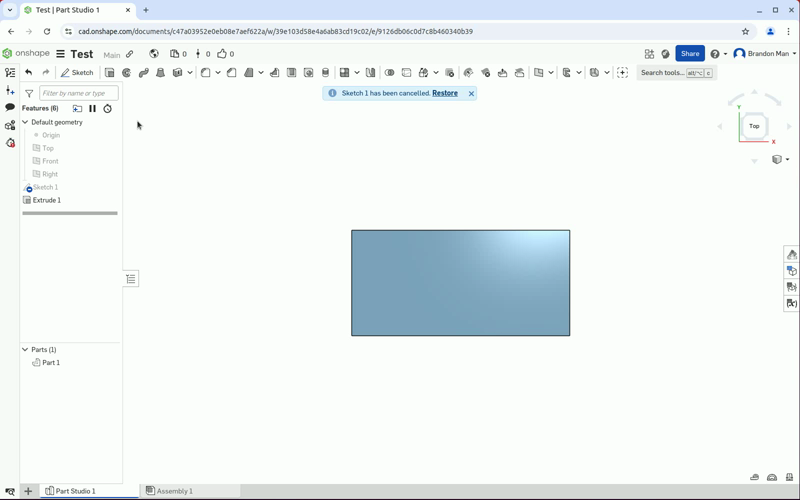
mouse_move(73, 189)
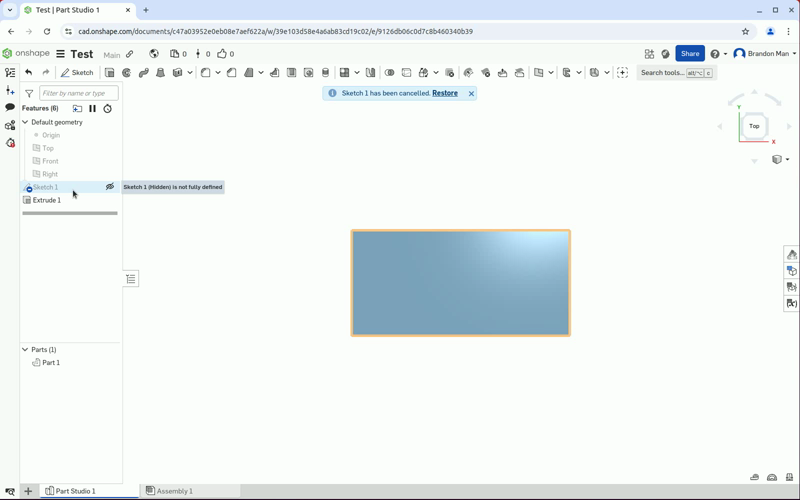
click(73, 189)
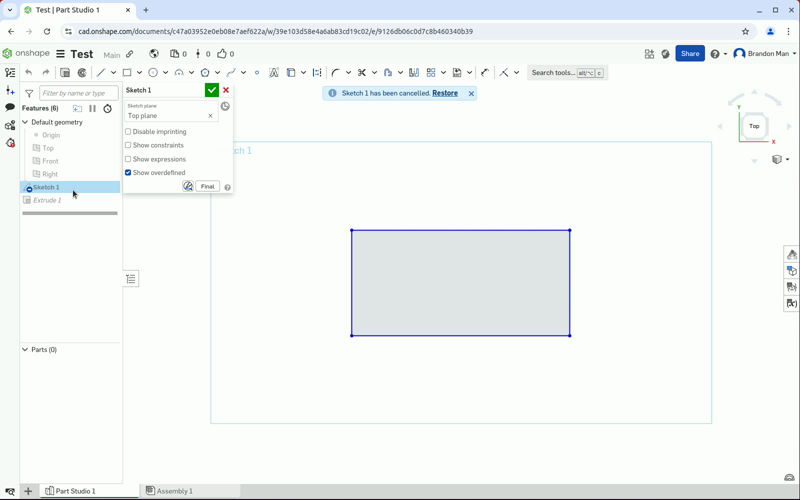
mouse_move(229, 92)
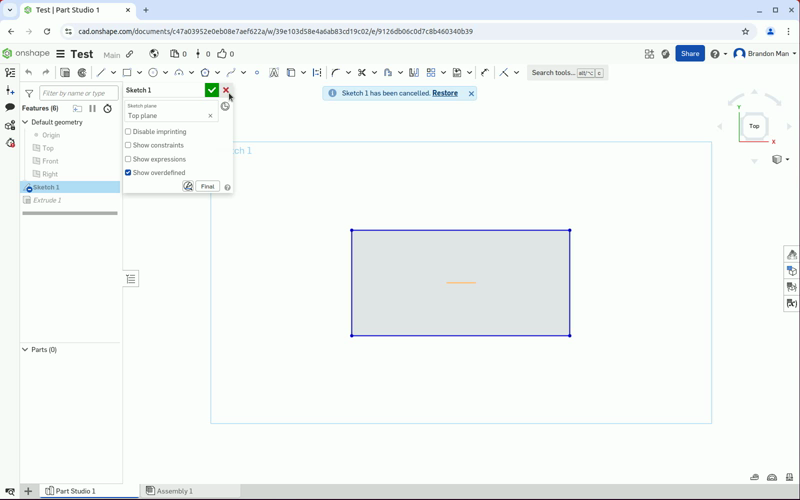
click(229, 92)
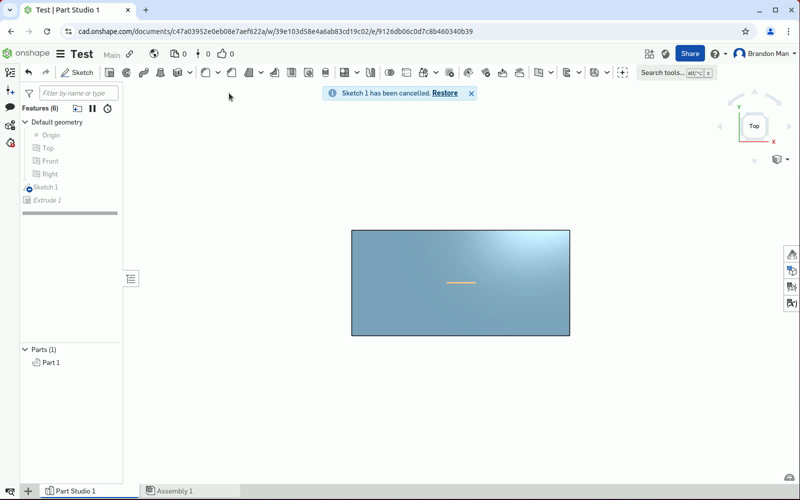
mouse_move(73, 352)
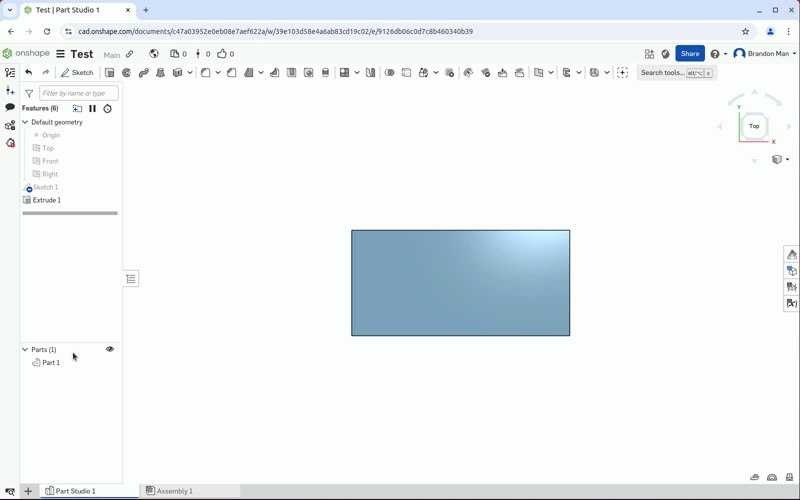
key(y)
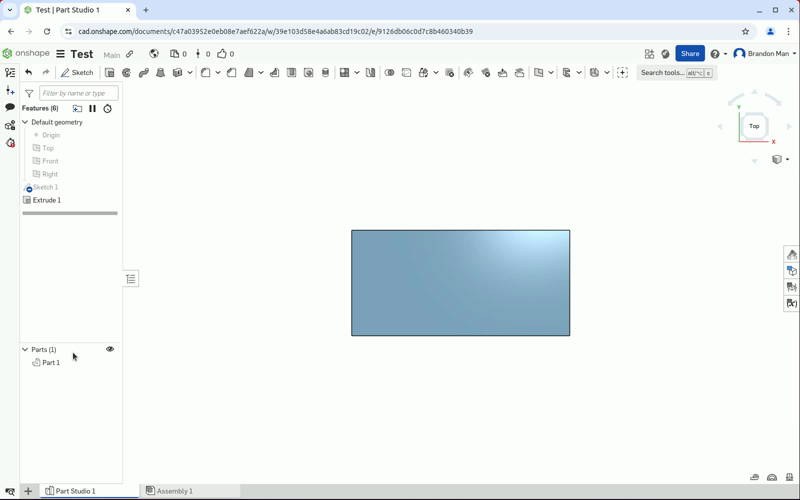
key(shift+p)
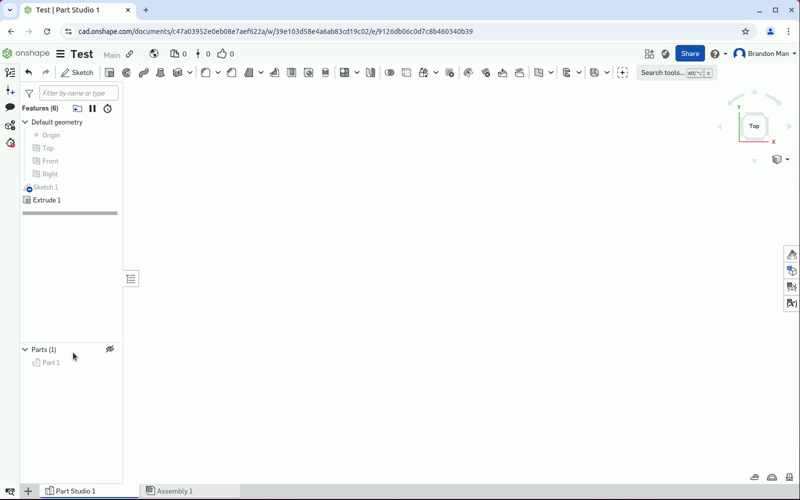
key(space)
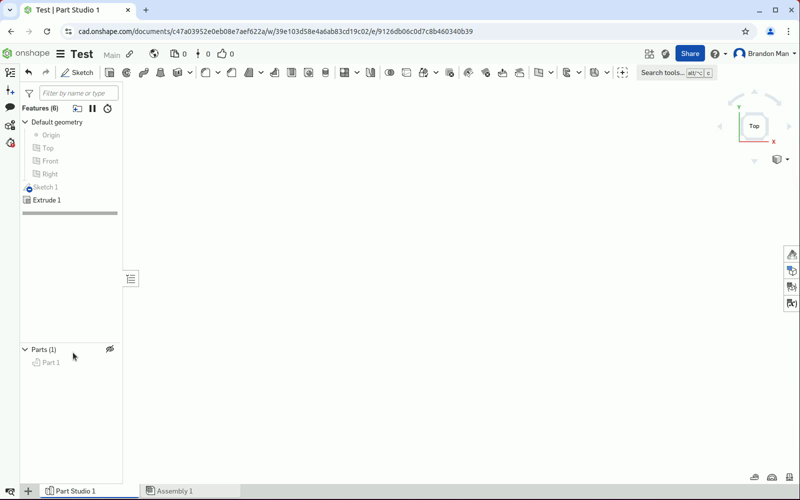
key_down(shift)
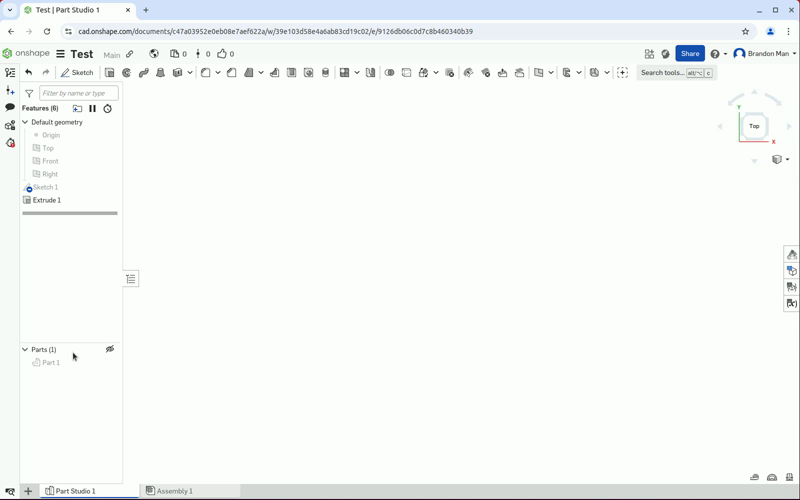
key(up)
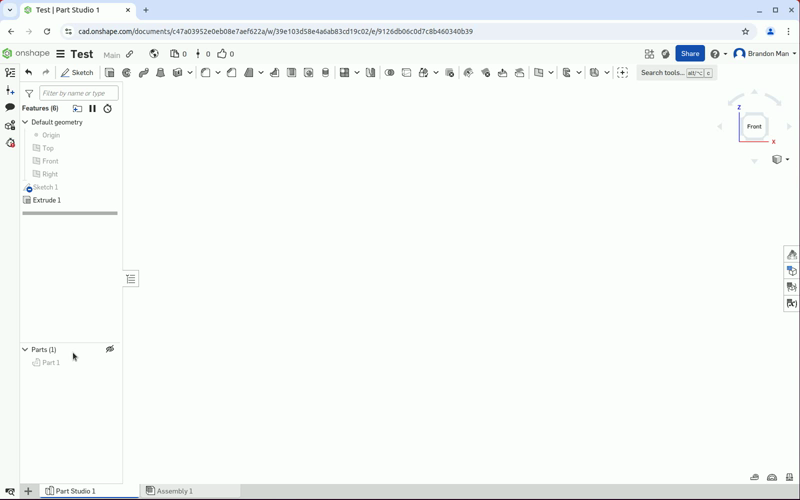
key_up(shift)
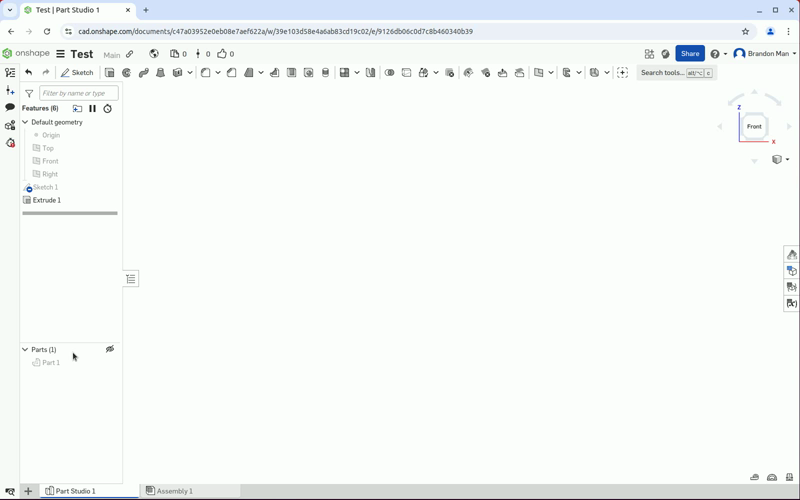
key(space)
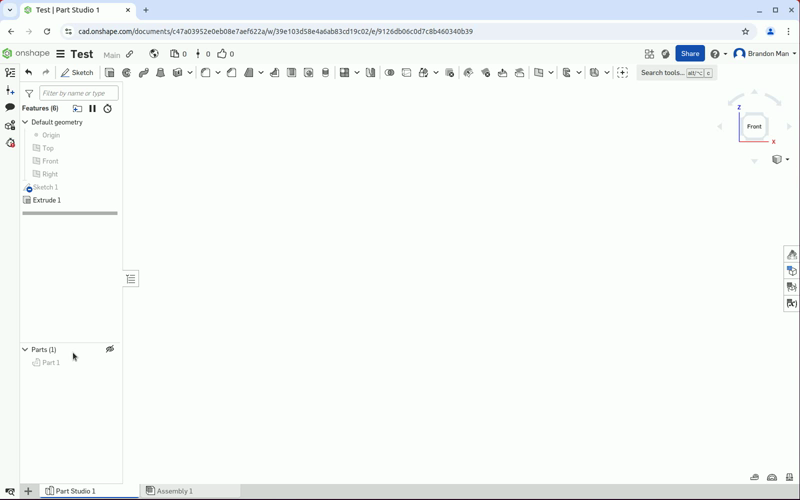
key_down(shift)
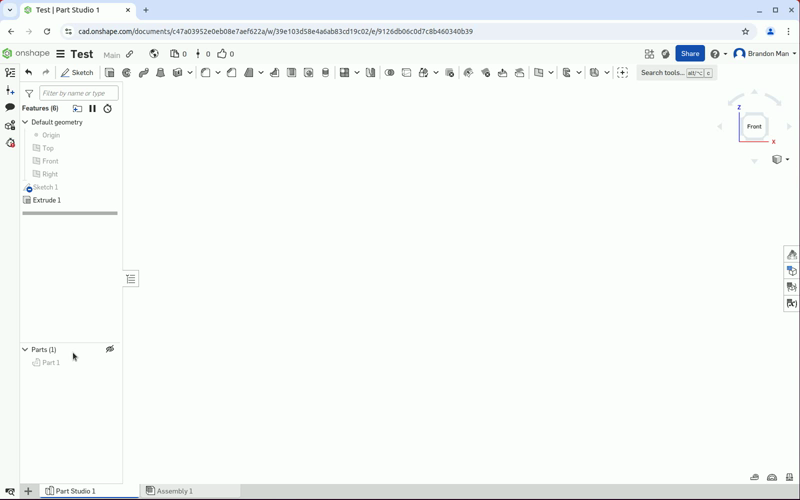
key(left)
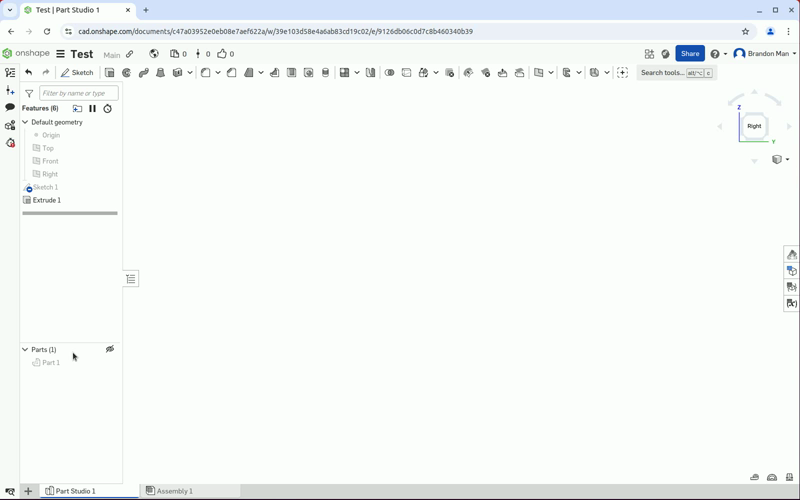
key_up(shift)
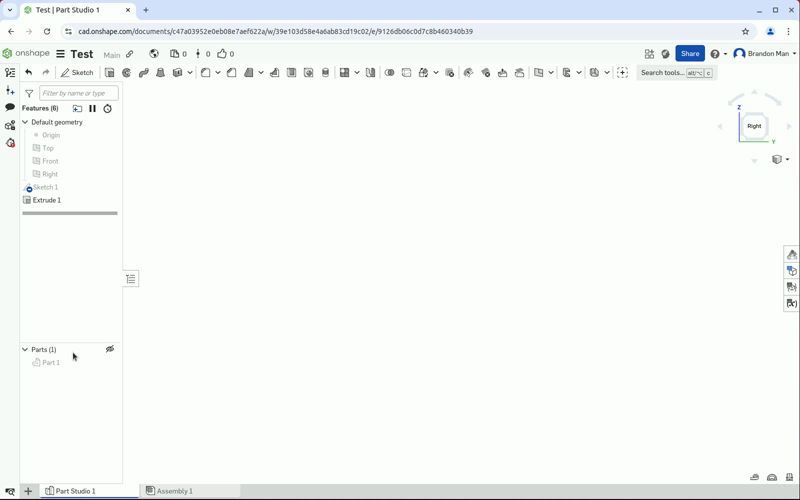
mouse_move(73, 352)
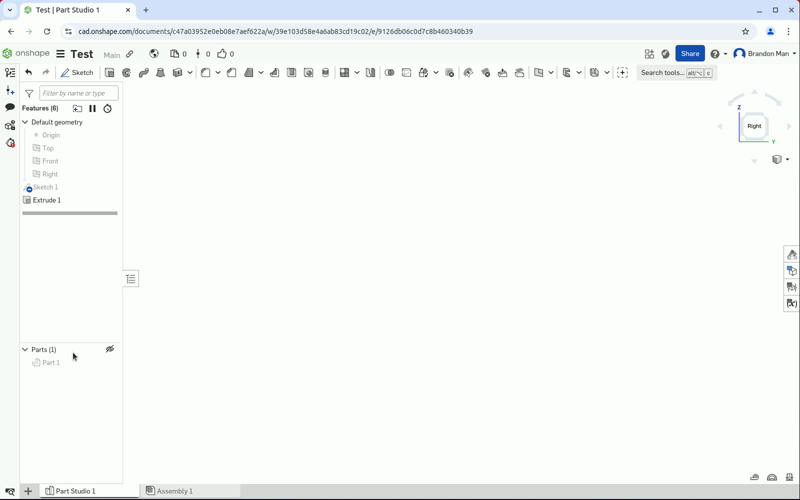
key(shift+y)
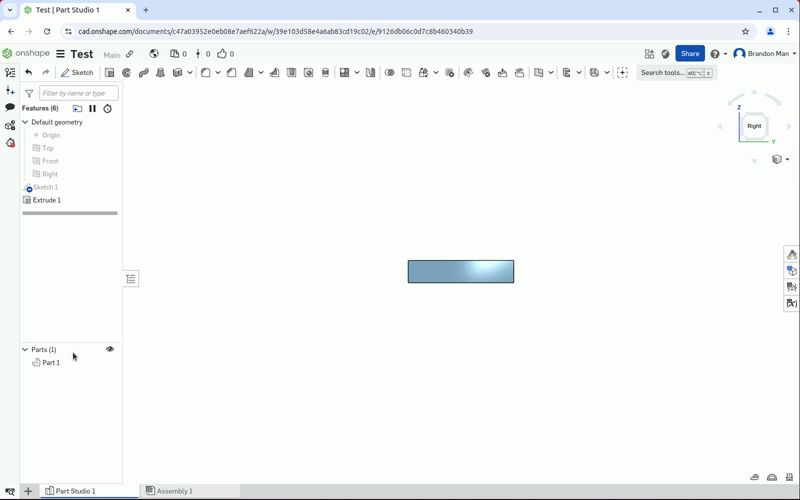
mouse_move(541, 75)
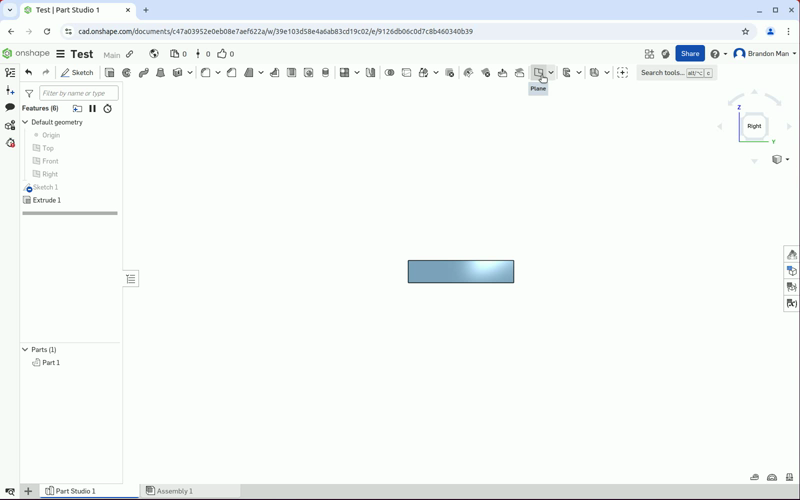
click(541, 75)
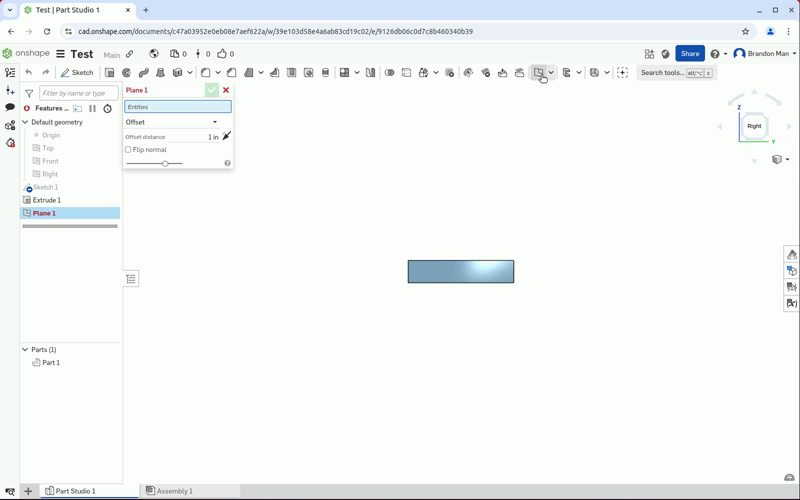
mouse_move(73, 176)
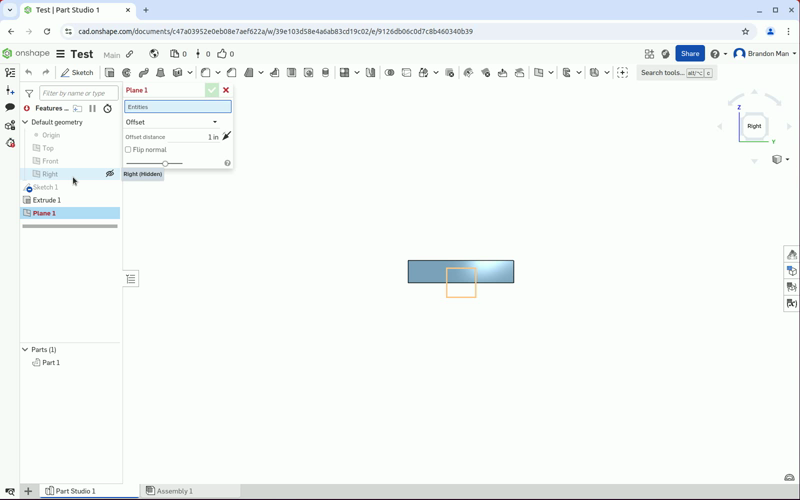
click(73, 176)
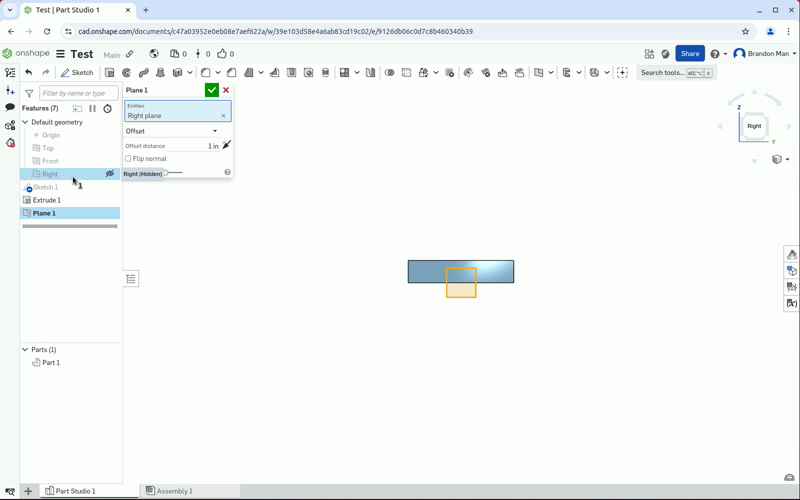
key(tab, 2)
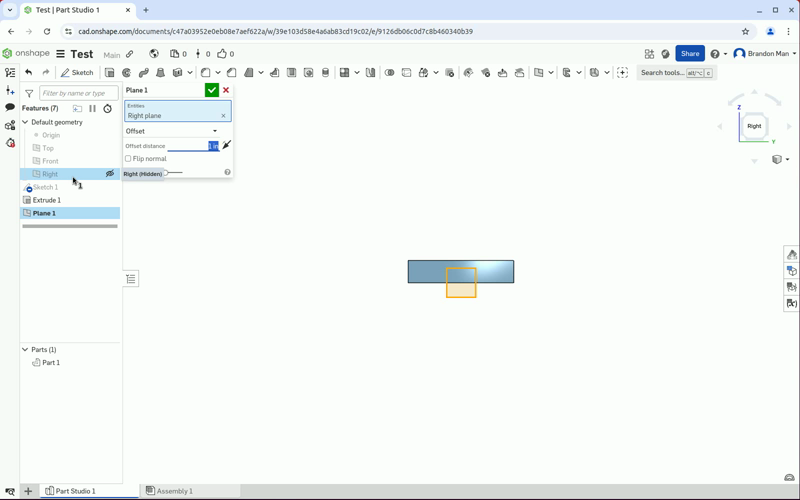
text(22.4)
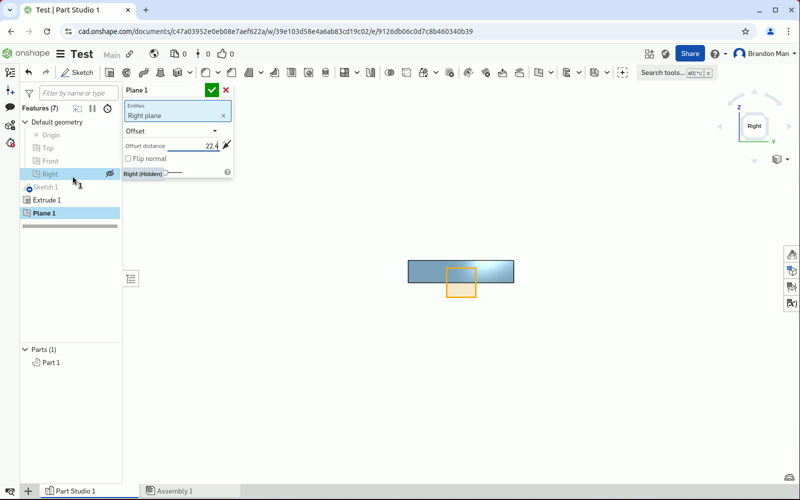
key(enter, 2)
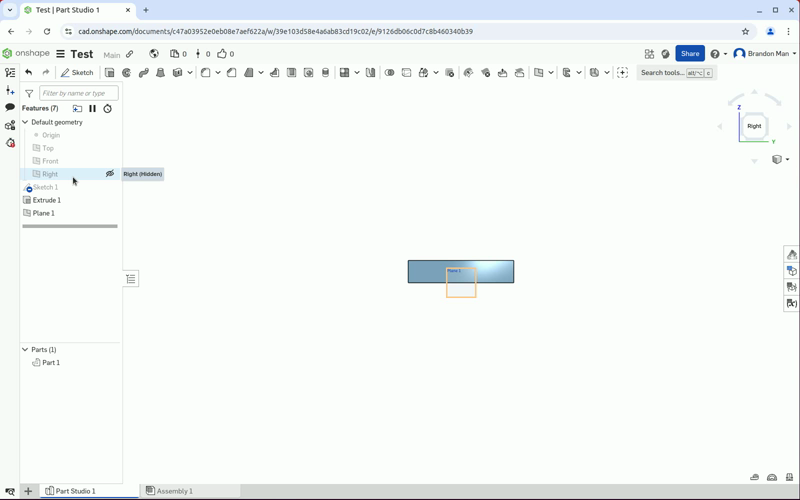
key(shift+s)
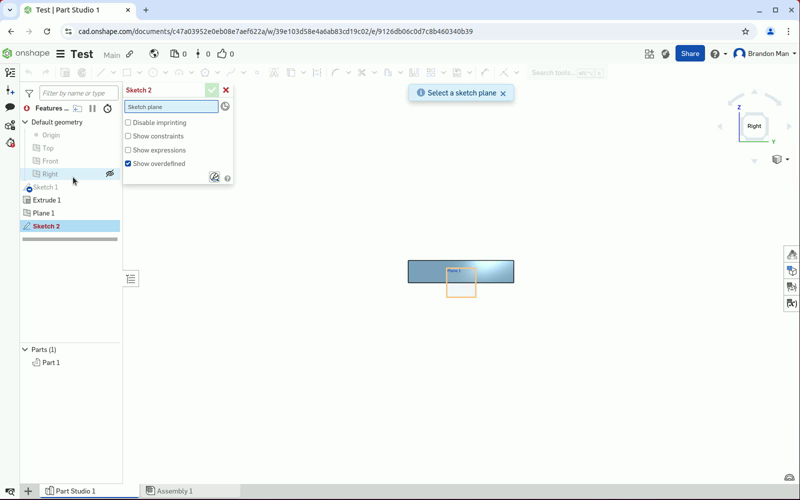
mouse_move(73, 215)
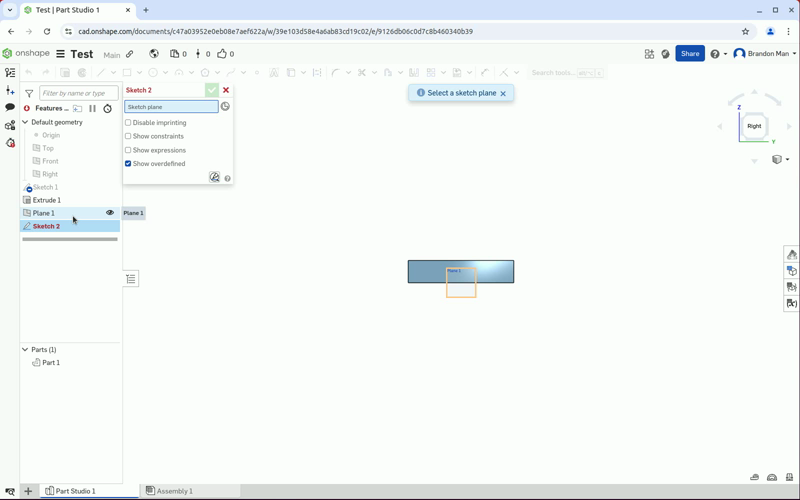
click(73, 215)
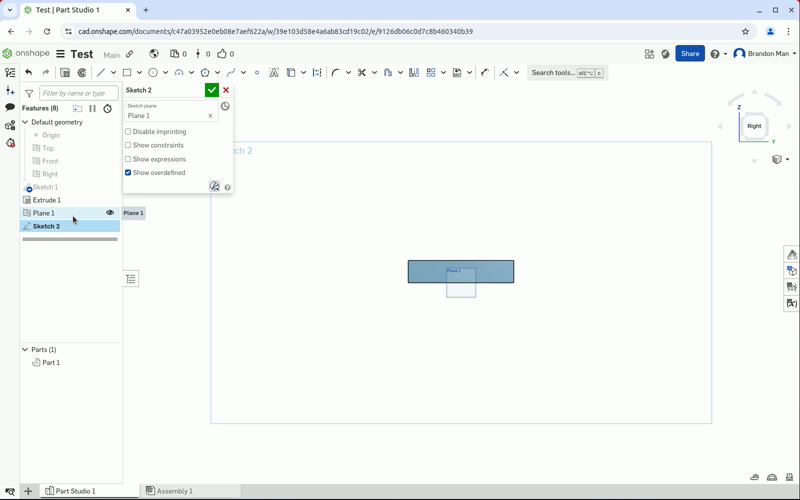
mouse_move(73, 352)
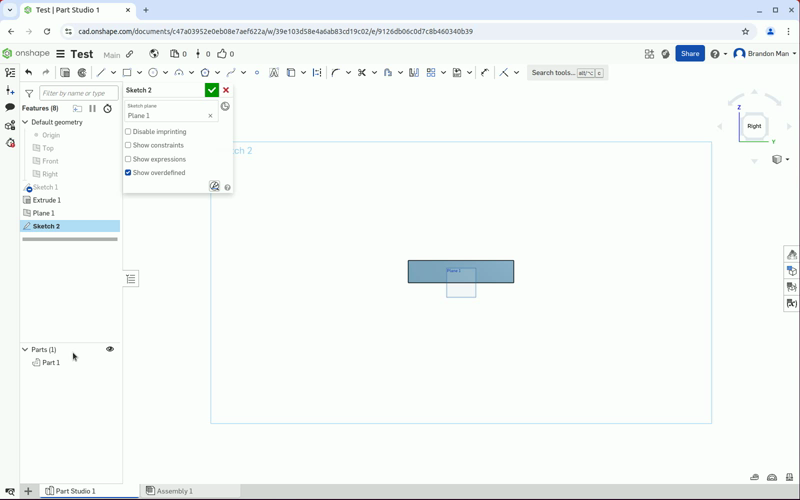
key(y)
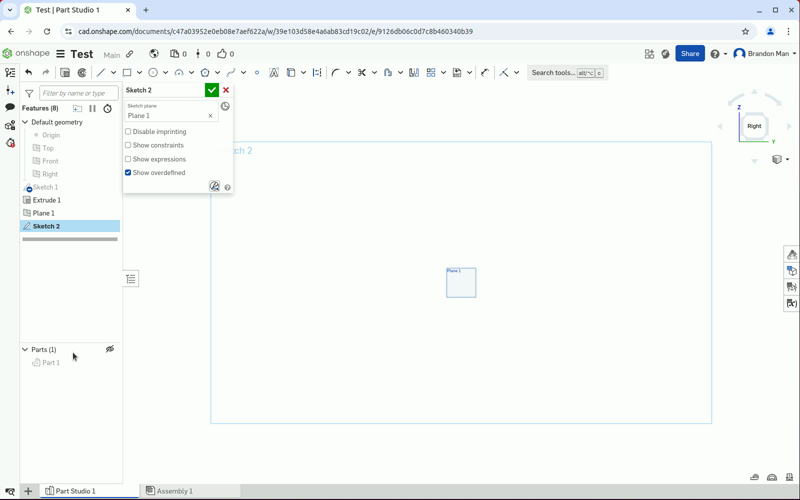
key(l)
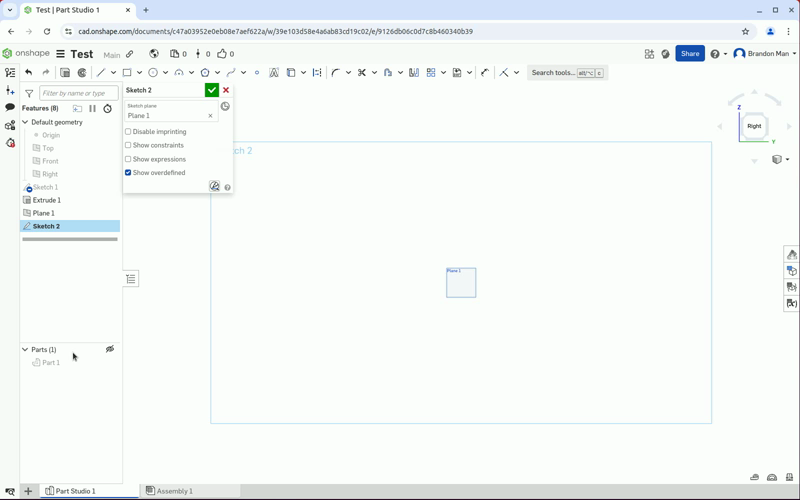
key_down(shift)
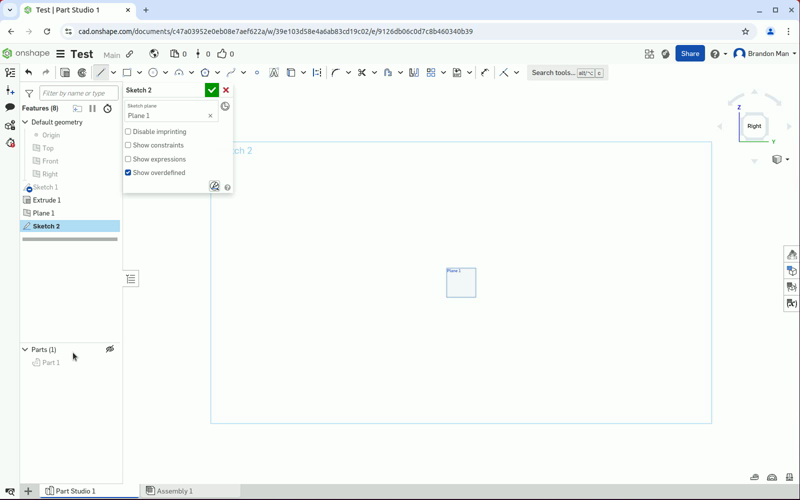
mouse_move(407, 282)
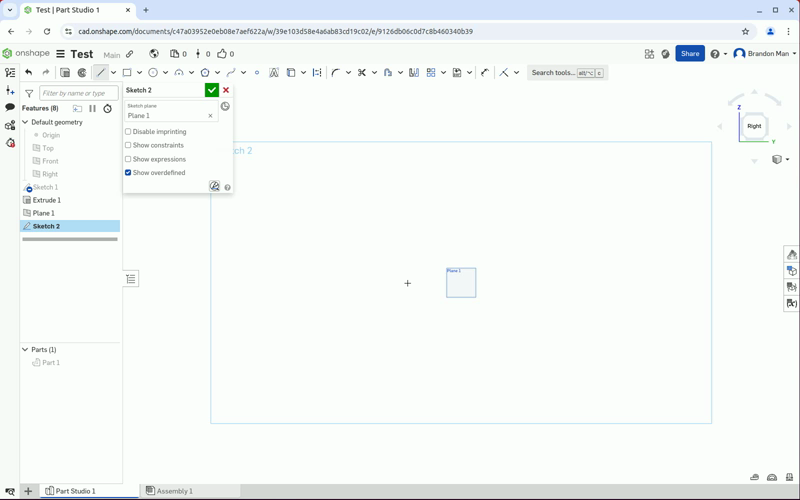
click(407, 282)
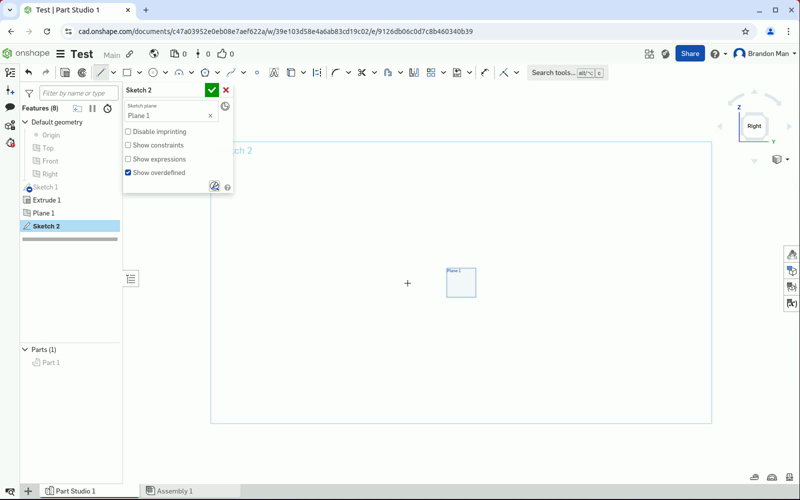
key_up(shift)
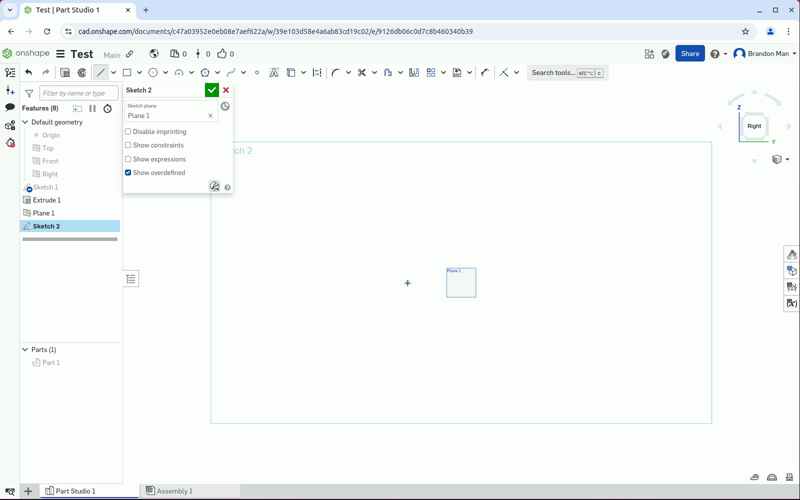
key_down(shift)
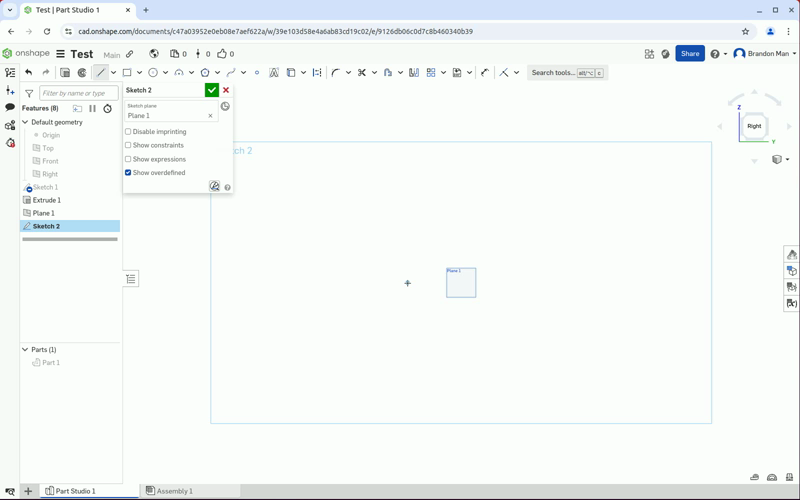
mouse_move(513, 282)
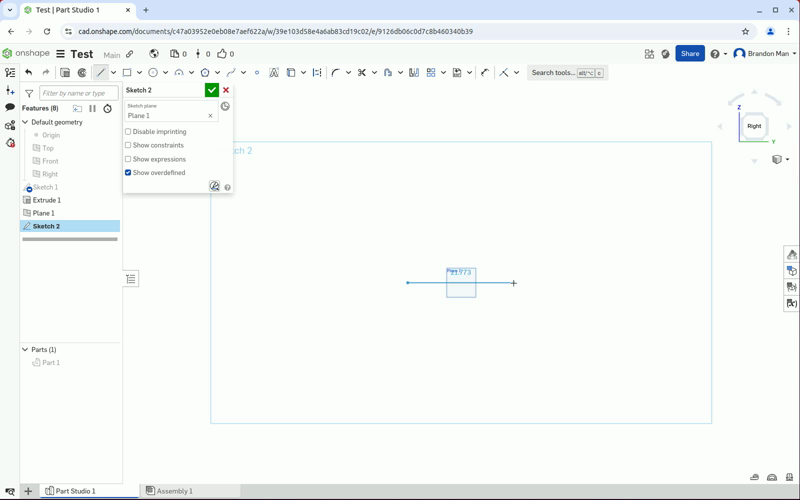
click(513, 282)
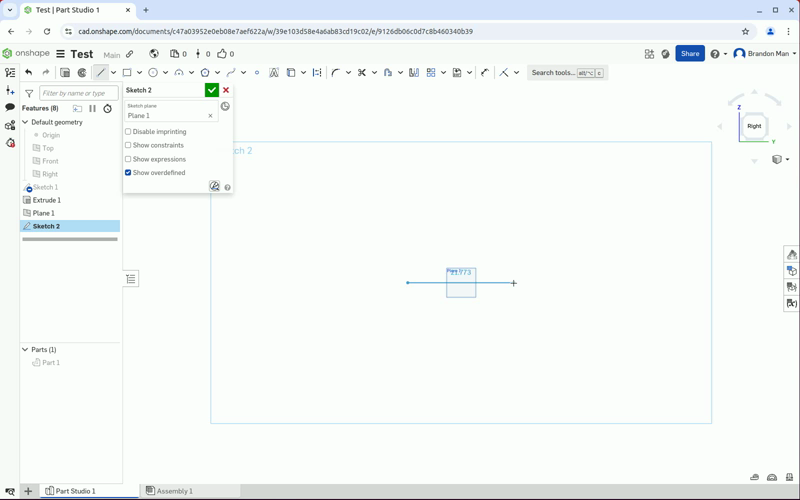
key_up(shift)
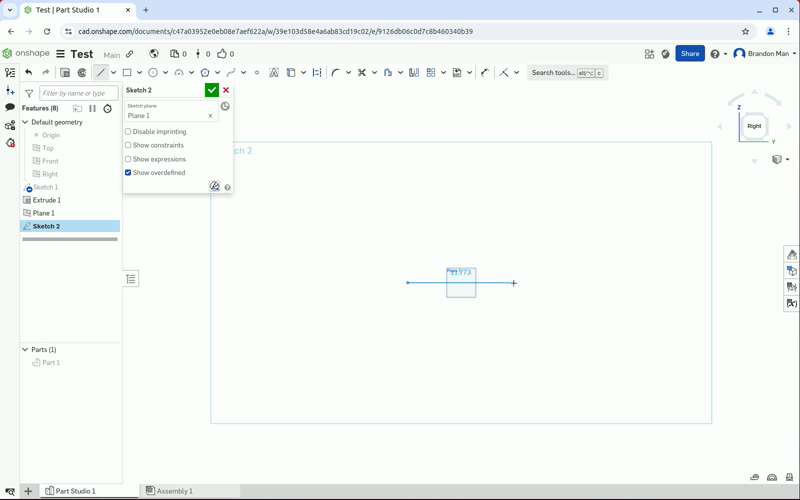
key_down(shift)
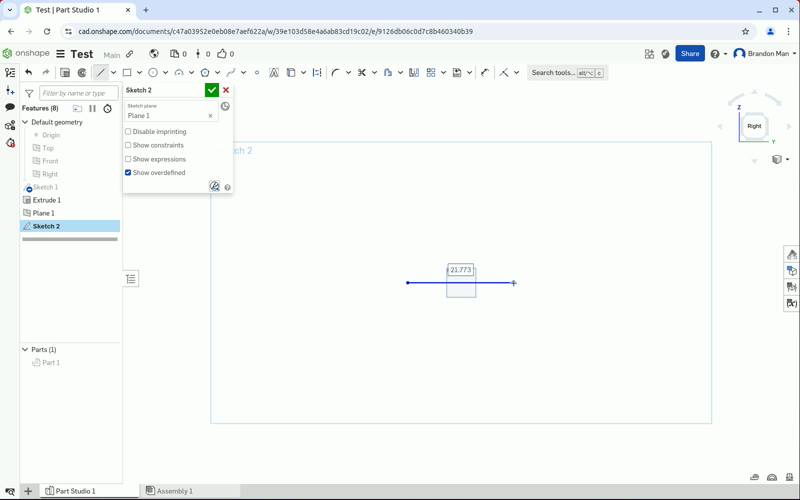
mouse_move(543, 282)
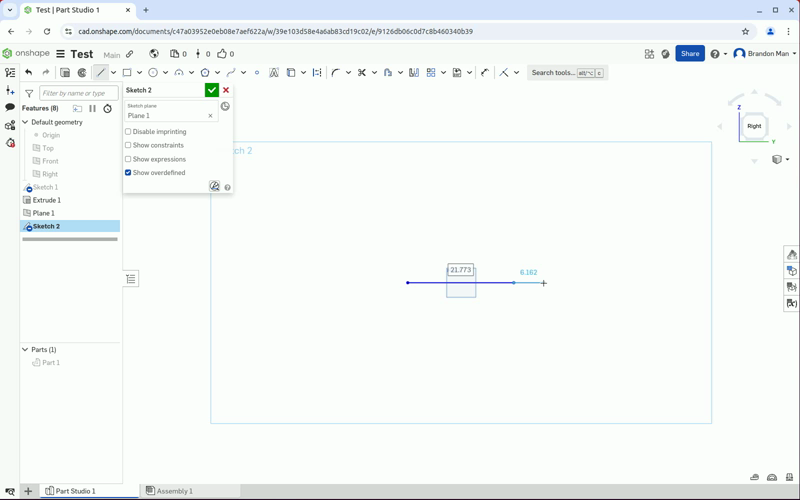
mouse_move(513, 260)
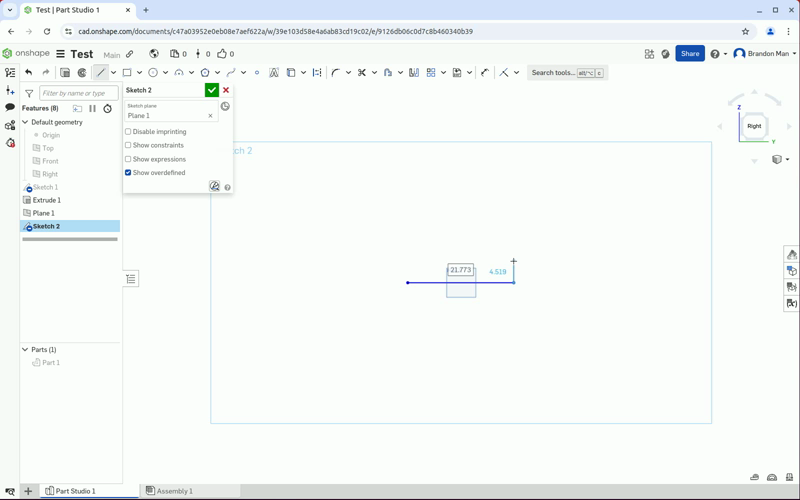
click(513, 260)
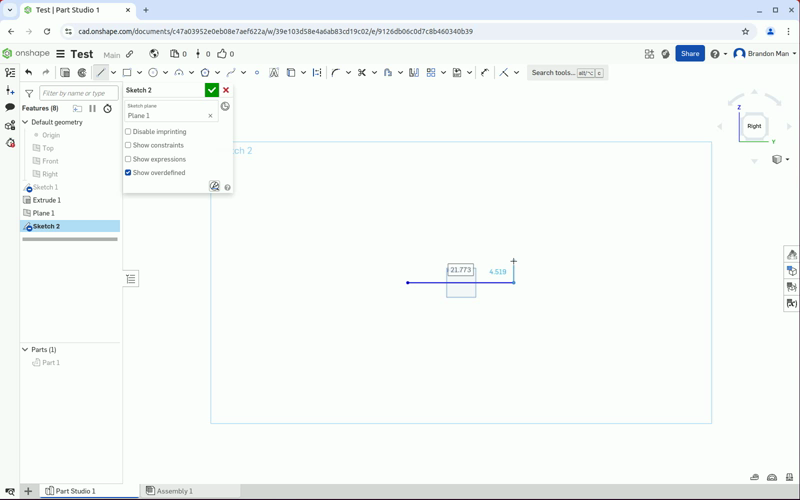
key_up(shift)
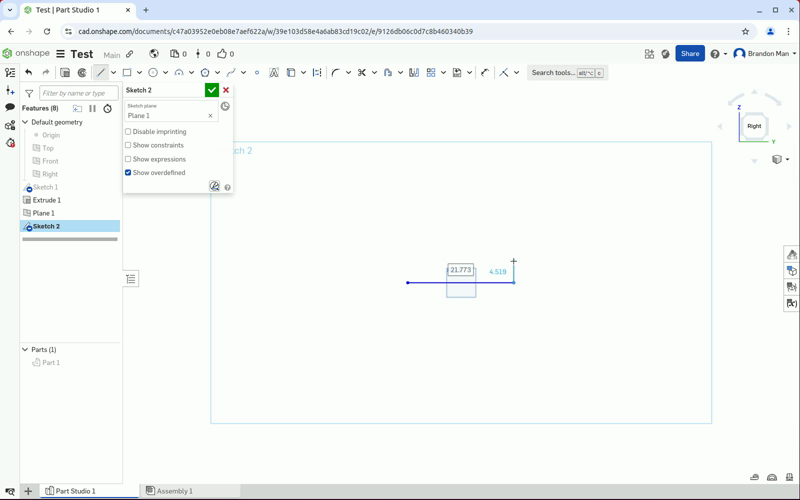
key_down(shift)
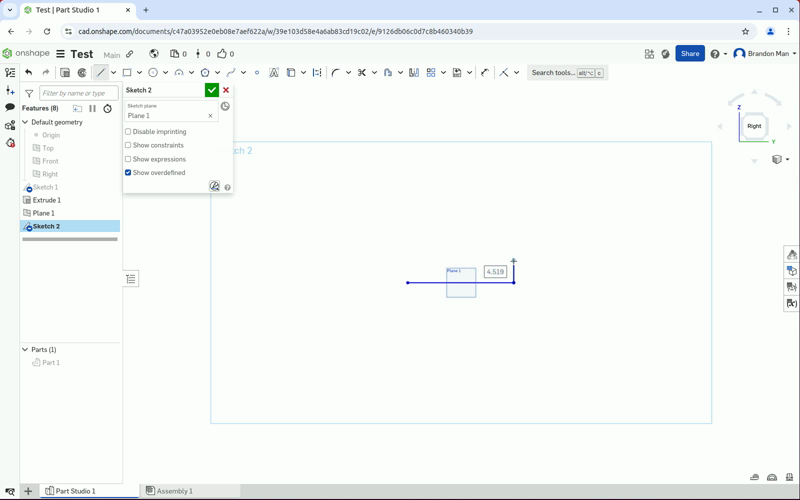
mouse_move(407, 260)
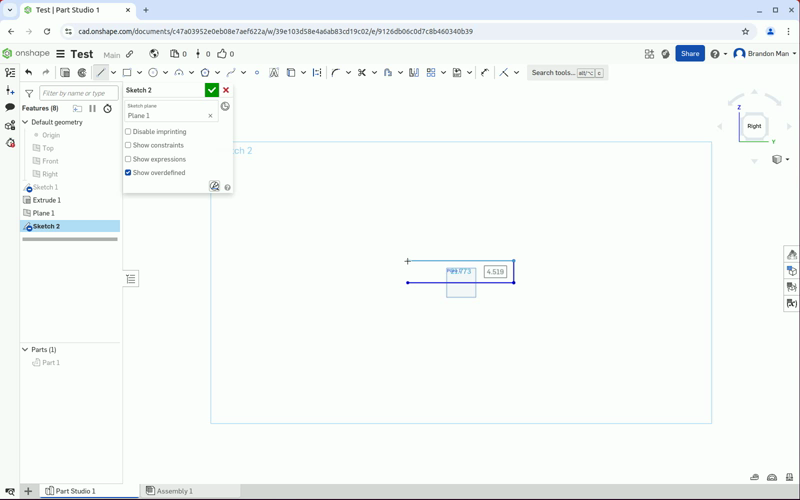
click(407, 260)
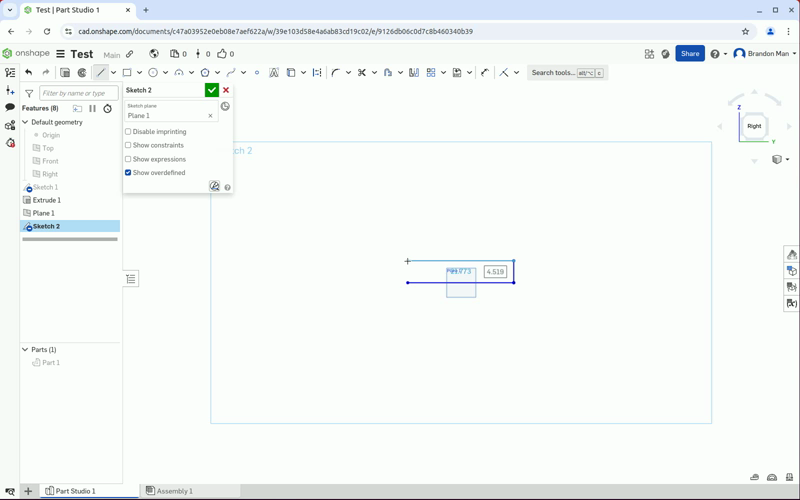
key_up(shift)
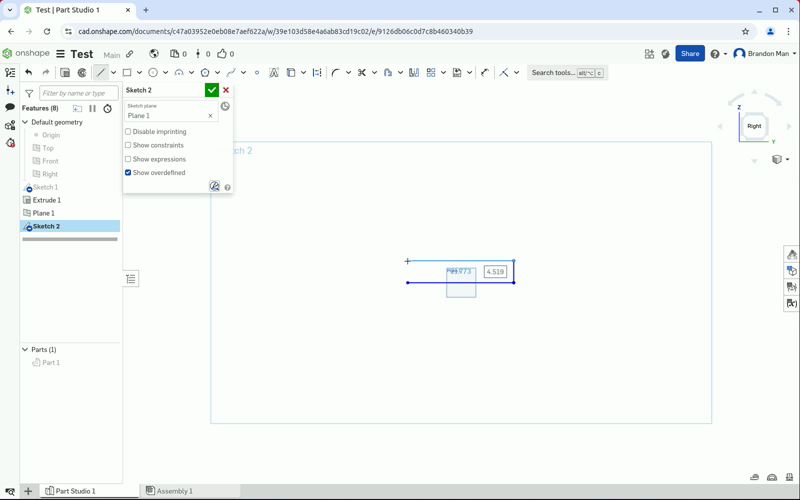
mouse_move(437, 260)
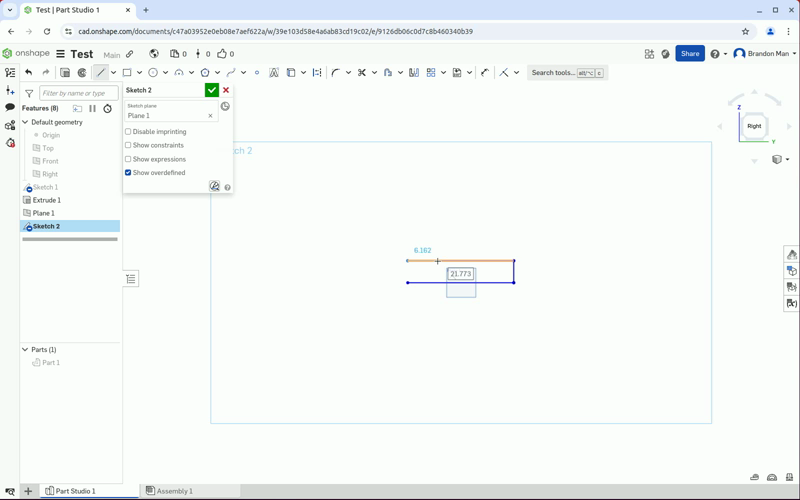
key_down(shift)
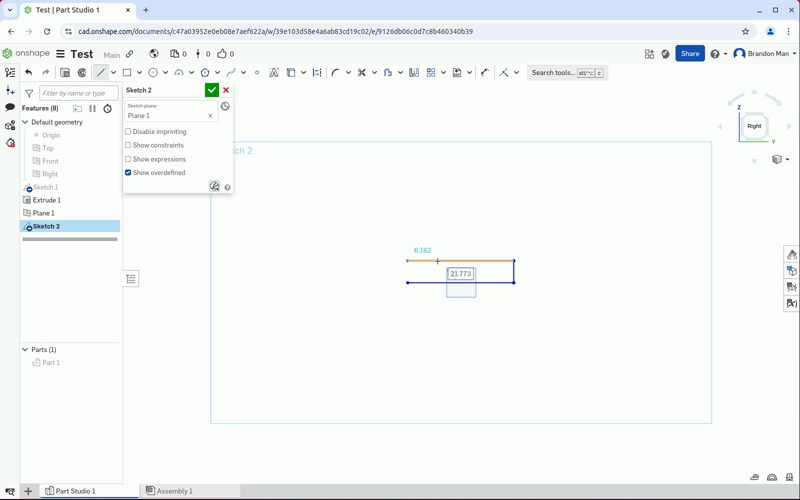
mouse_move(407, 282)
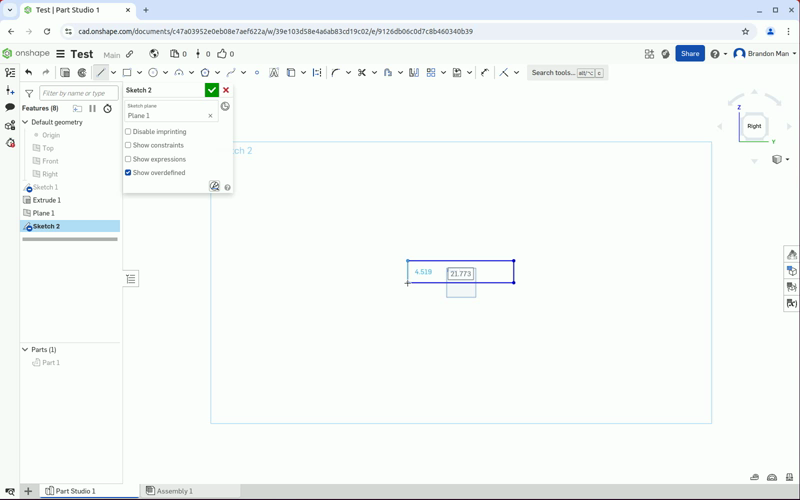
key_up(shift)
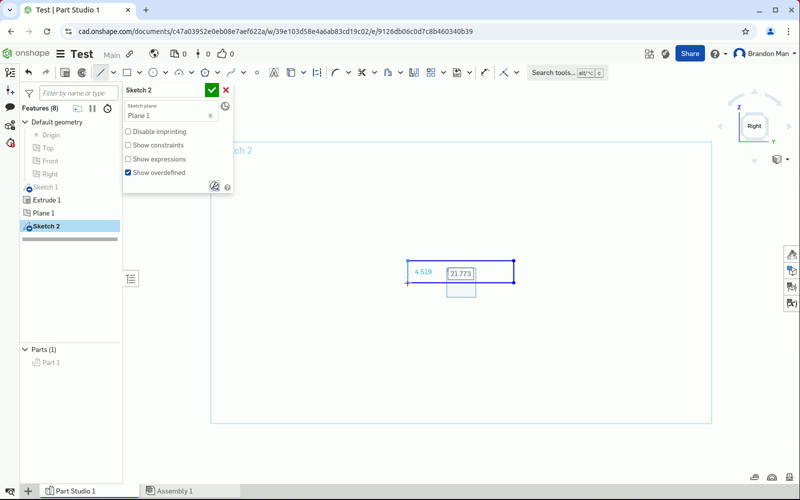
click(407, 282)
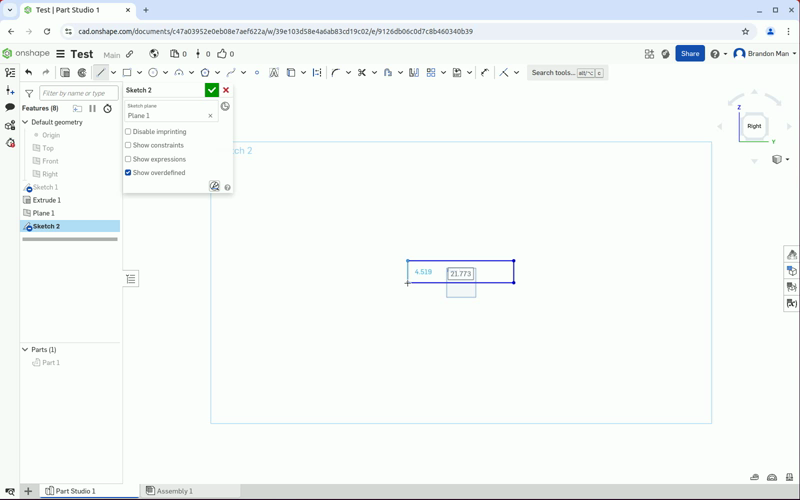
key(esc)
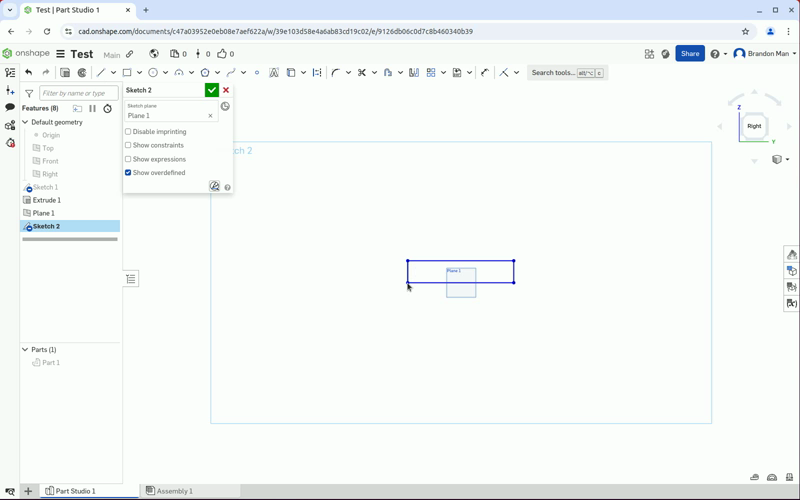
mouse_move(437, 264)
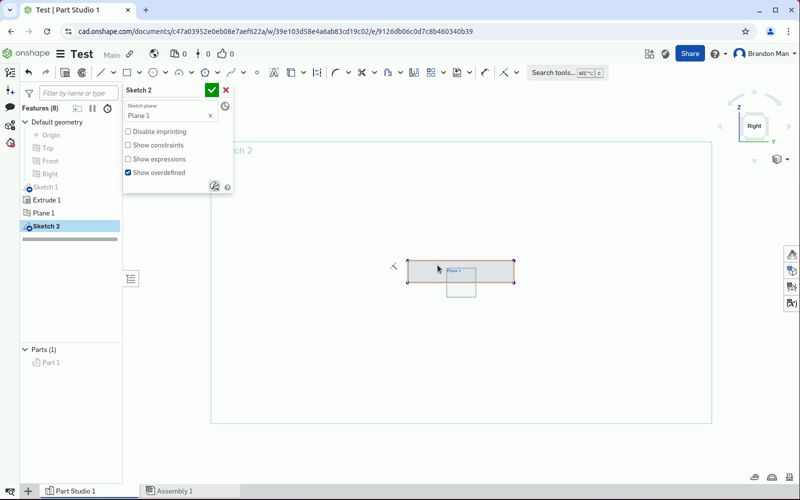
click(437, 264)
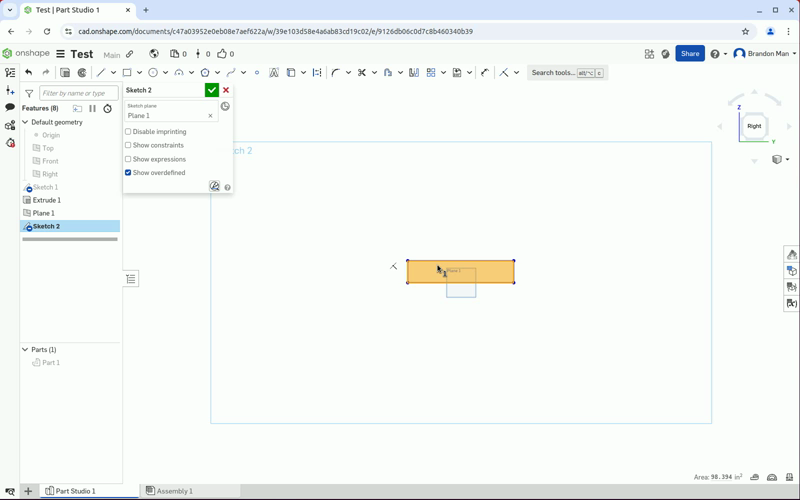
mouse_move(73, 352)
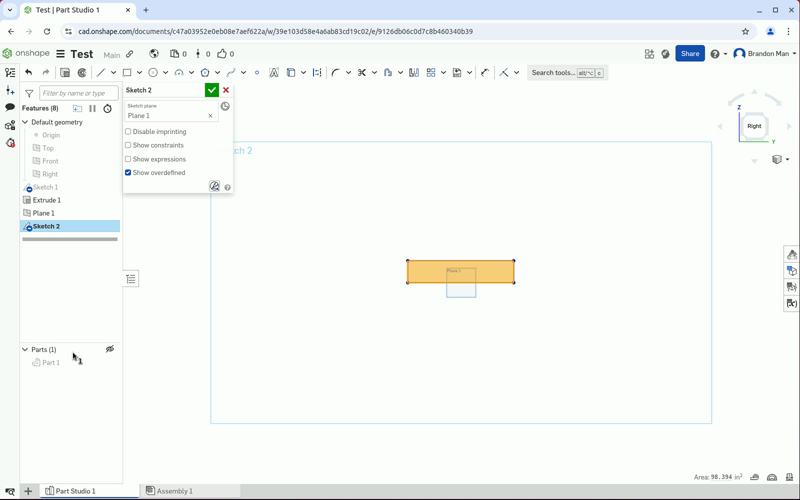
key(shift+y)
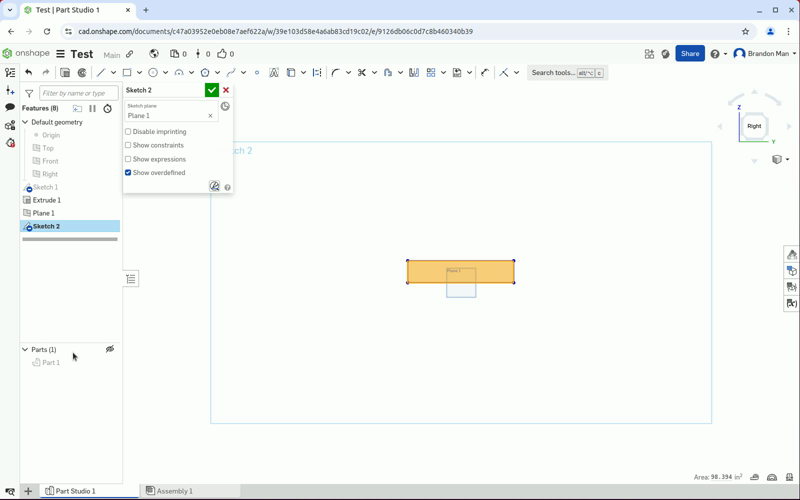
key(shift+e)
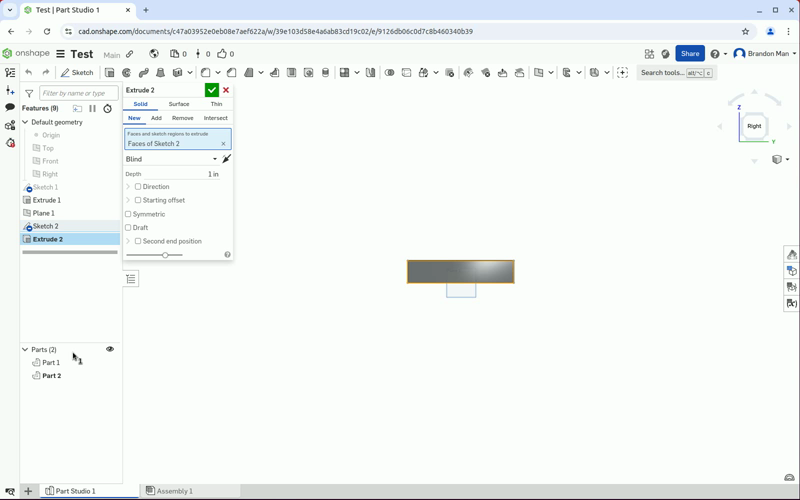
mouse_move(143, 106)
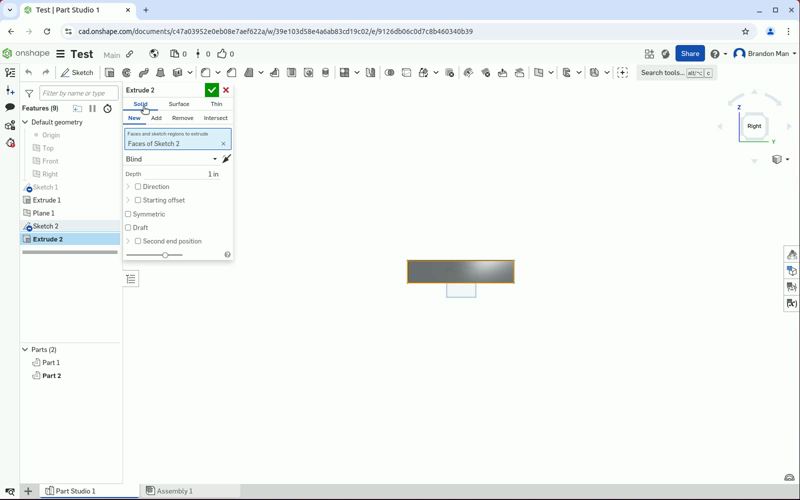
click(143, 106)
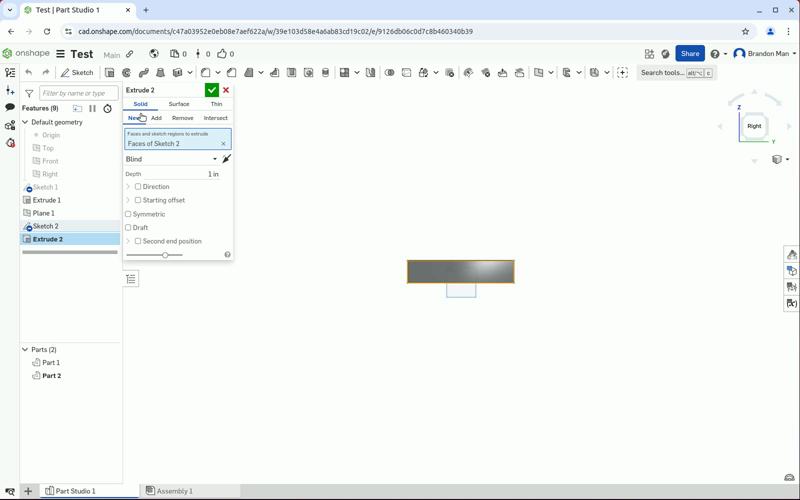
mouse_move(137, 120)
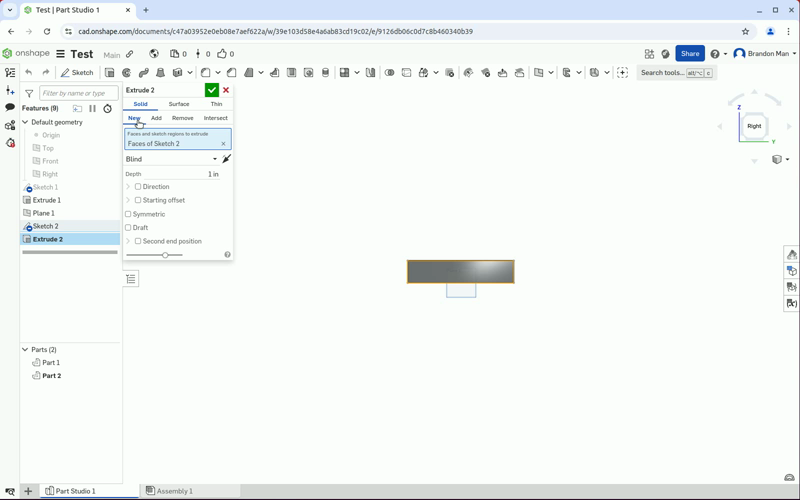
click(137, 120)
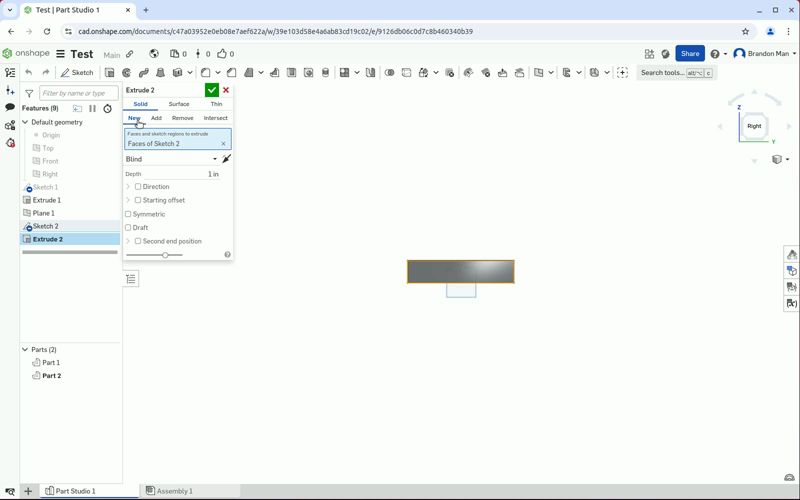
key(tab, 4)
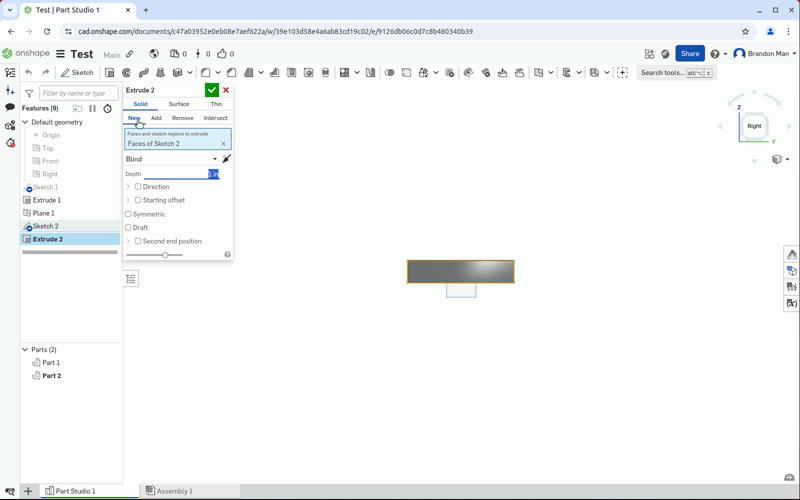
text(0.722)
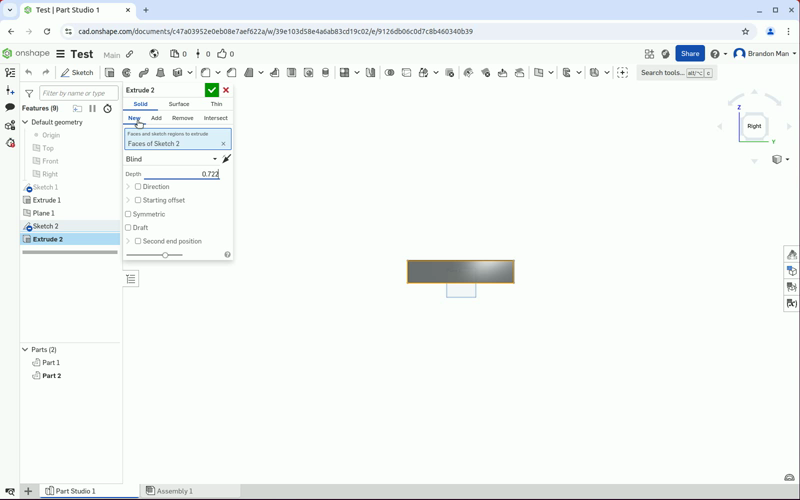
key(enter)
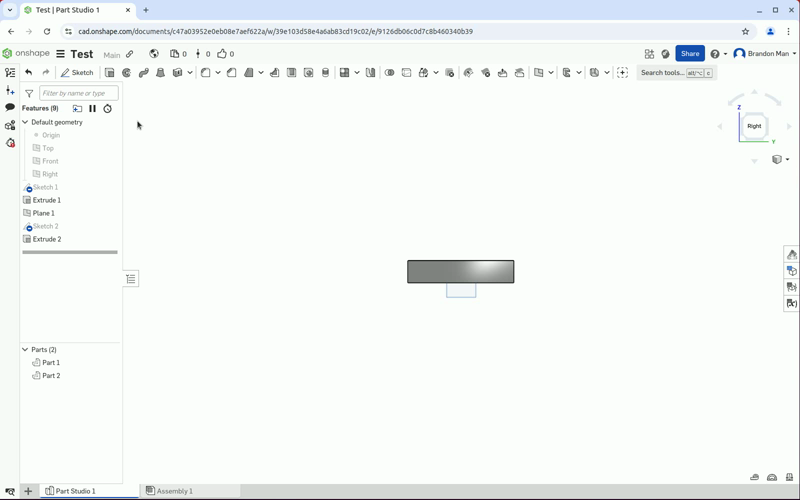
key(shift+h)
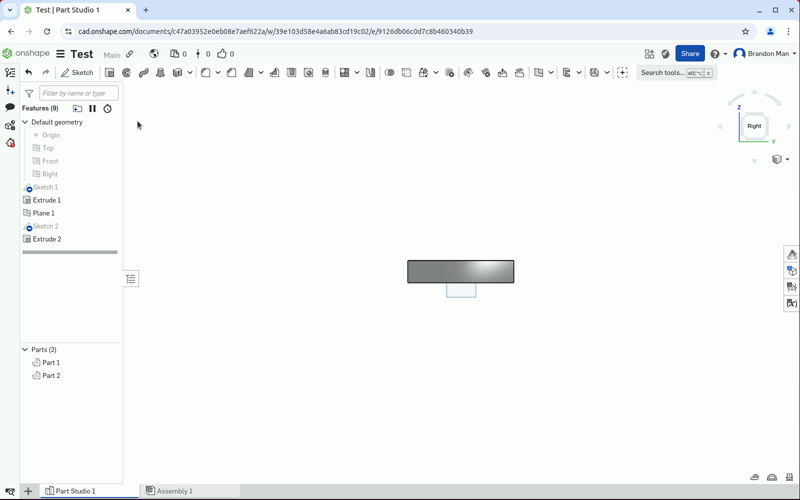
key(shift+h)
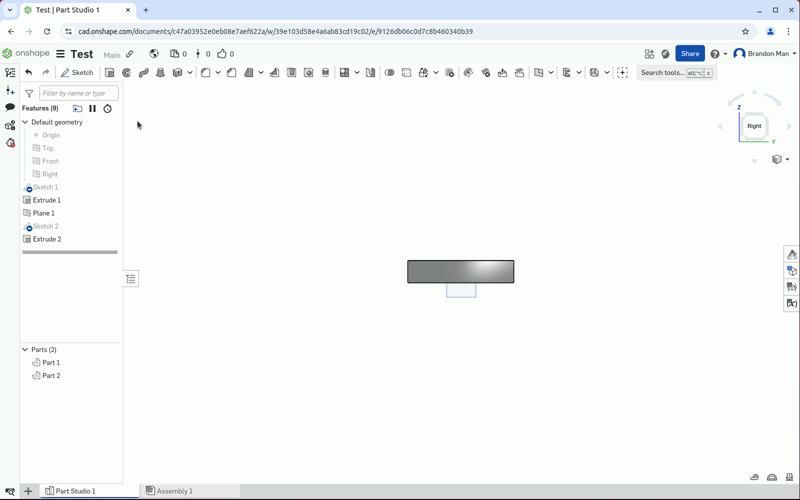
mouse_move(73, 189)
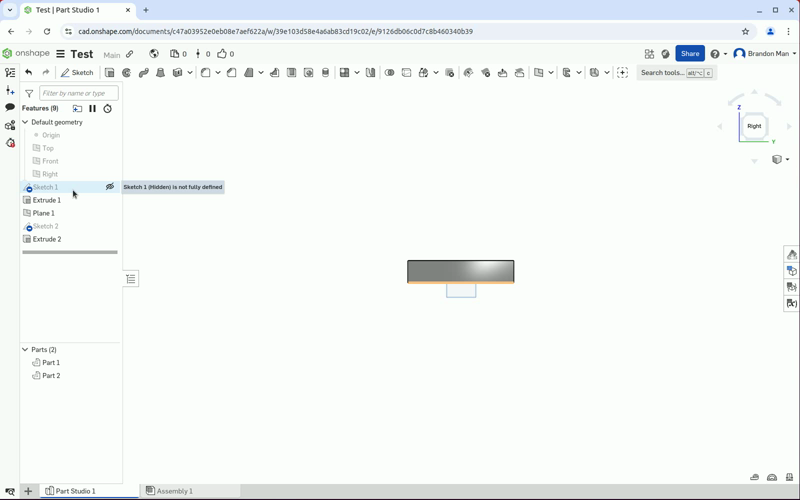
click(73, 189)
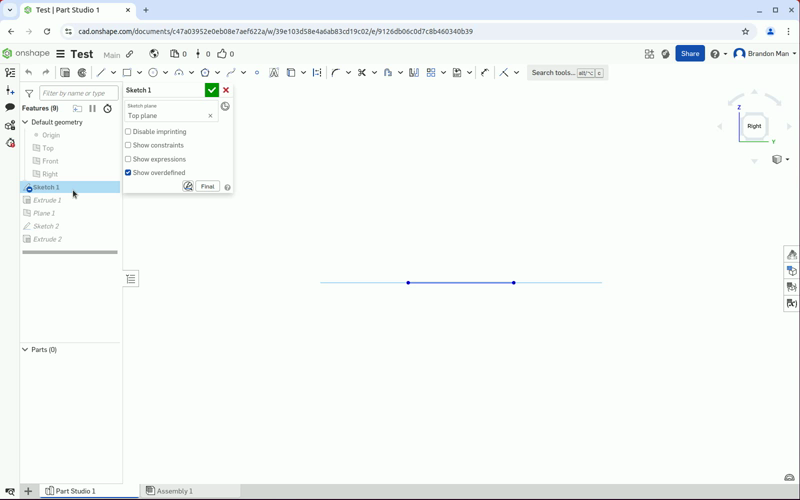
mouse_move(229, 92)
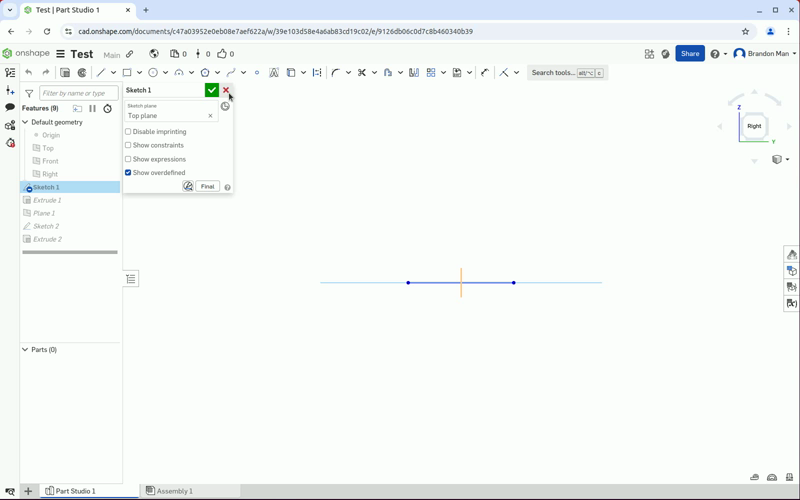
click(229, 92)
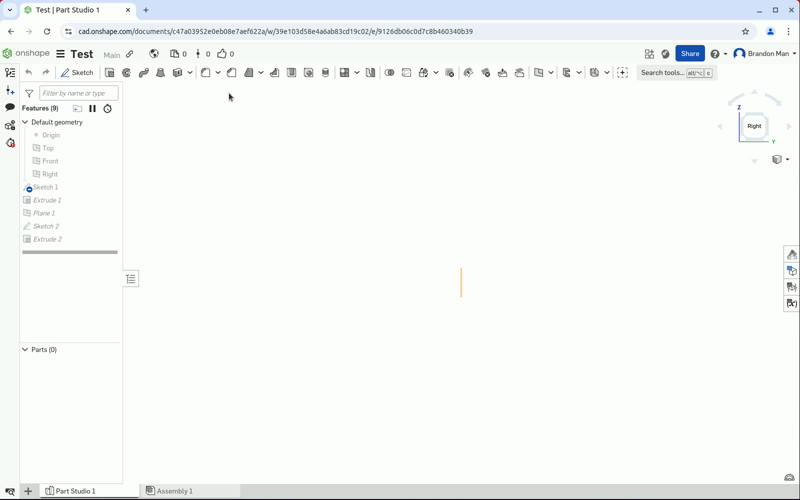
key(shift+s)
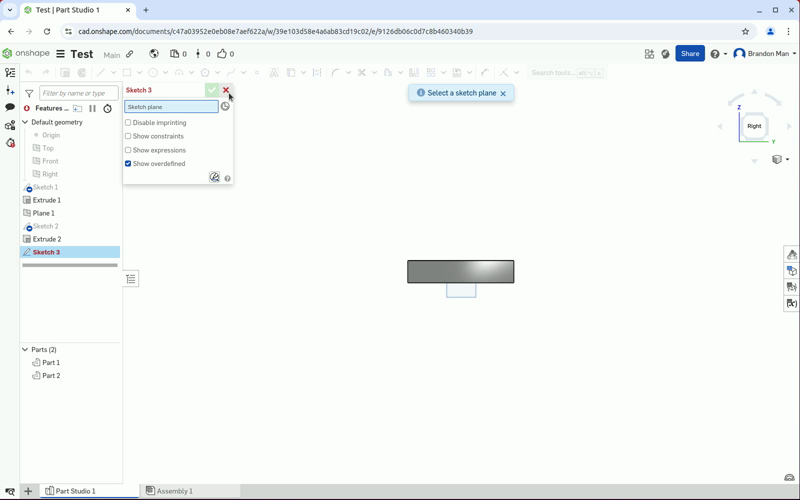
mouse_move(73, 215)
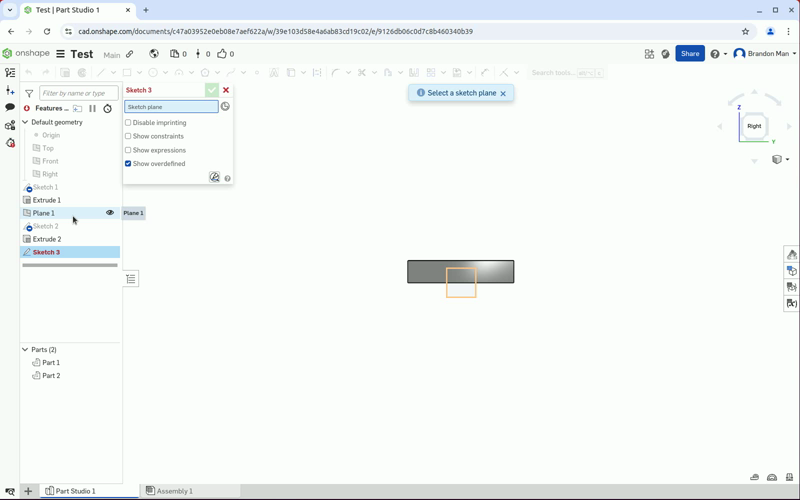
click(73, 215)
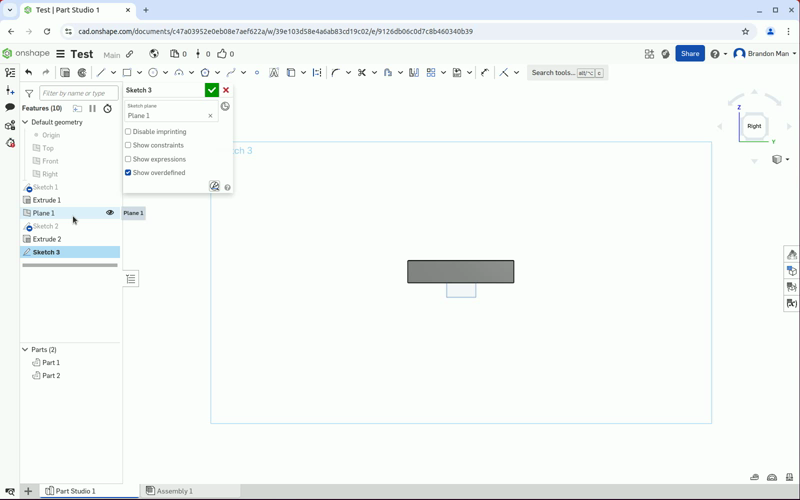
mouse_move(73, 352)
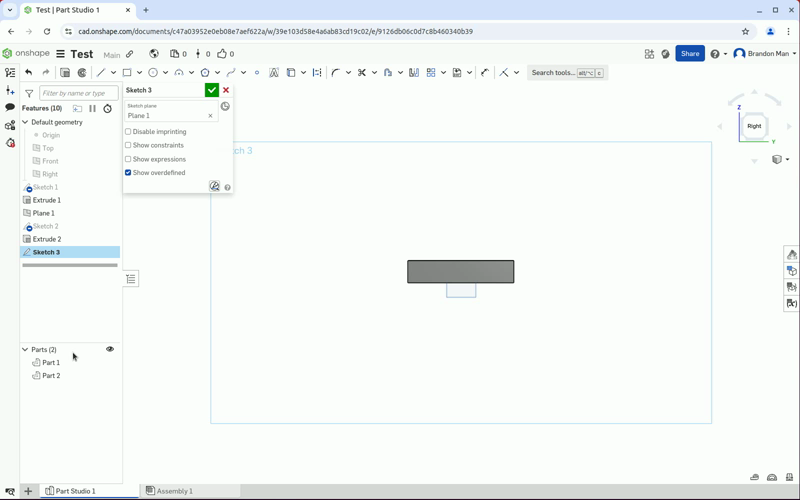
key(y)
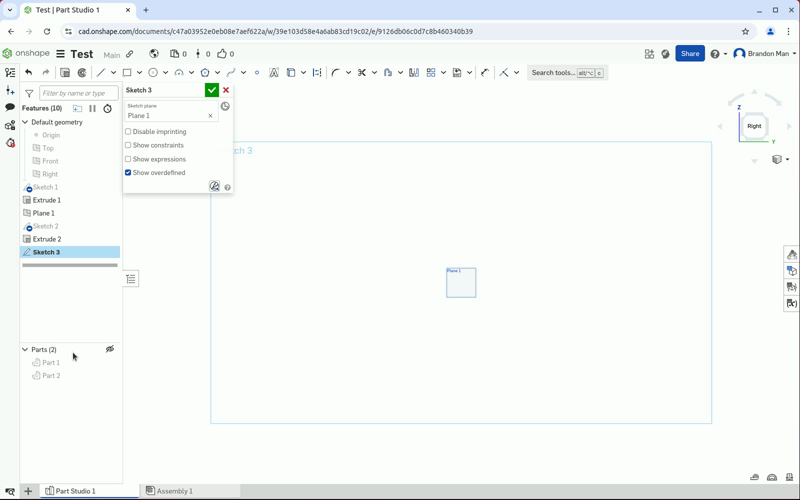
key(l)
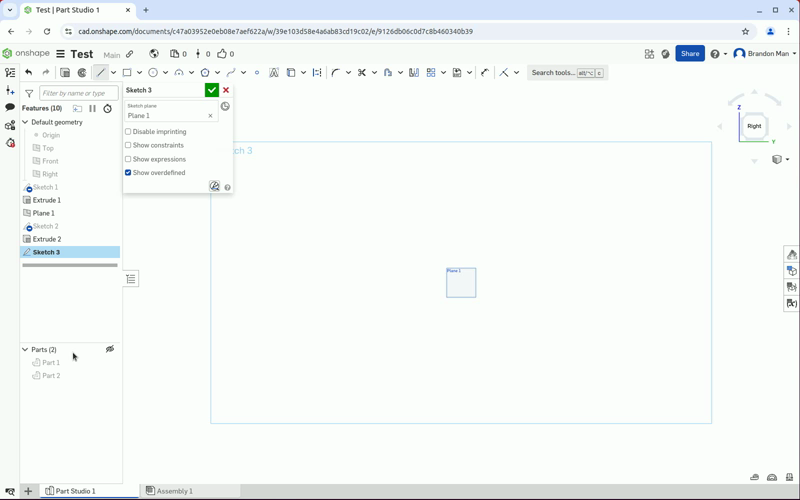
key_down(shift)
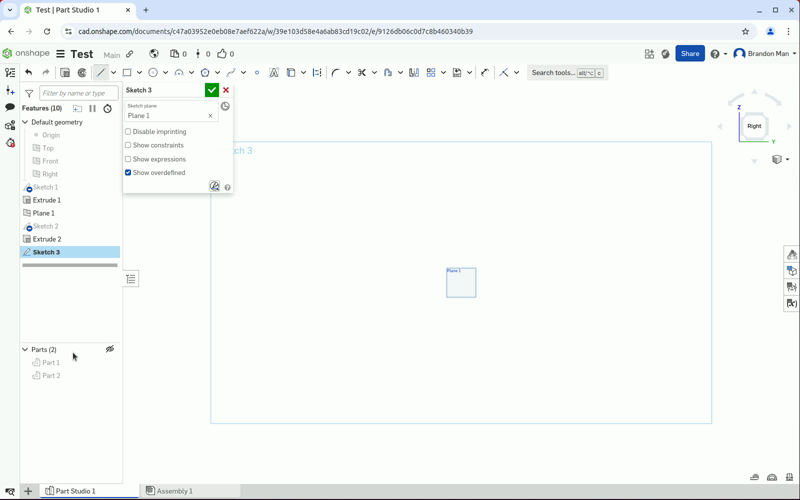
mouse_move(407, 260)
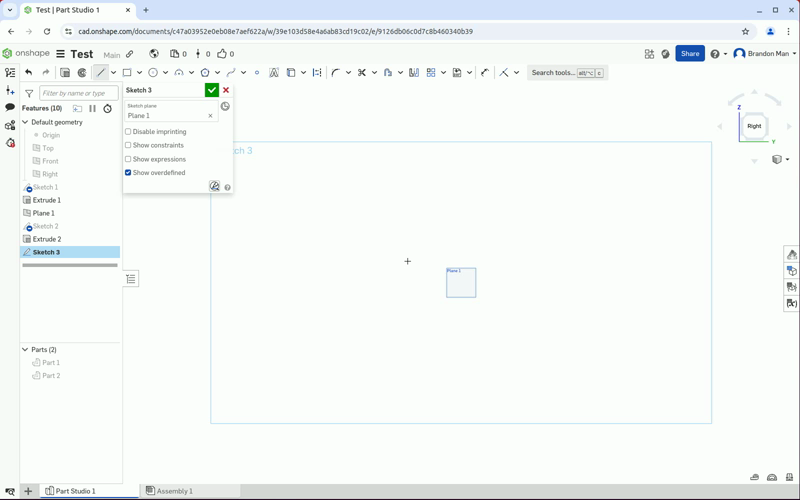
click(407, 260)
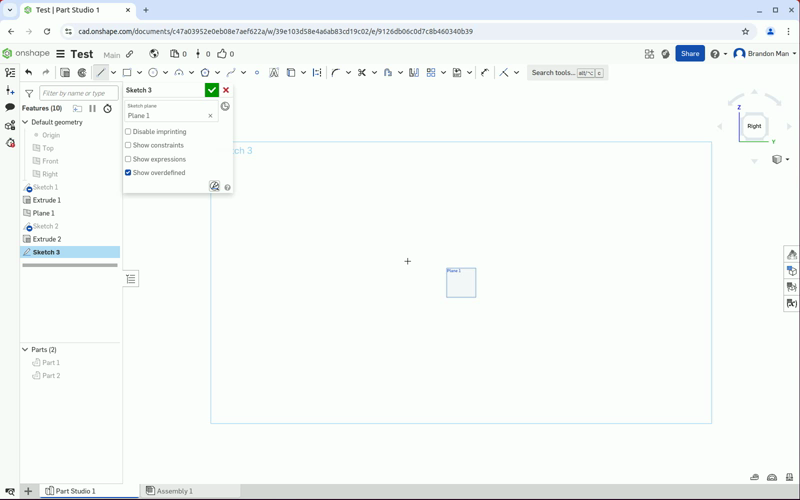
key_up(shift)
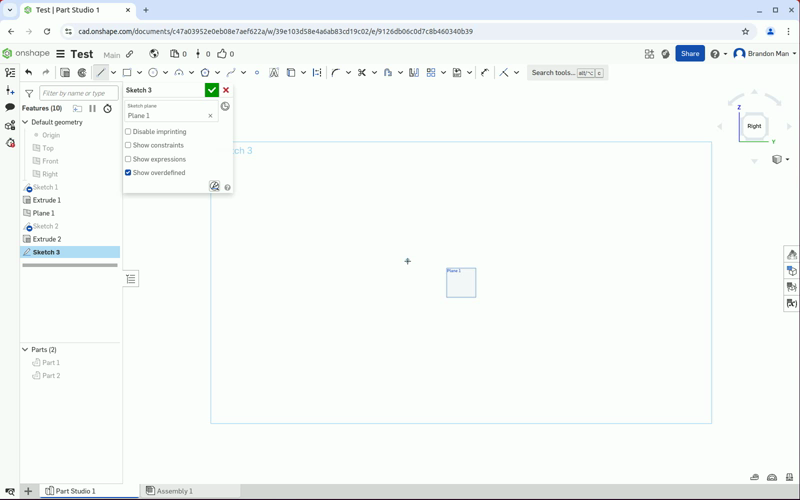
key_down(shift)
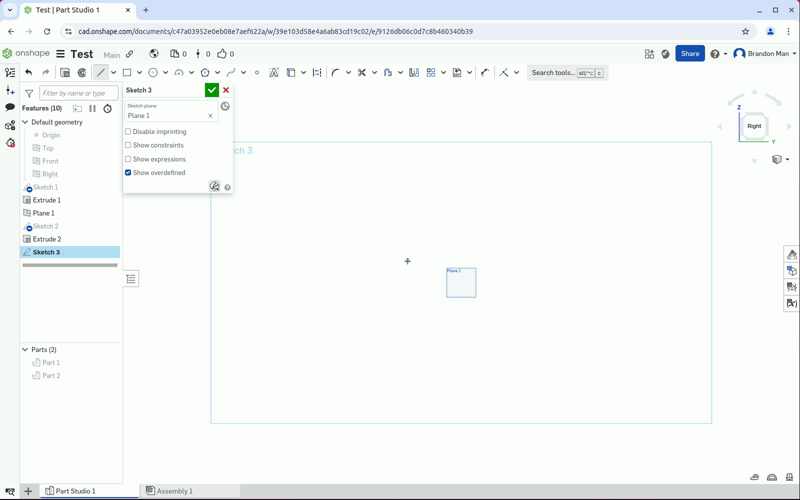
mouse_move(513, 260)
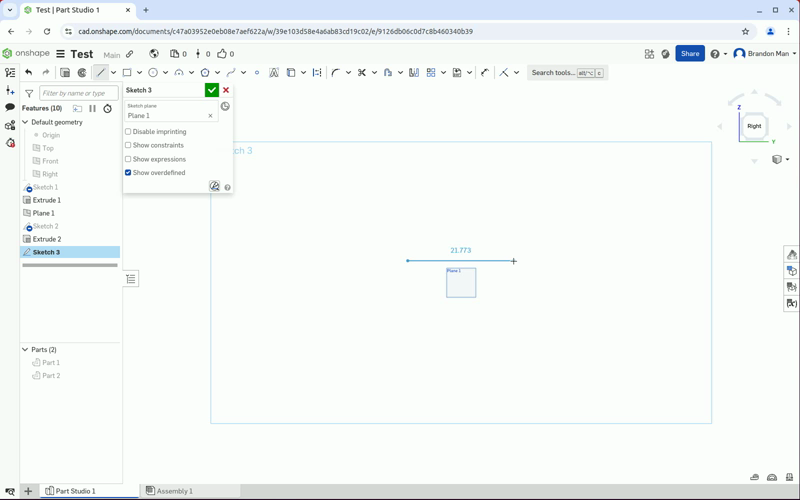
click(513, 260)
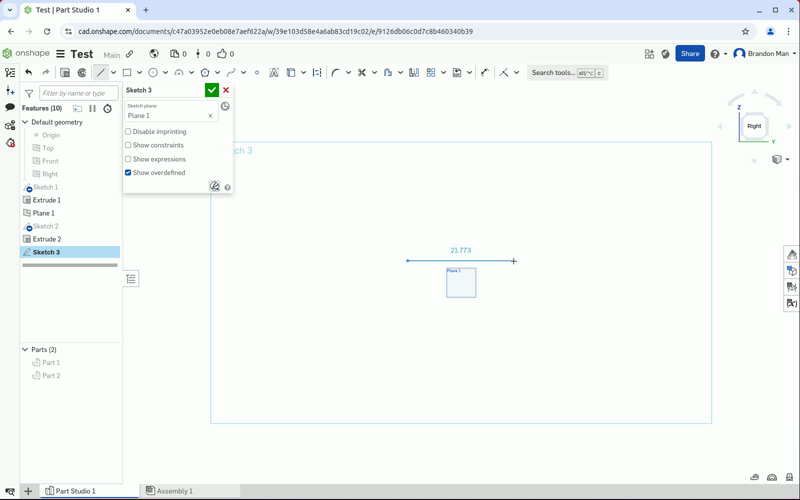
key_up(shift)
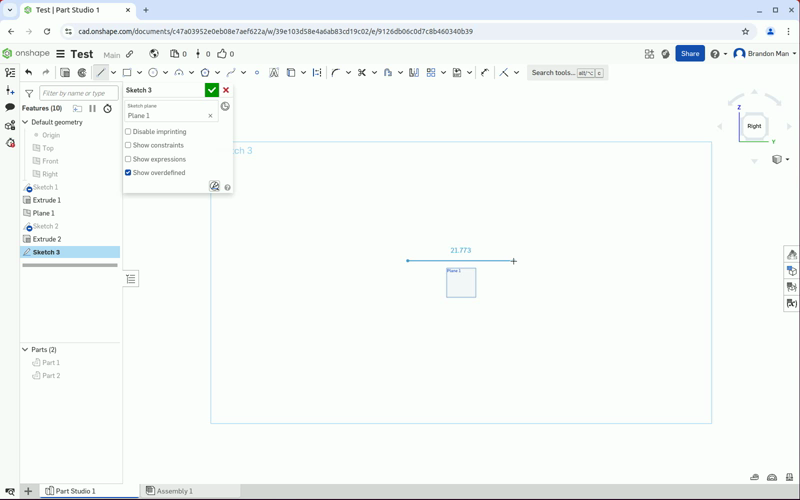
key_down(shift)
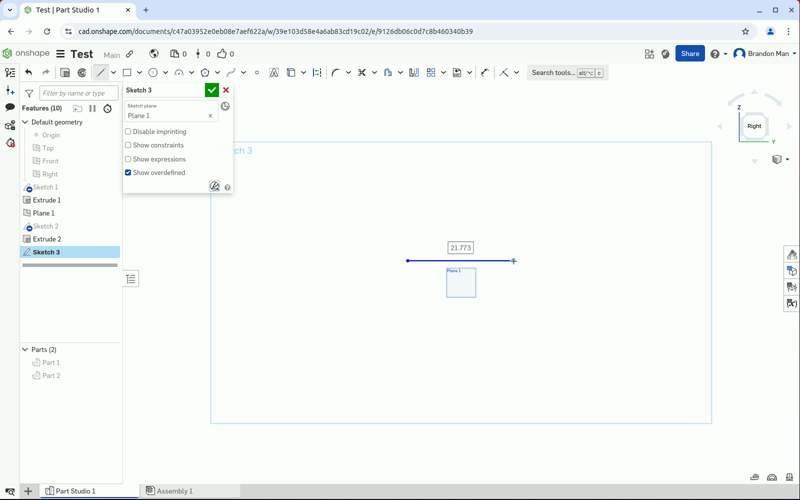
mouse_move(543, 260)
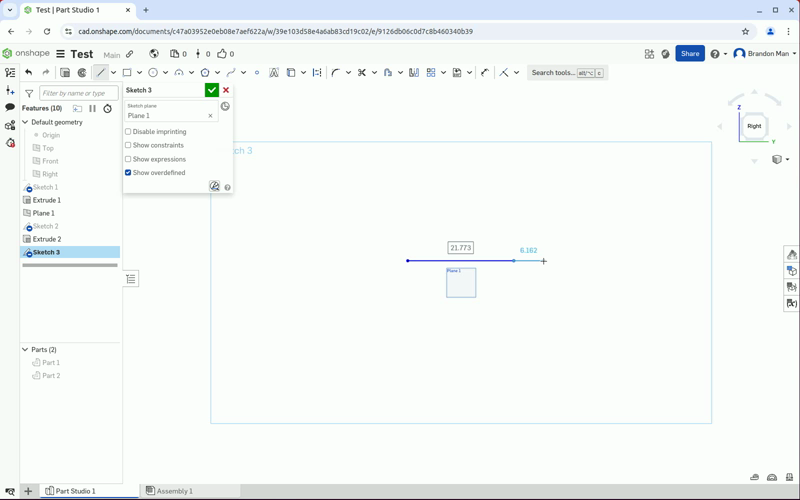
mouse_move(513, 257)
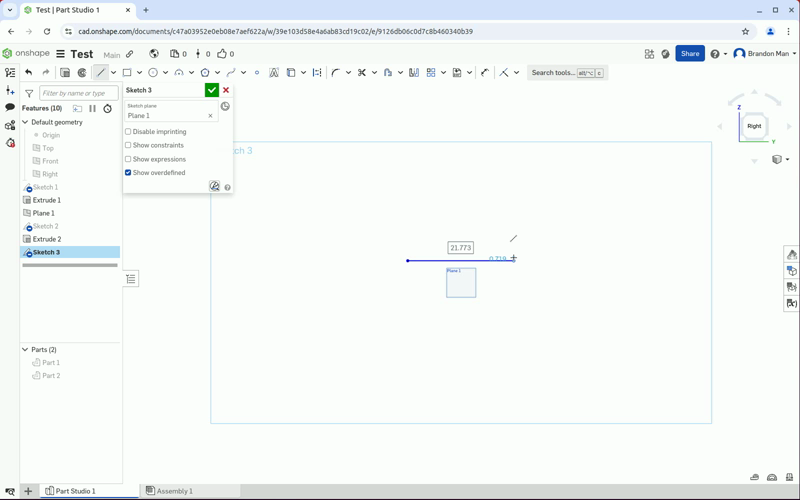
scroll(6)
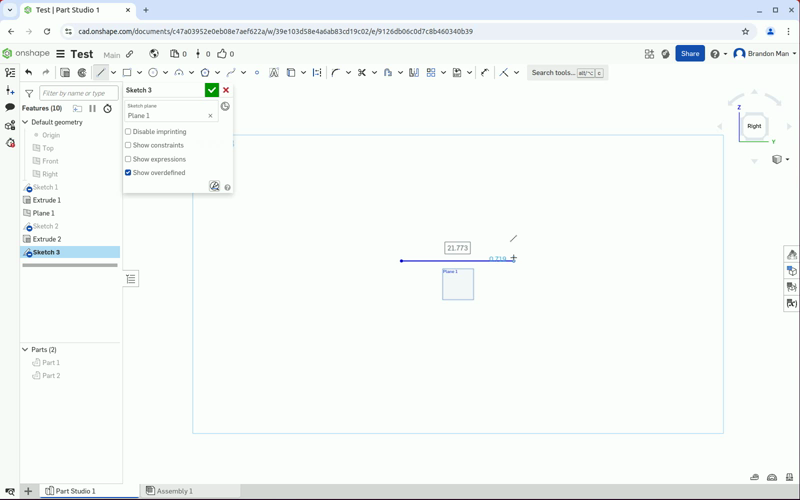
scroll(6)
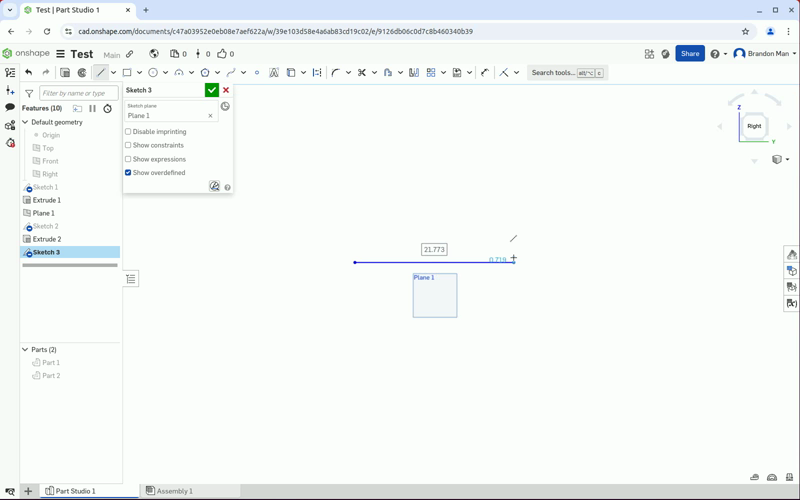
scroll(6)
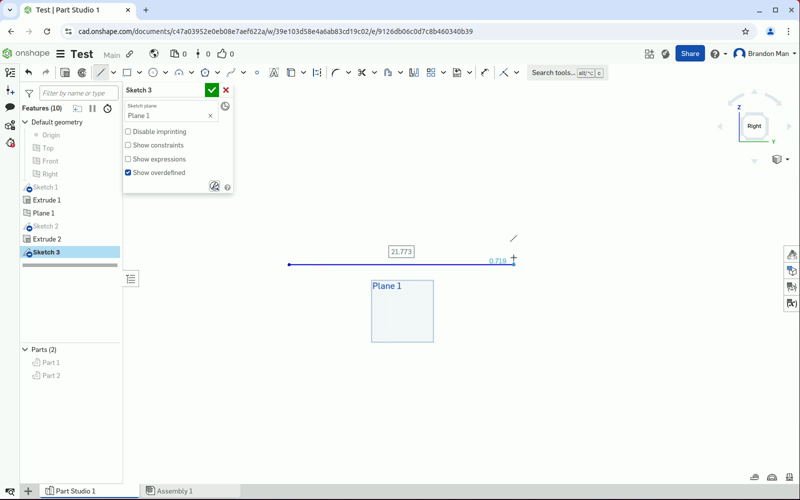
scroll(6)
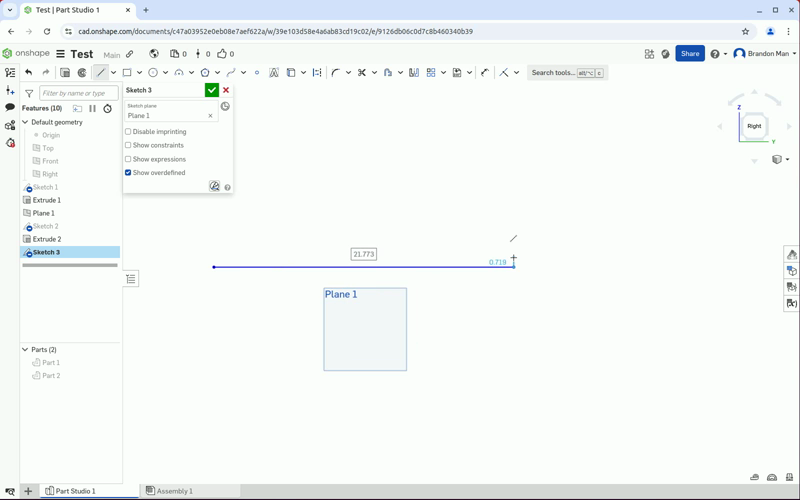
scroll(6)
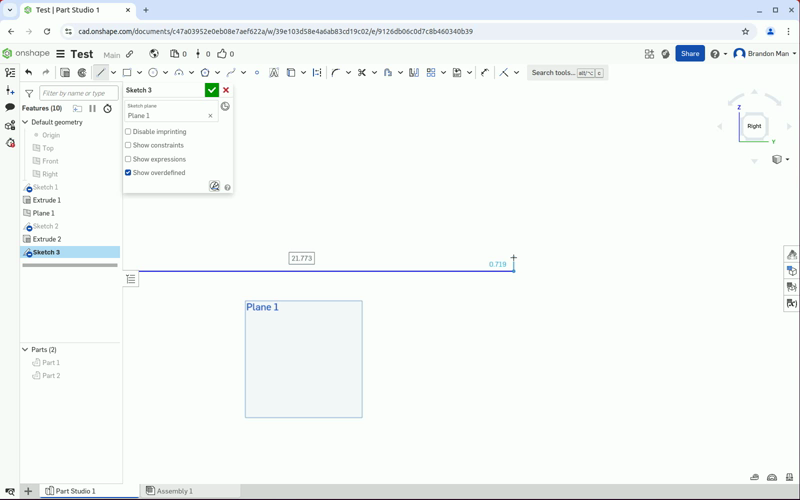
scroll(6)
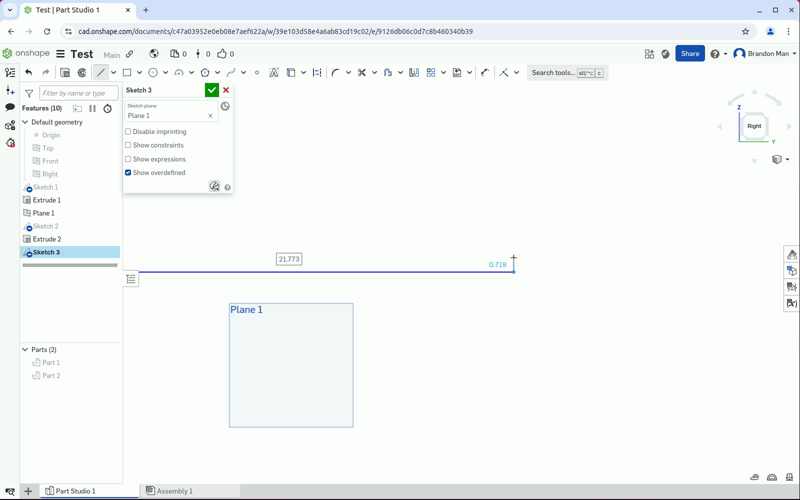
scroll(6)
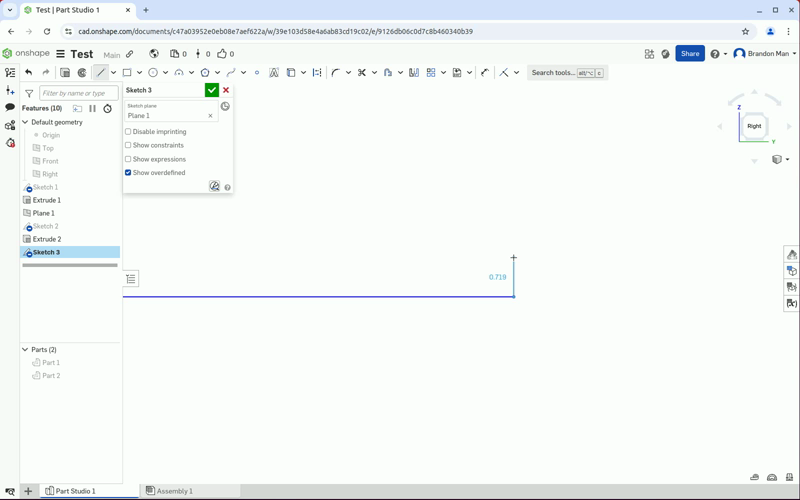
click(513, 257)
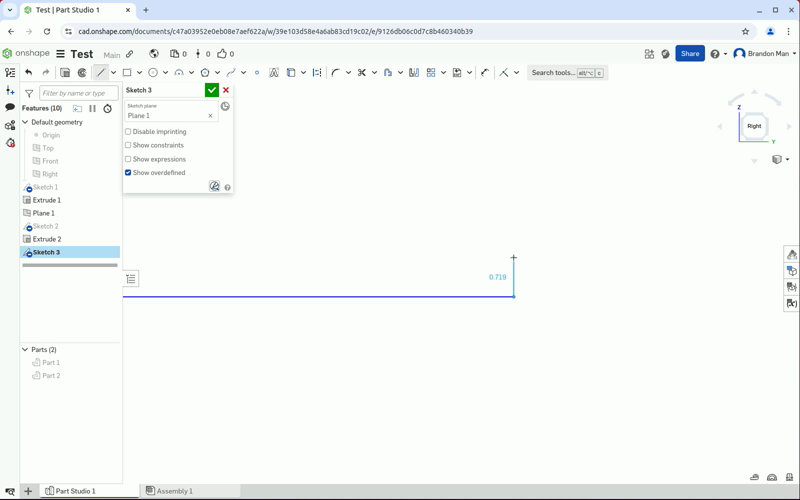
scroll(-6)
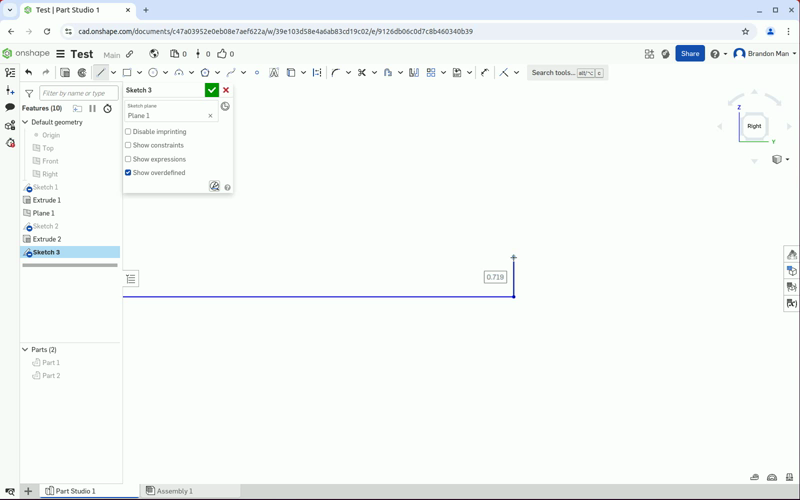
scroll(-6)
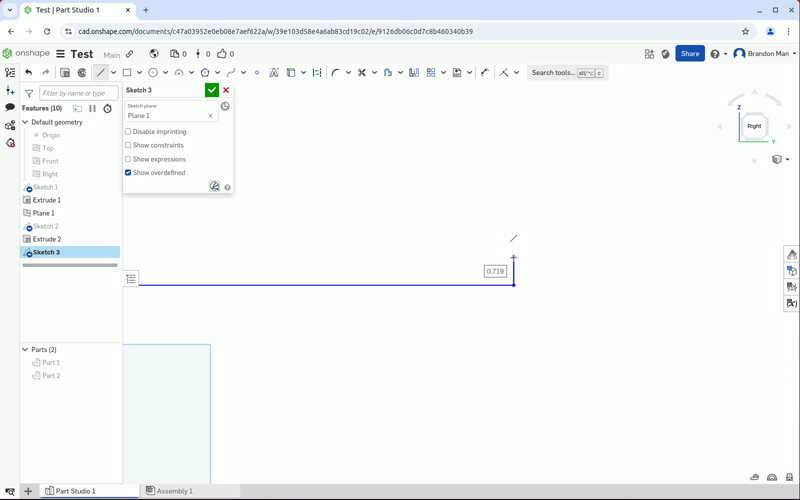
scroll(-6)
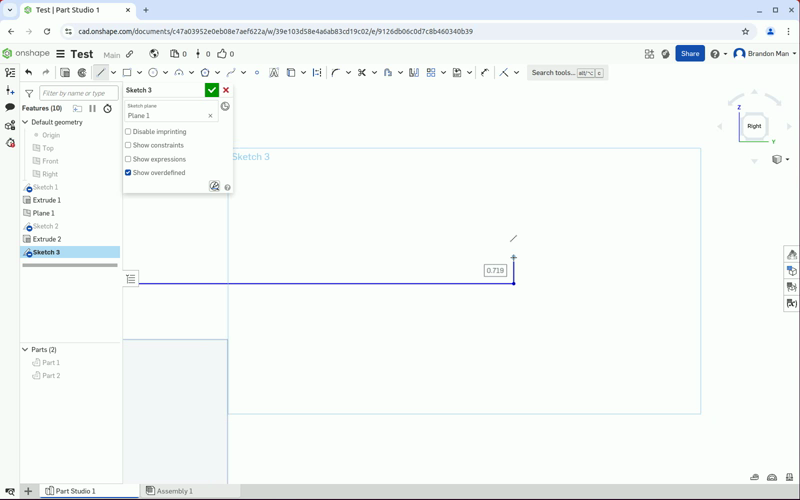
scroll(-6)
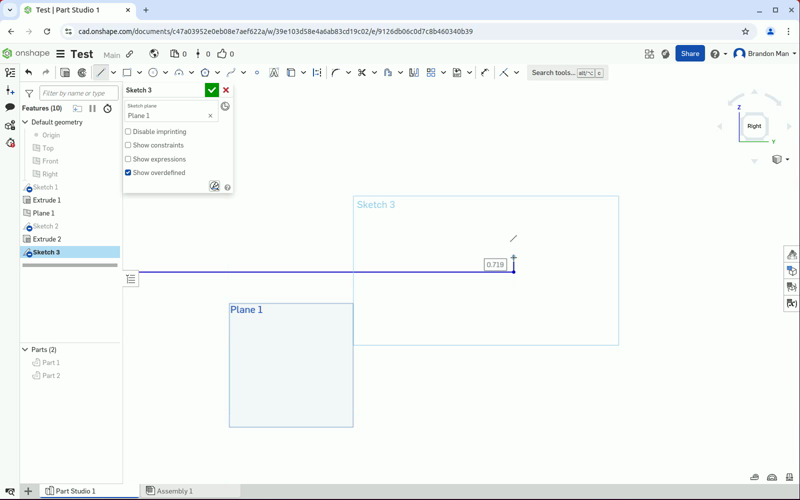
scroll(-6)
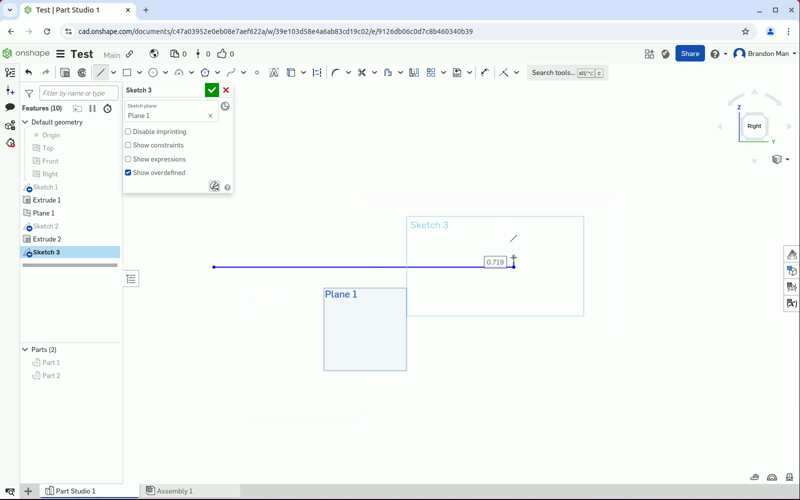
scroll(-6)
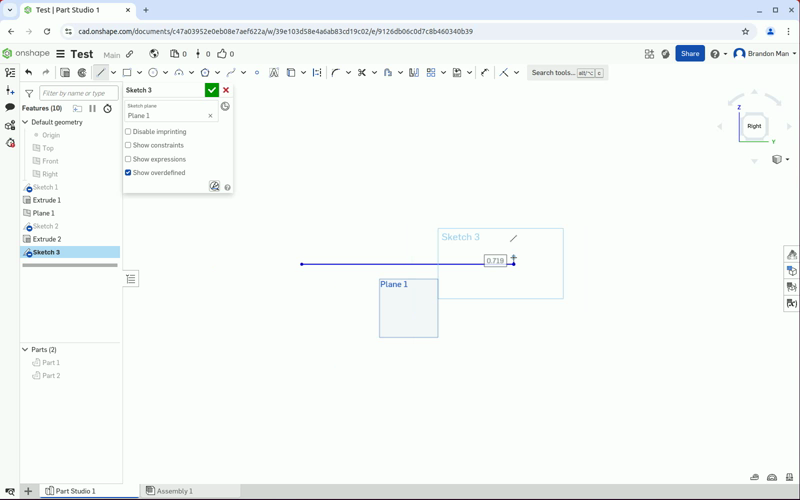
scroll(-6)
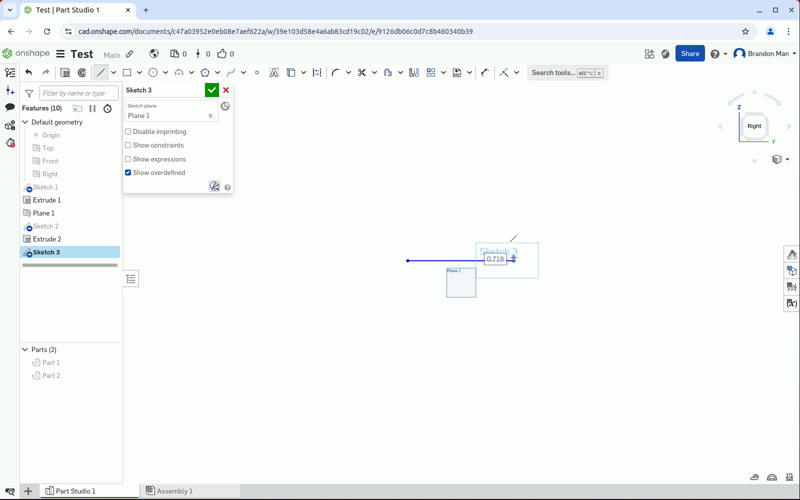
key_up(shift)
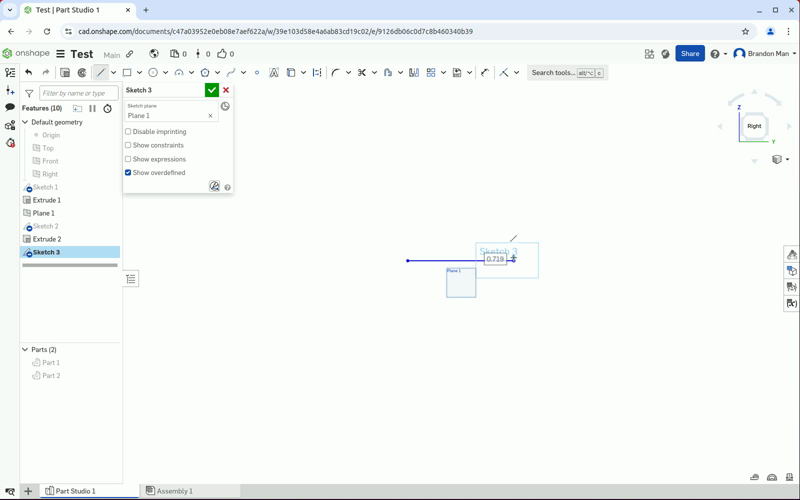
key_down(shift)
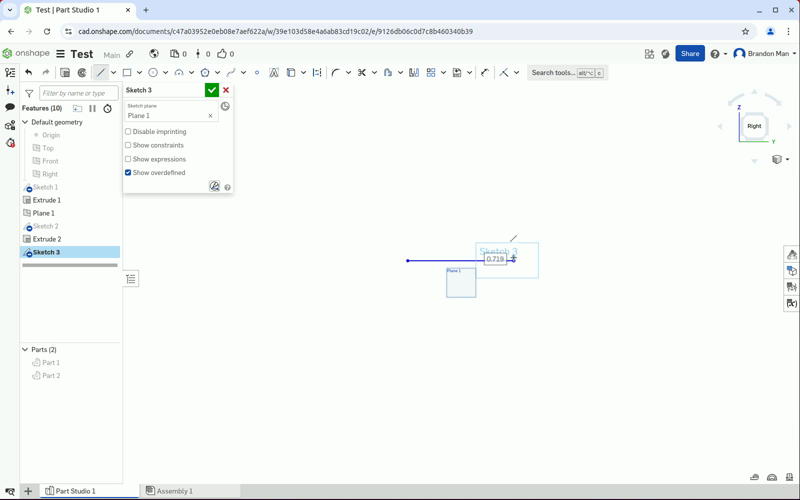
mouse_move(407, 257)
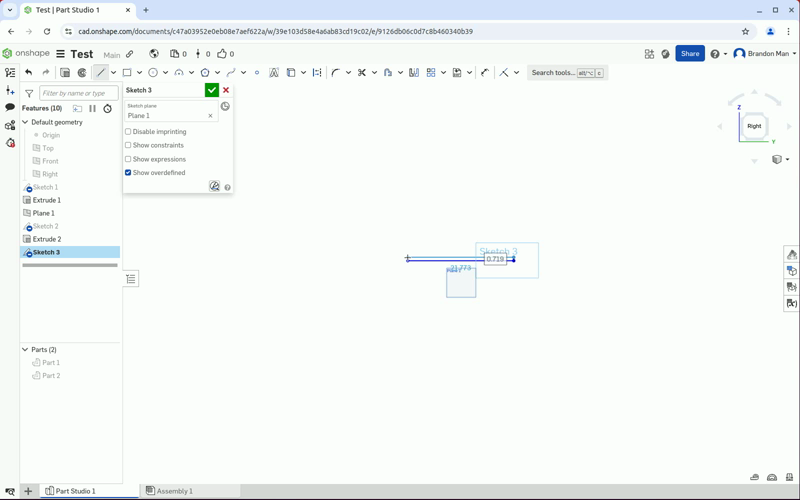
scroll(6)
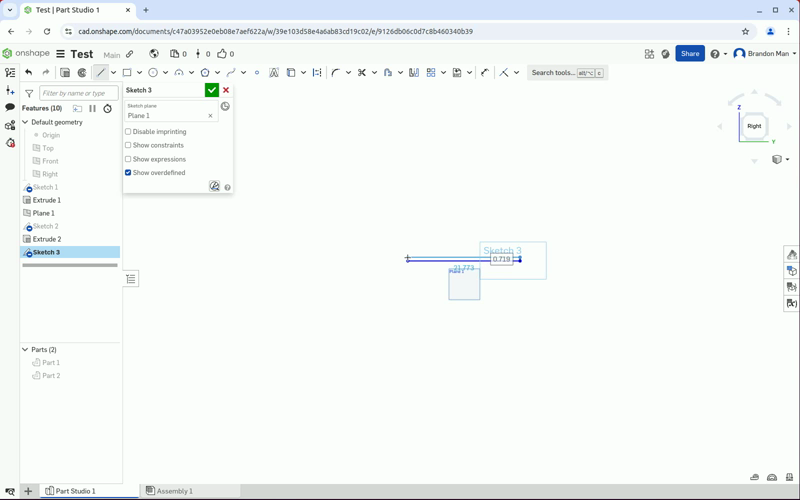
scroll(6)
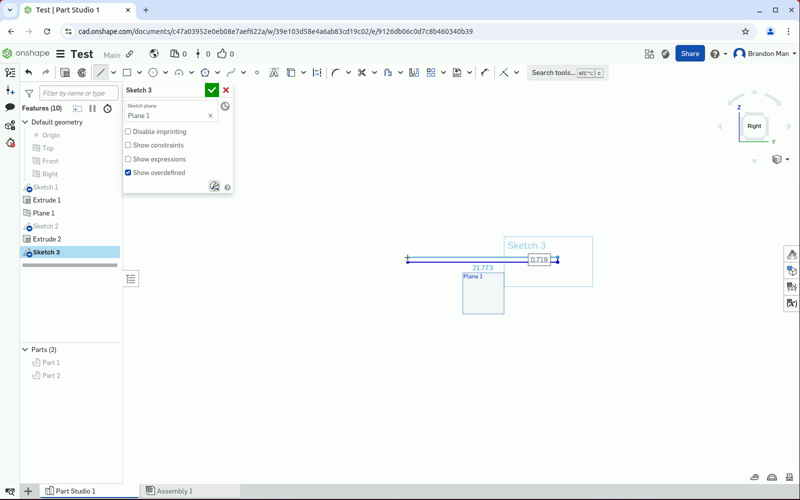
scroll(6)
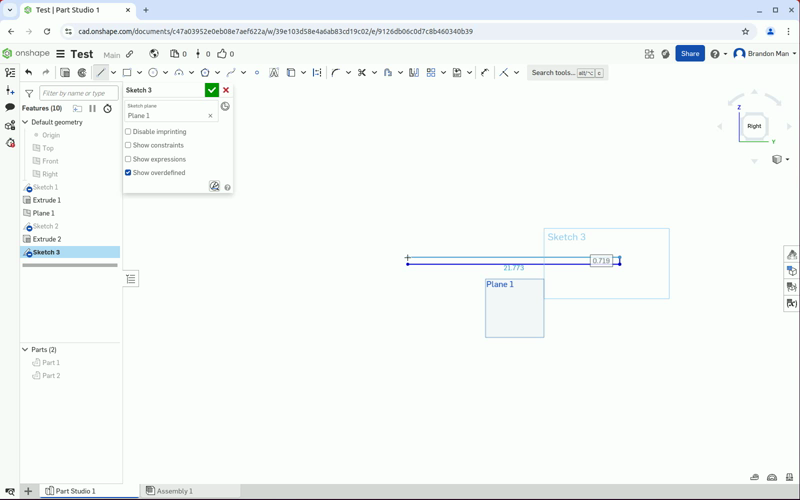
scroll(6)
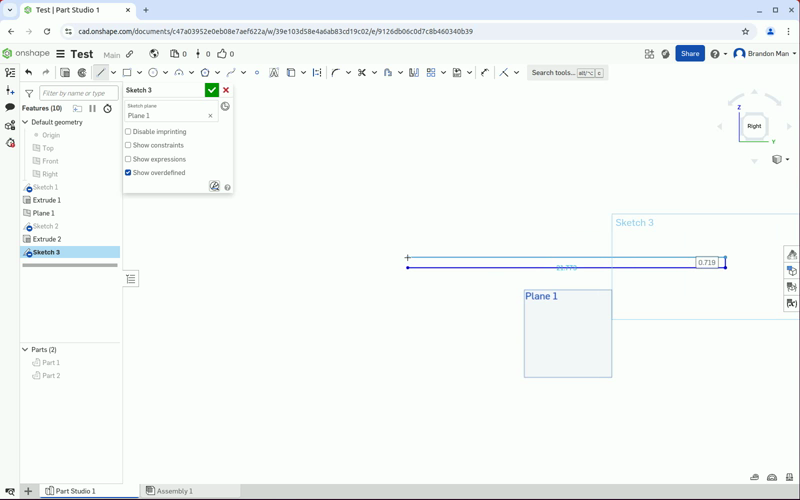
scroll(6)
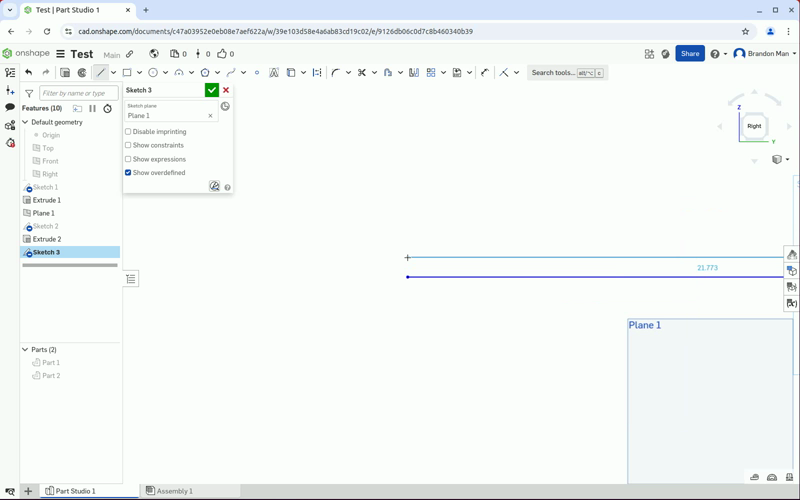
scroll(6)
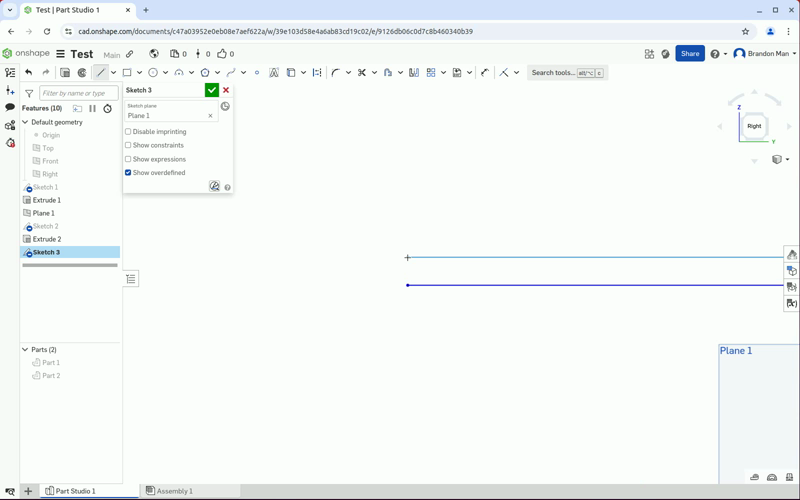
scroll(6)
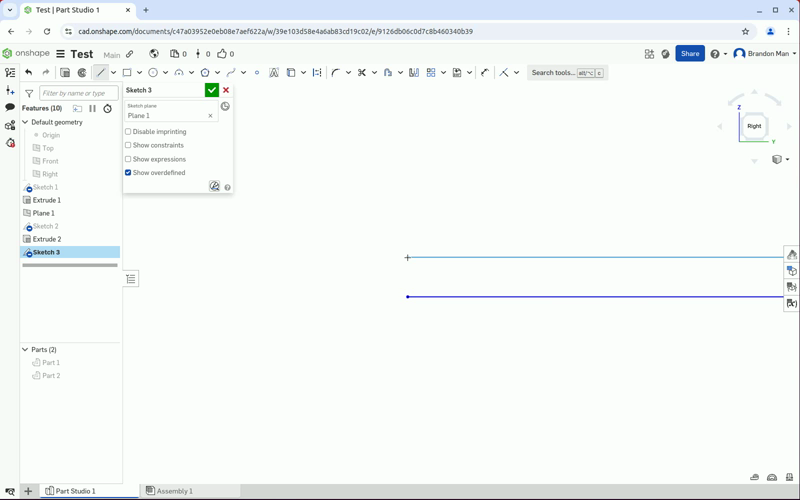
click(407, 257)
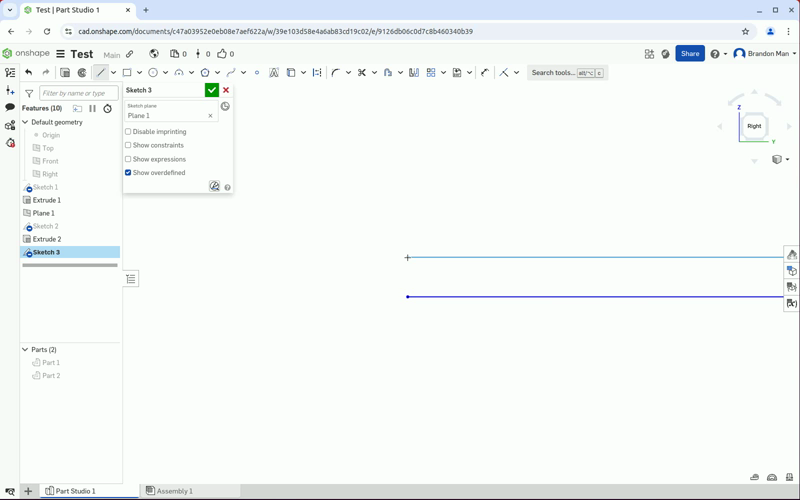
scroll(-6)
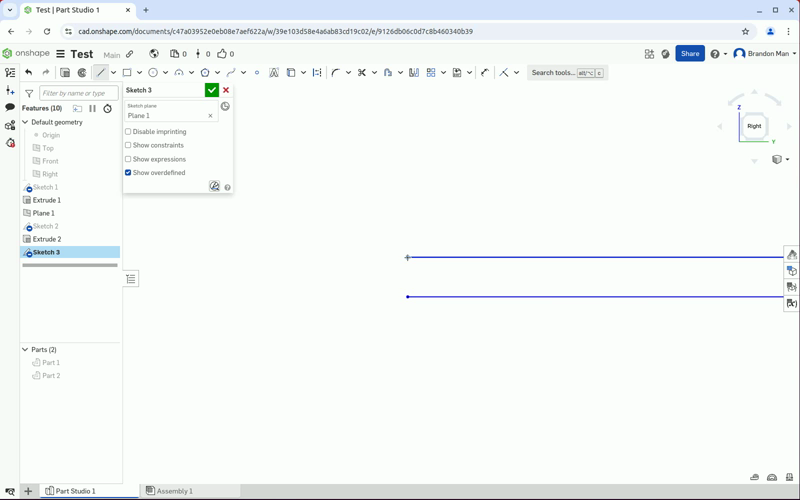
scroll(-6)
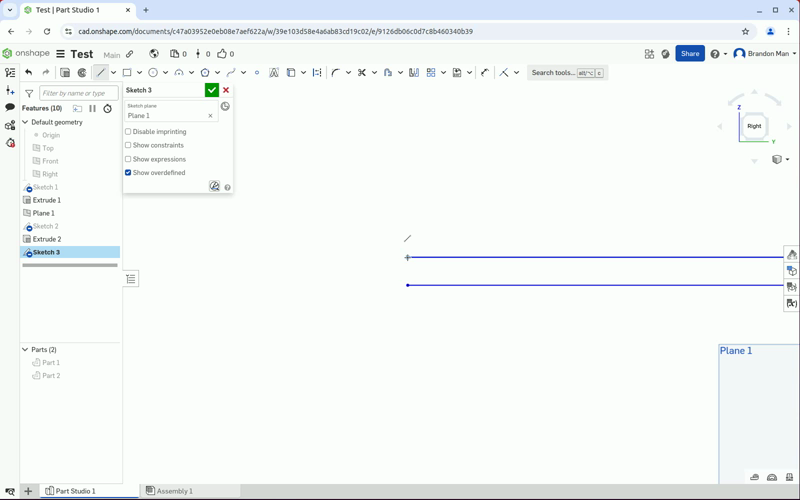
scroll(-6)
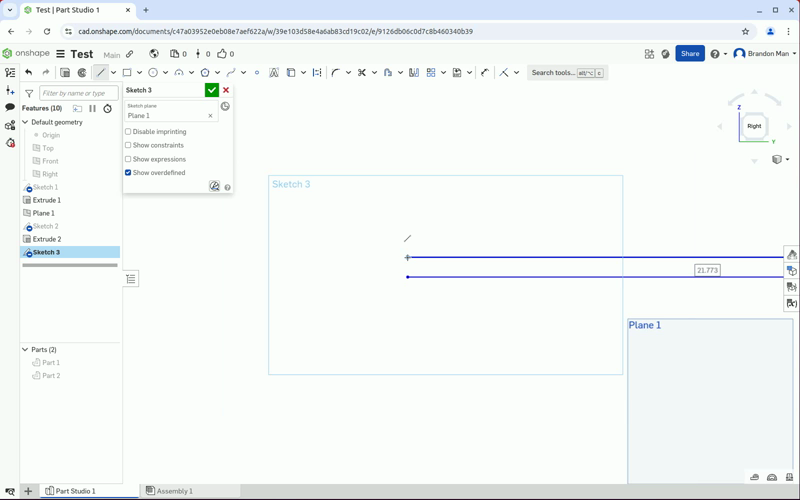
scroll(-6)
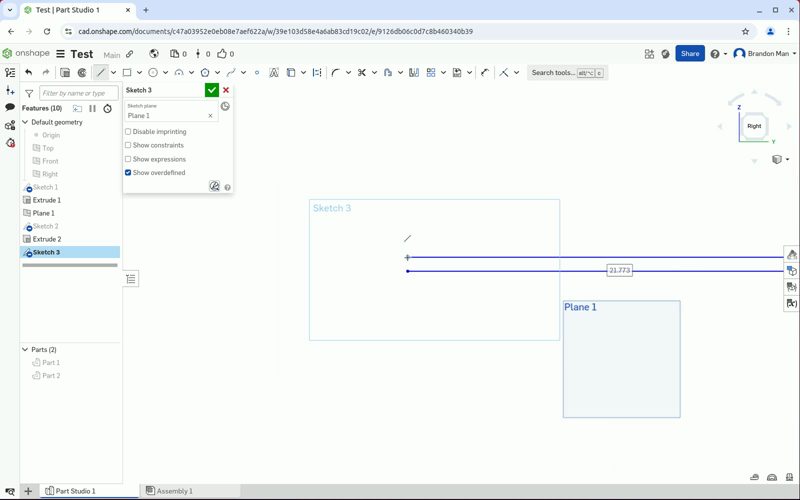
scroll(-6)
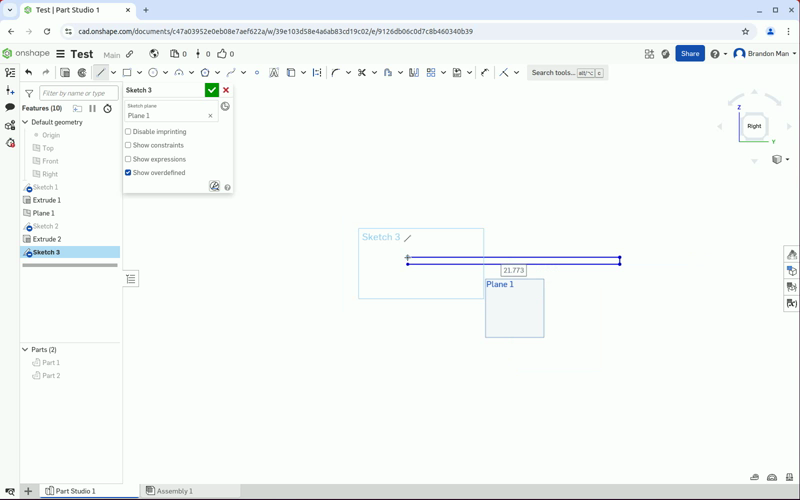
scroll(-6)
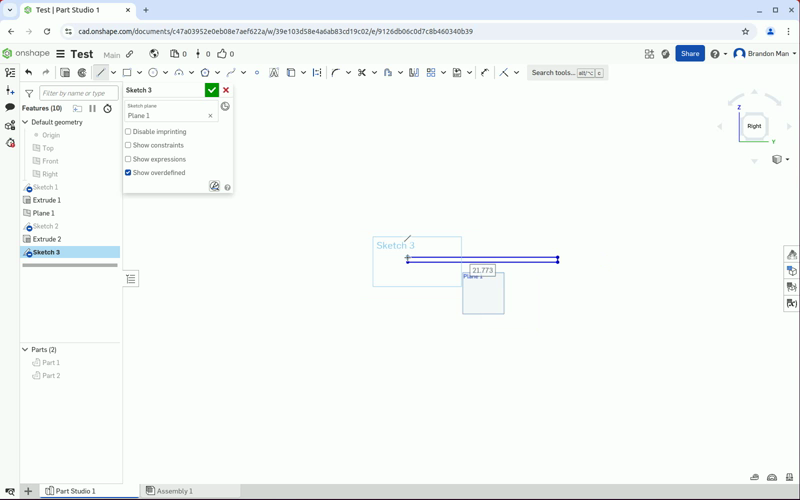
scroll(-6)
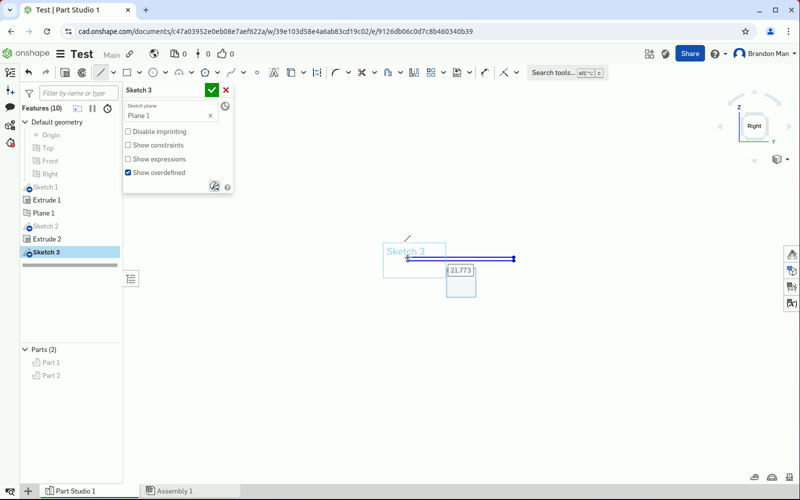
key_up(shift)
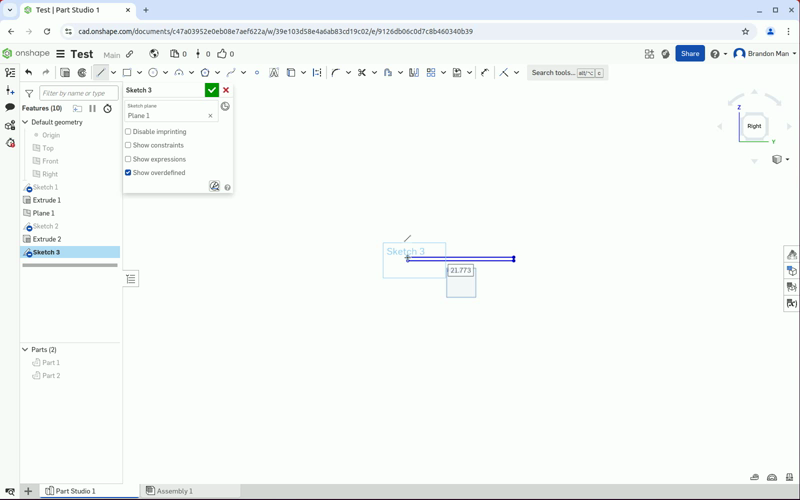
mouse_move(437, 257)
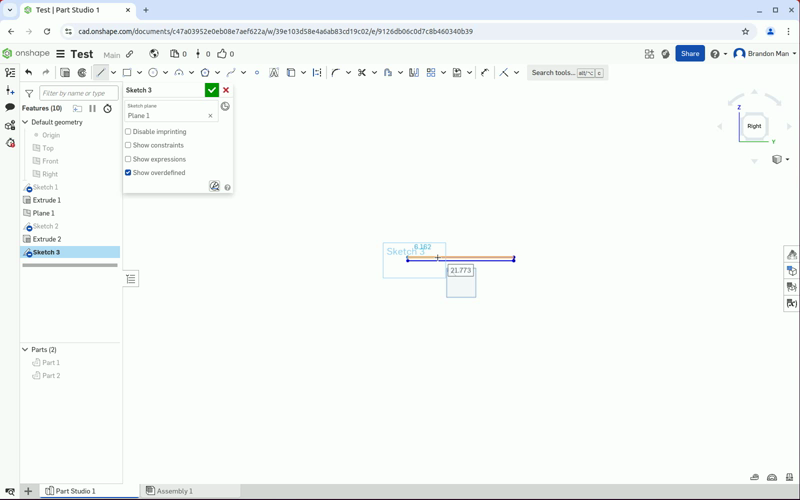
key_down(shift)
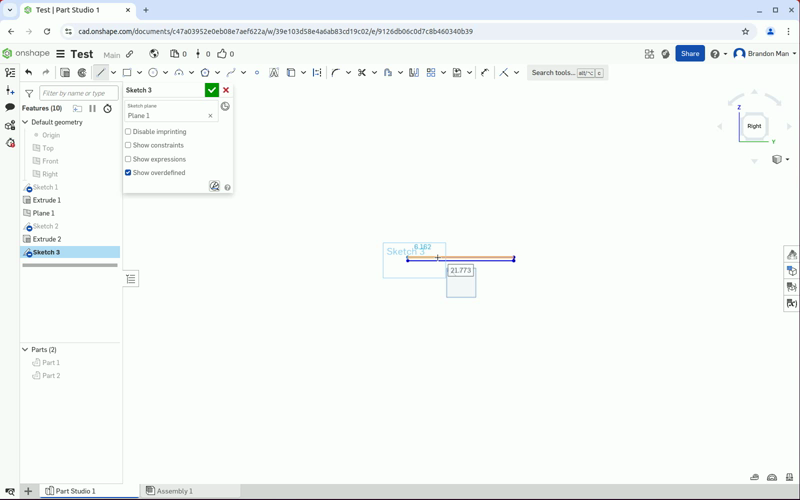
mouse_move(407, 260)
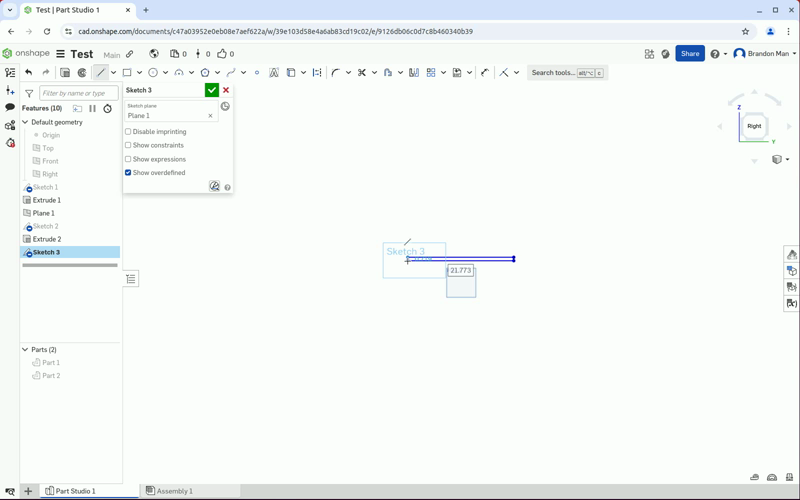
scroll(6)
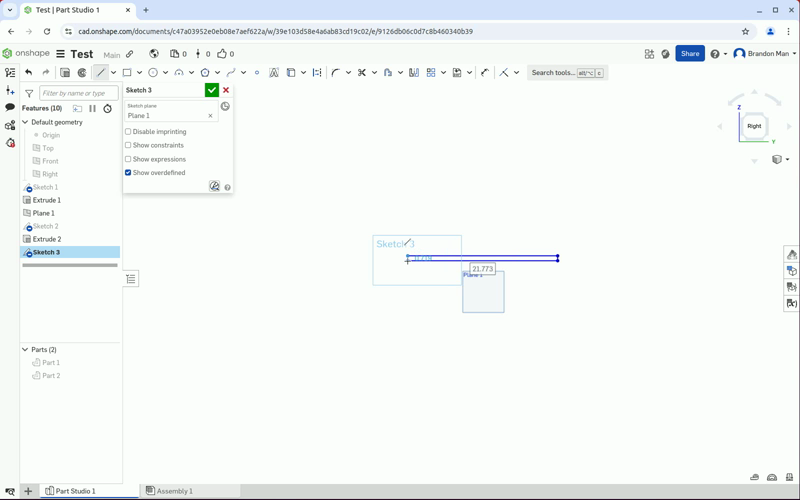
scroll(6)
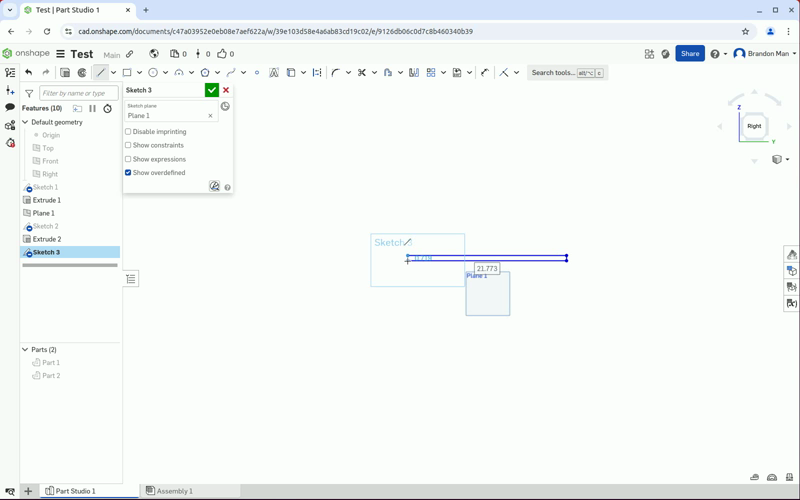
scroll(6)
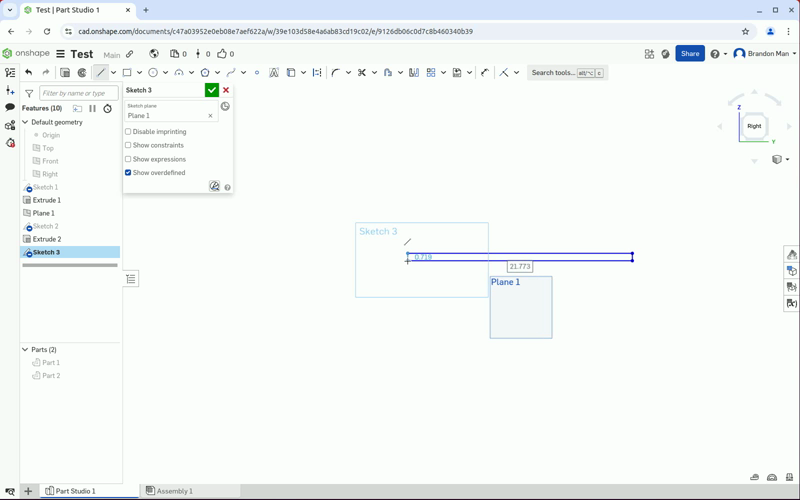
scroll(6)
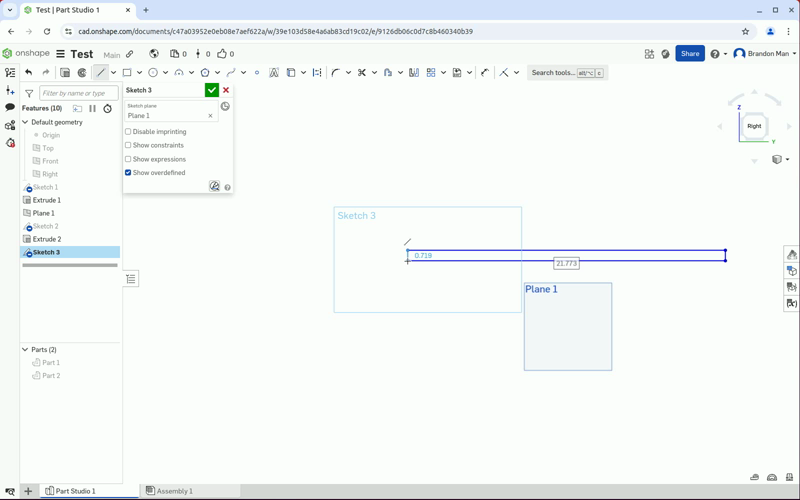
scroll(6)
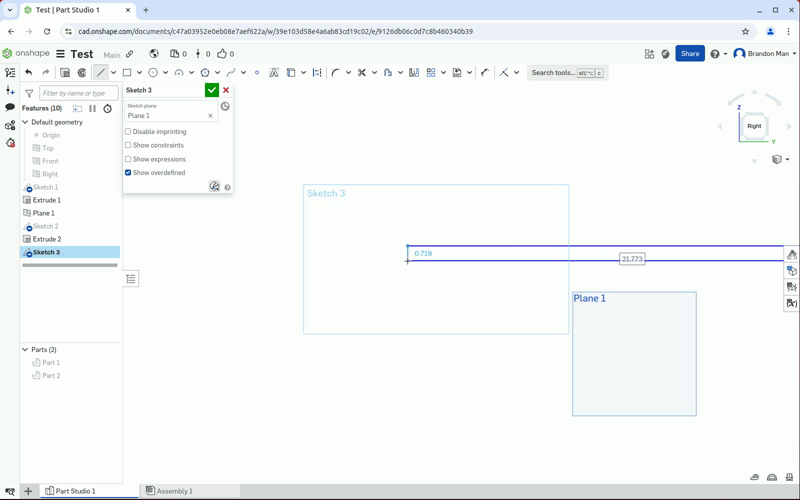
scroll(6)
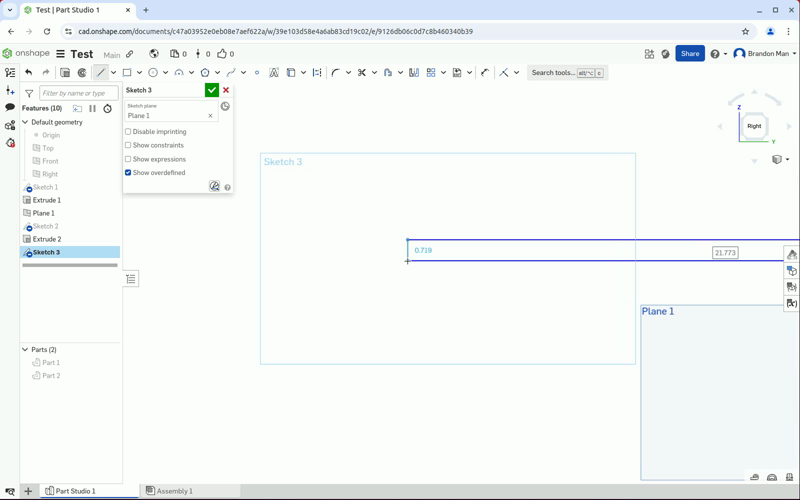
scroll(6)
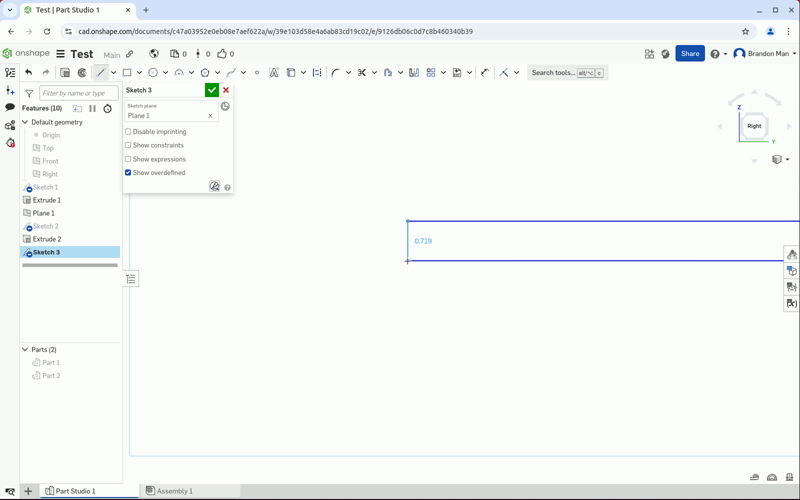
key_up(shift)
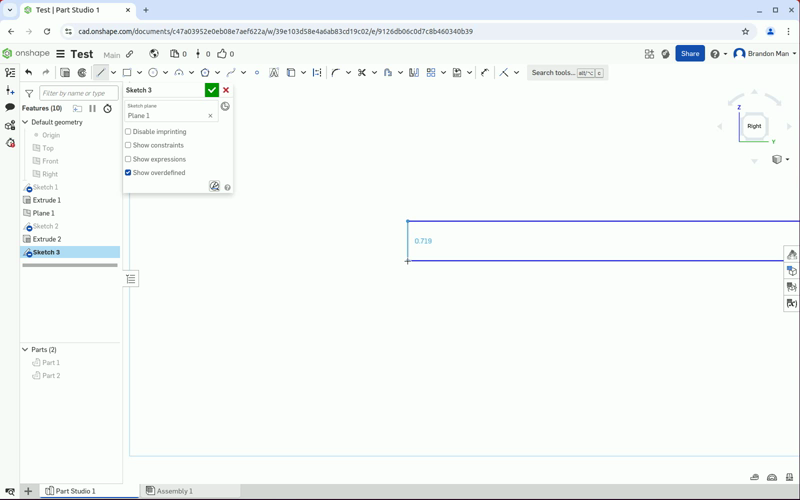
click(407, 260)
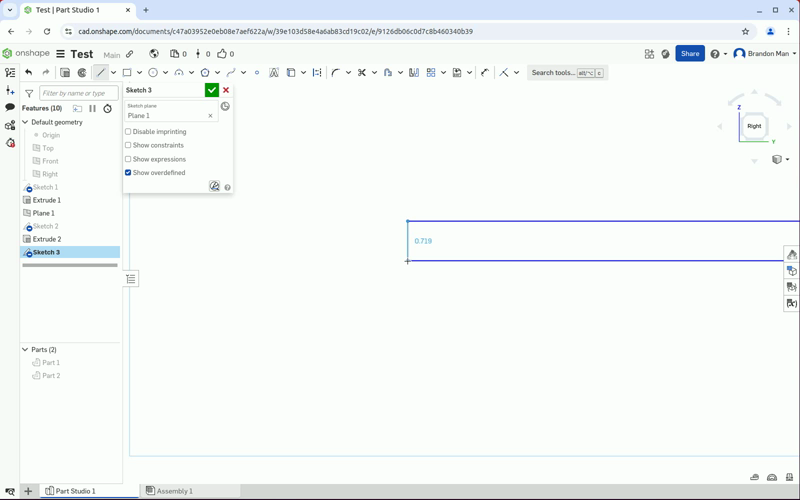
scroll(-6)
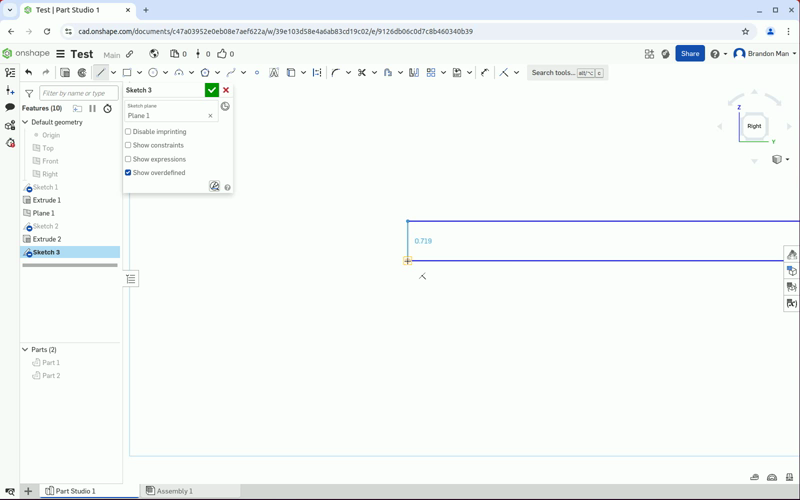
scroll(-6)
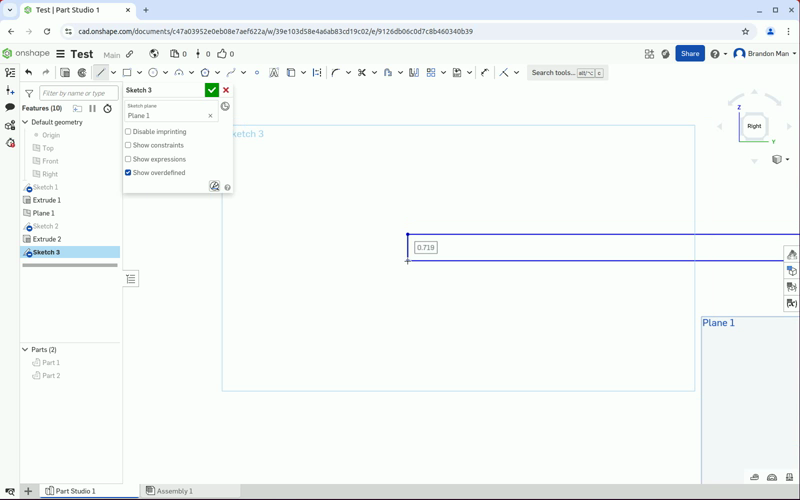
scroll(-6)
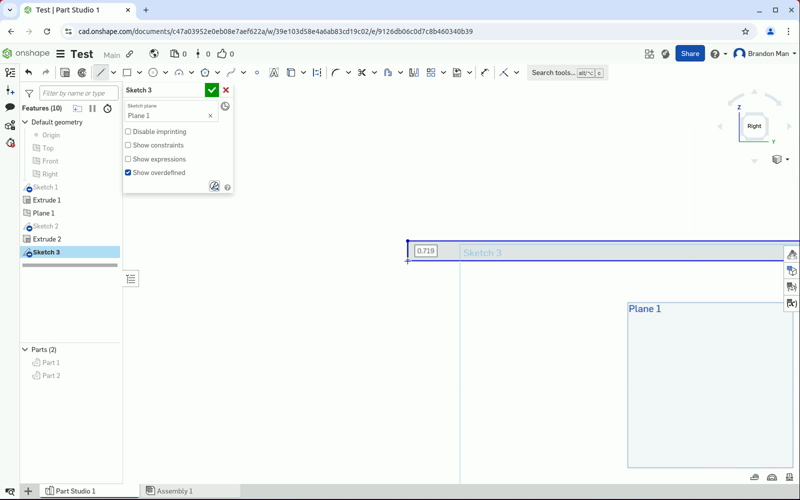
scroll(-6)
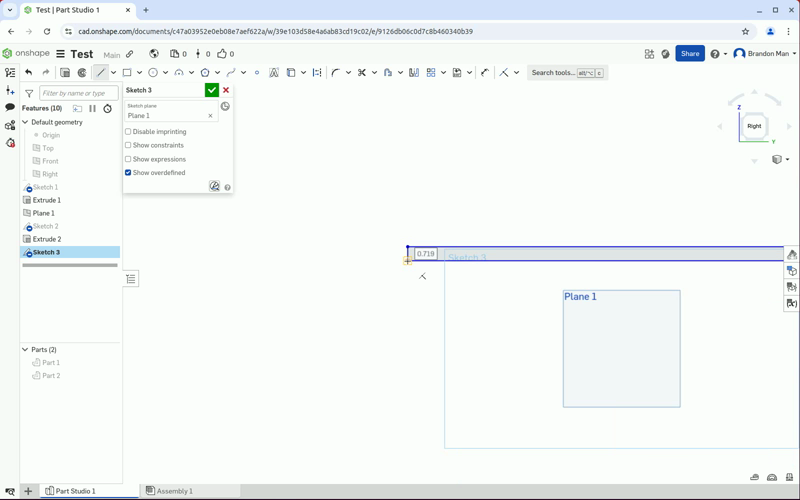
scroll(-6)
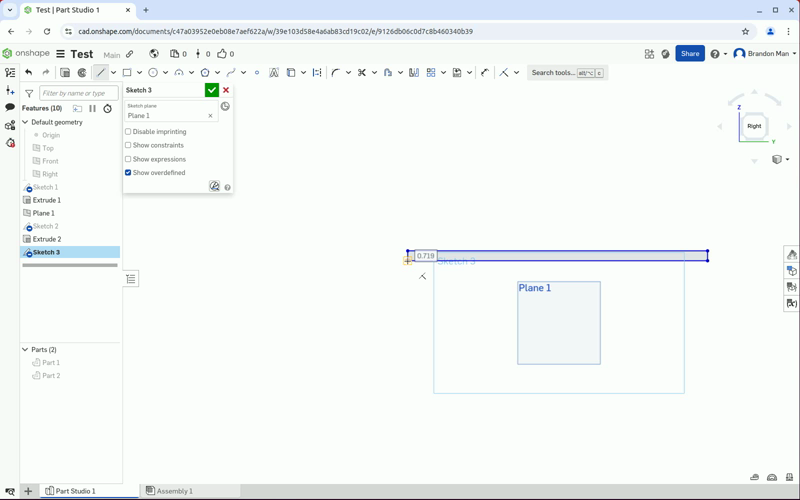
scroll(-6)
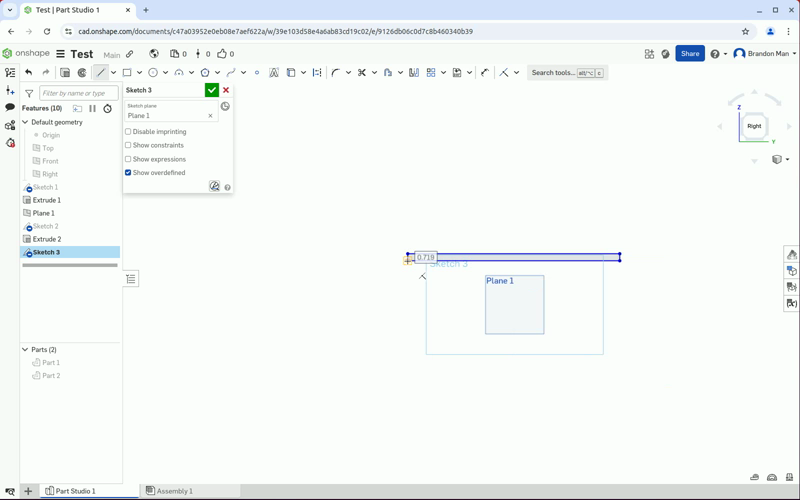
scroll(-6)
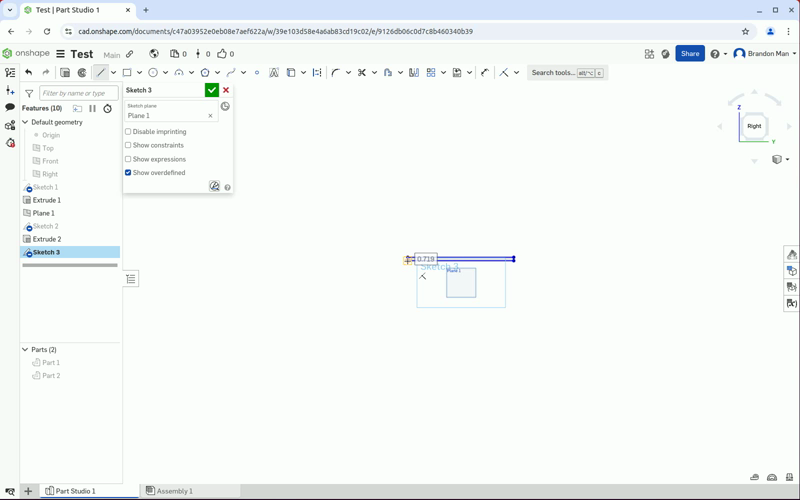
key(esc)
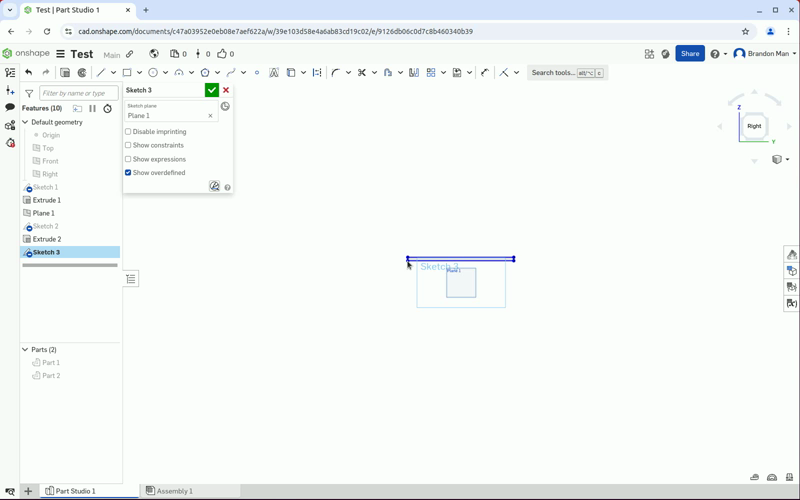
mouse_move(443, 259)
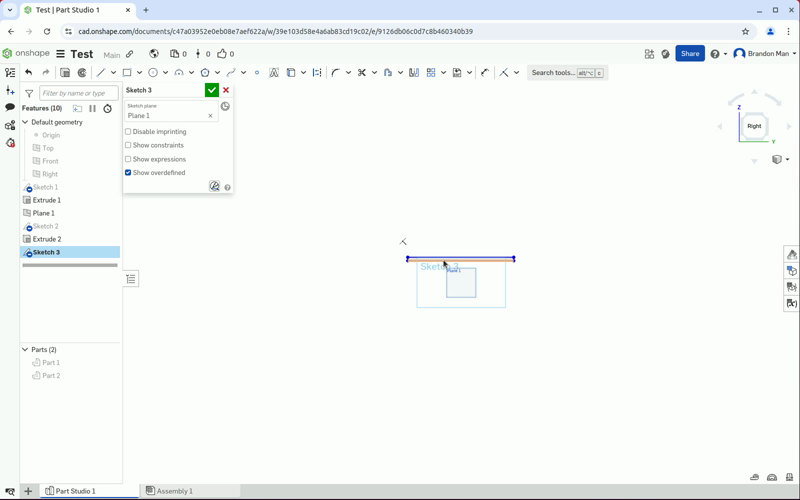
scroll(6)
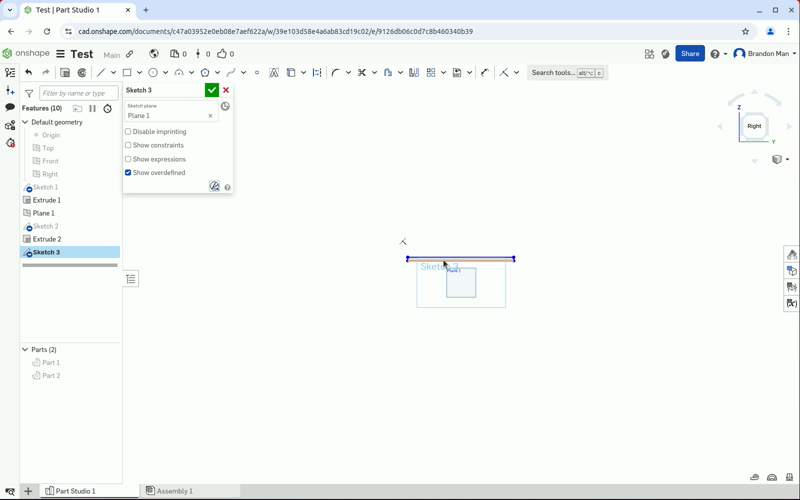
scroll(6)
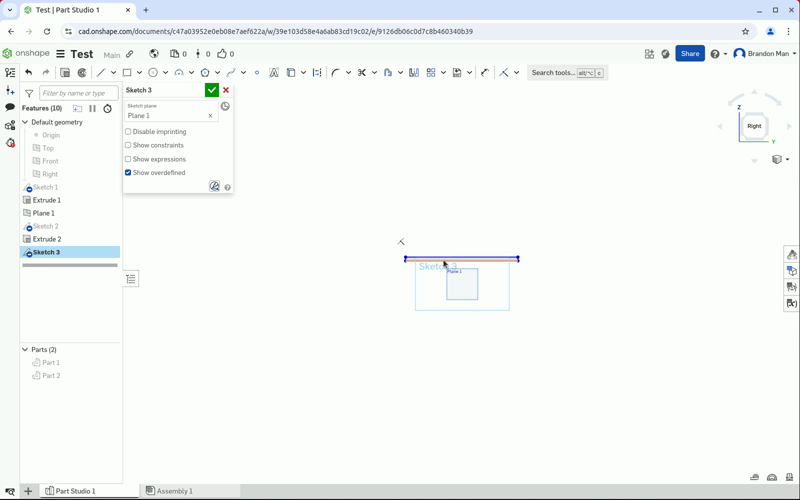
scroll(6)
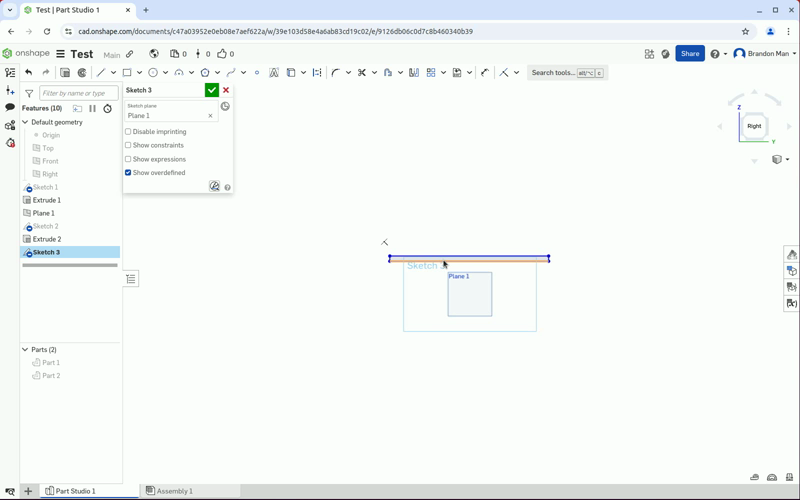
scroll(6)
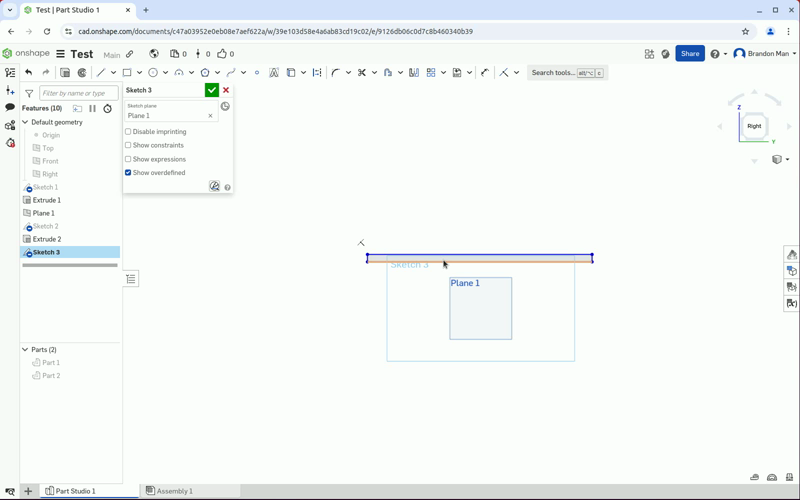
scroll(6)
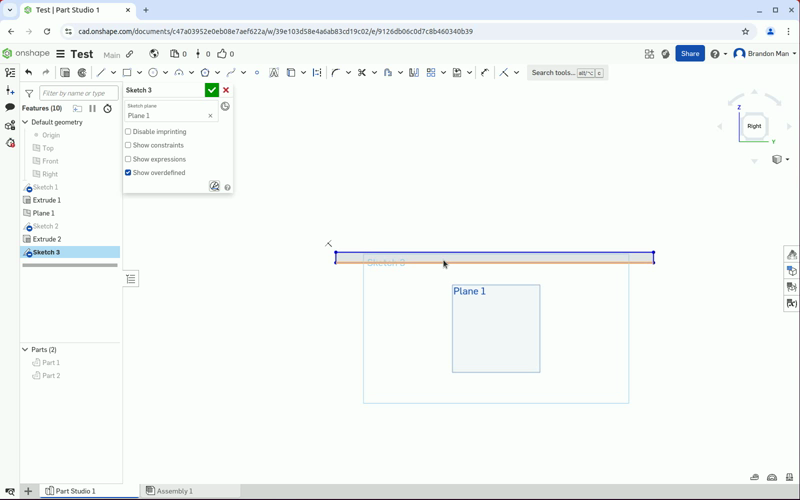
scroll(6)
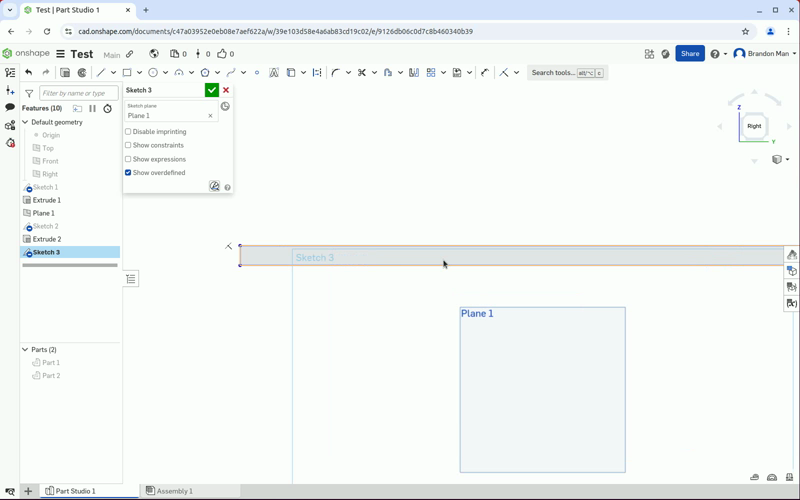
scroll(6)
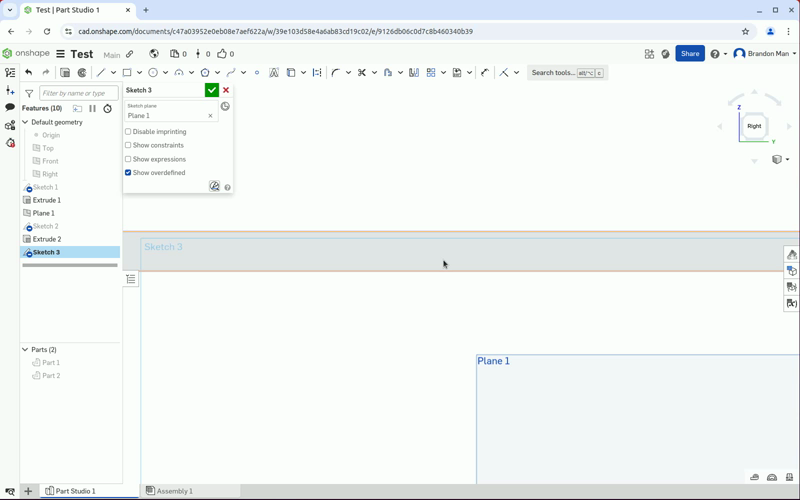
click(443, 259)
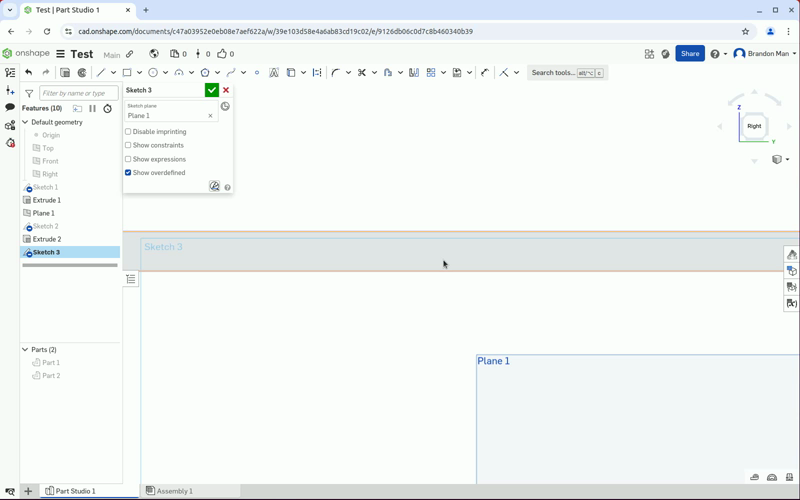
scroll(-6)
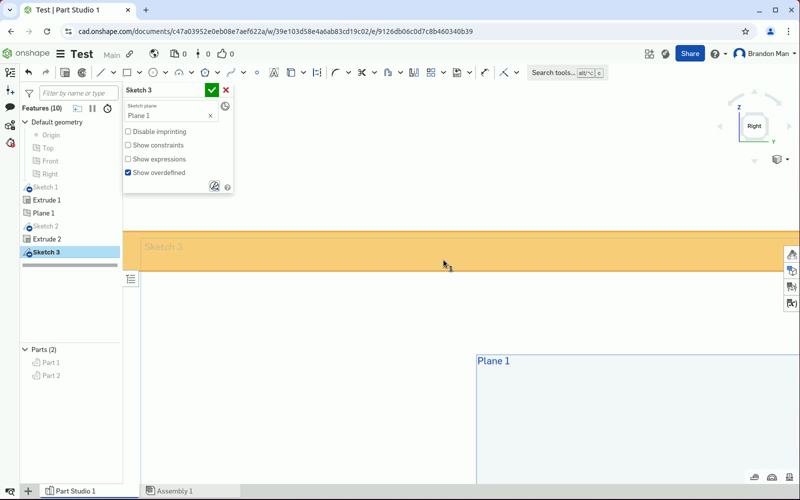
scroll(-6)
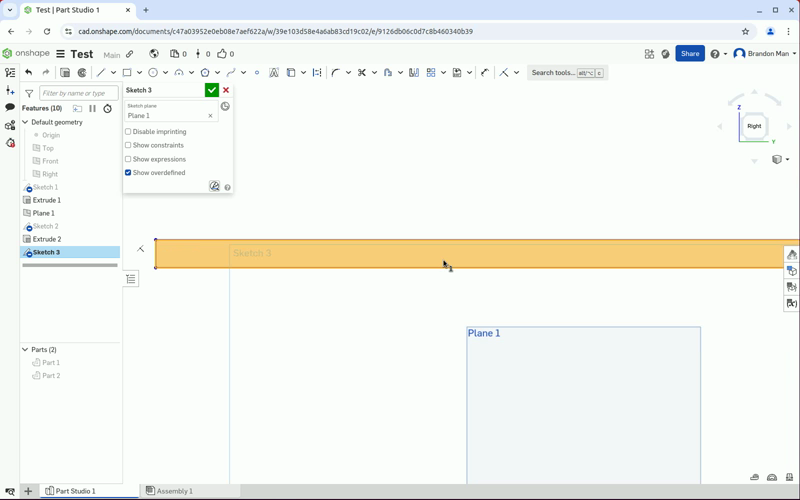
scroll(-6)
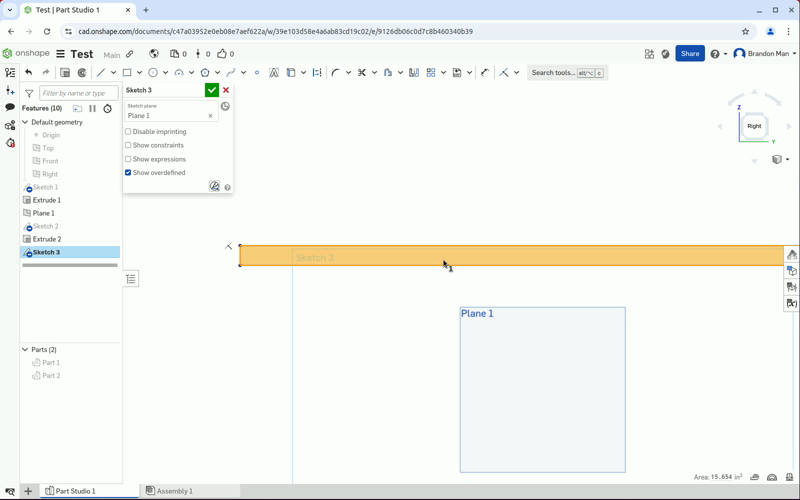
scroll(-6)
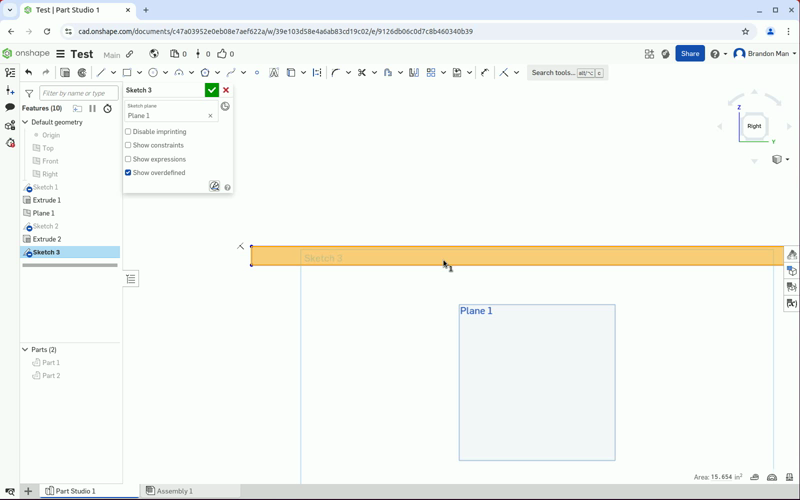
scroll(-6)
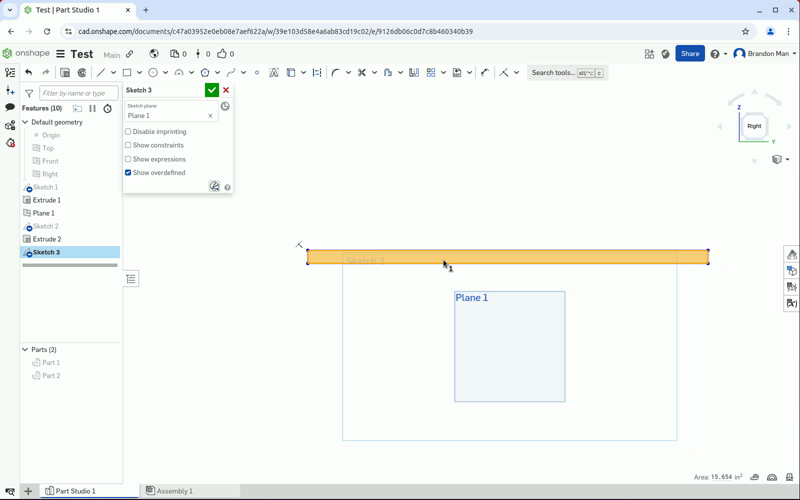
scroll(-6)
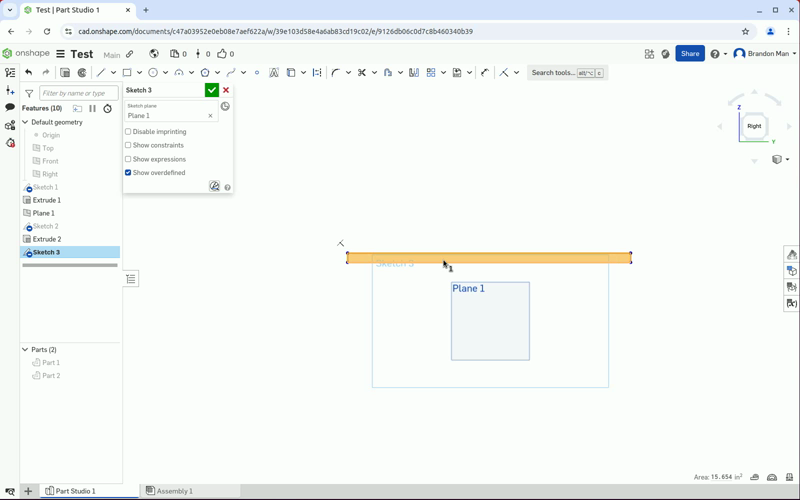
scroll(-6)
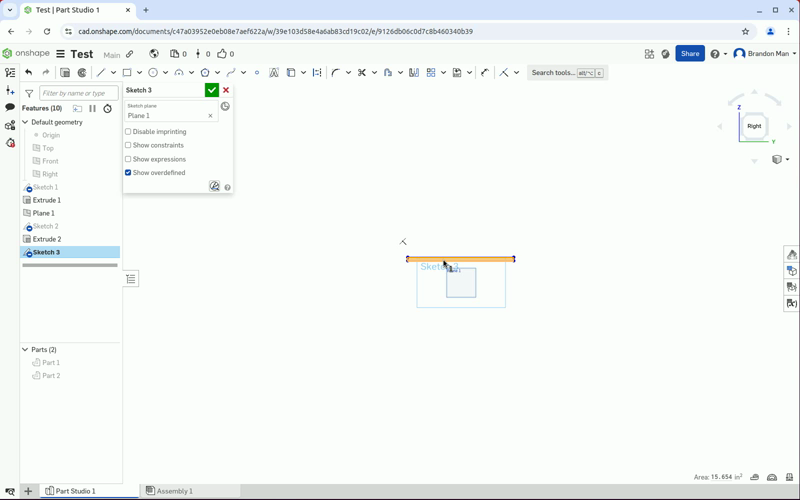
mouse_move(73, 352)
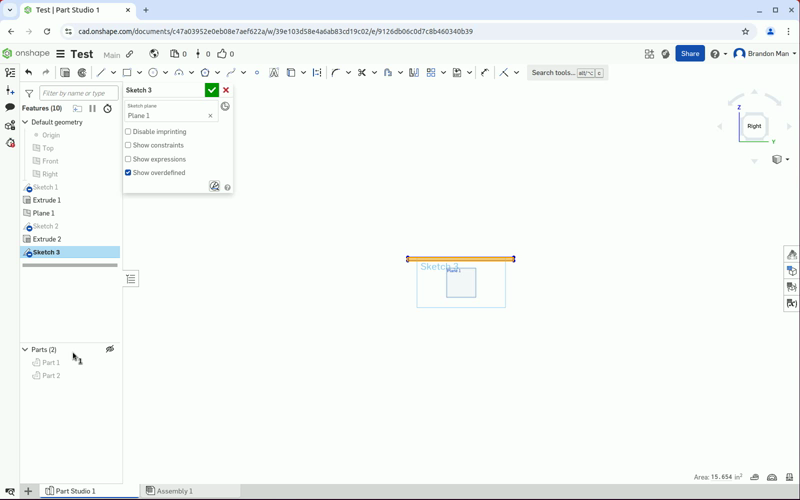
key(shift+y)
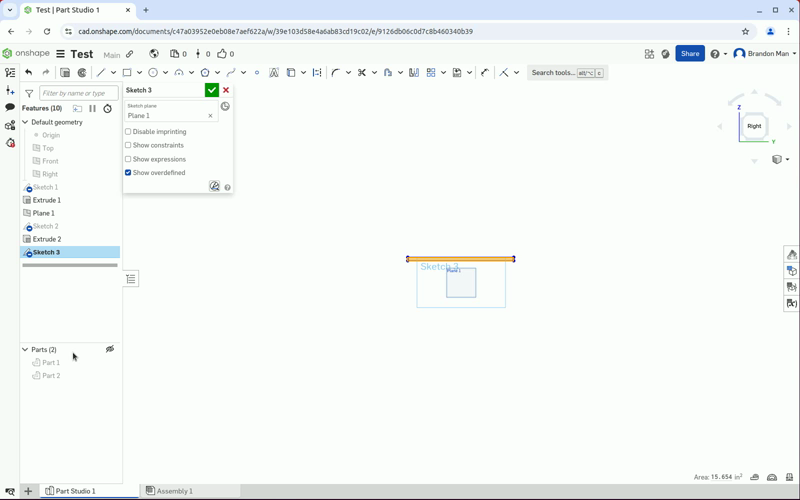
key(shift+e)
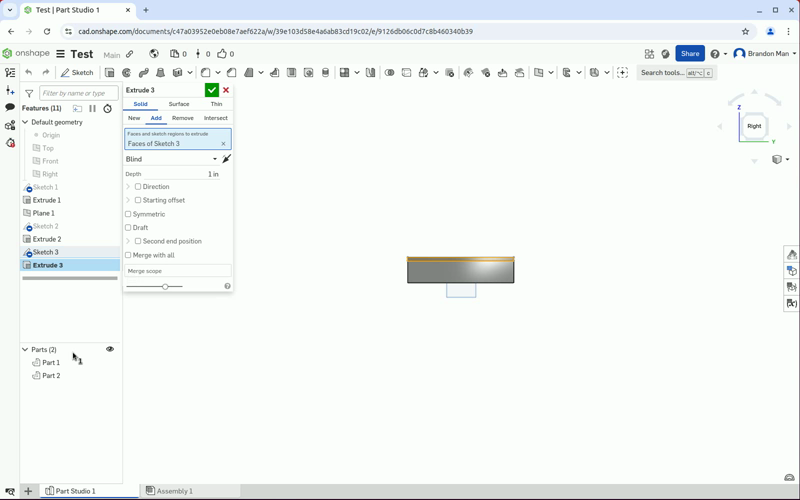
mouse_move(143, 106)
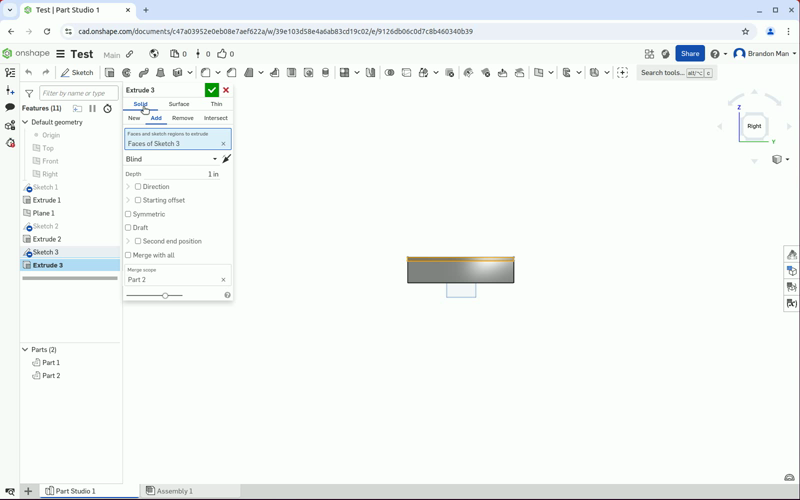
click(143, 106)
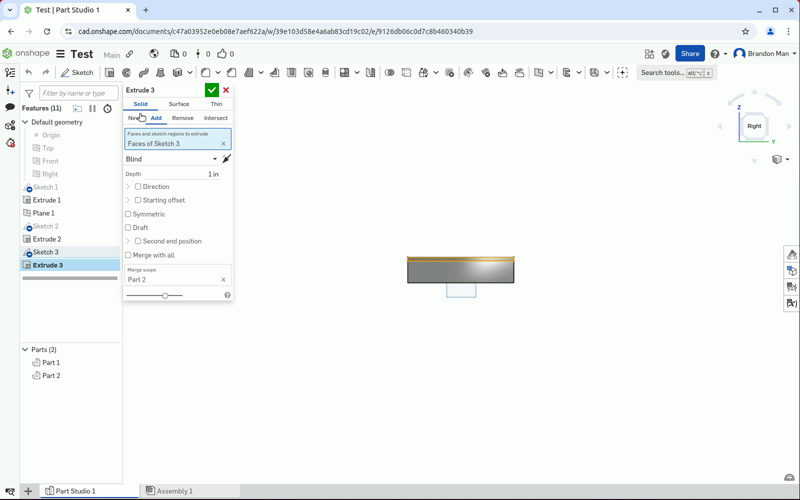
mouse_move(137, 120)
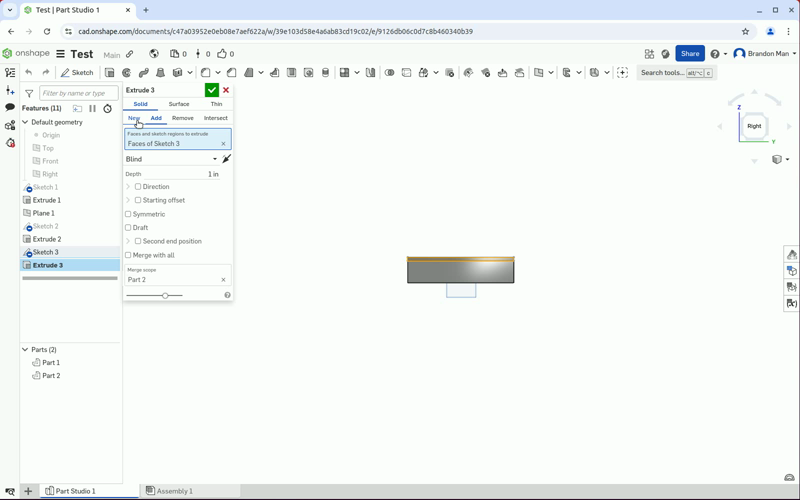
click(137, 120)
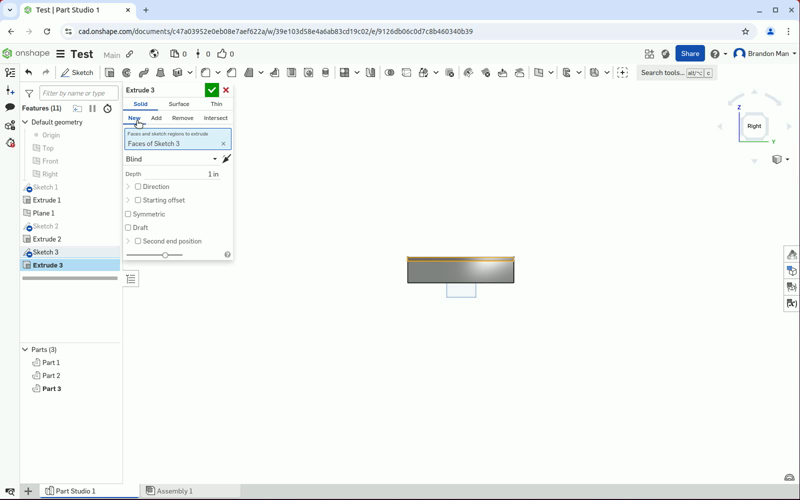
key(tab, 4)
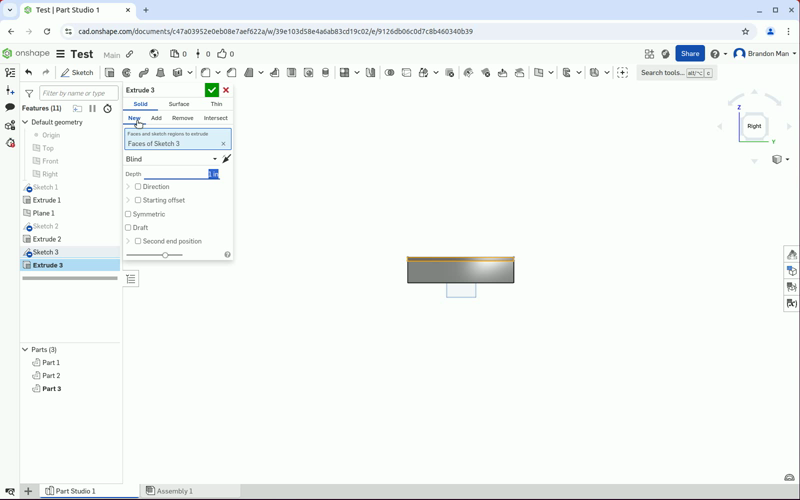
text(0.722)
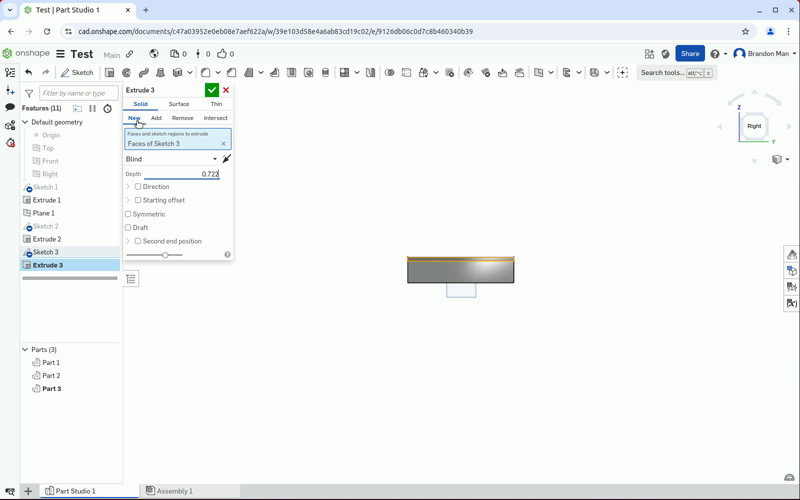
key(enter)
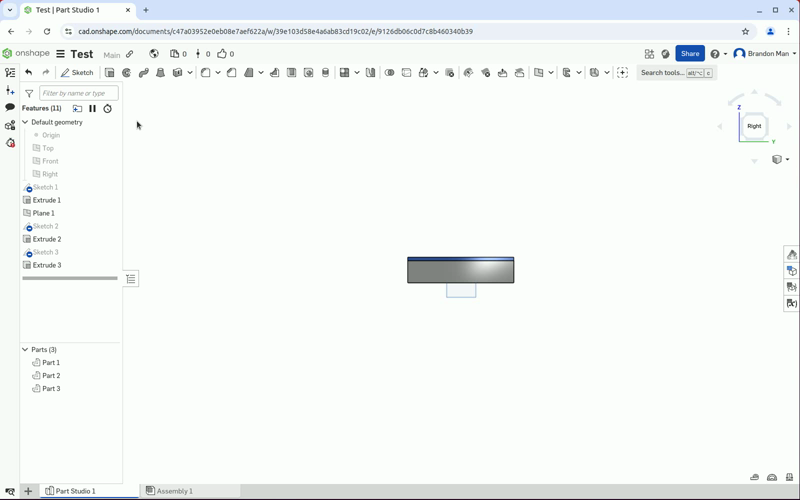
key(shift+h)
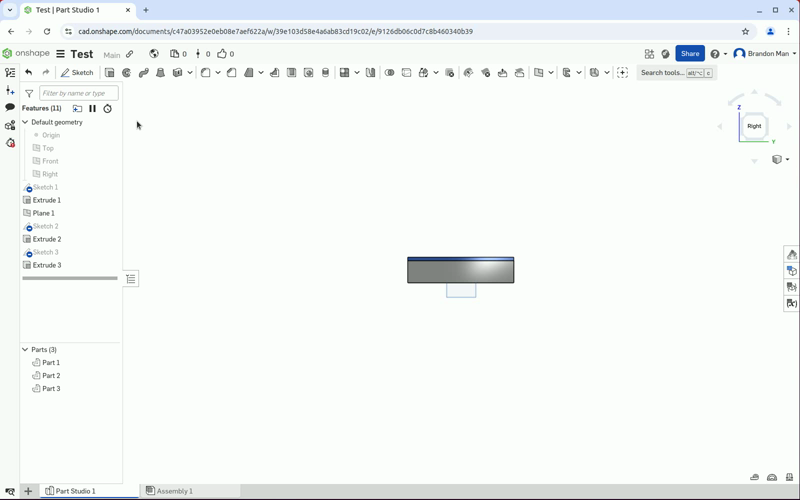
key(shift+h)
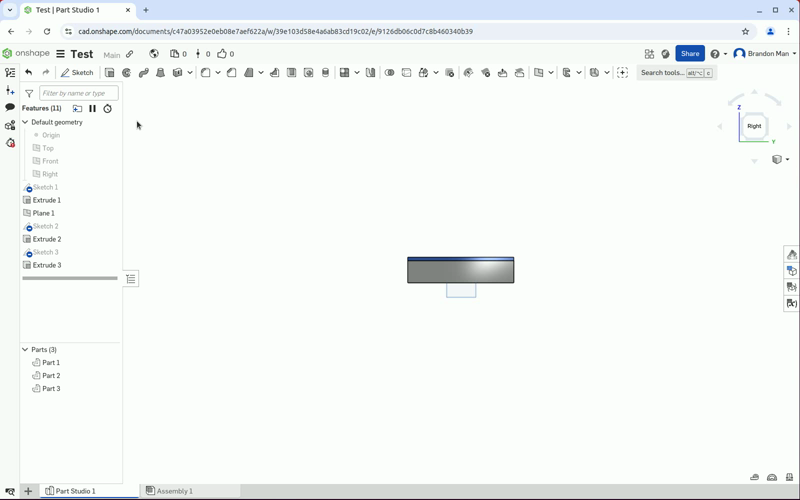
mouse_move(73, 189)
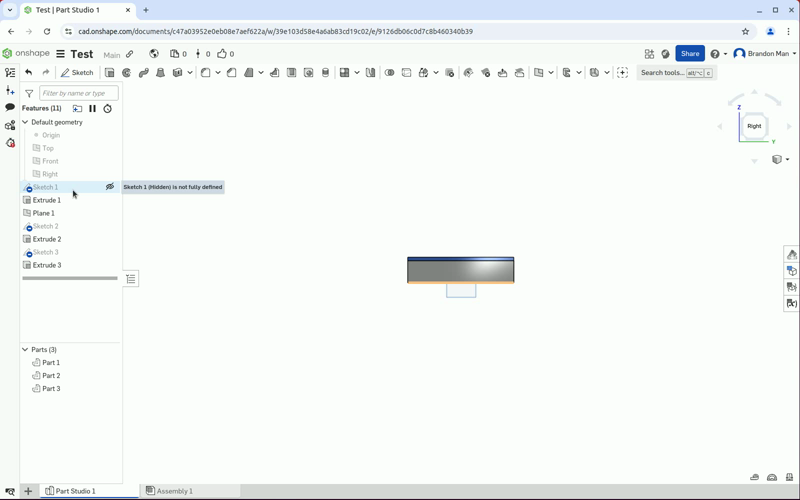
click(73, 189)
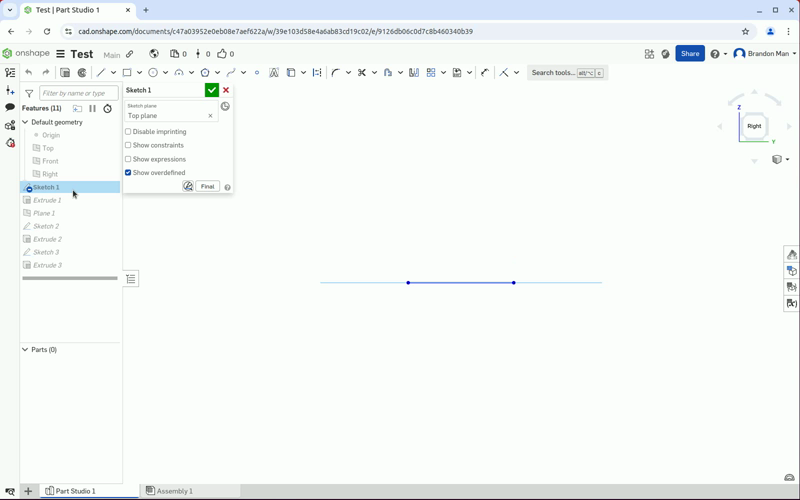
mouse_move(229, 92)
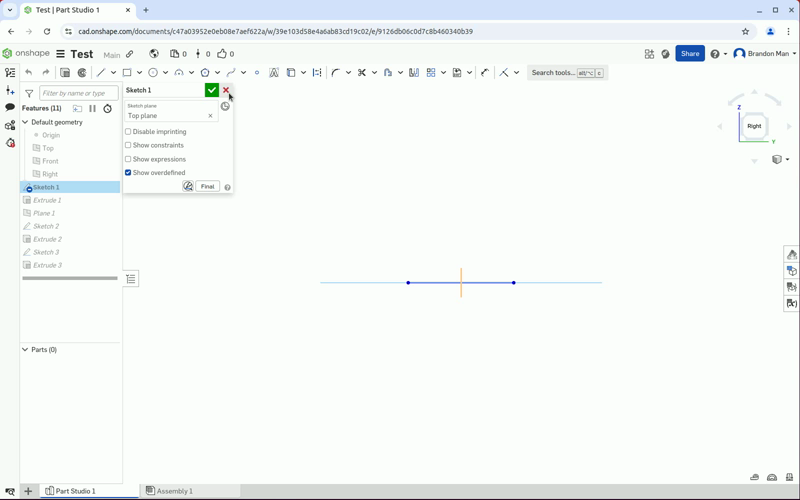
click(229, 92)
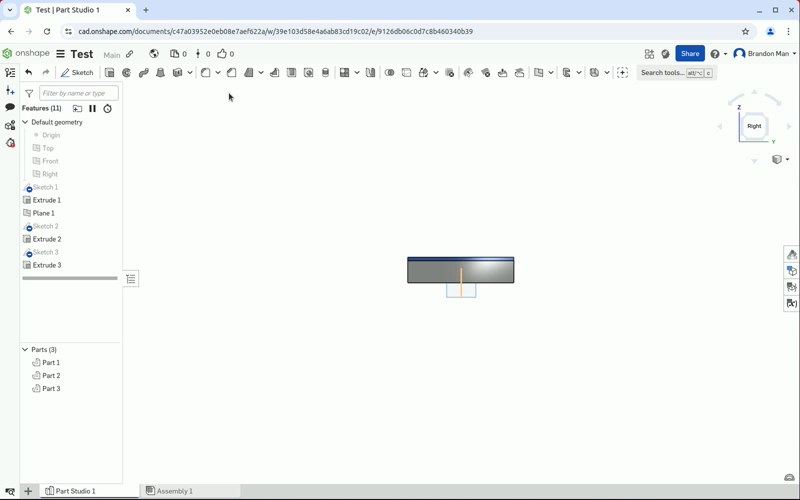
mouse_move(73, 352)
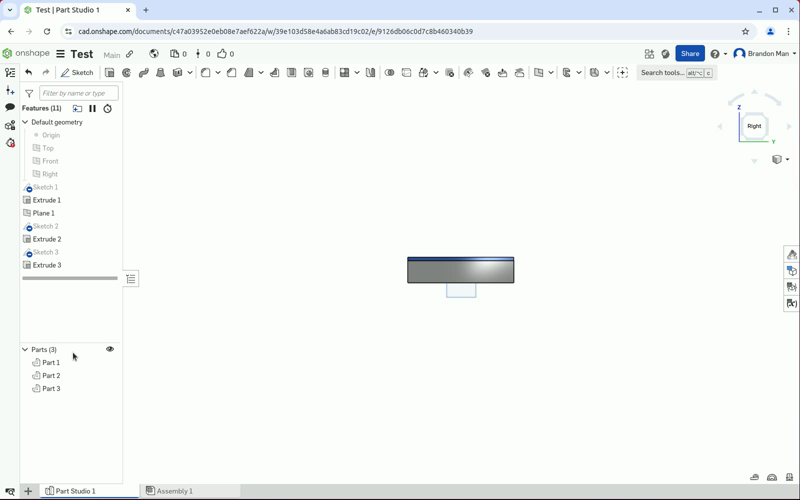
key(y)
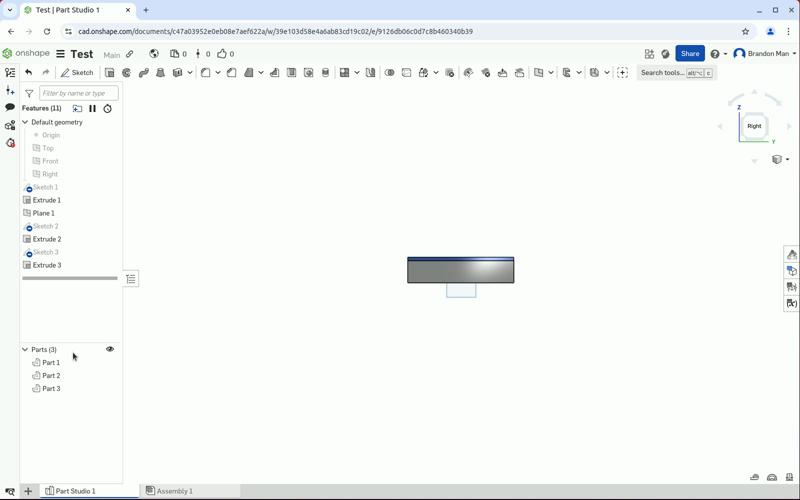
key(shift+p)
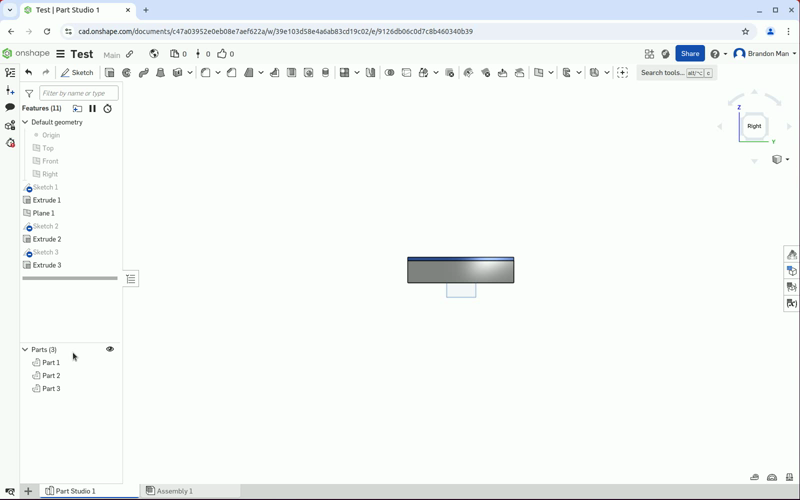
key(space)
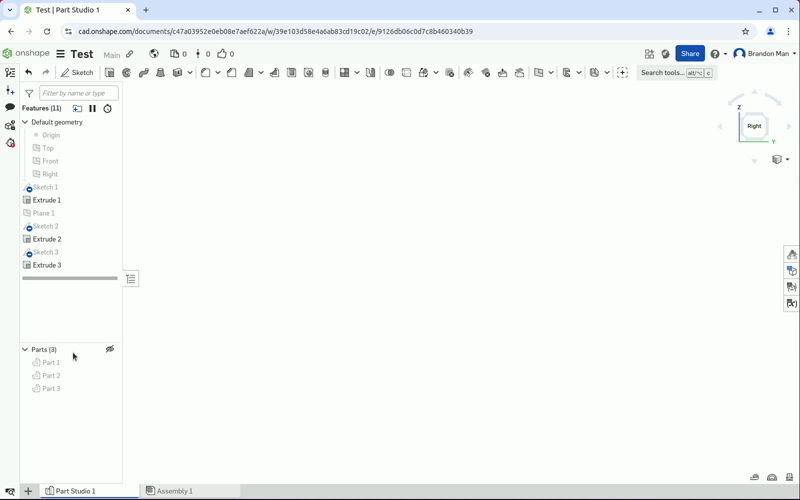
key_down(shift)
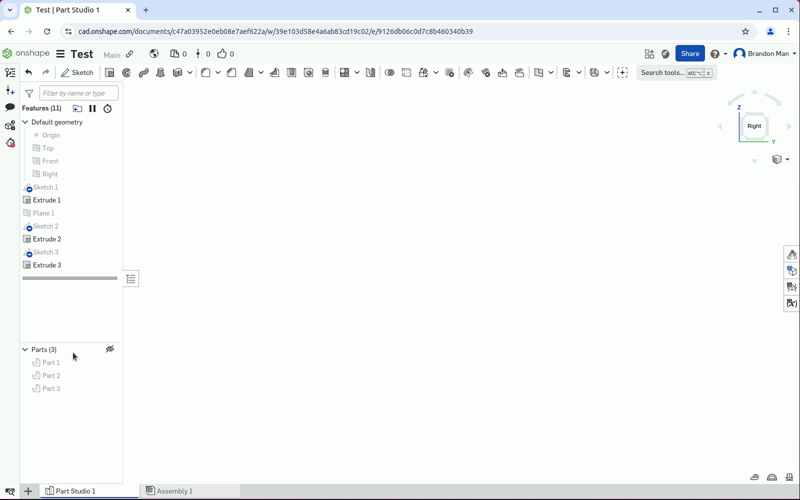
key(right)
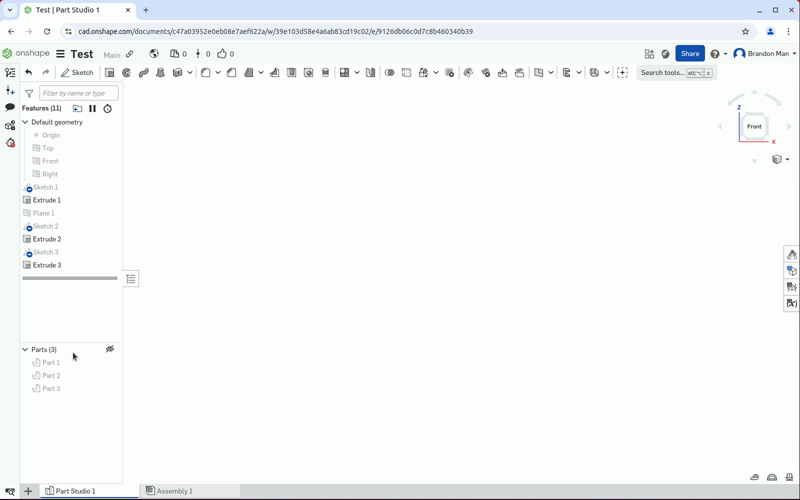
key_up(shift)
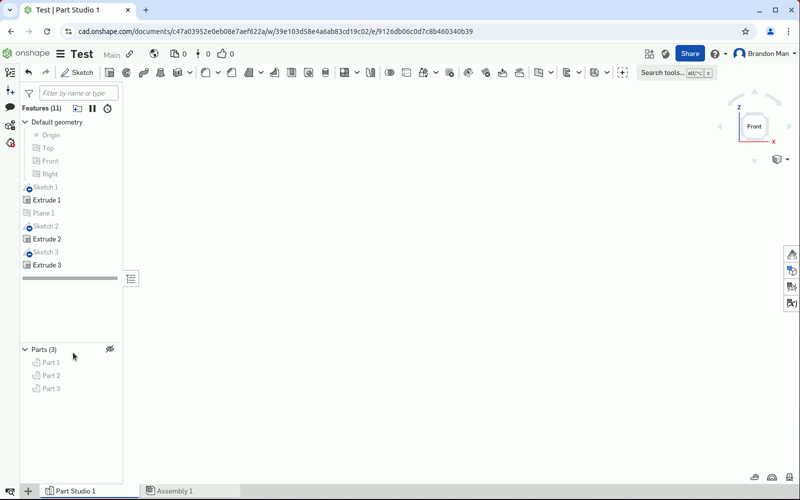
mouse_move(73, 352)
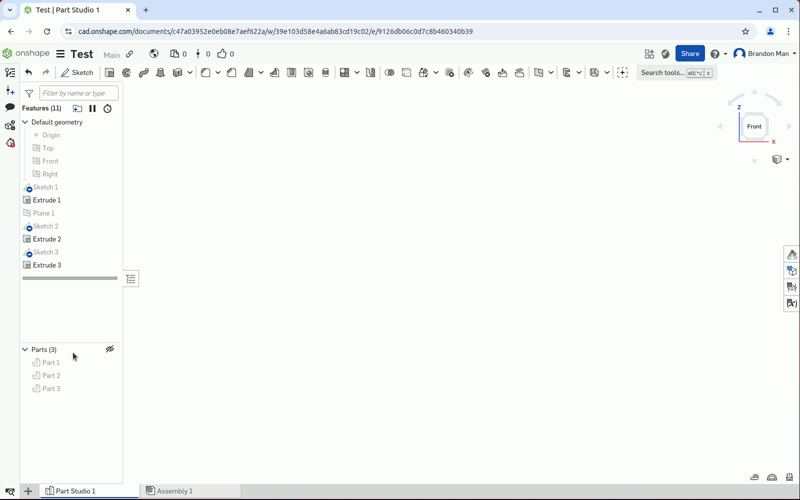
key(shift+y)
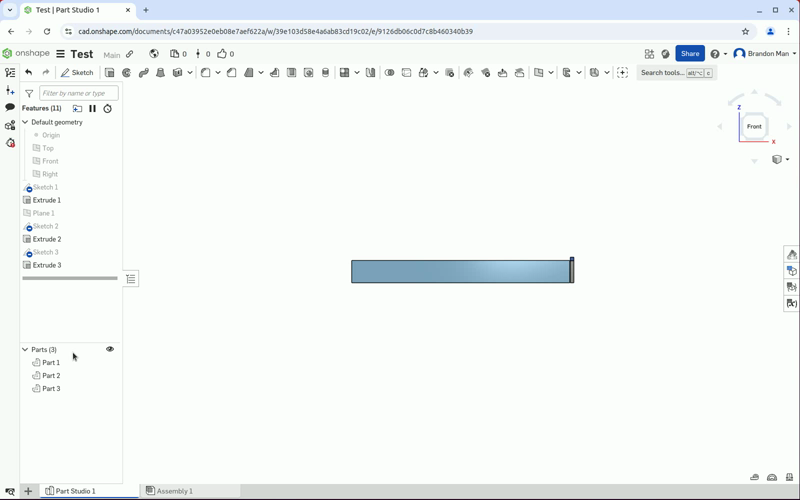
mouse_move(541, 75)
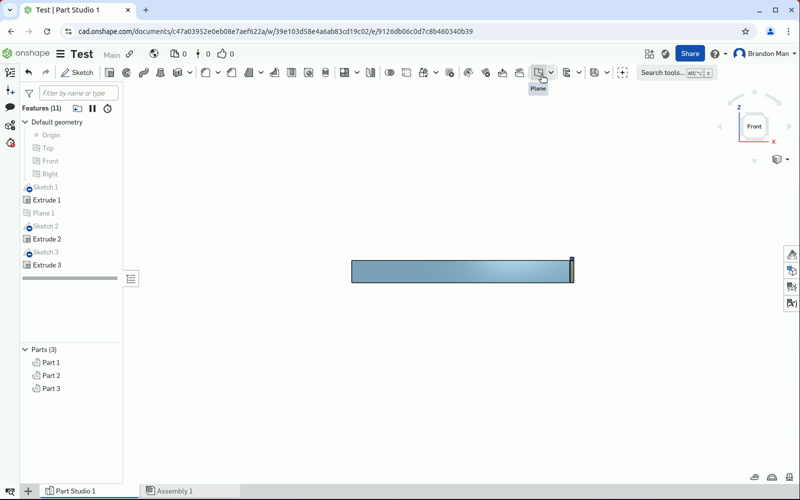
click(541, 75)
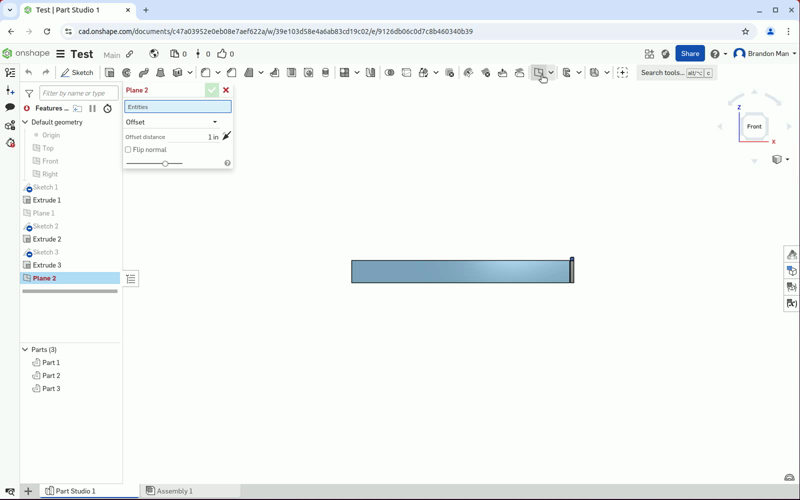
mouse_move(73, 163)
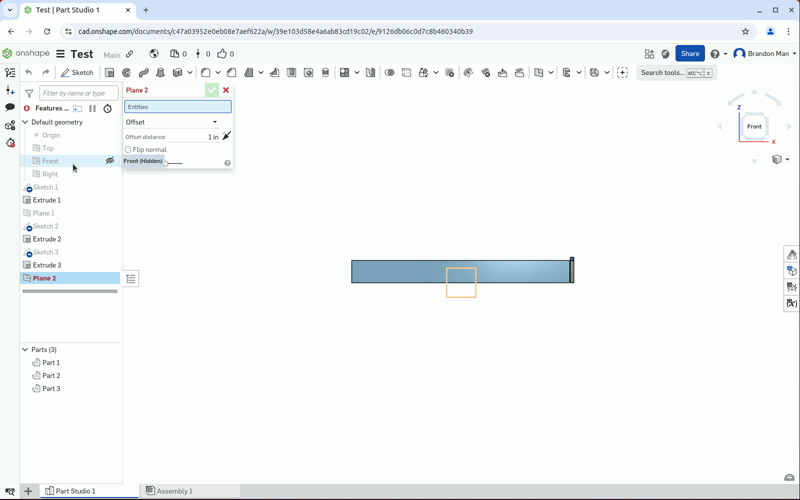
click(73, 163)
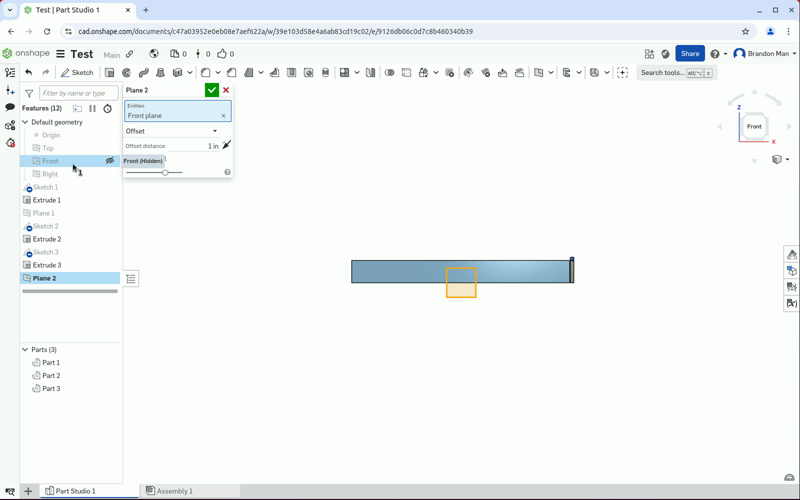
key(tab, 2)
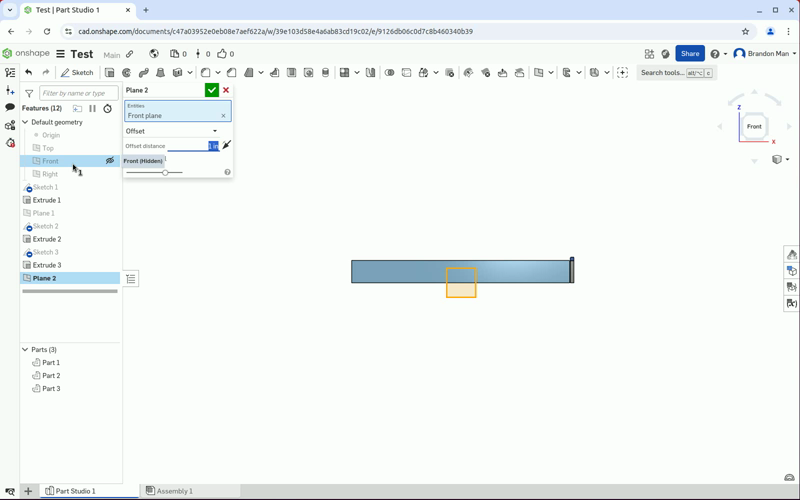
text(10.845)
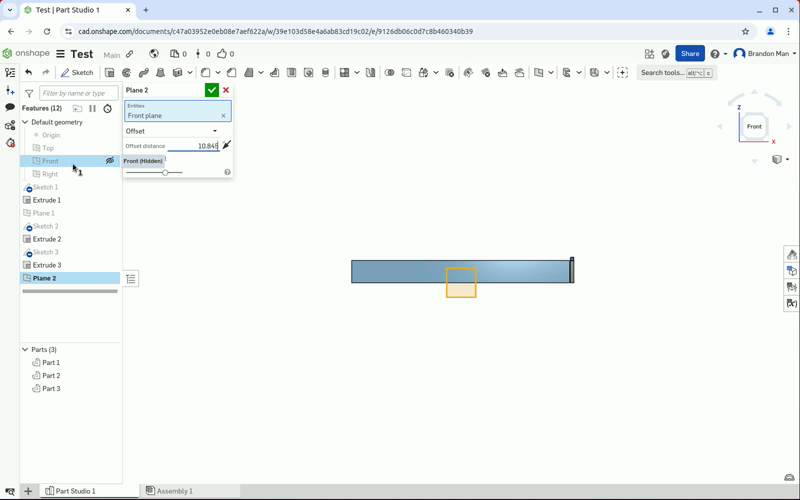
key(enter, 2)
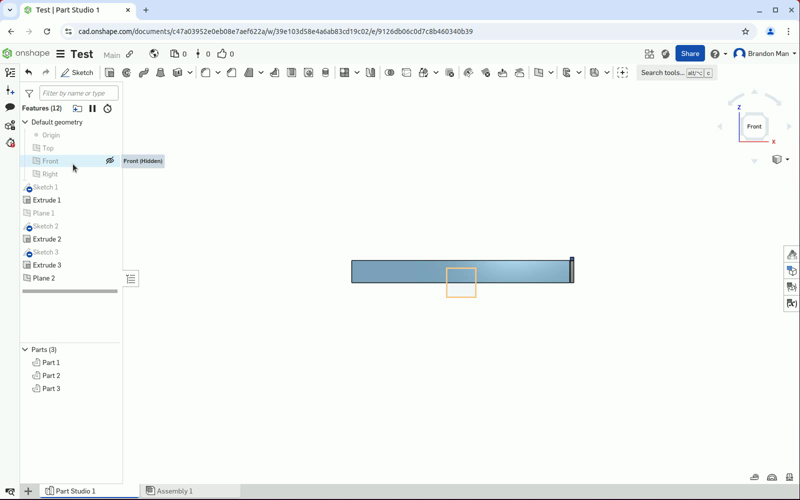
key(shift+s)
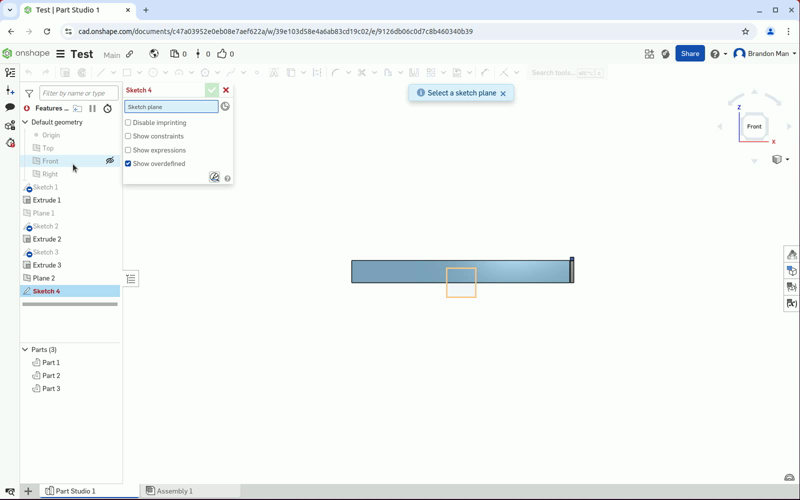
mouse_move(73, 280)
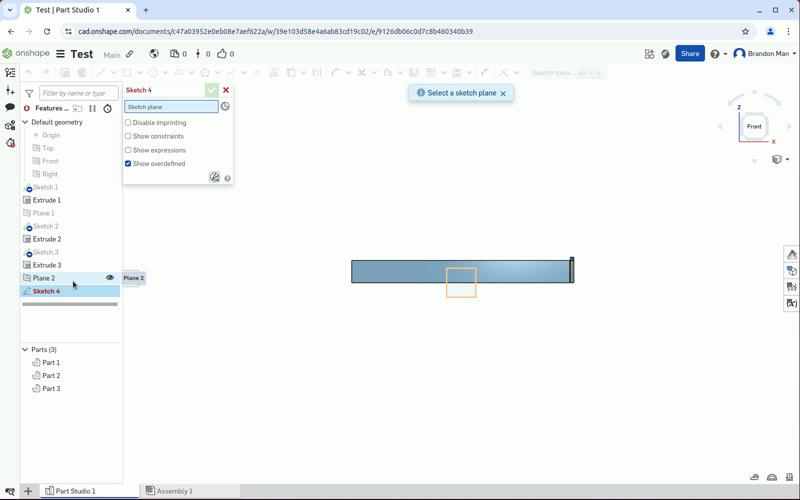
click(73, 280)
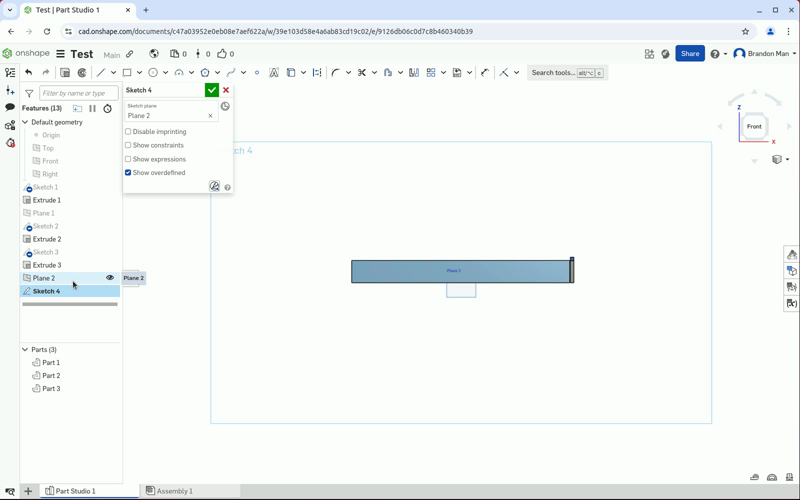
mouse_move(73, 352)
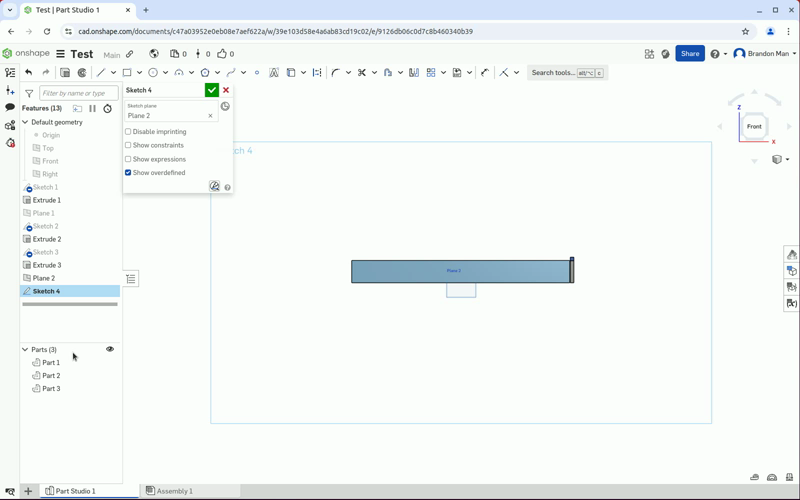
key(y)
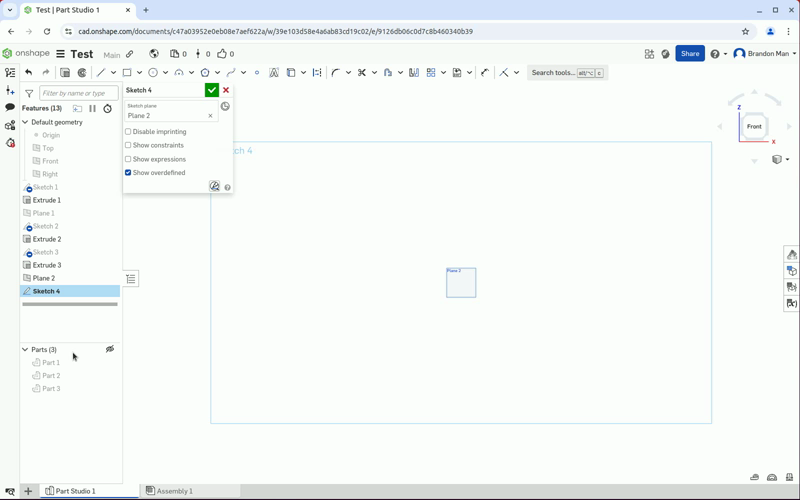
key(l)
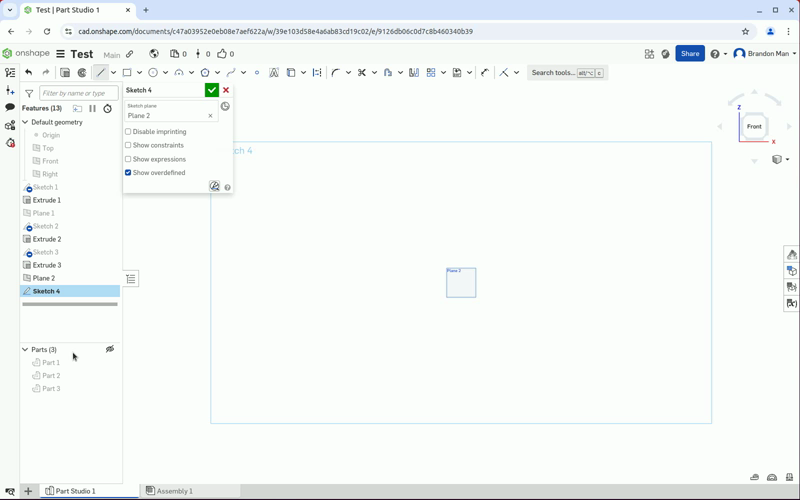
key_down(shift)
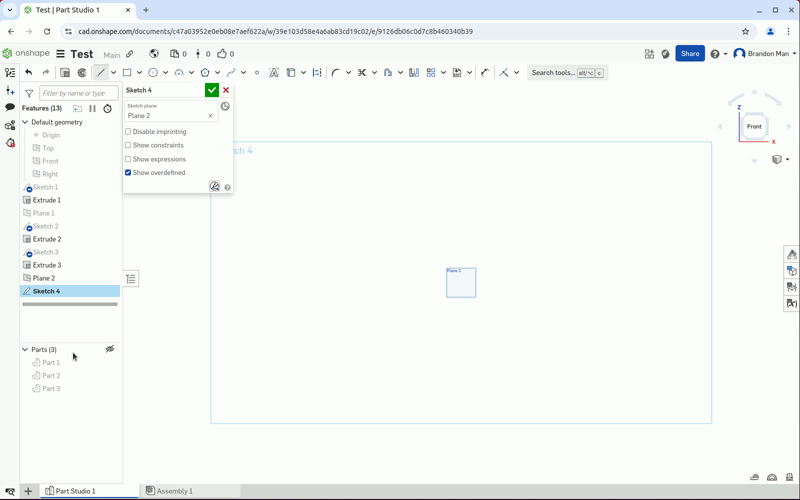
mouse_move(348, 282)
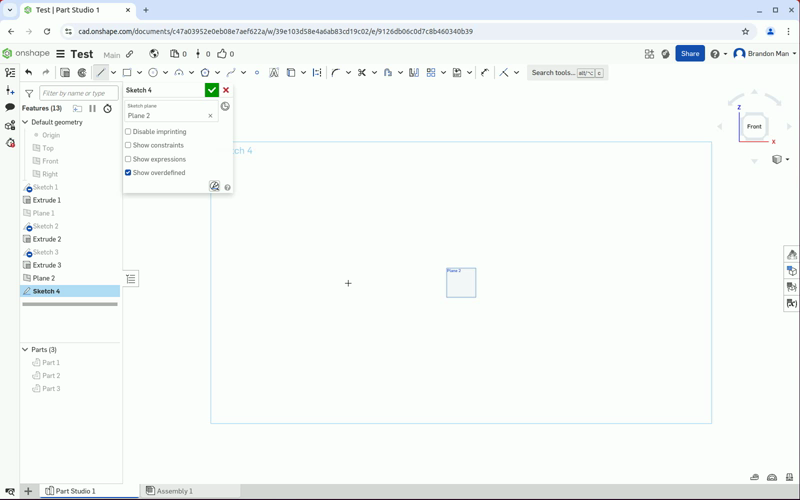
click(348, 282)
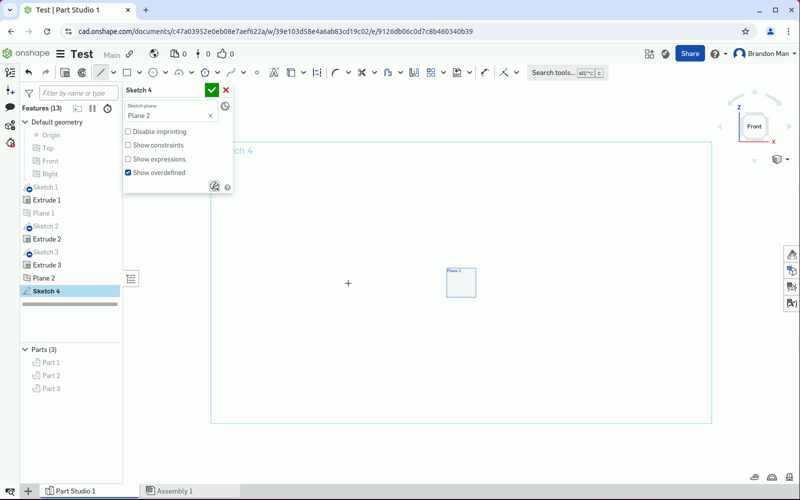
key_up(shift)
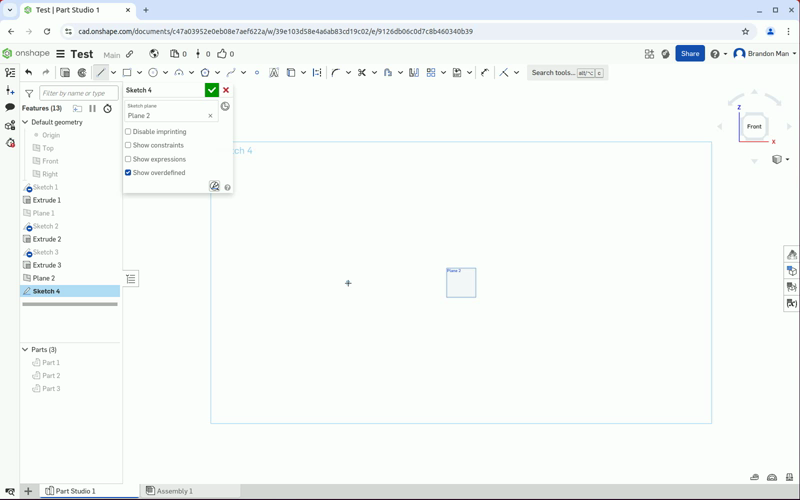
key_down(shift)
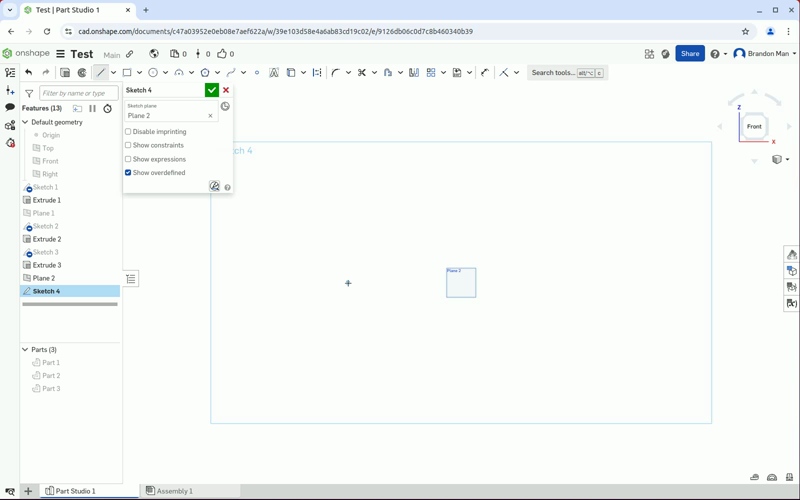
mouse_move(378, 282)
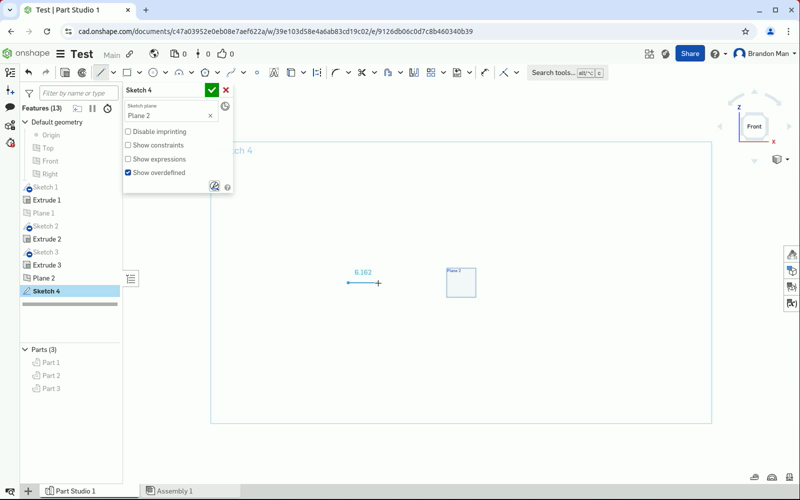
mouse_move(350, 282)
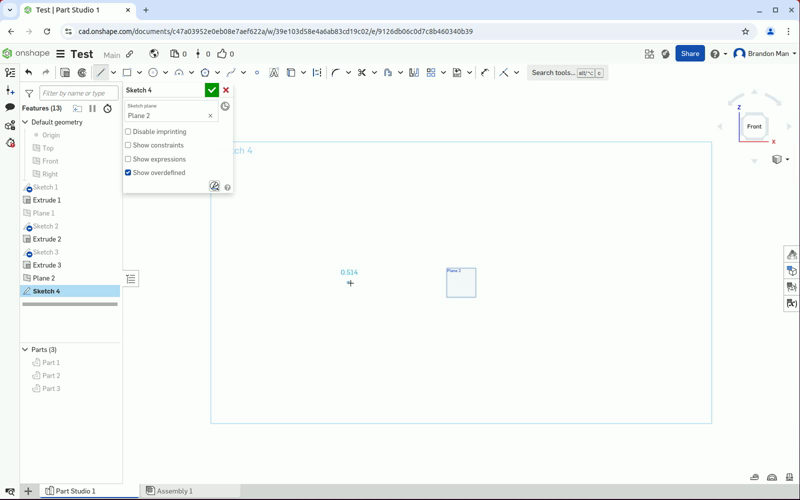
scroll(6)
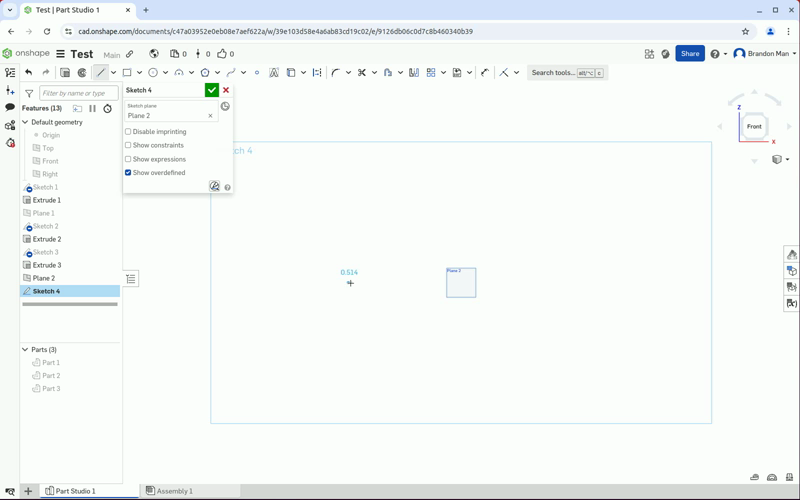
scroll(6)
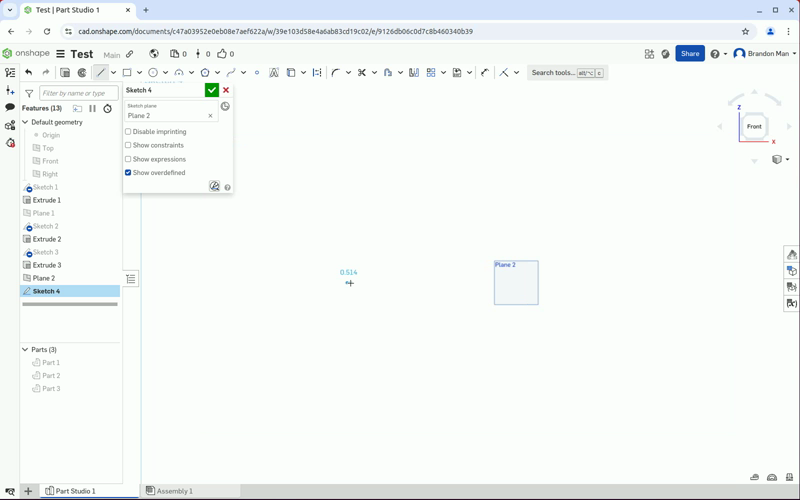
scroll(6)
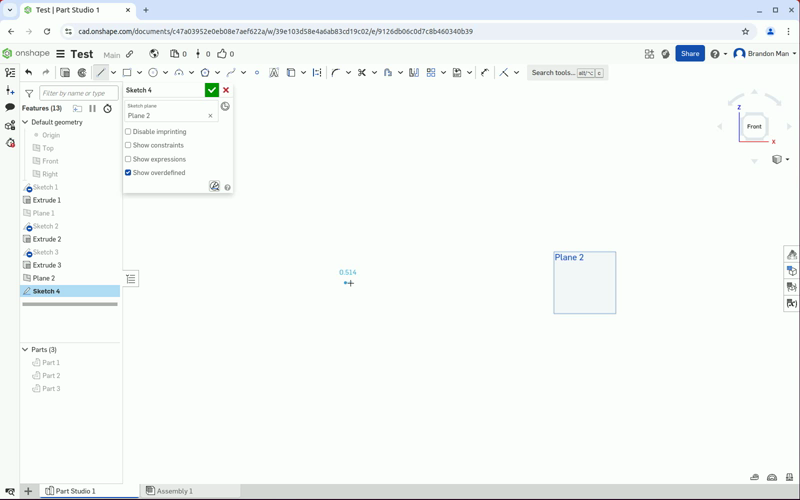
scroll(6)
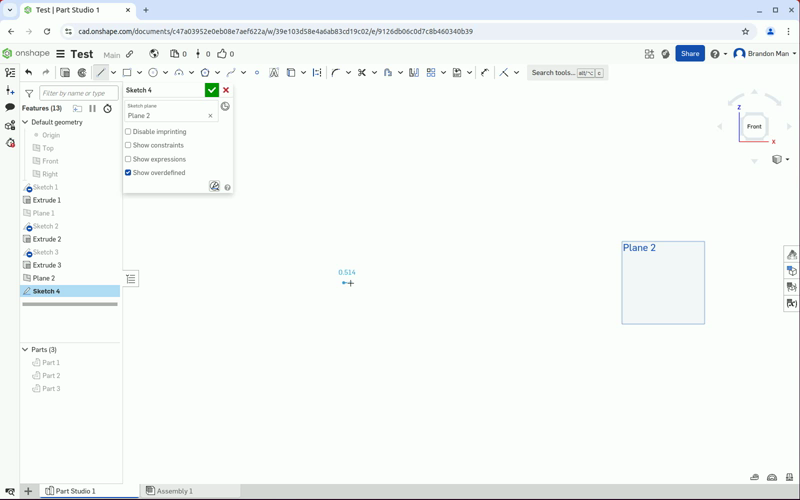
scroll(6)
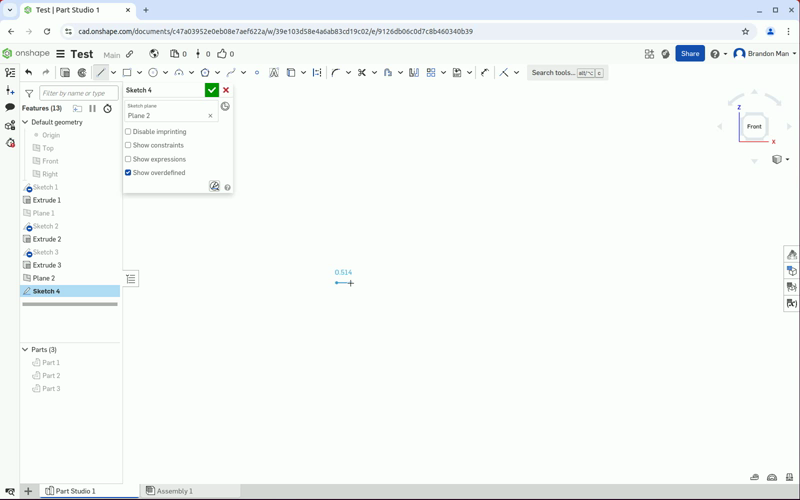
scroll(6)
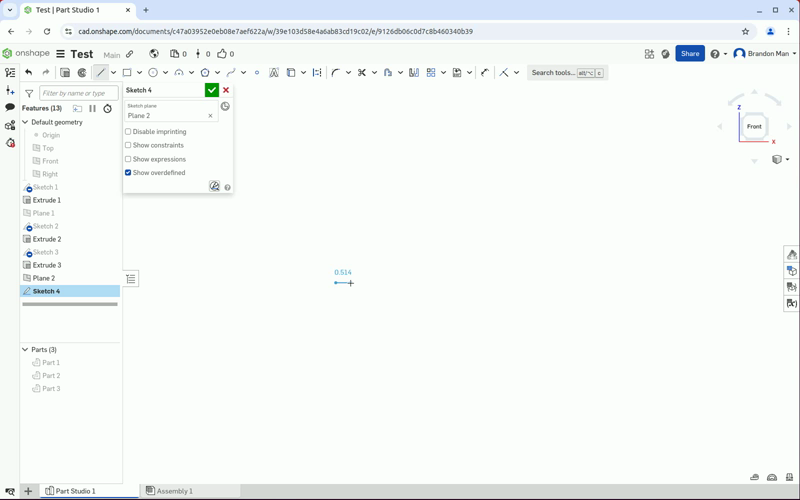
scroll(6)
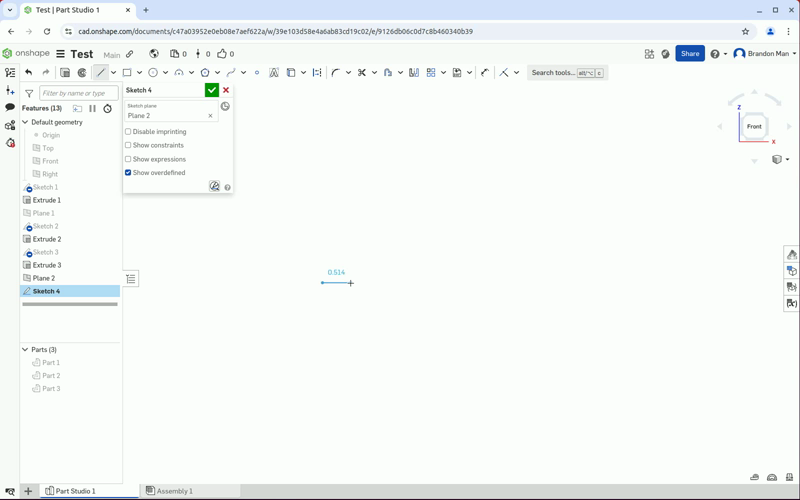
click(350, 282)
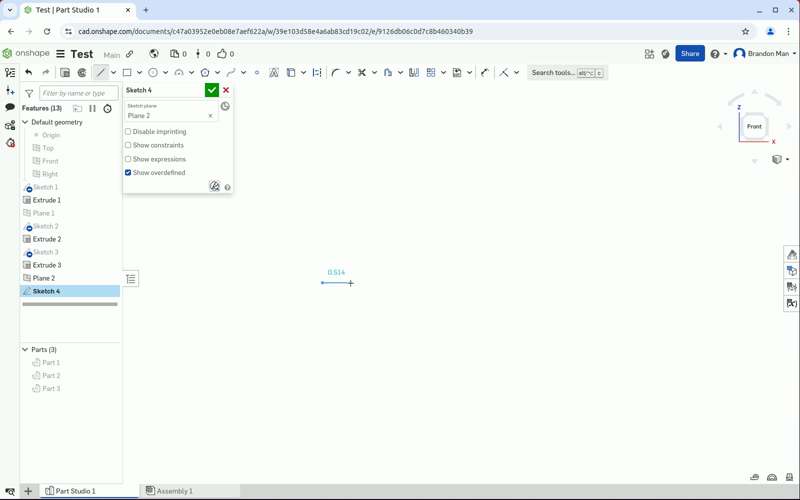
scroll(-6)
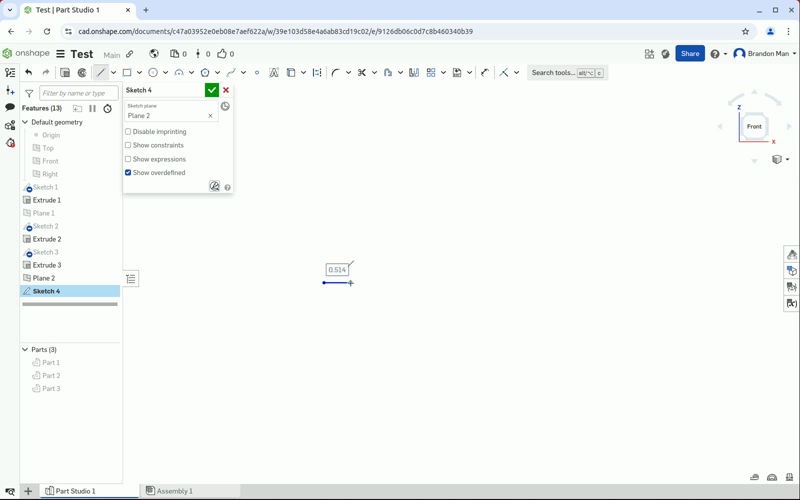
scroll(-6)
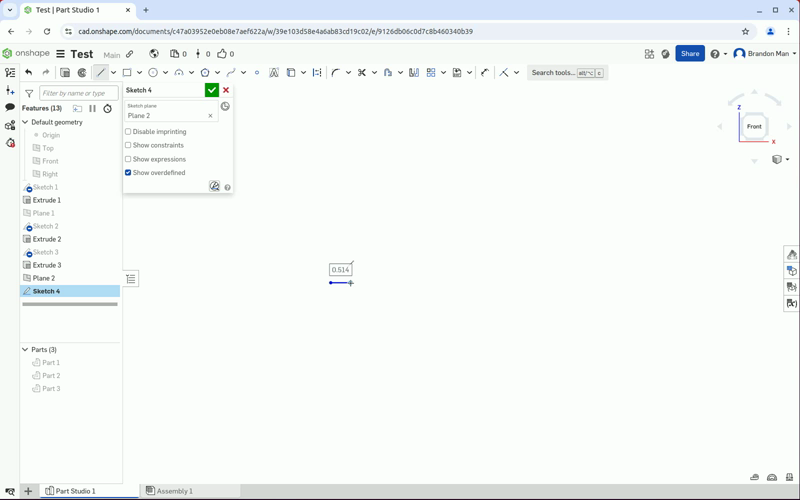
scroll(-6)
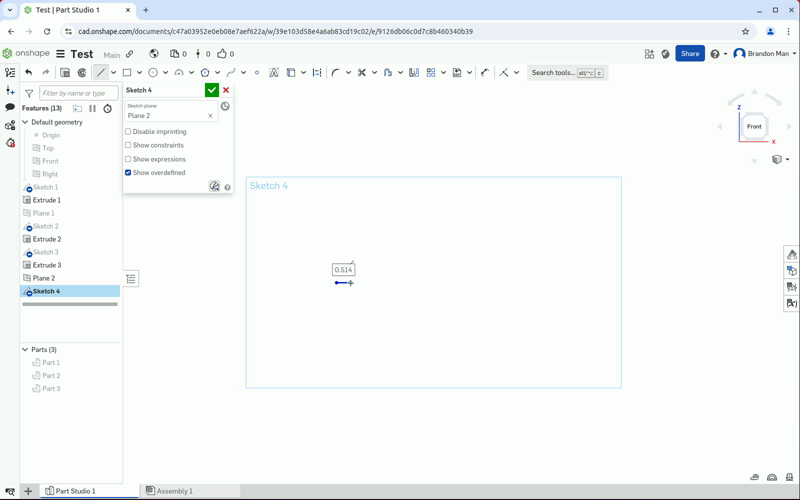
scroll(-6)
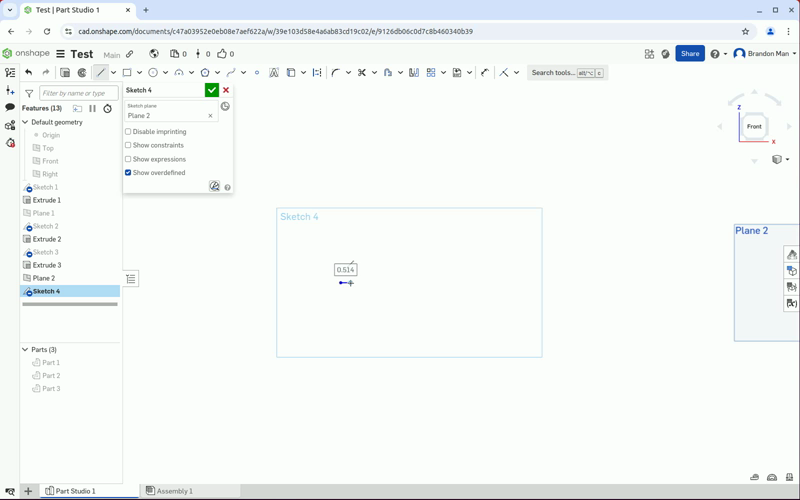
scroll(-6)
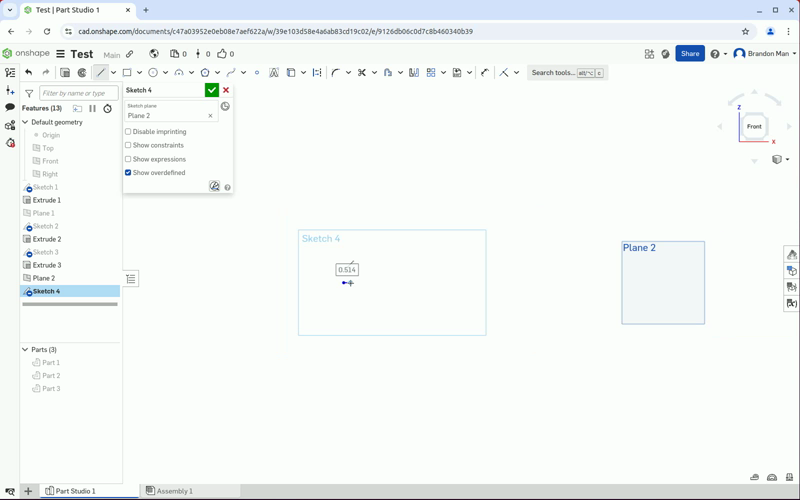
scroll(-6)
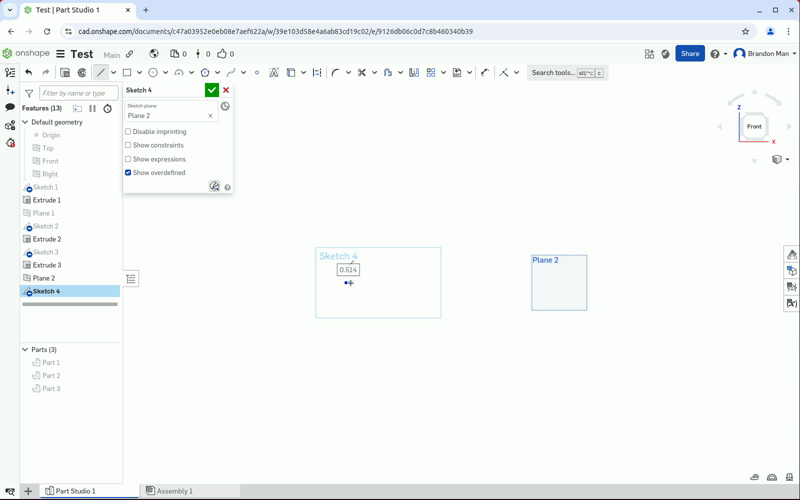
scroll(-6)
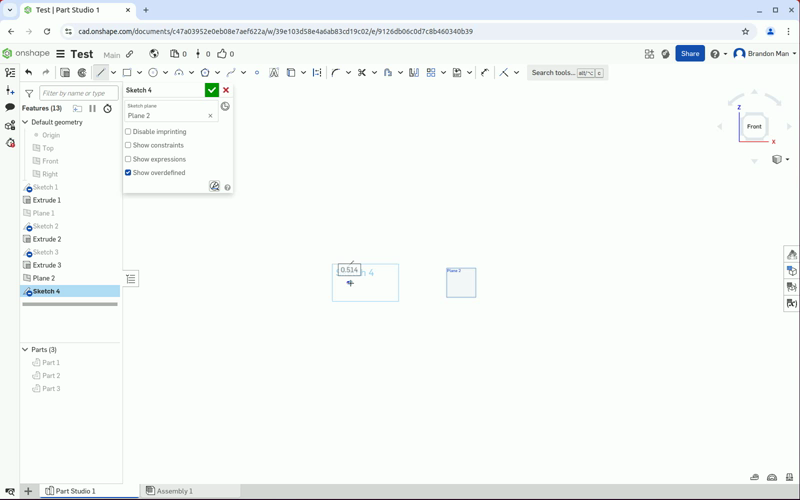
key_up(shift)
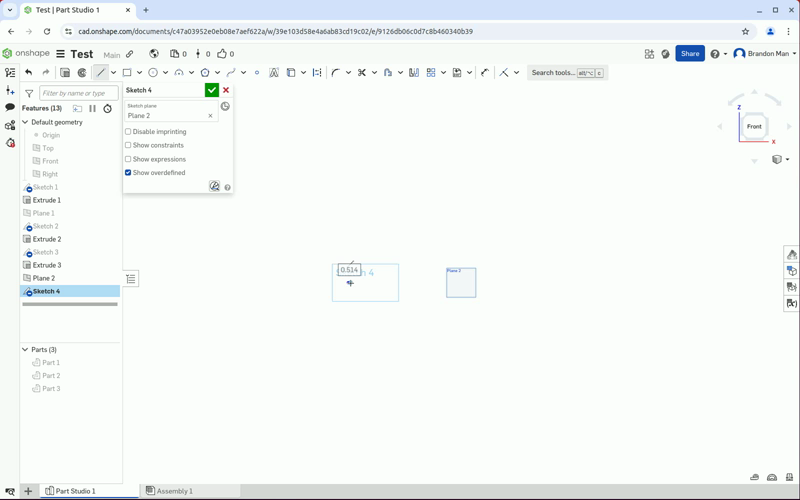
key_down(shift)
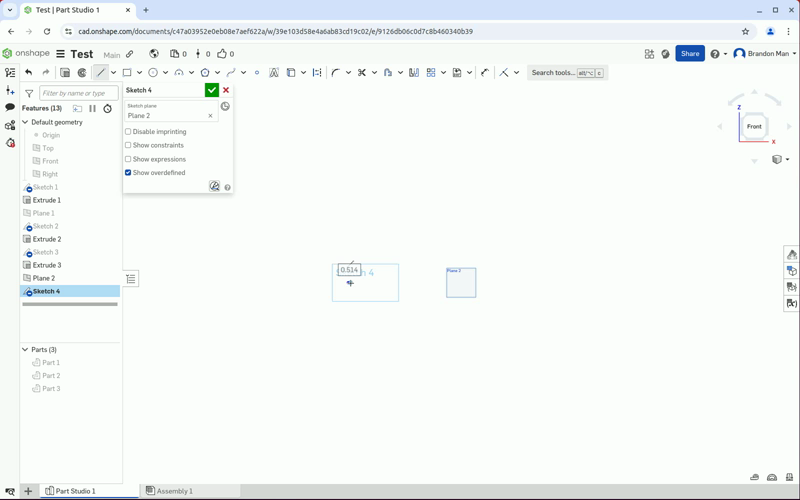
mouse_move(380, 282)
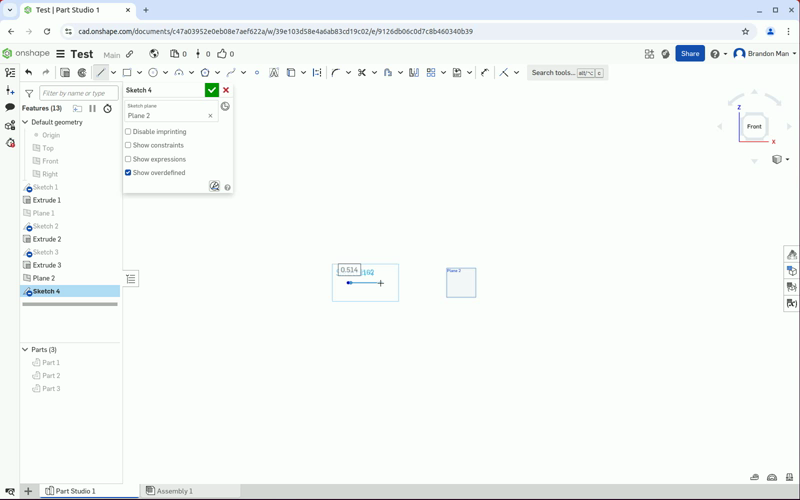
mouse_move(350, 259)
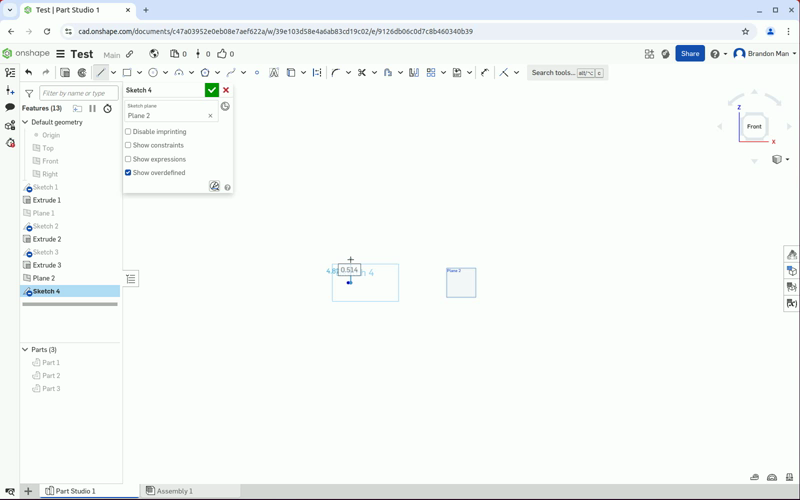
click(350, 259)
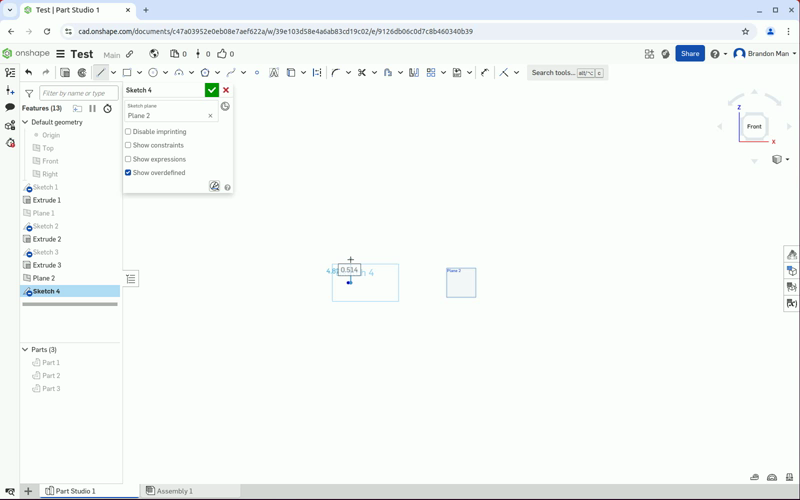
key_up(shift)
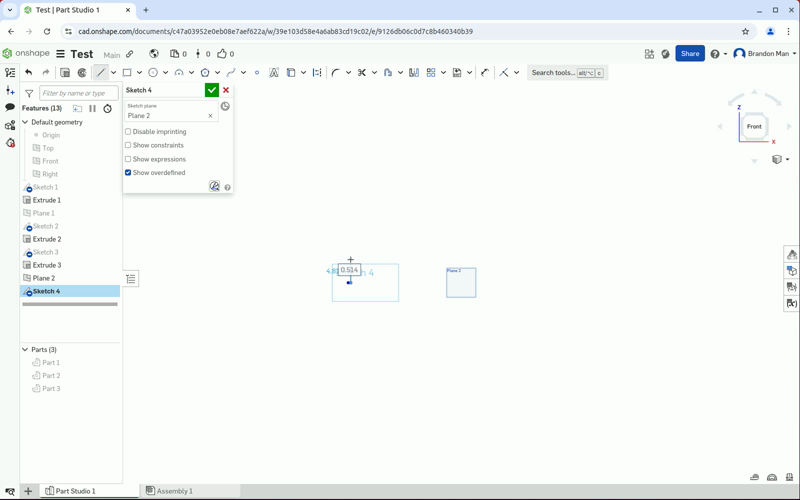
key_down(shift)
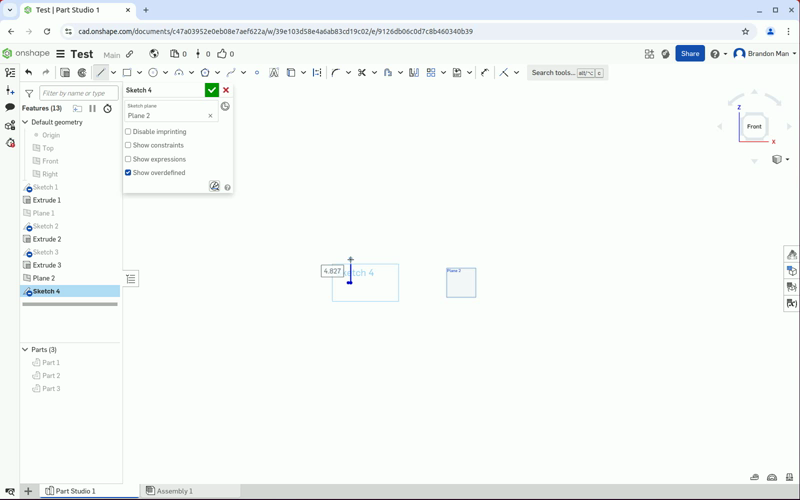
mouse_move(569, 259)
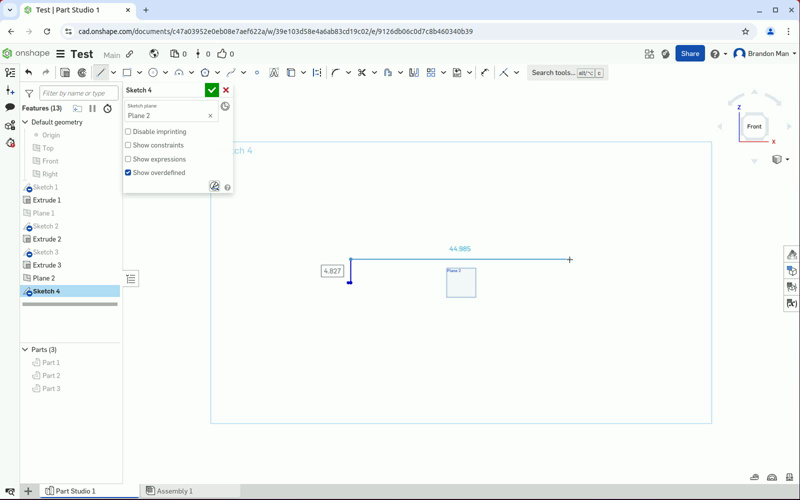
click(569, 259)
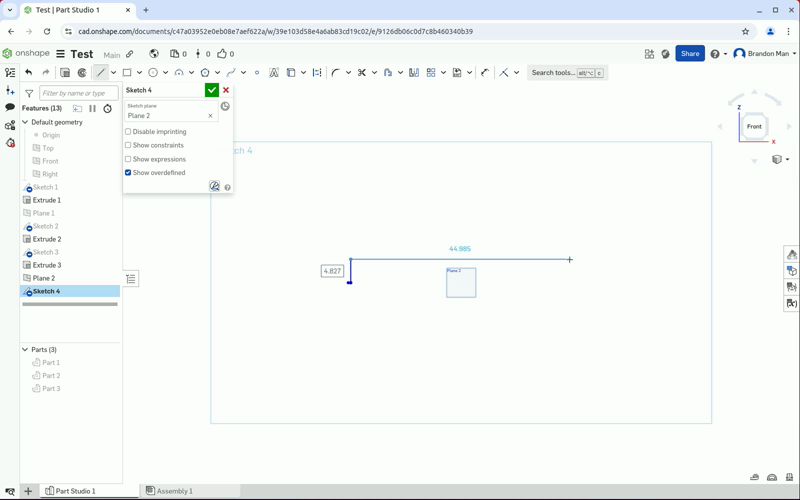
key_up(shift)
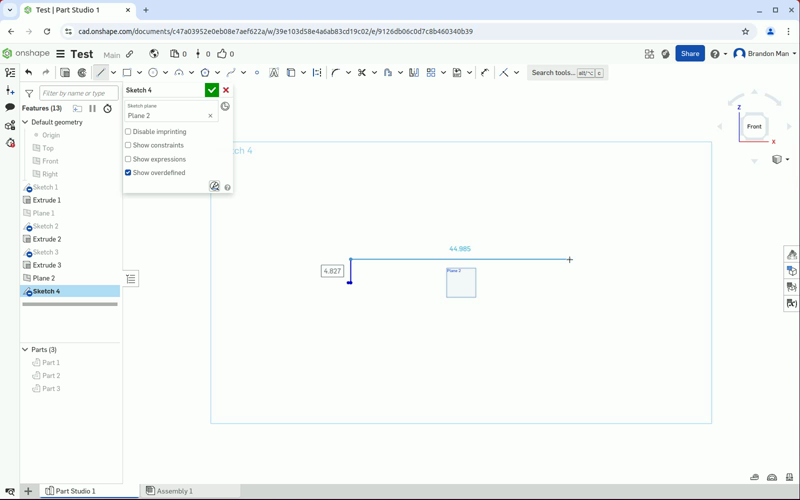
key_down(shift)
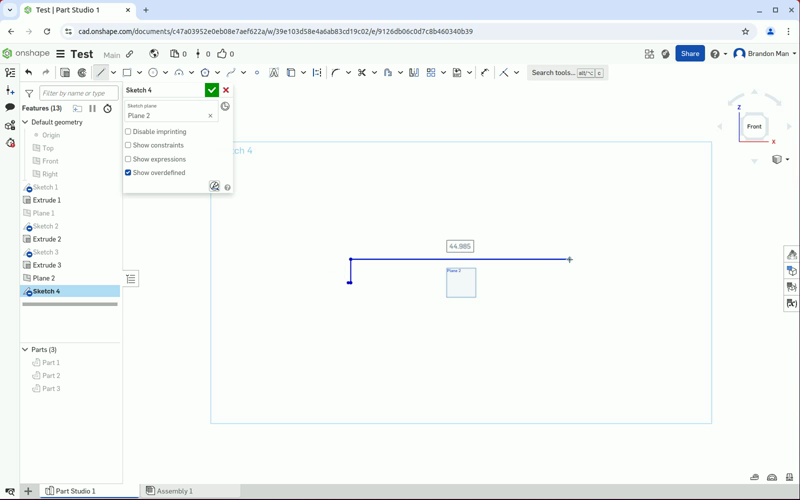
mouse_move(589, 259)
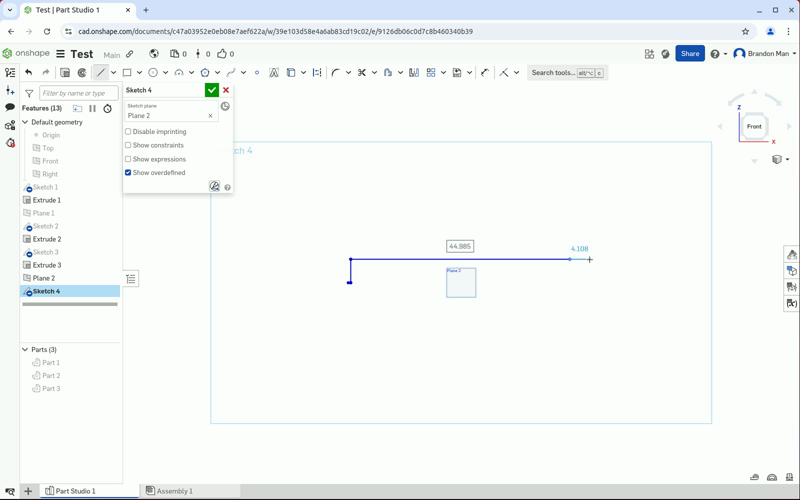
mouse_move(569, 282)
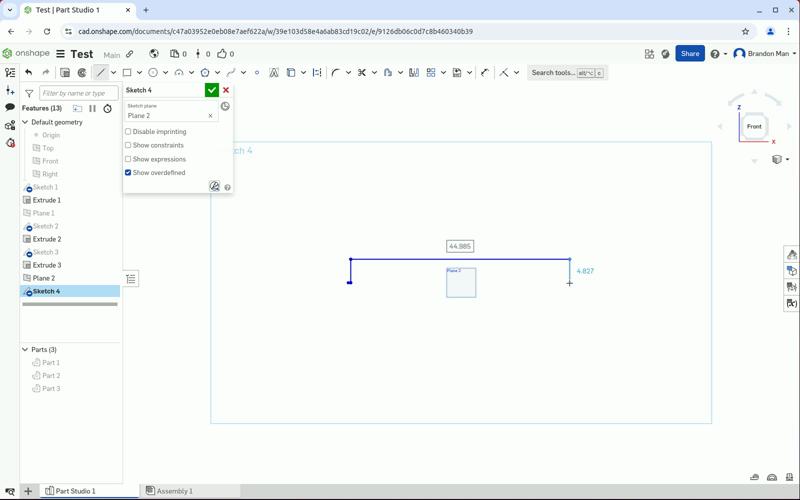
click(569, 282)
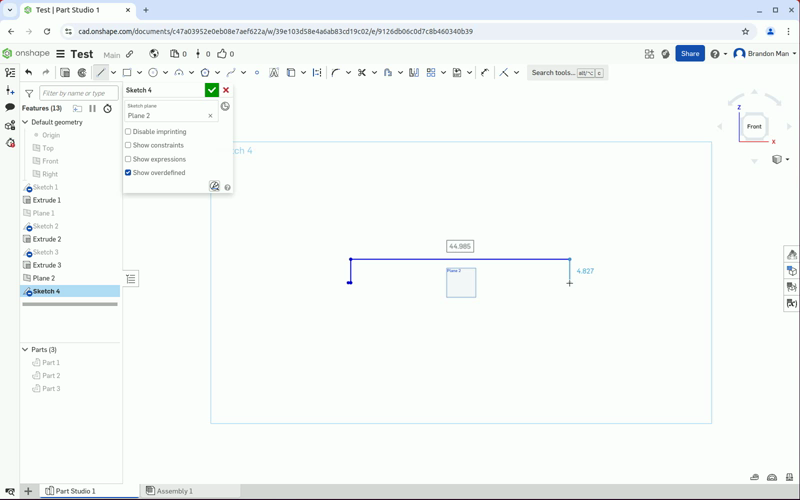
key_up(shift)
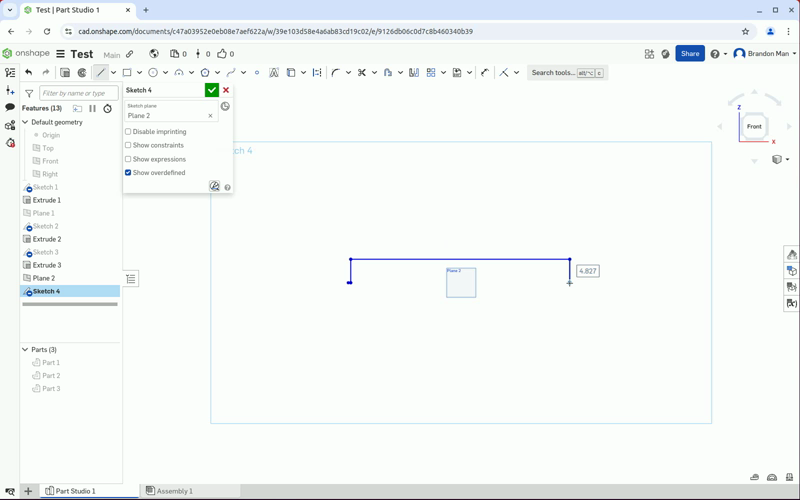
key_down(shift)
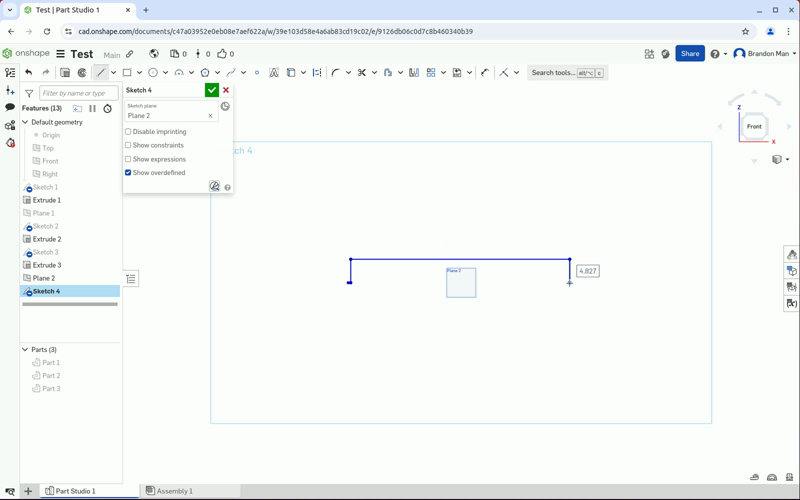
mouse_move(589, 282)
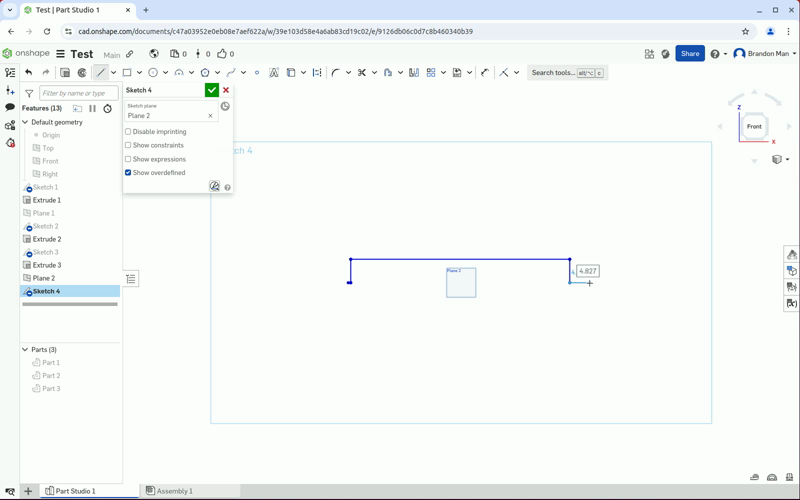
mouse_move(572, 282)
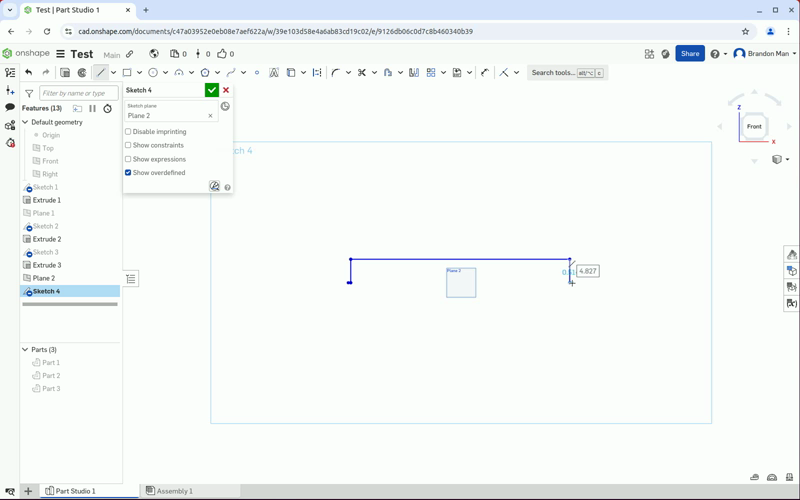
scroll(6)
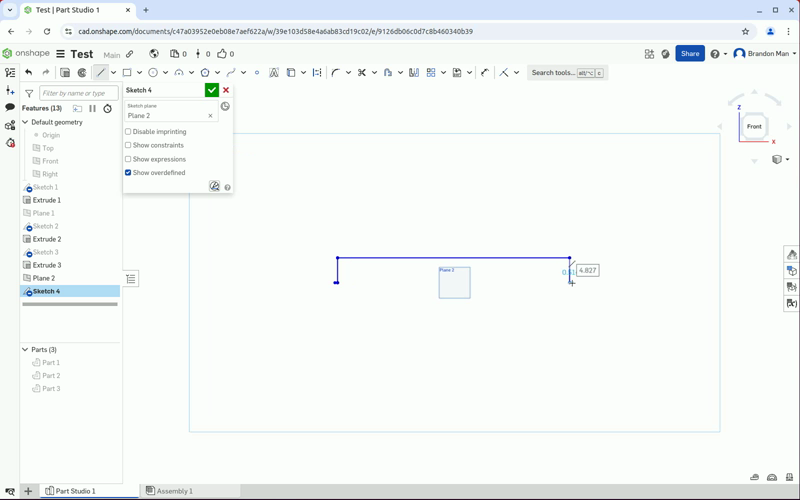
scroll(6)
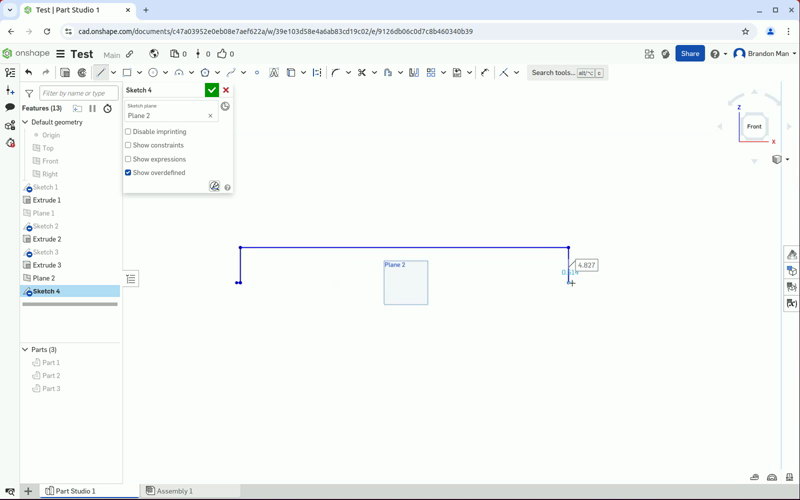
scroll(6)
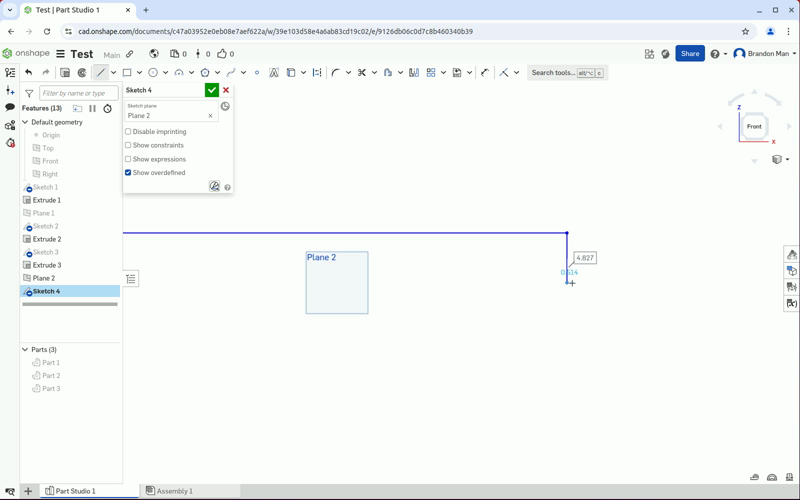
scroll(6)
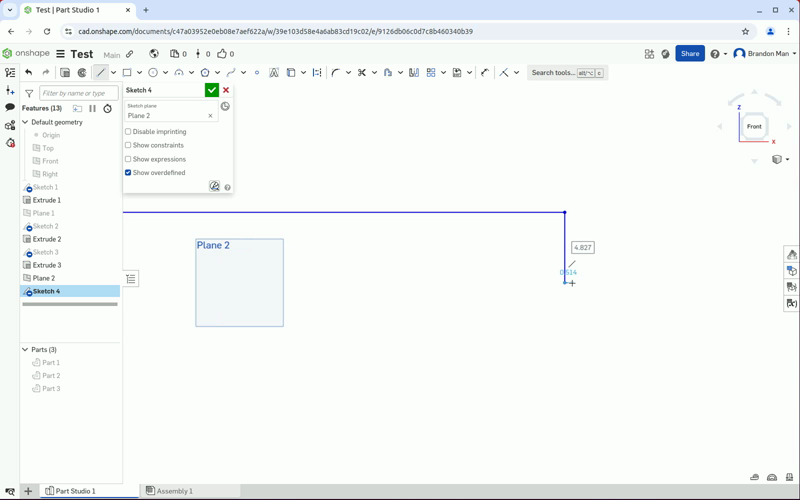
scroll(6)
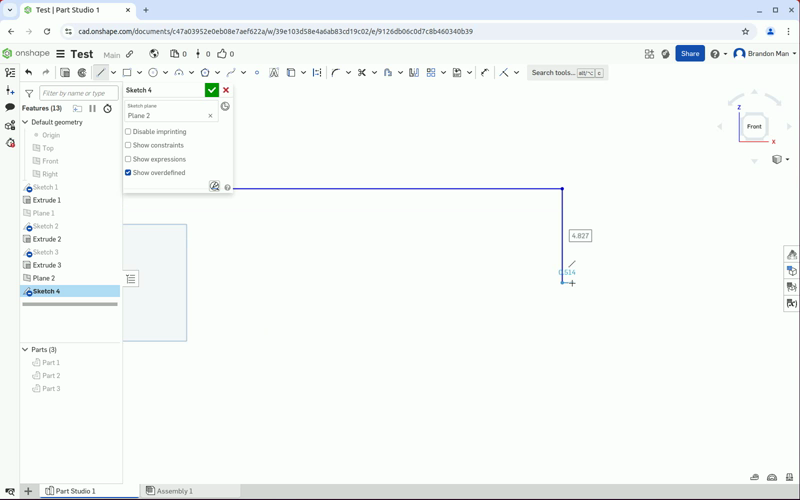
scroll(6)
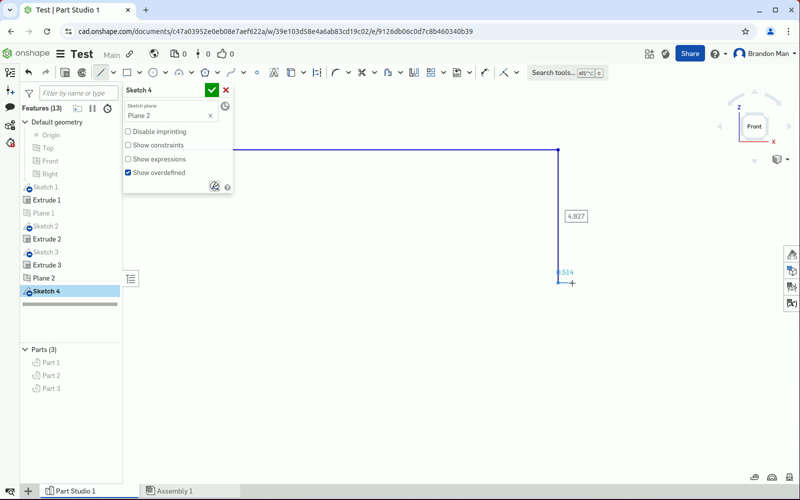
scroll(6)
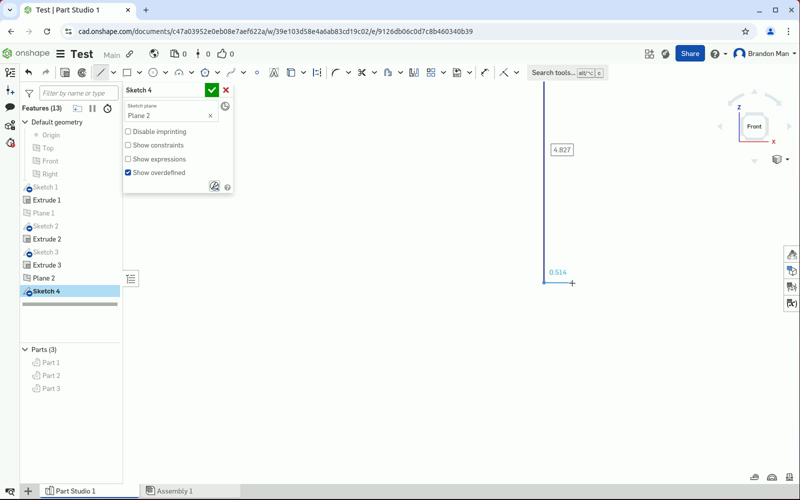
click(572, 282)
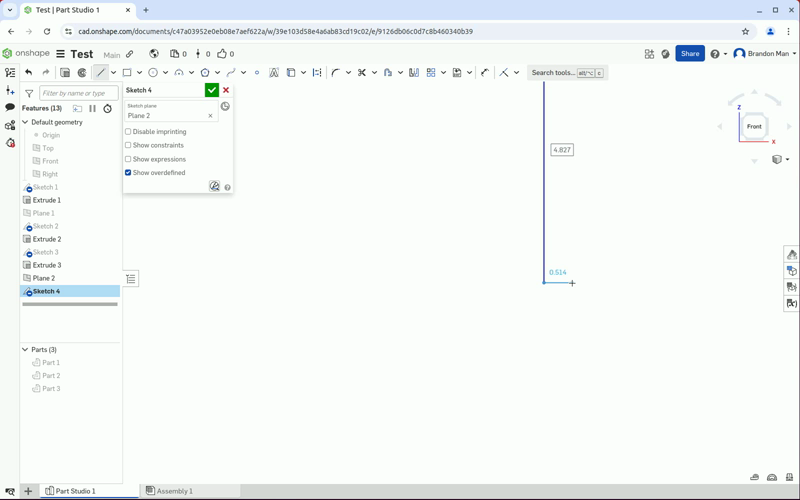
scroll(-6)
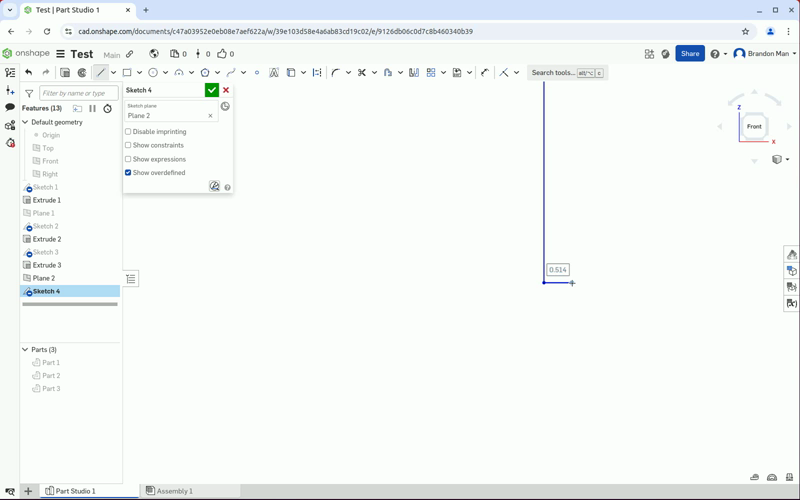
scroll(-6)
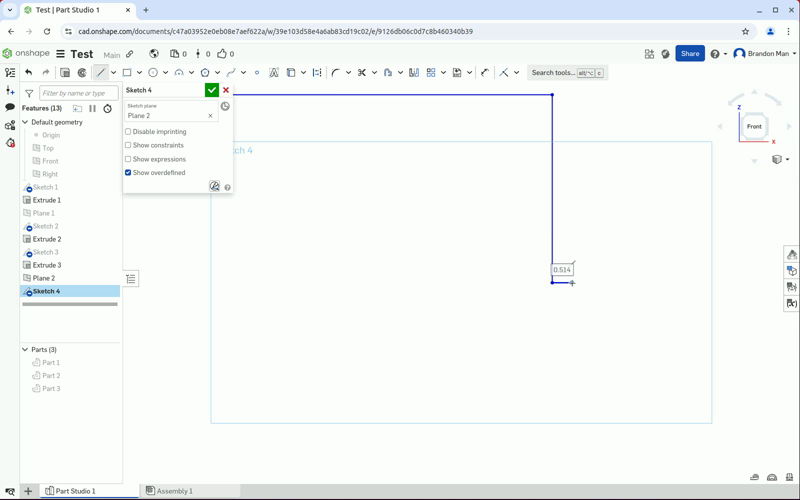
scroll(-6)
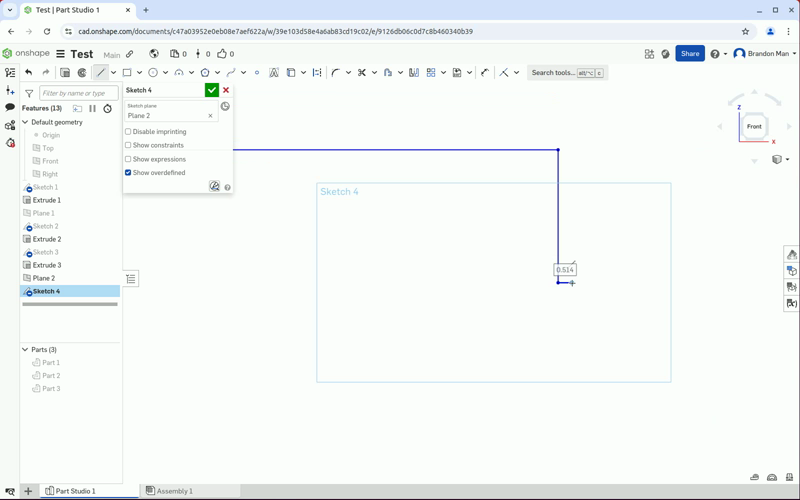
scroll(-6)
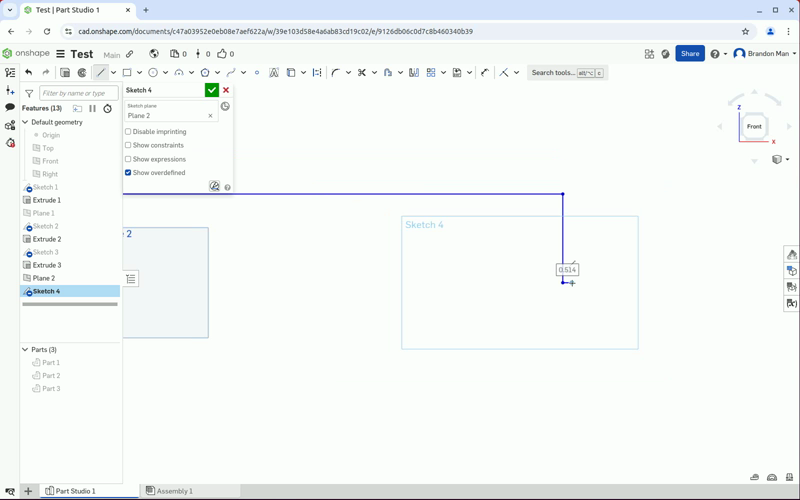
scroll(-6)
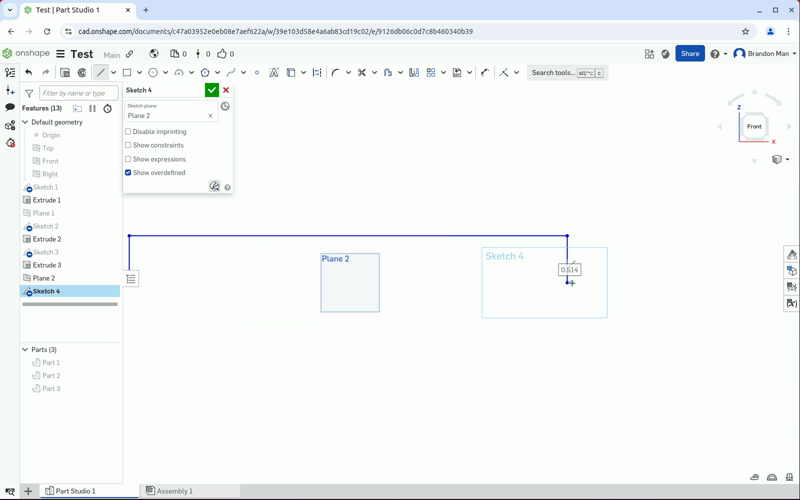
scroll(-6)
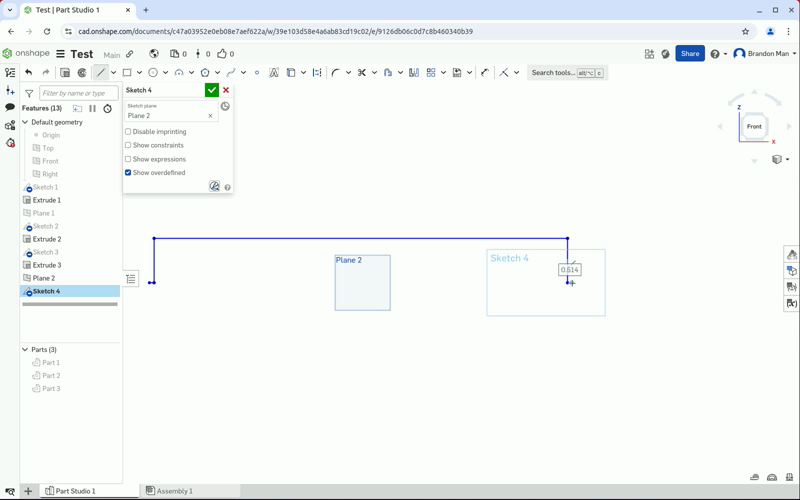
scroll(-6)
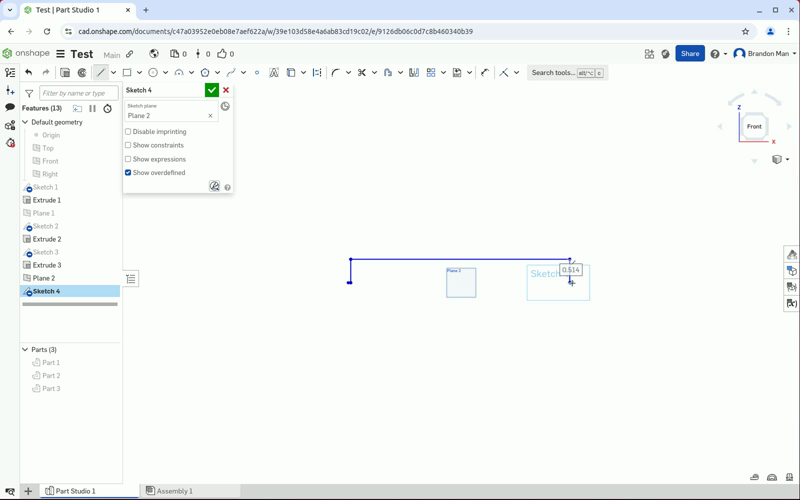
key_up(shift)
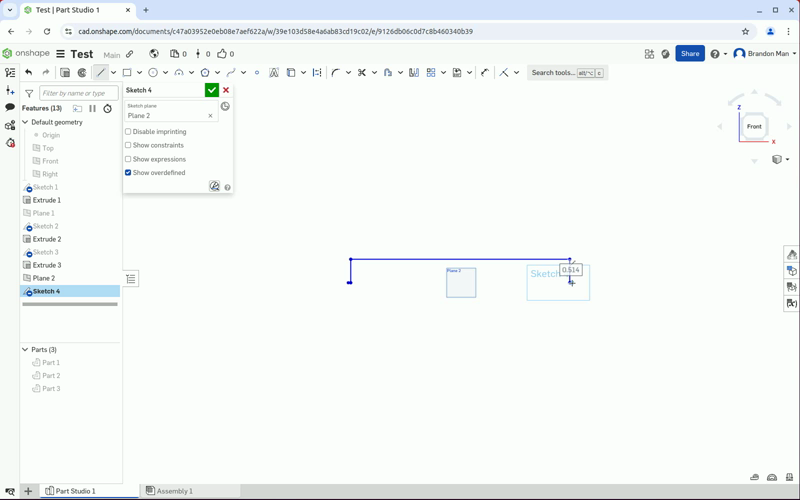
key_down(shift)
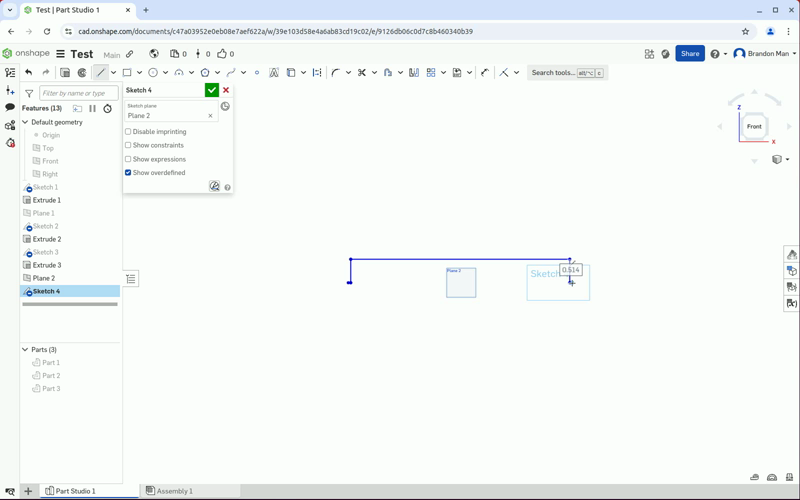
mouse_move(589, 282)
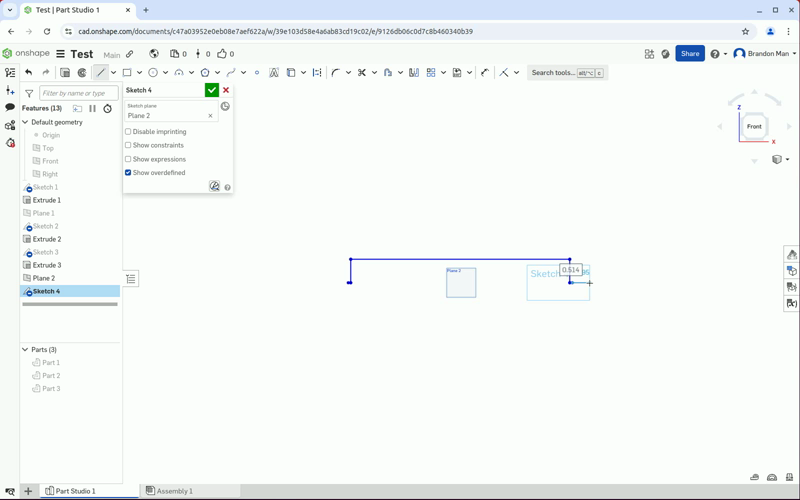
mouse_move(572, 257)
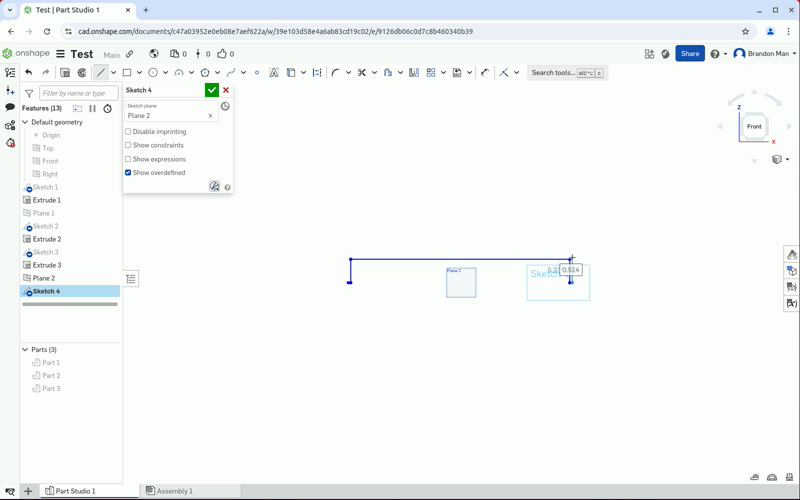
scroll(6)
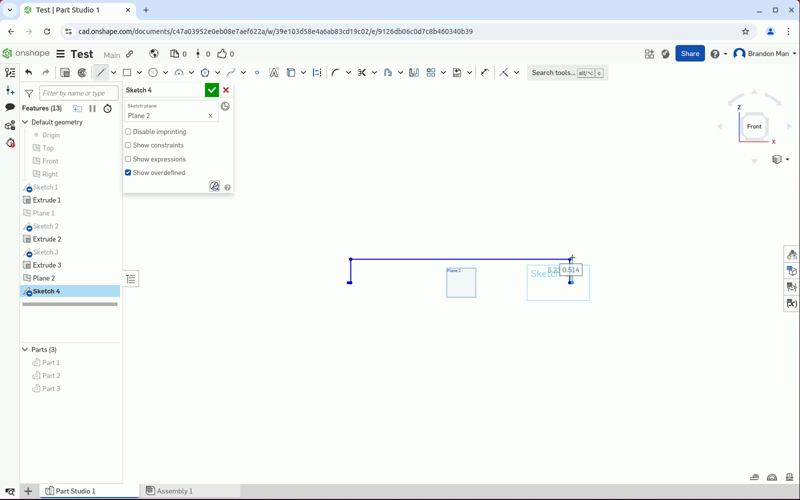
scroll(6)
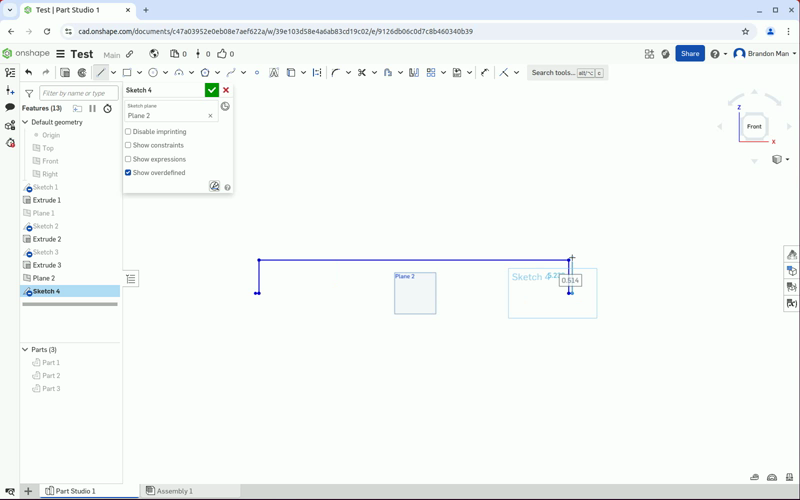
scroll(6)
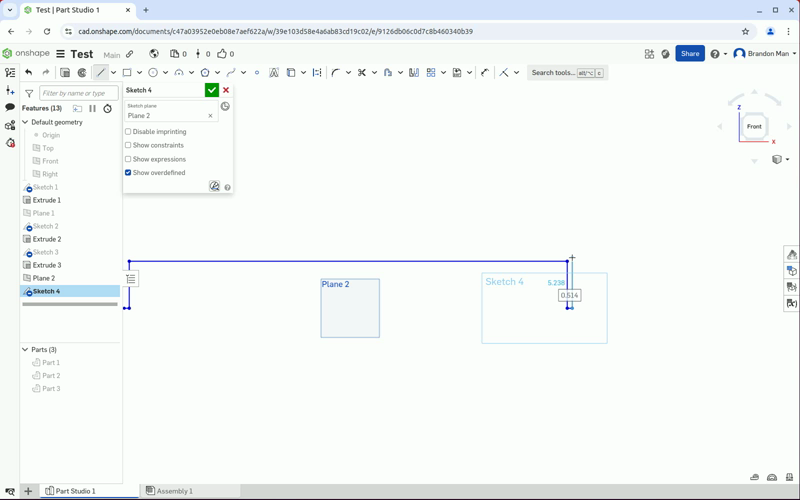
scroll(6)
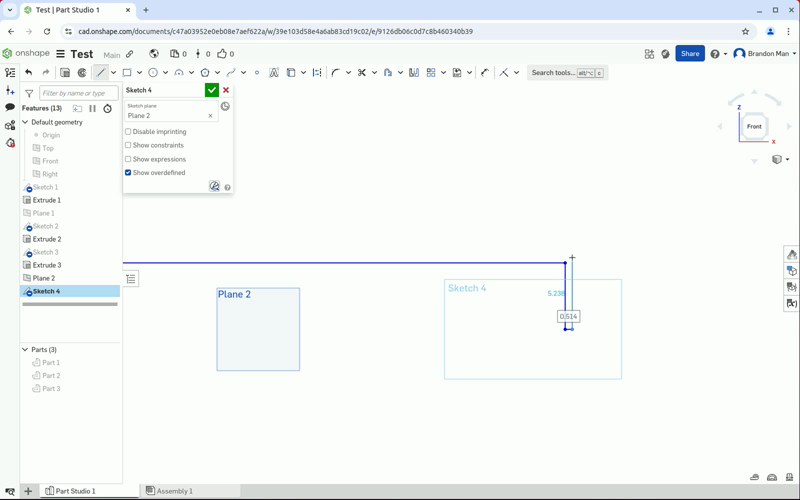
scroll(6)
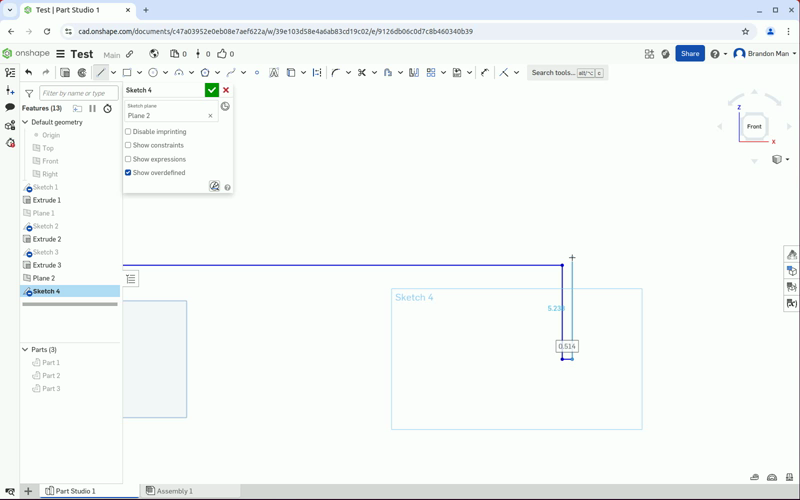
scroll(6)
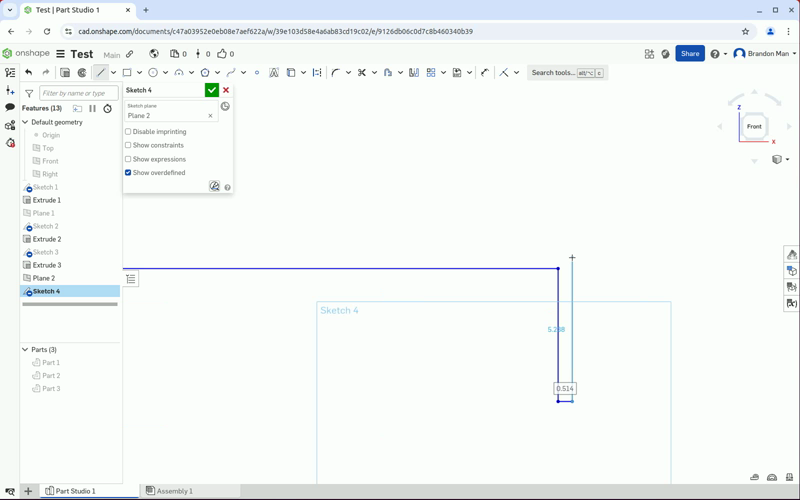
scroll(6)
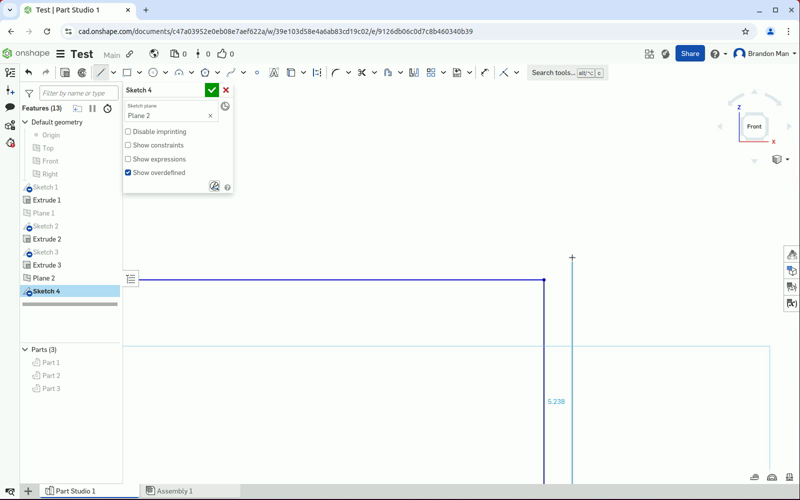
click(572, 257)
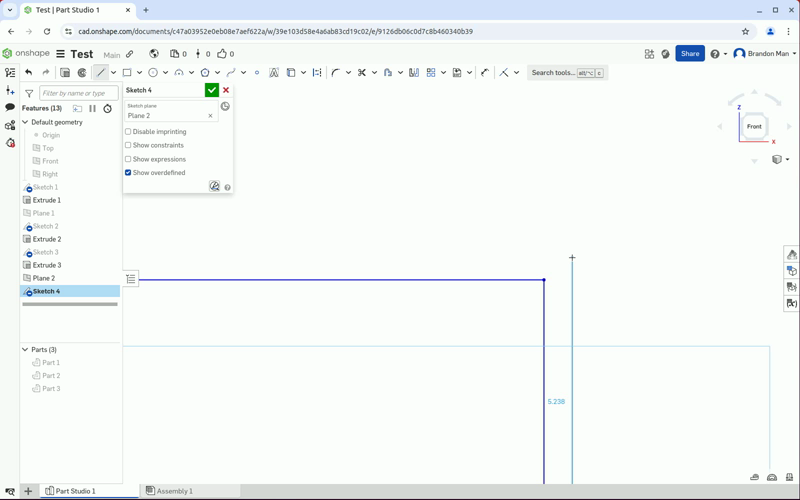
scroll(-6)
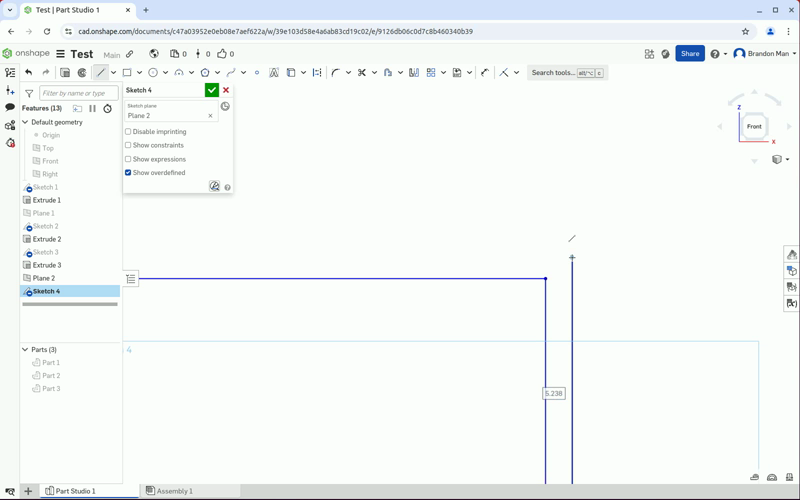
scroll(-6)
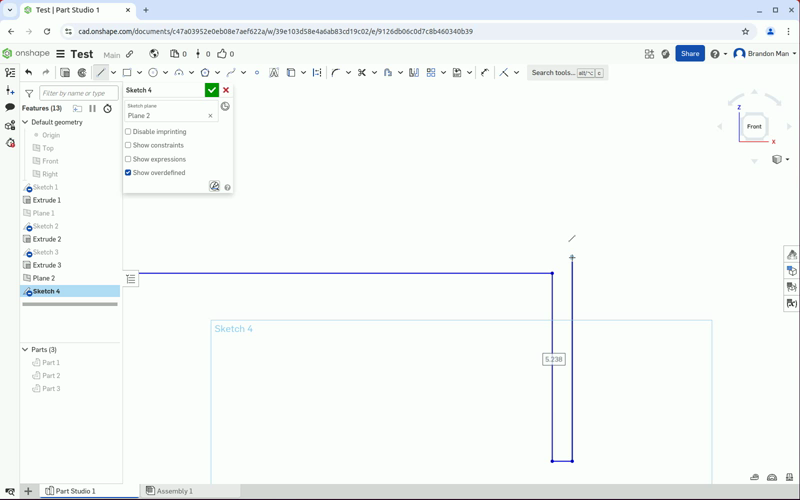
scroll(-6)
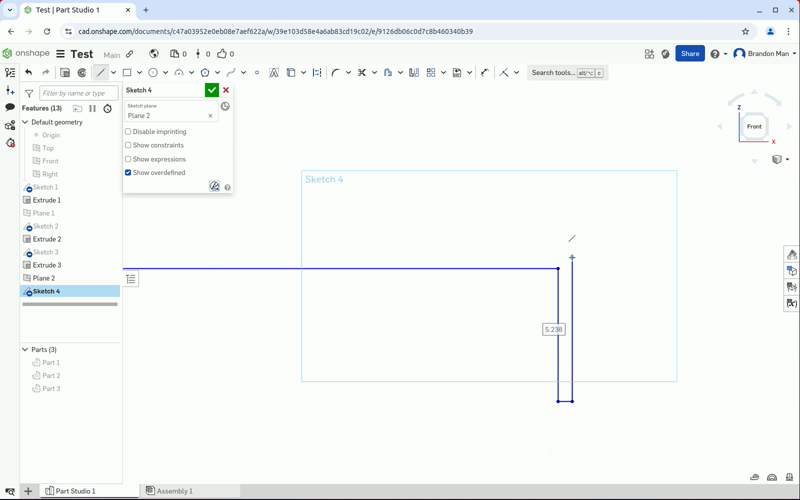
scroll(-6)
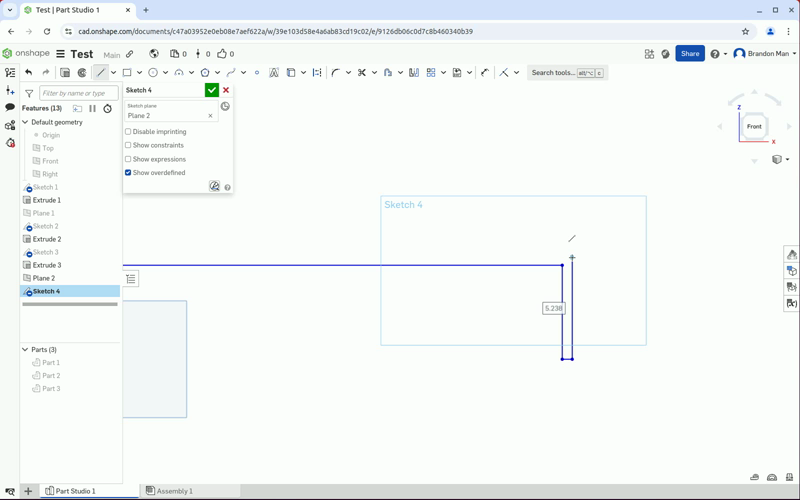
scroll(-6)
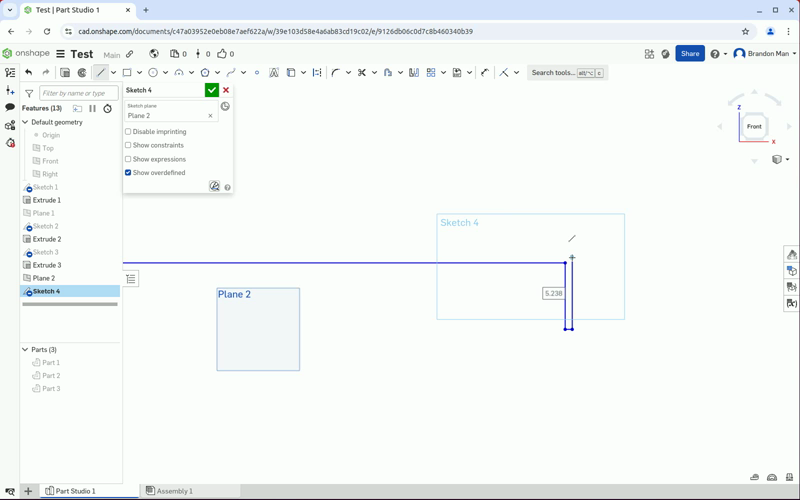
scroll(-6)
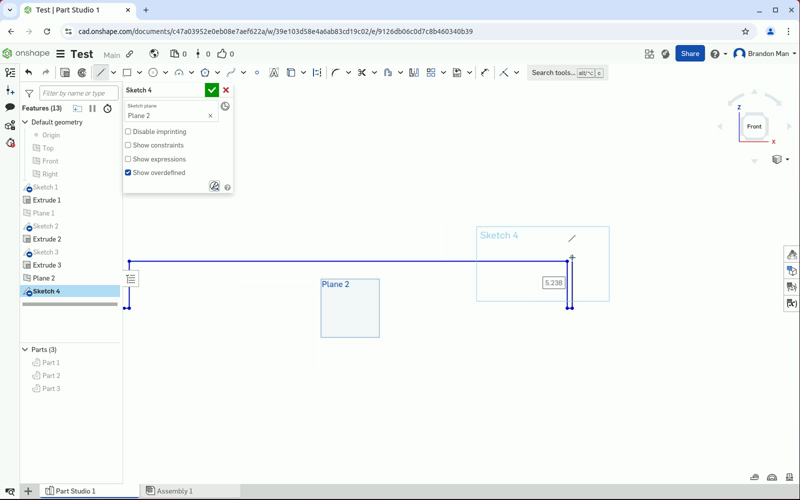
scroll(-6)
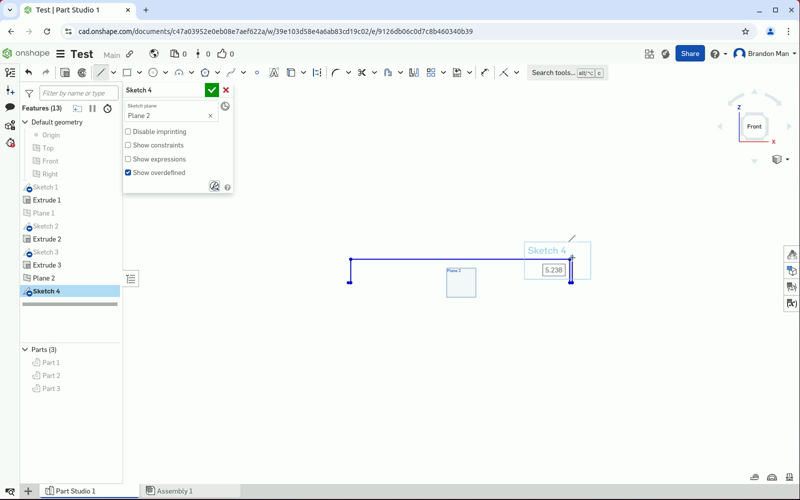
key_up(shift)
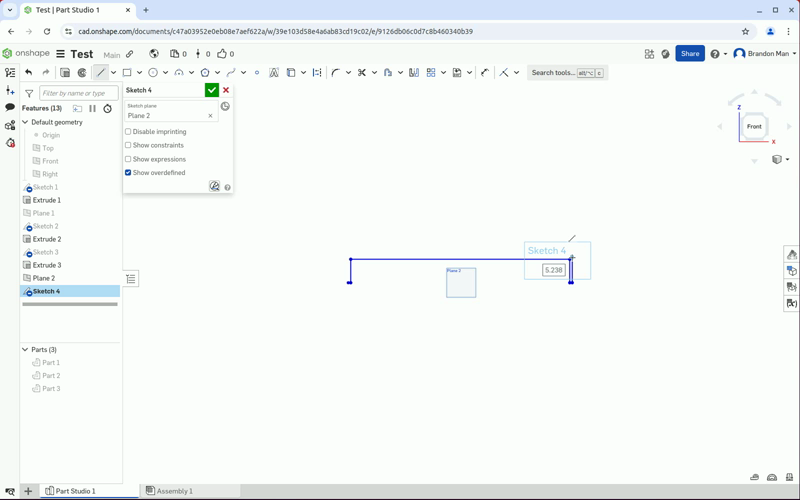
key_down(shift)
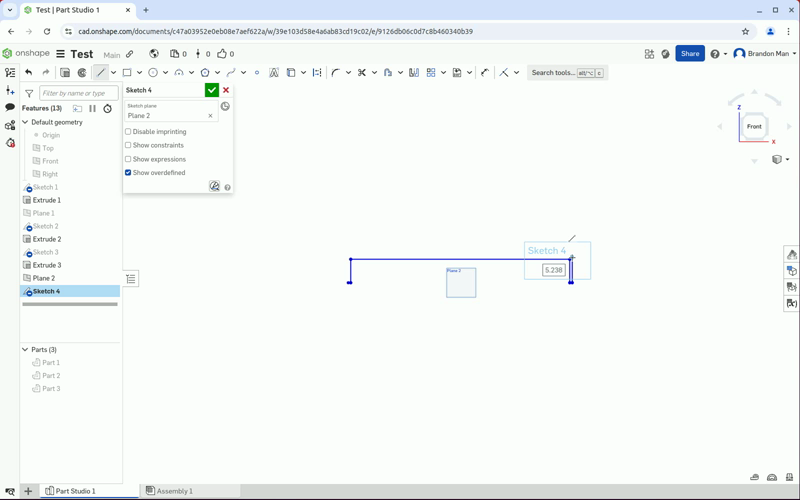
mouse_move(348, 257)
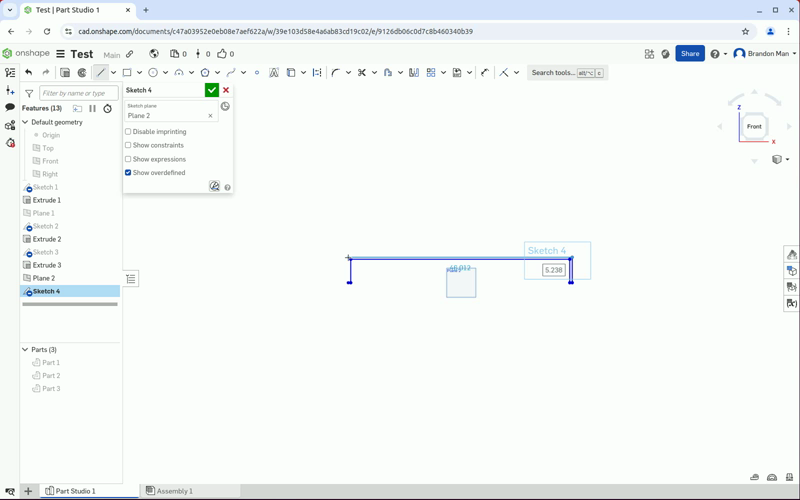
scroll(6)
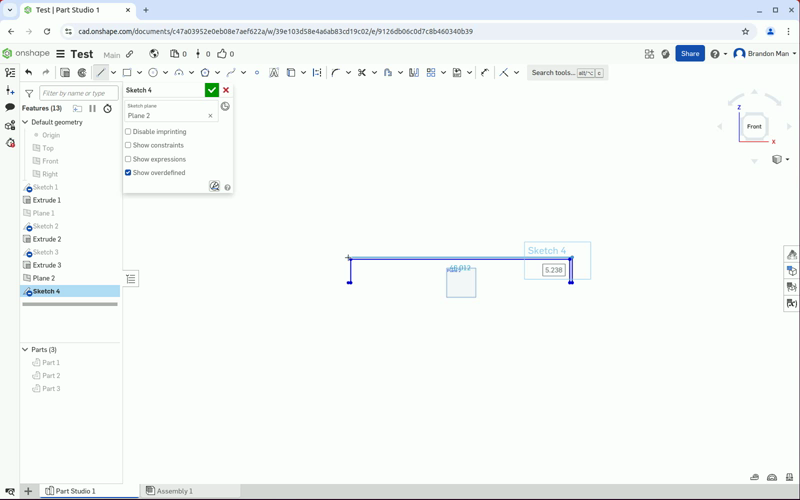
scroll(6)
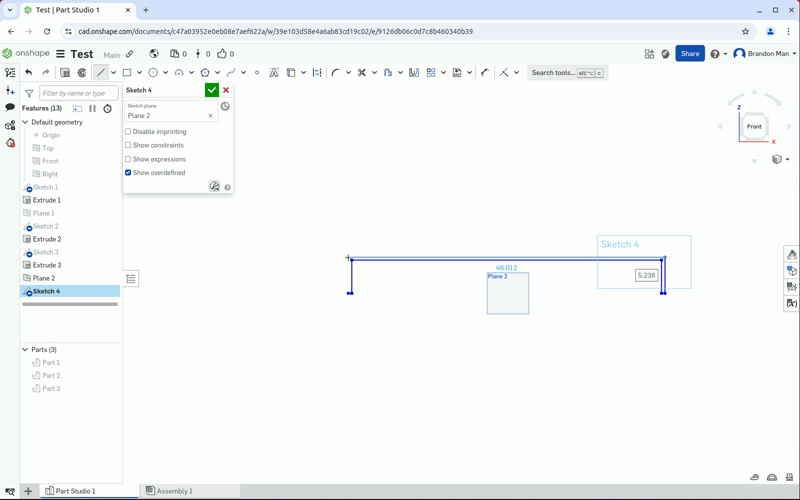
scroll(6)
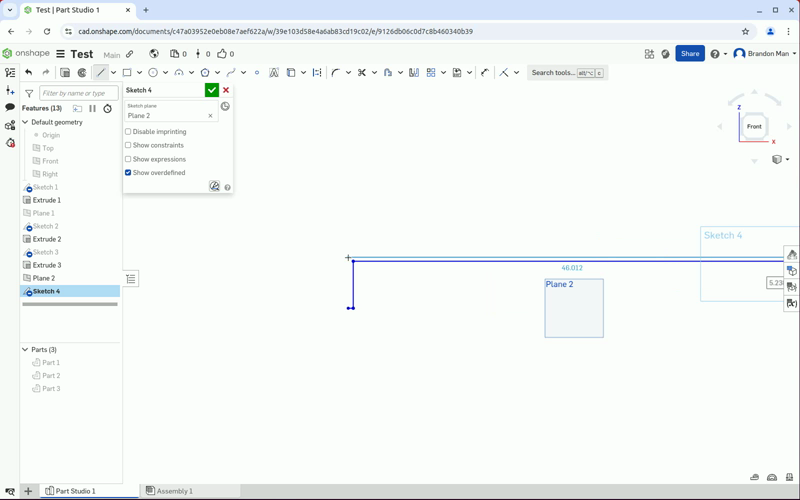
scroll(6)
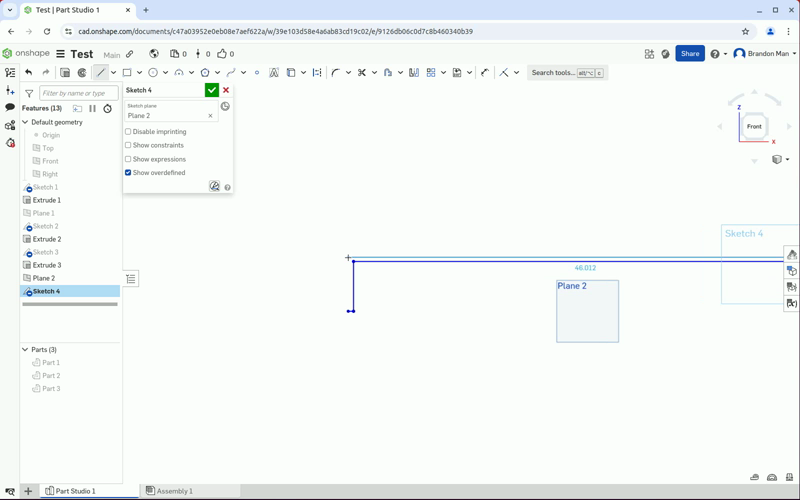
scroll(6)
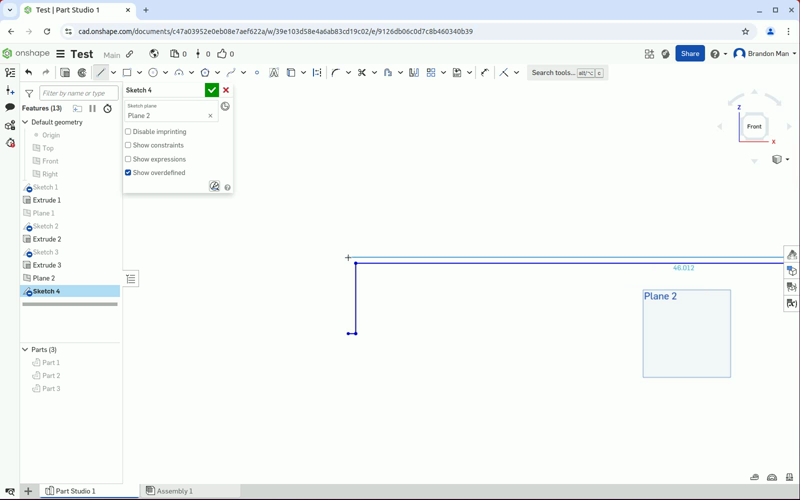
scroll(6)
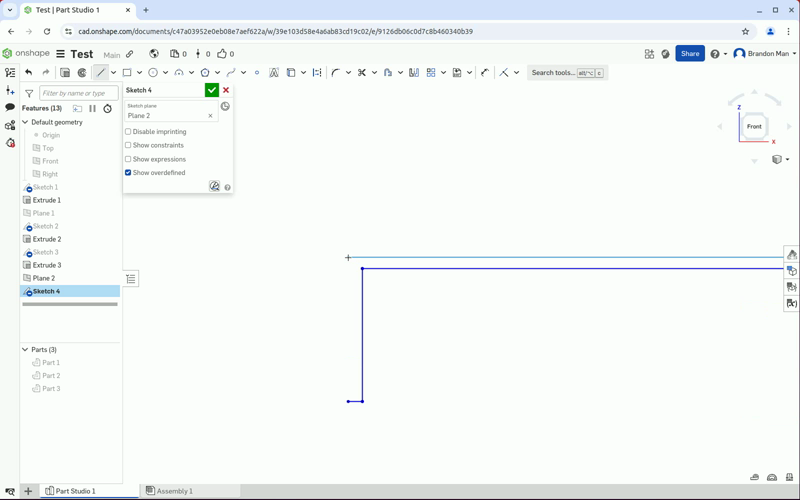
scroll(6)
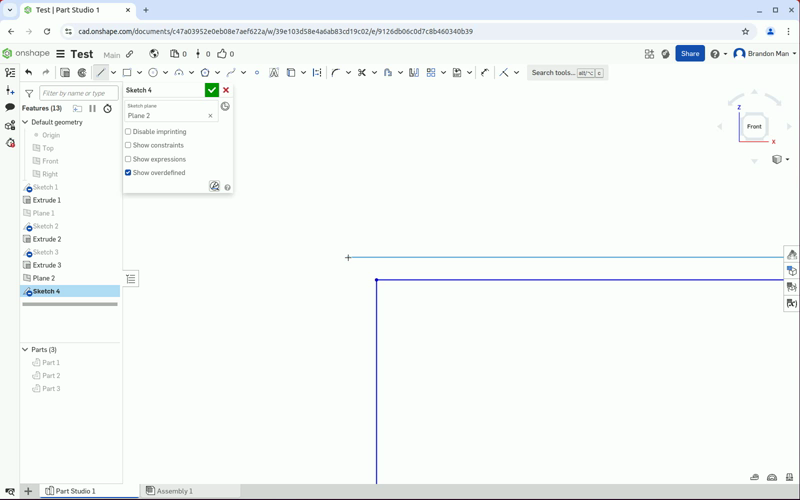
click(348, 257)
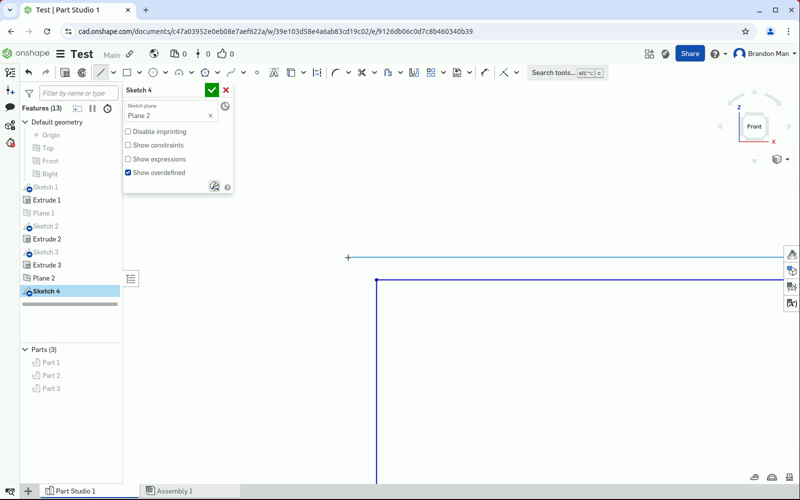
scroll(-6)
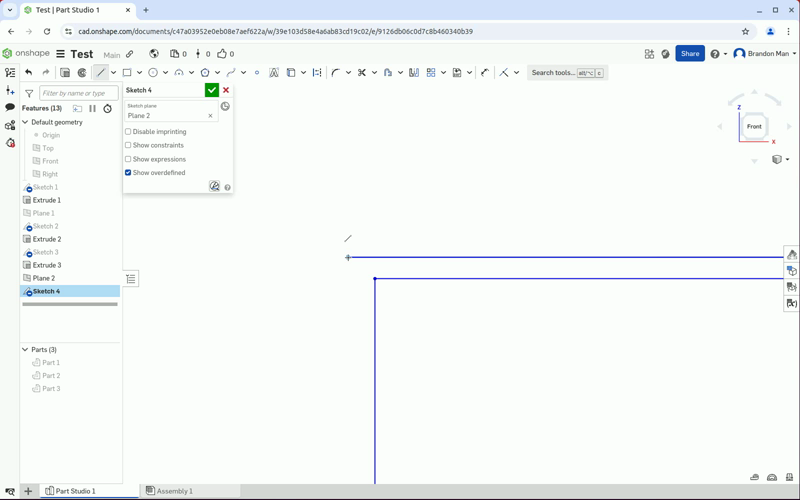
scroll(-6)
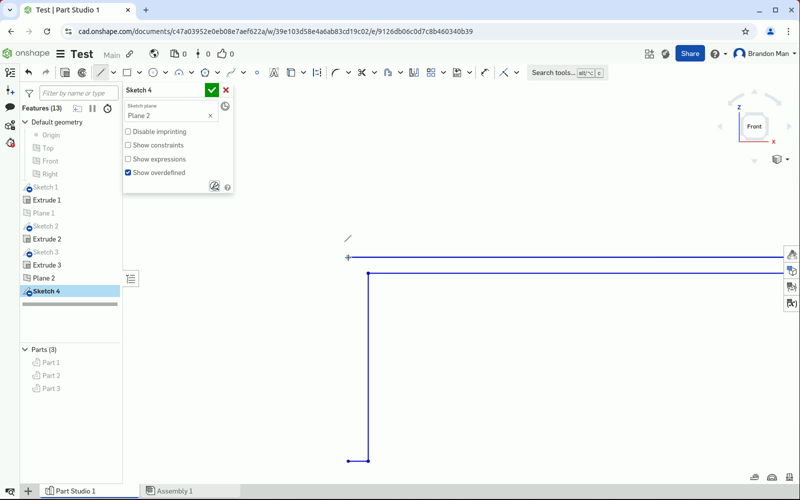
scroll(-6)
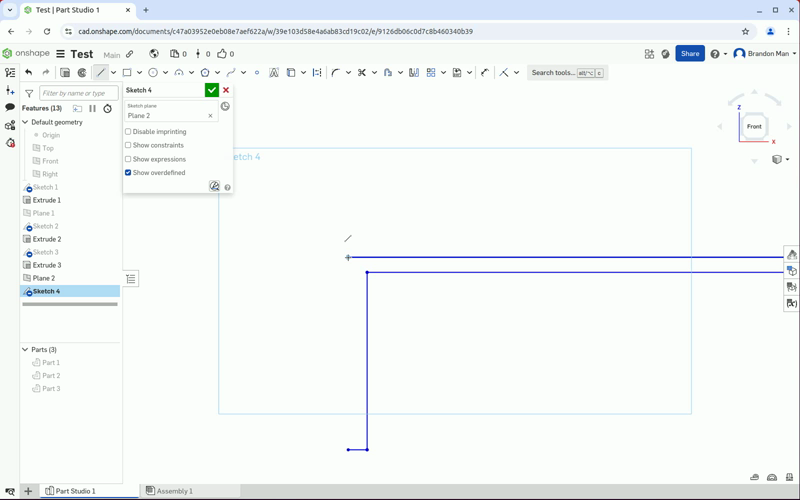
scroll(-6)
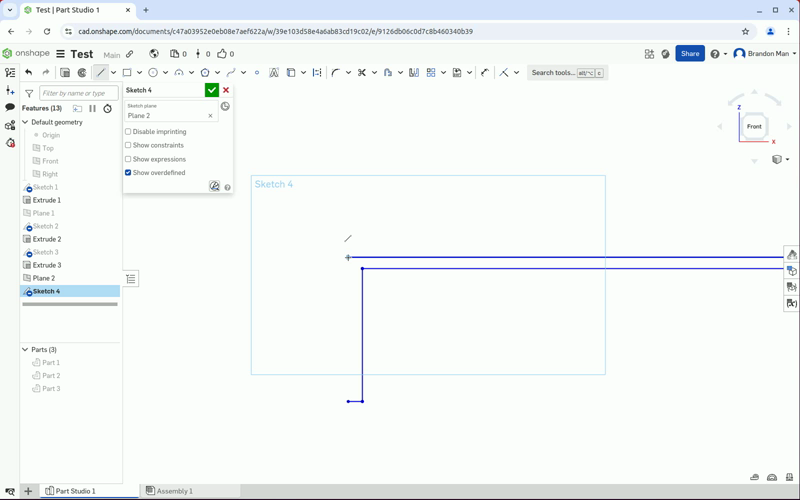
scroll(-6)
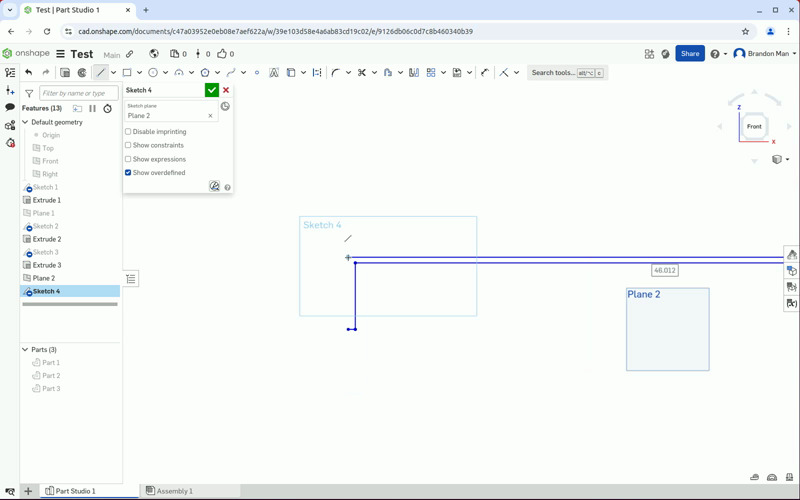
scroll(-6)
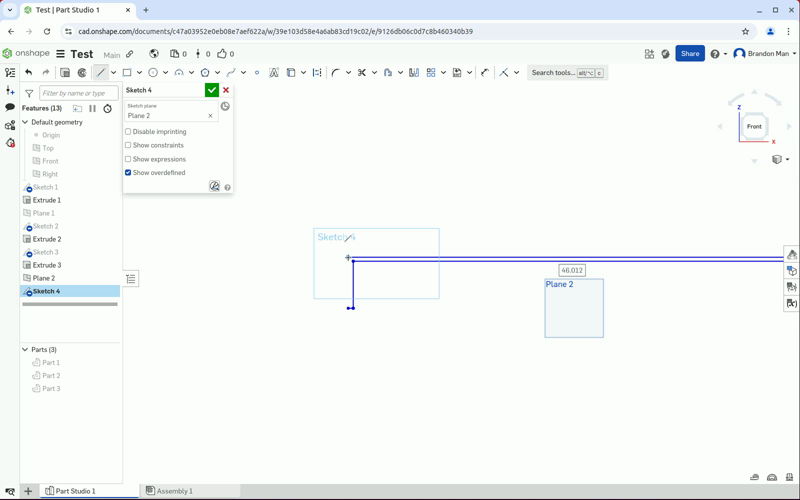
scroll(-6)
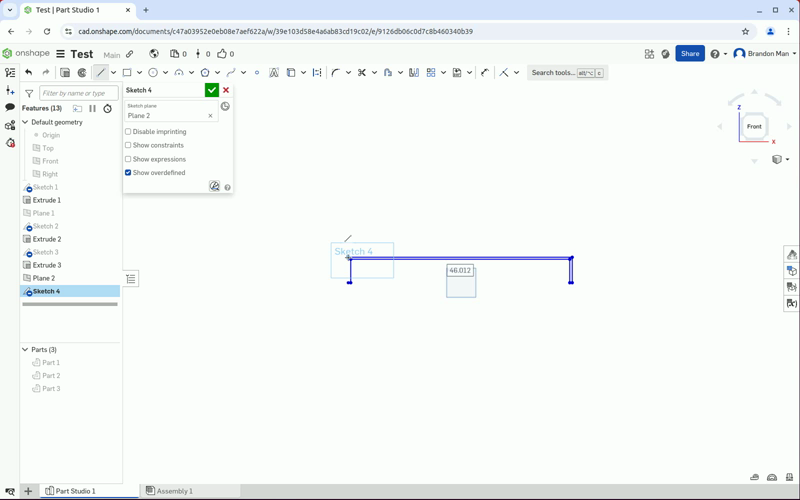
key_up(shift)
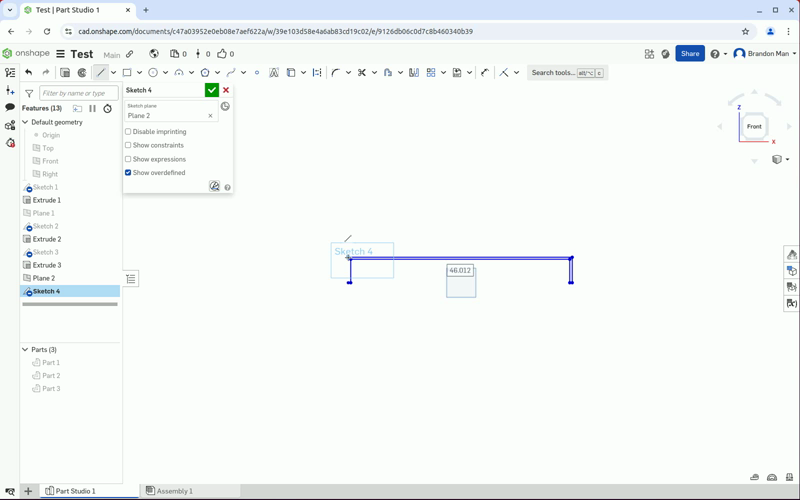
mouse_move(378, 257)
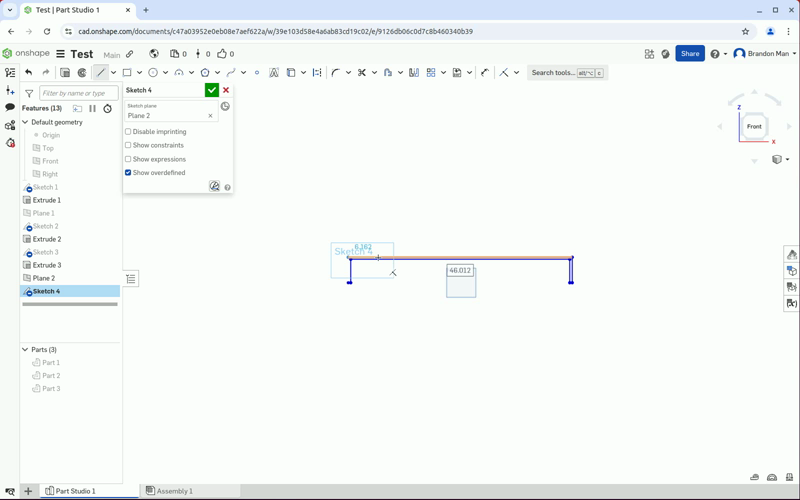
key_down(shift)
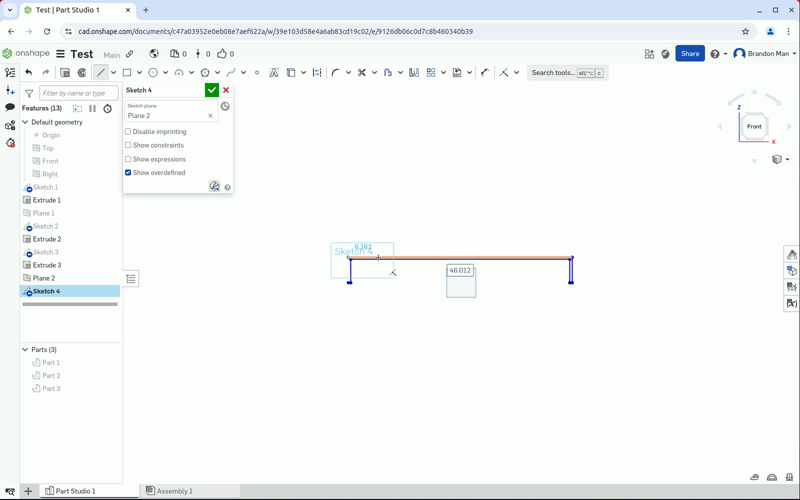
mouse_move(348, 282)
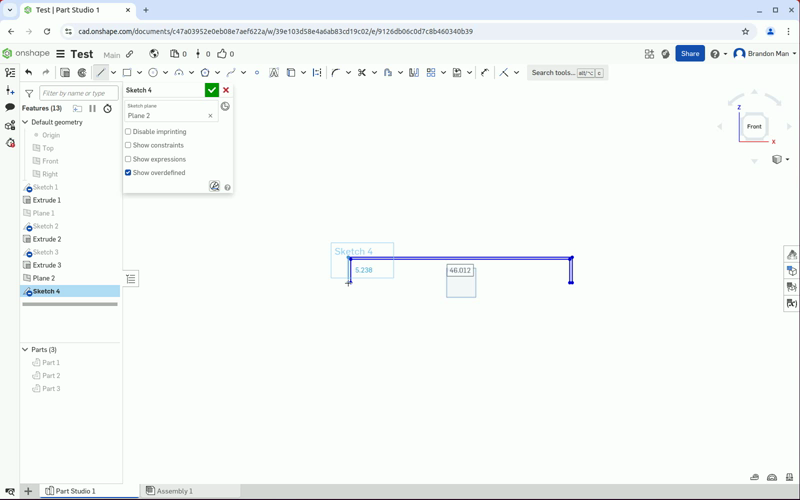
scroll(6)
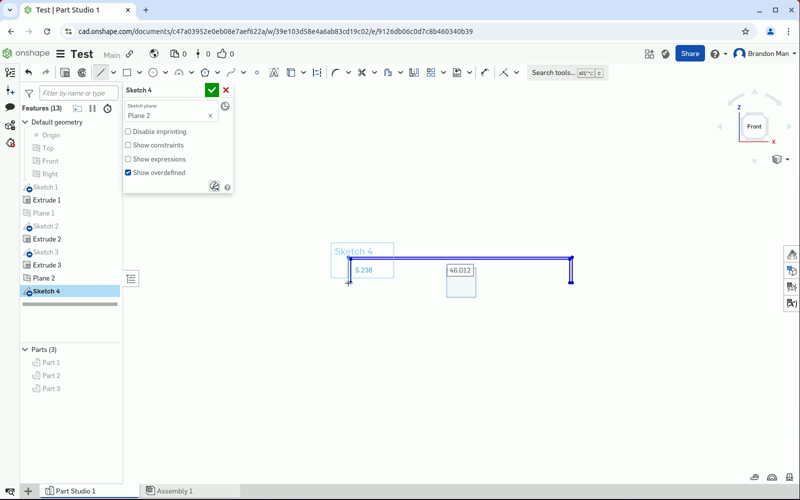
scroll(6)
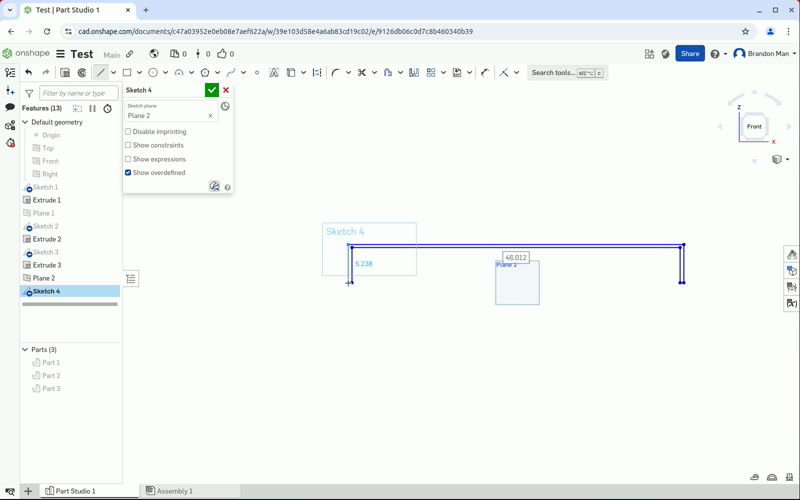
scroll(6)
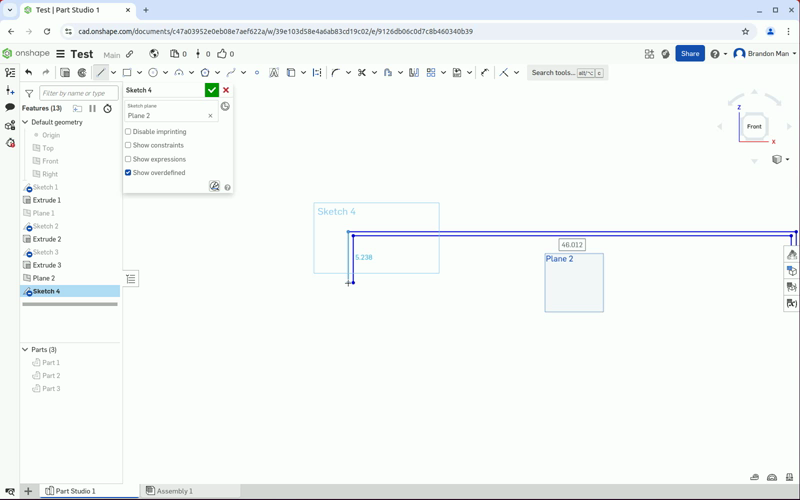
scroll(6)
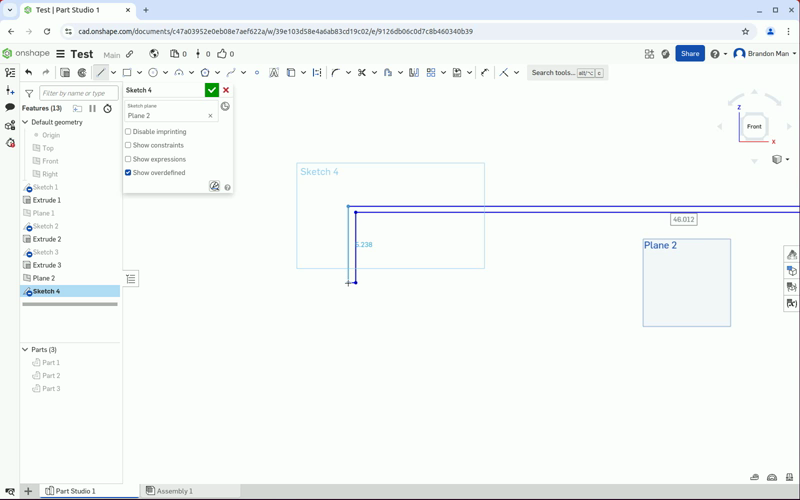
scroll(6)
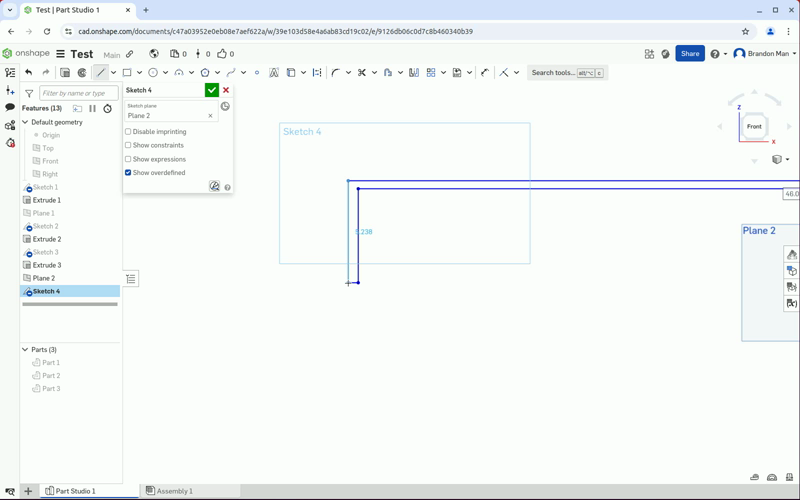
scroll(6)
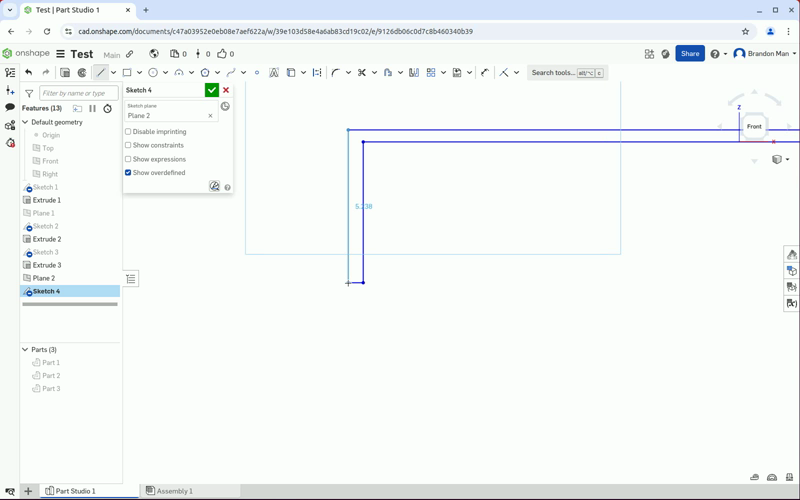
scroll(6)
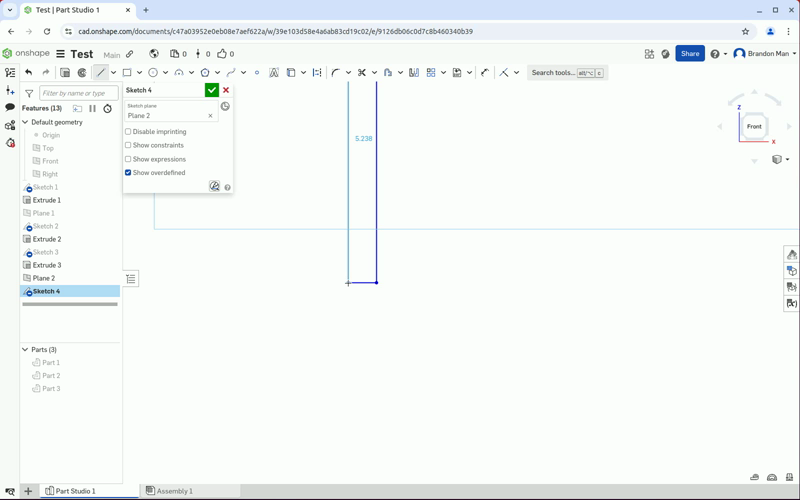
key_up(shift)
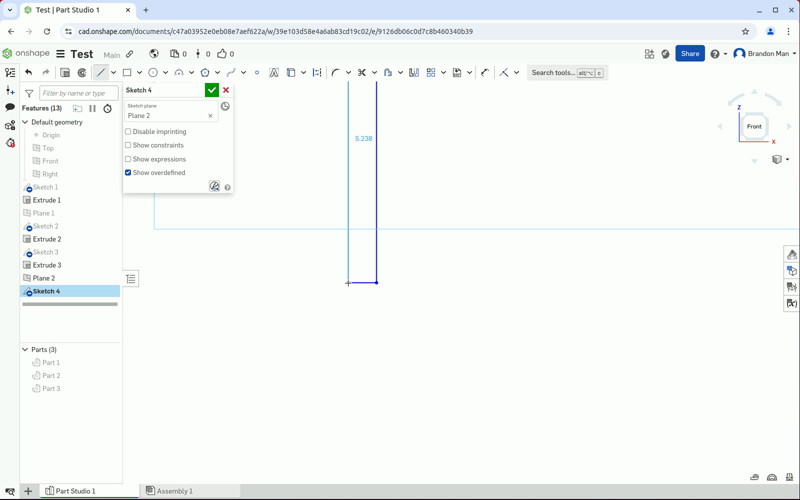
click(348, 282)
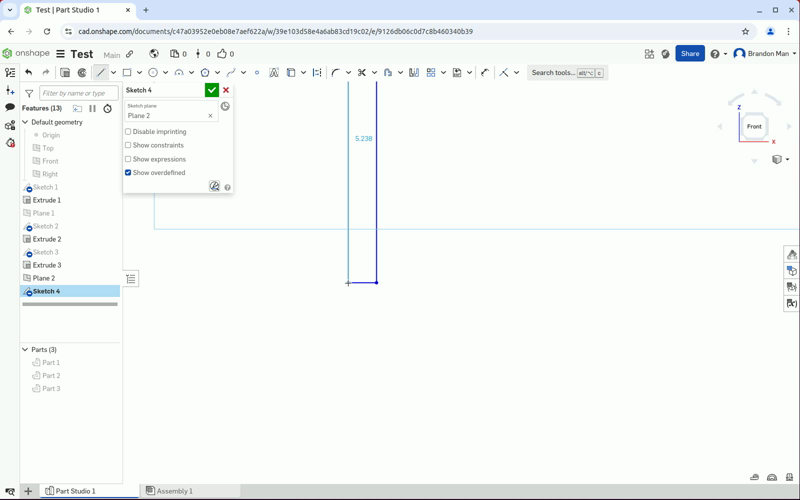
scroll(-6)
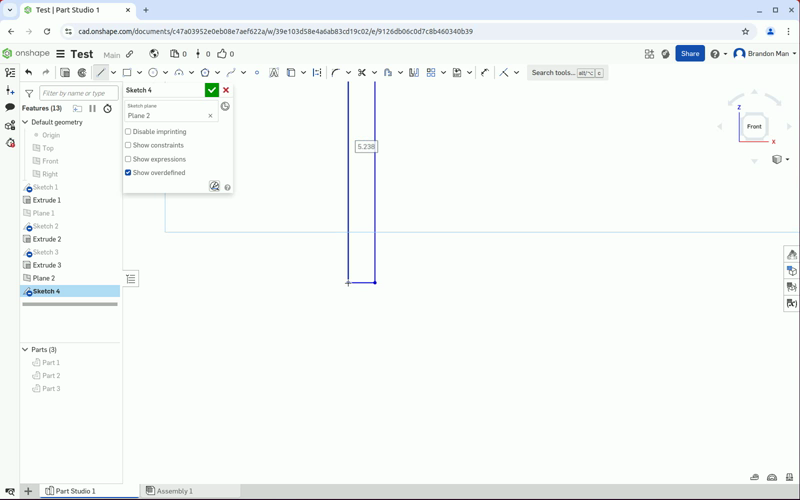
scroll(-6)
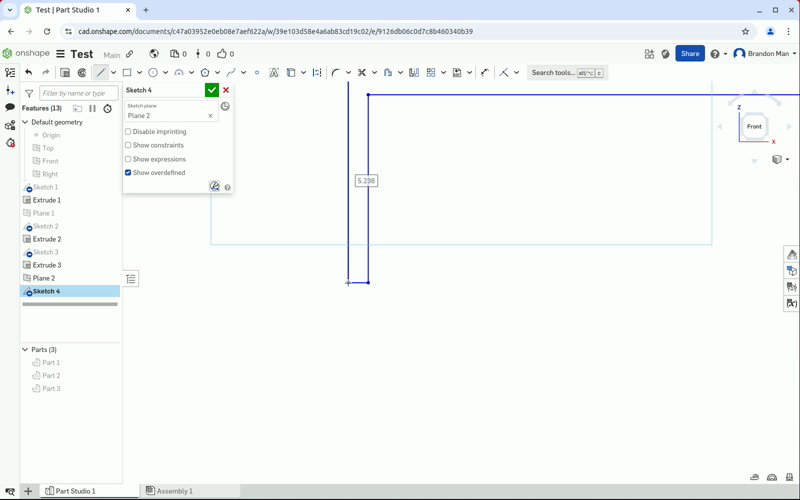
scroll(-6)
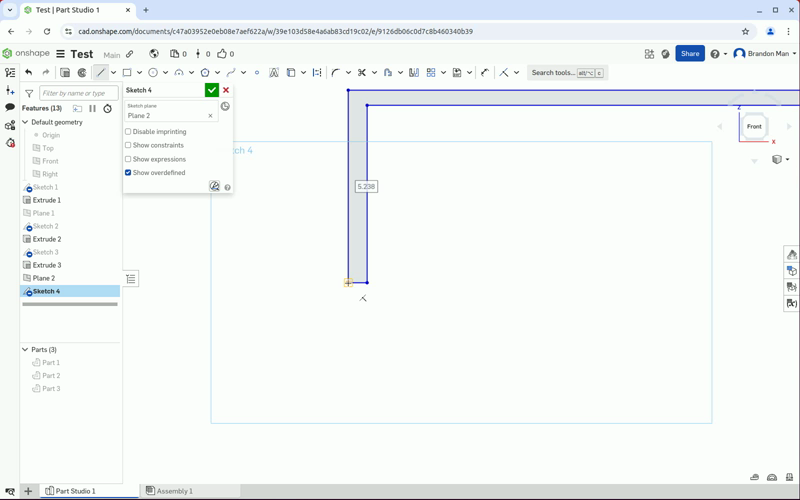
scroll(-6)
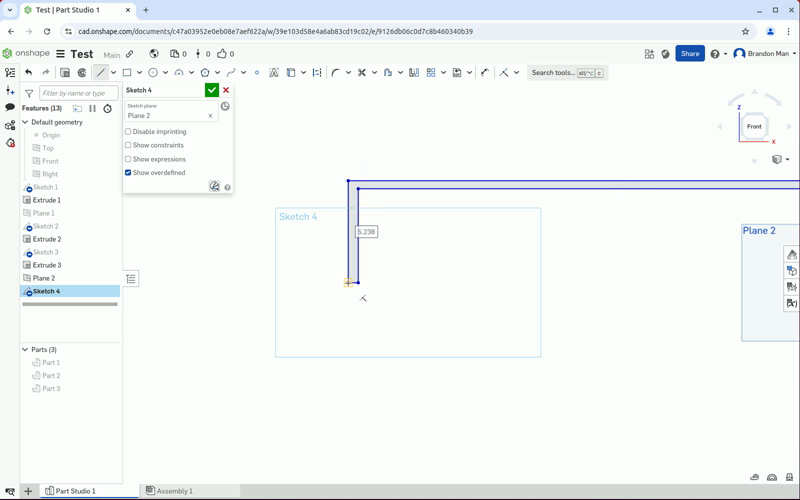
scroll(-6)
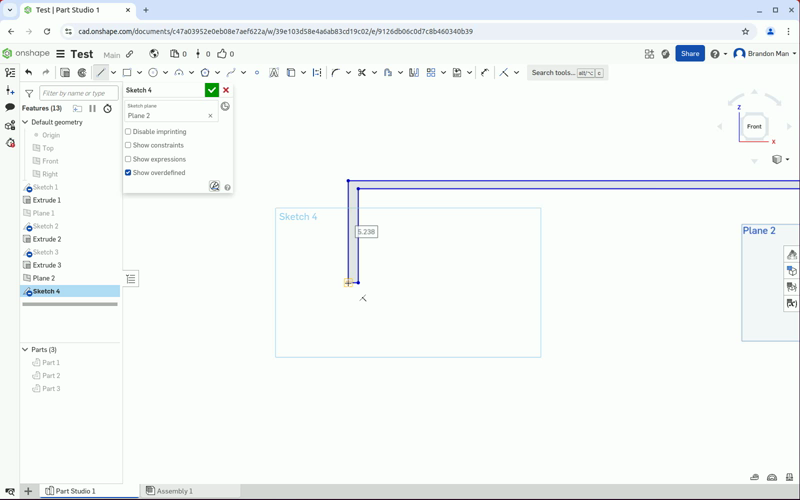
scroll(-6)
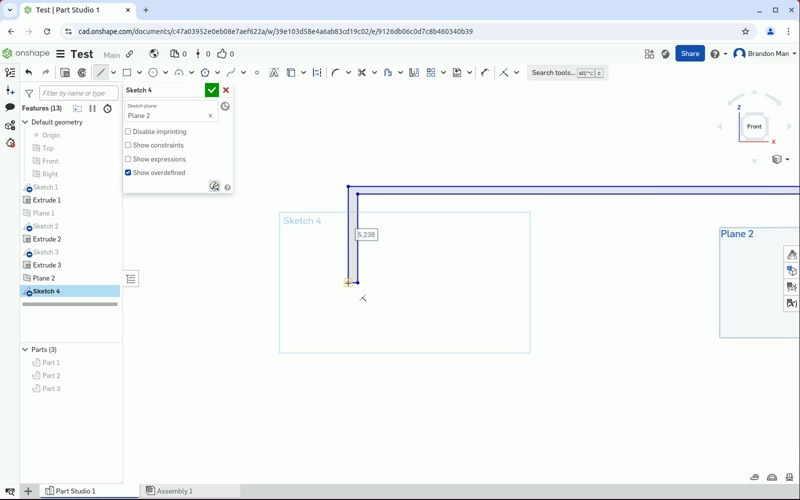
scroll(-6)
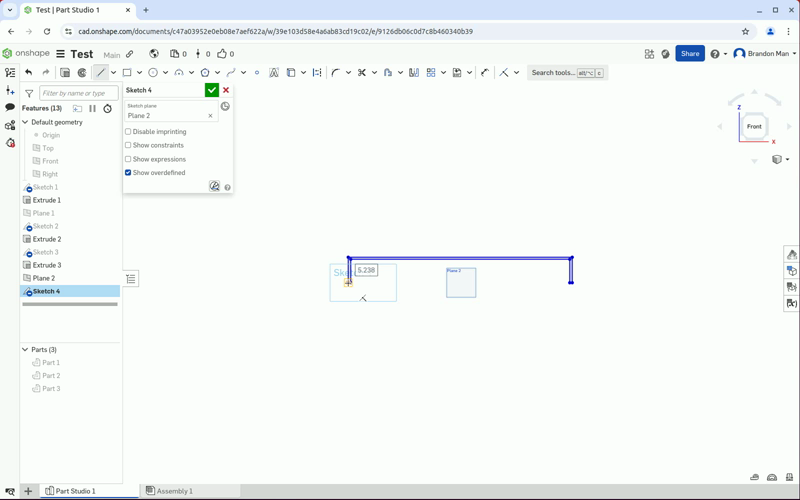
key(esc)
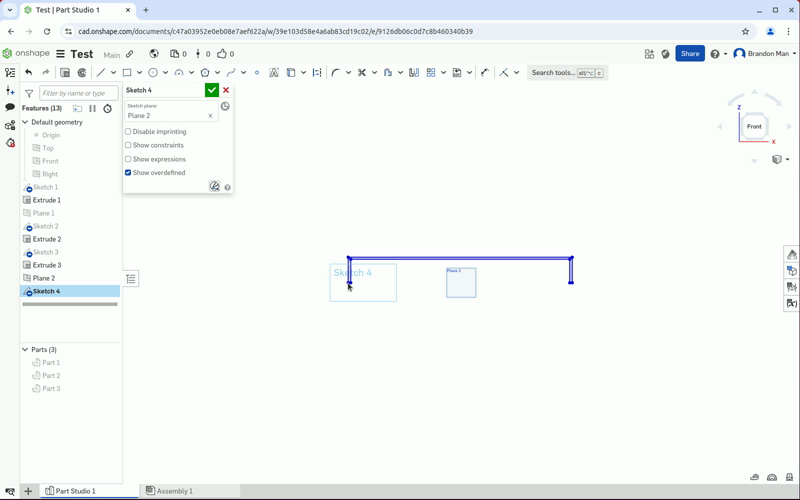
mouse_move(571, 267)
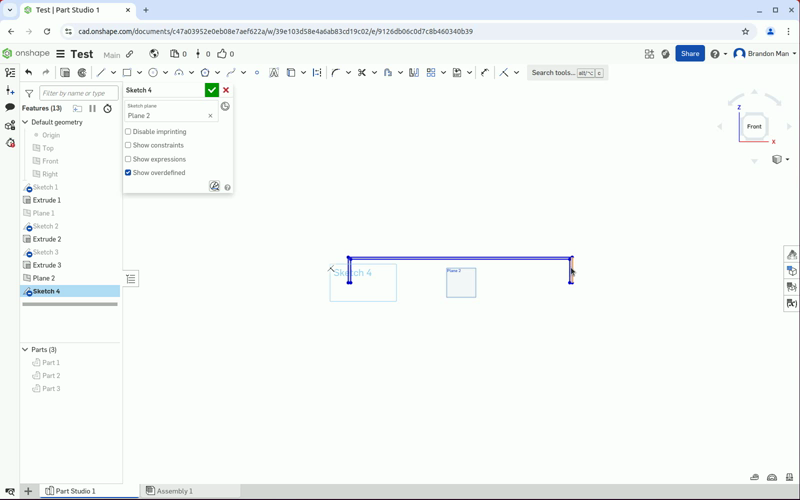
scroll(6)
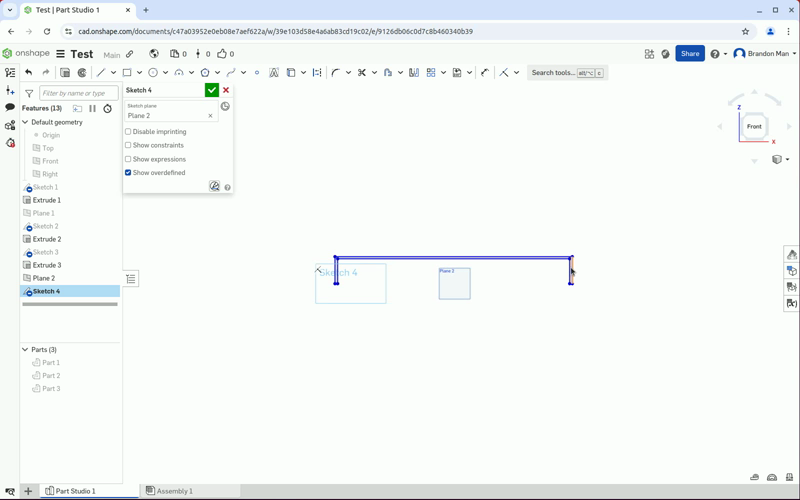
scroll(6)
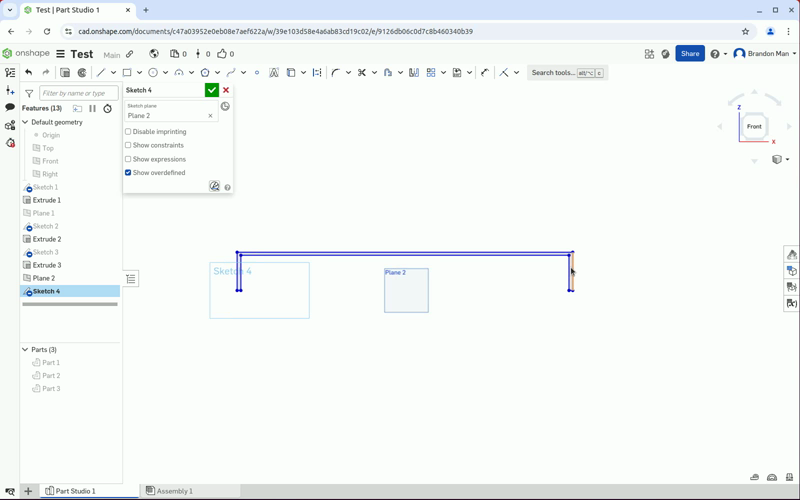
scroll(6)
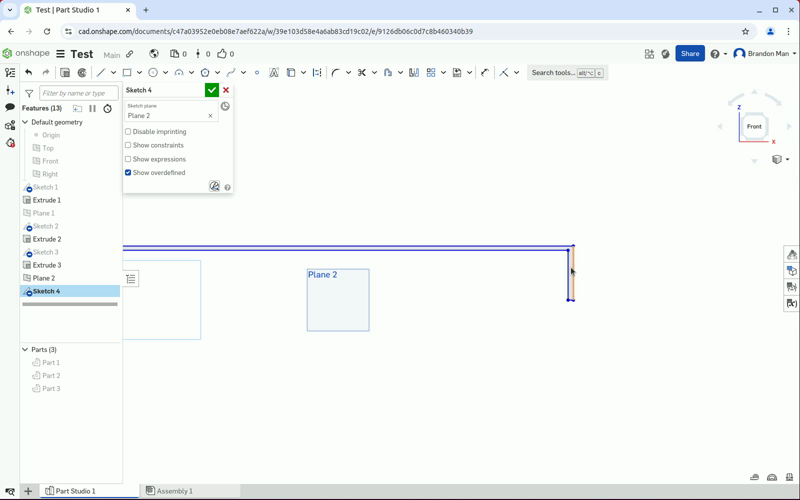
scroll(6)
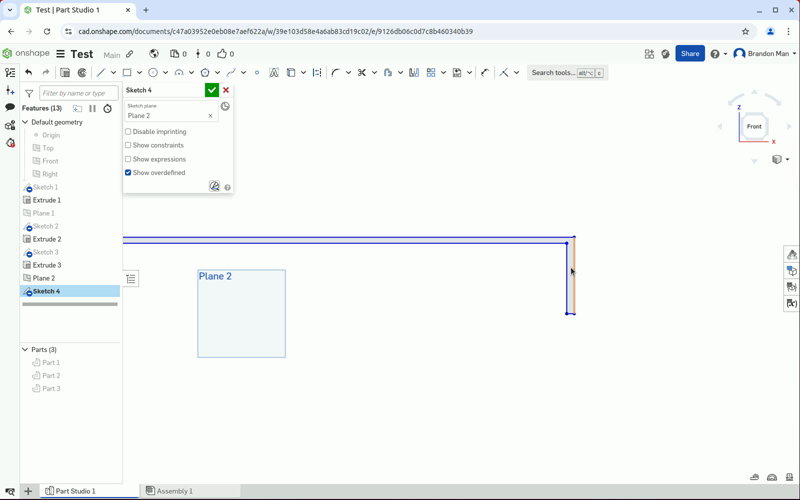
scroll(6)
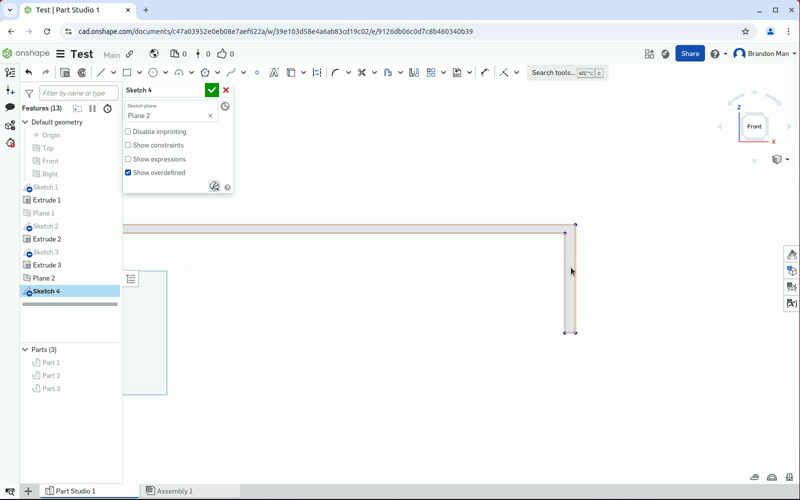
scroll(6)
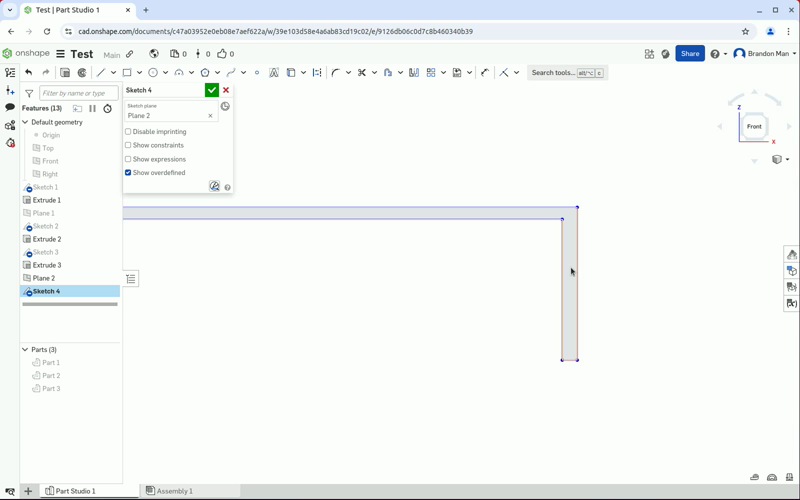
scroll(6)
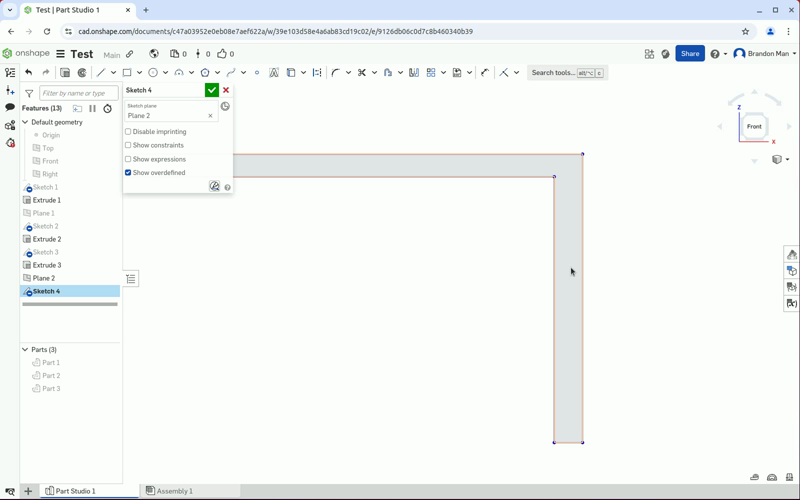
click(571, 267)
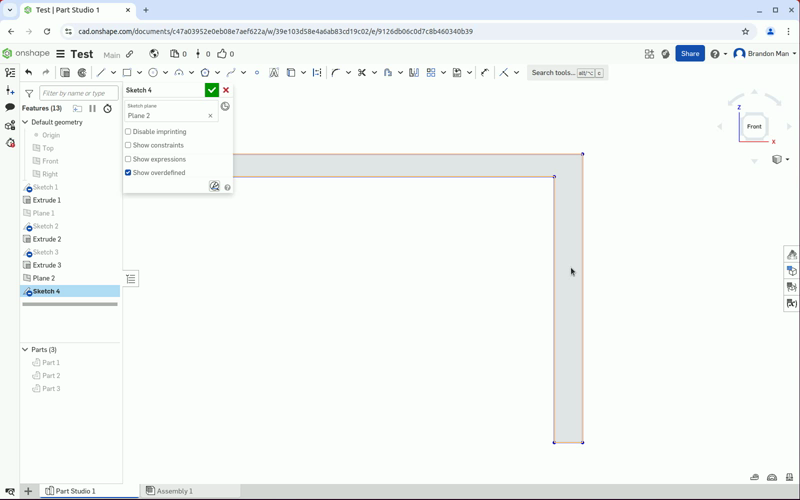
scroll(-6)
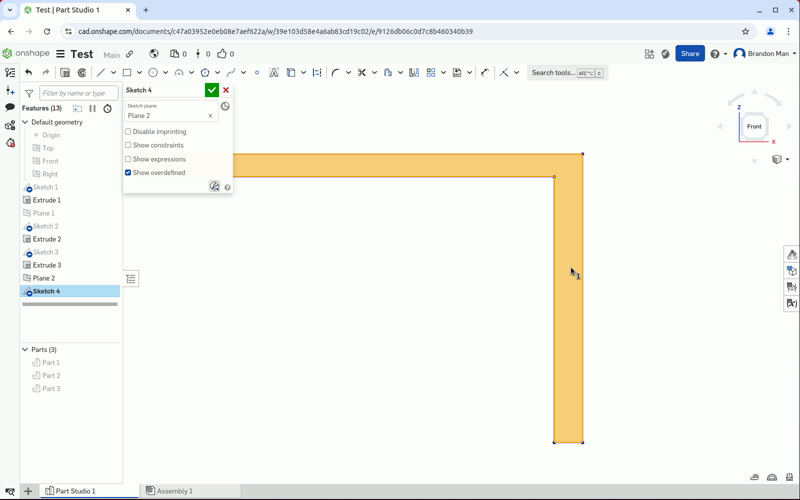
scroll(-6)
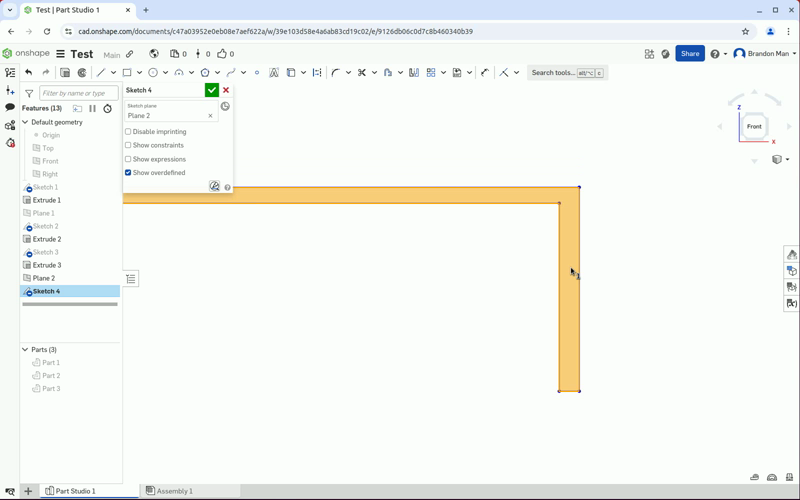
scroll(-6)
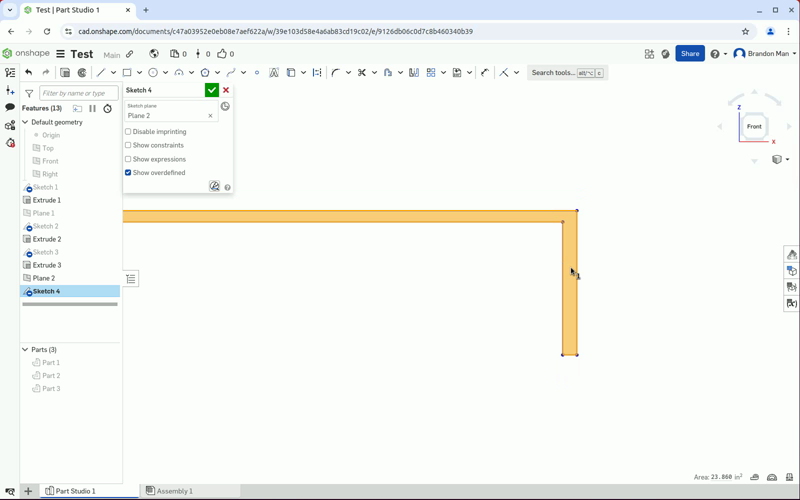
scroll(-6)
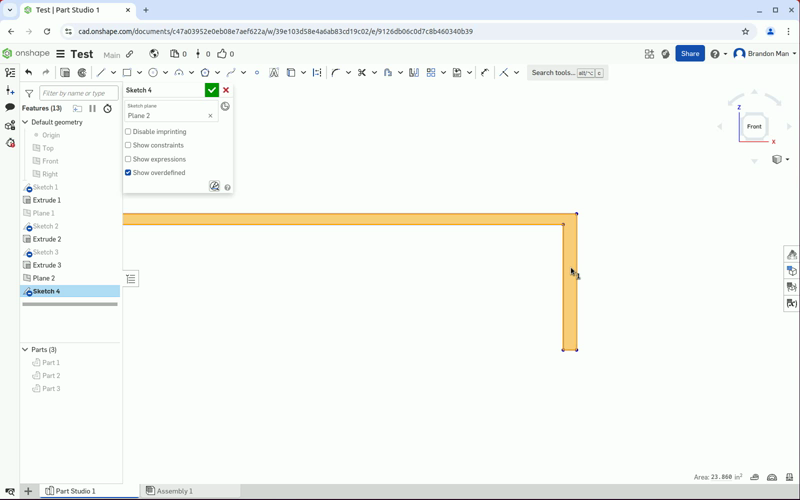
scroll(-6)
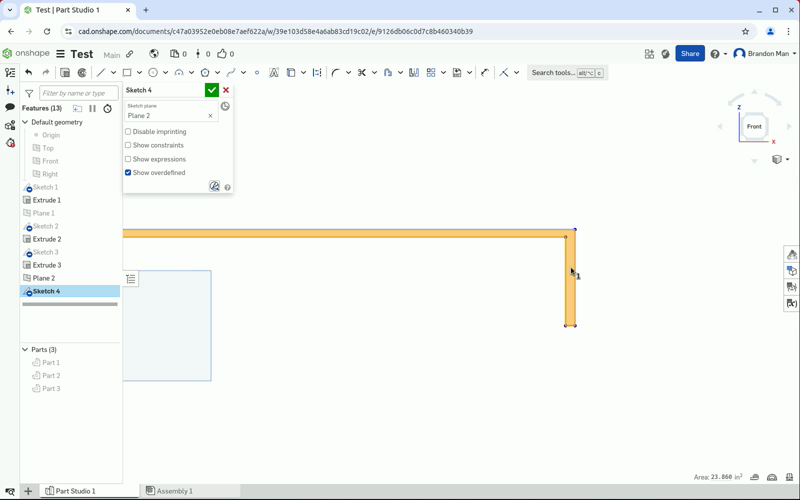
scroll(-6)
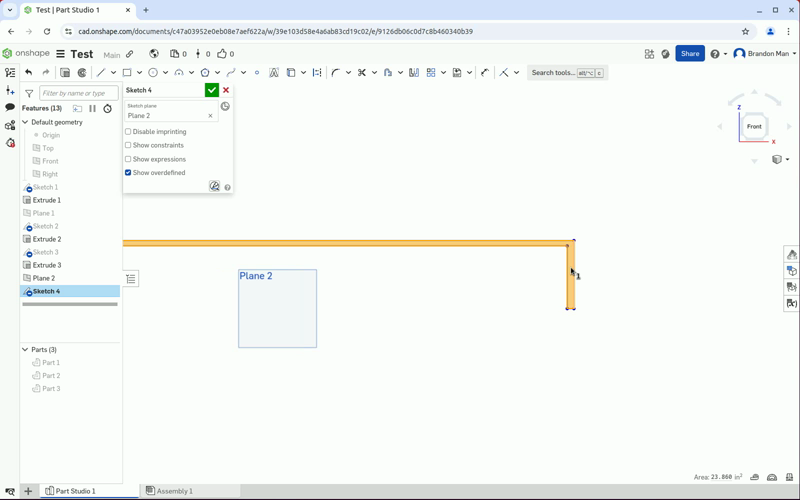
scroll(-6)
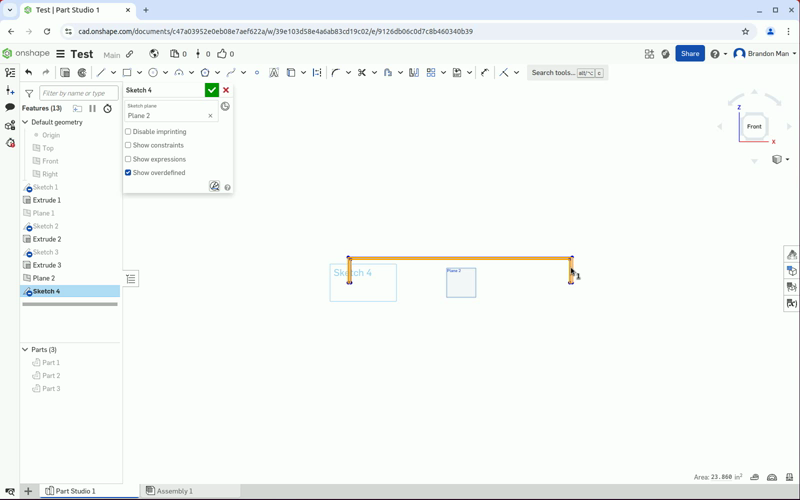
mouse_move(73, 352)
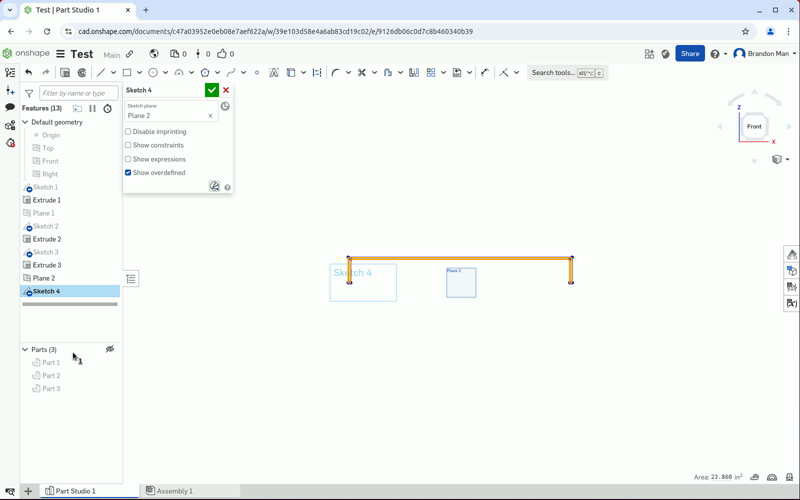
key(shift+y)
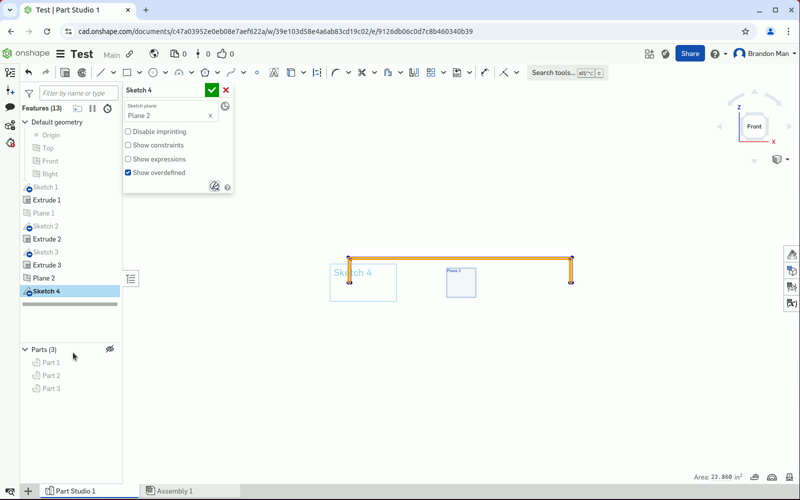
key(shift+e)
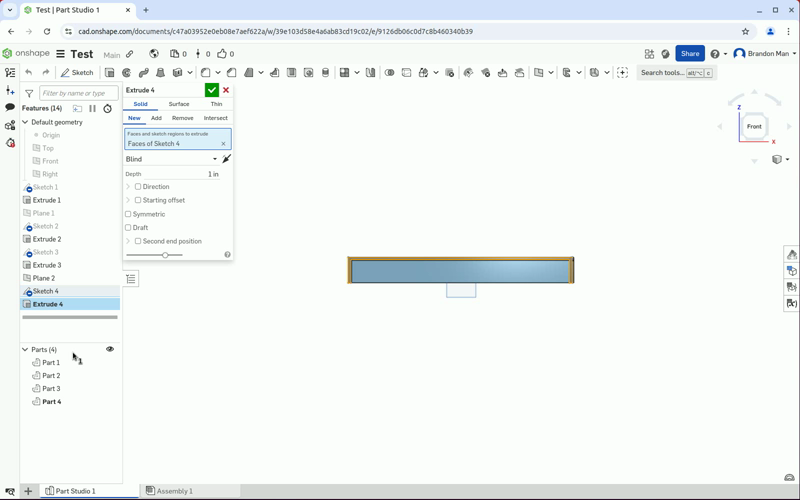
mouse_move(143, 106)
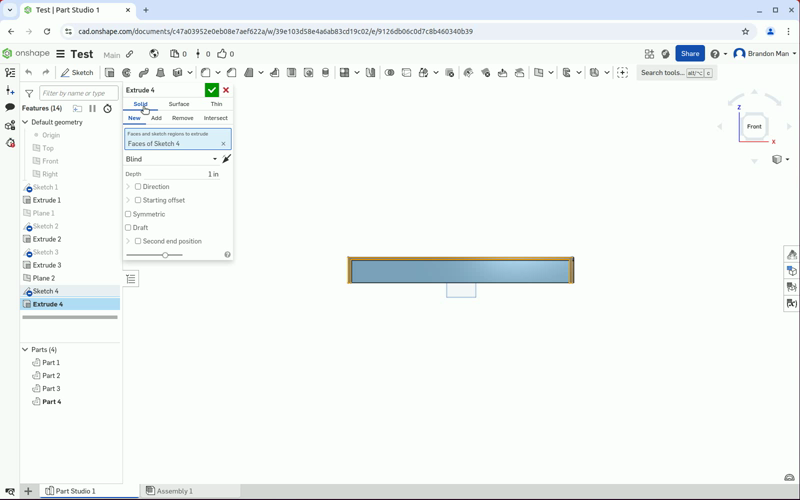
click(143, 106)
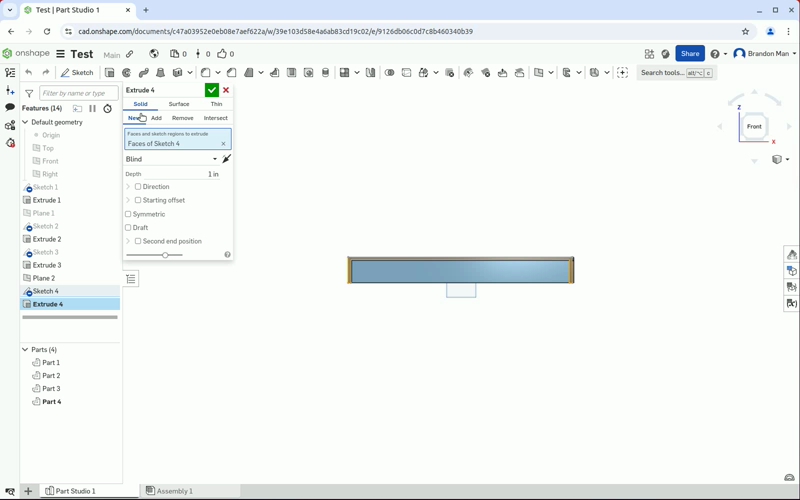
mouse_move(137, 120)
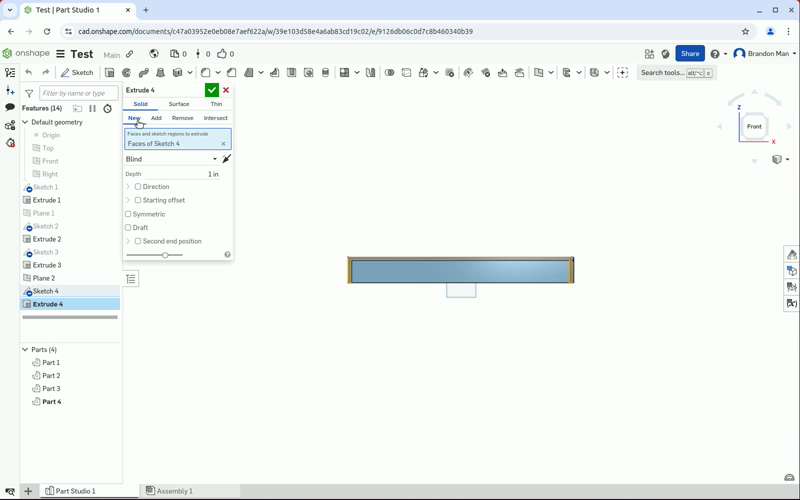
click(137, 120)
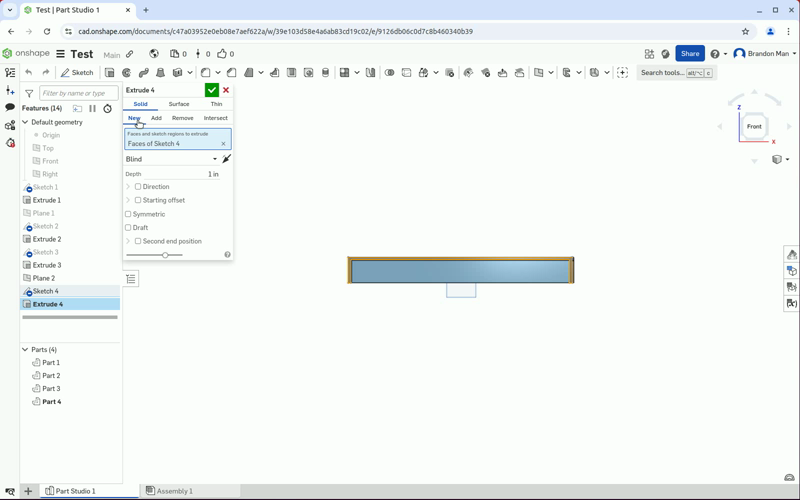
key(tab, 4)
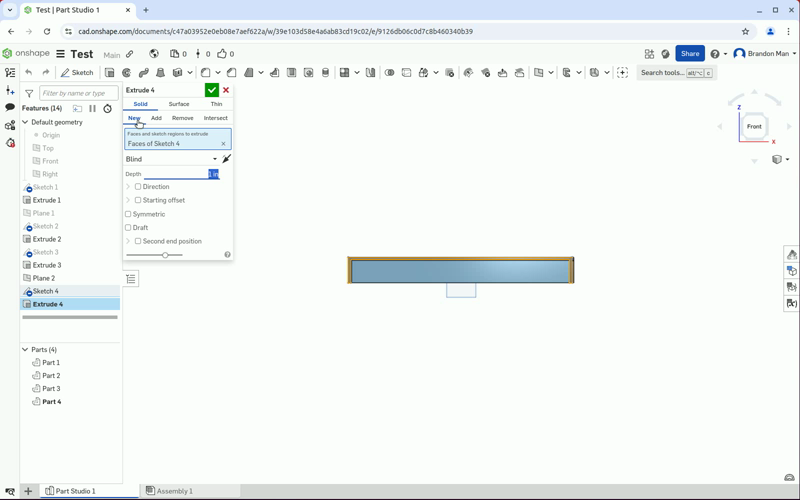
text(0.722)
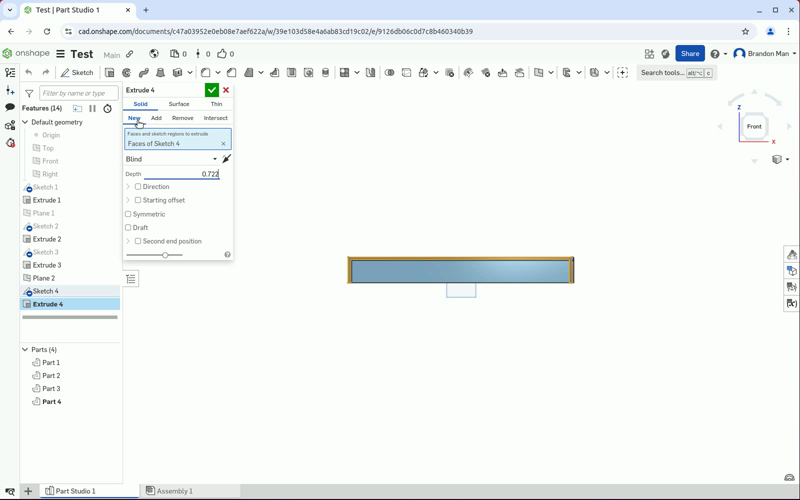
key(enter)
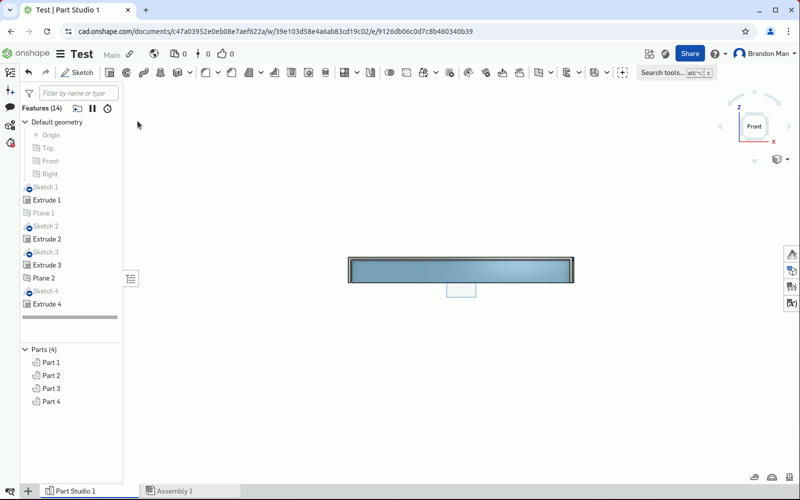
key(shift+h)
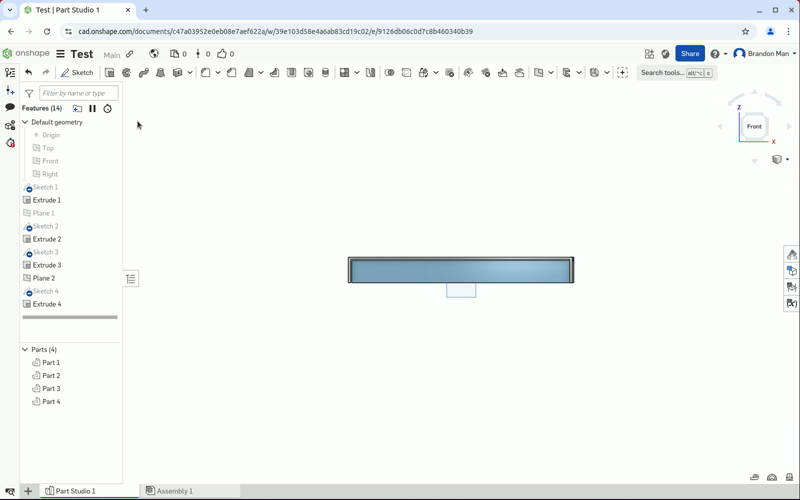
key(shift+h)
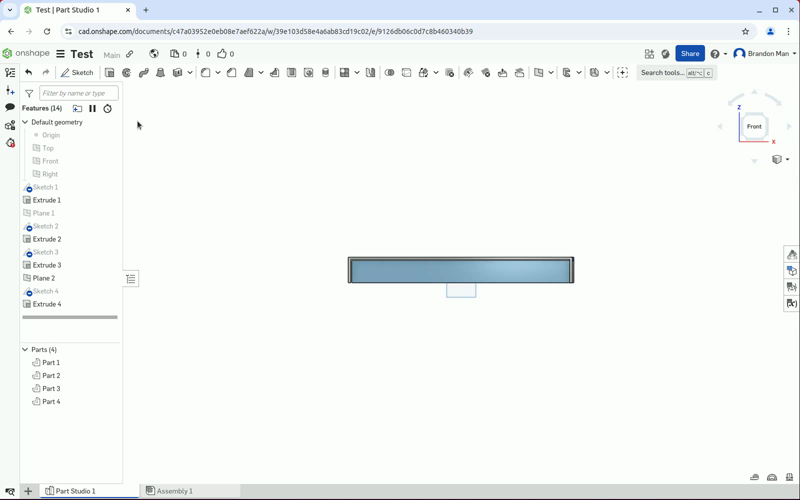
mouse_move(73, 189)
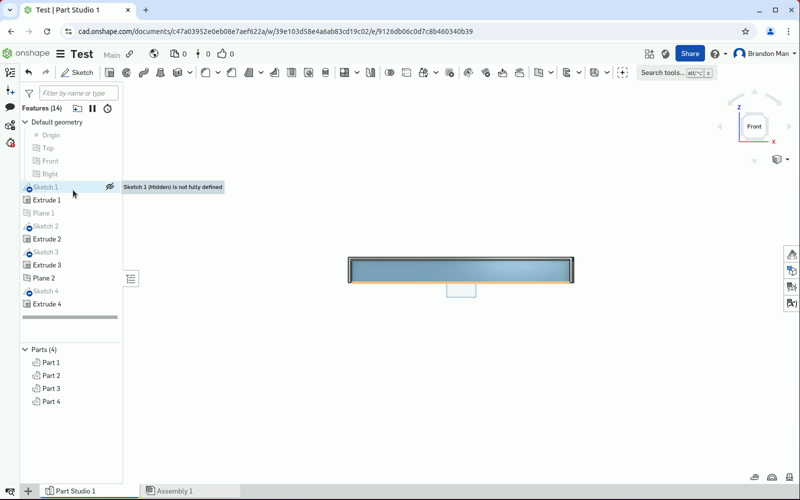
click(73, 189)
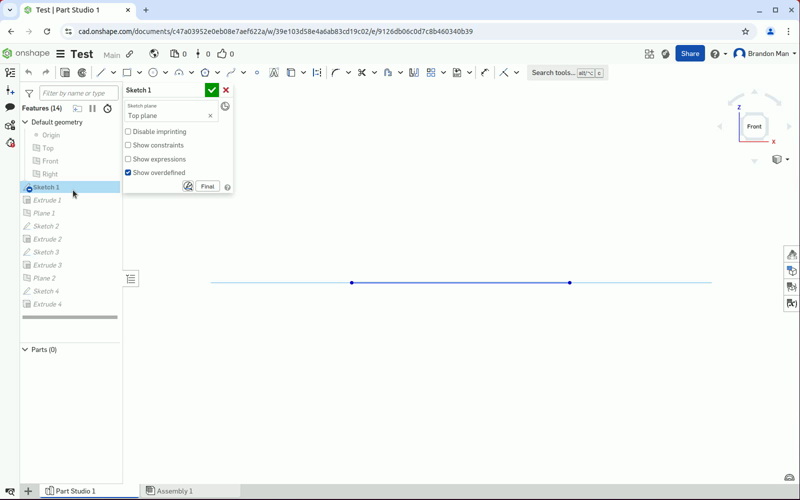
mouse_move(229, 92)
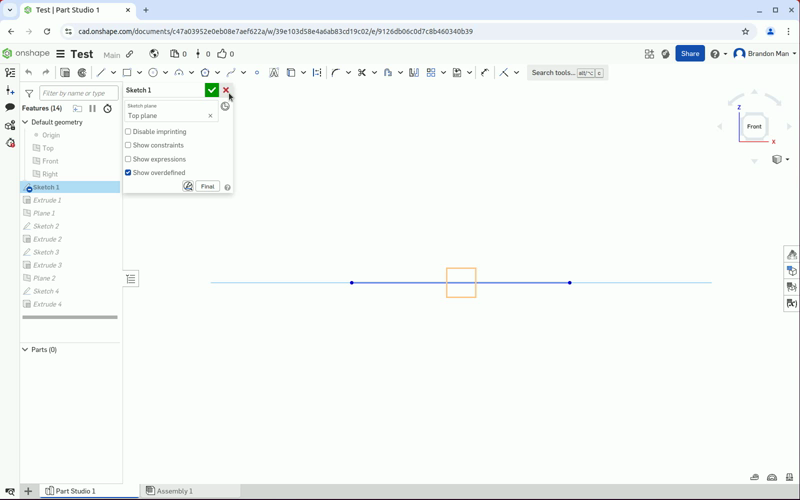
click(229, 92)
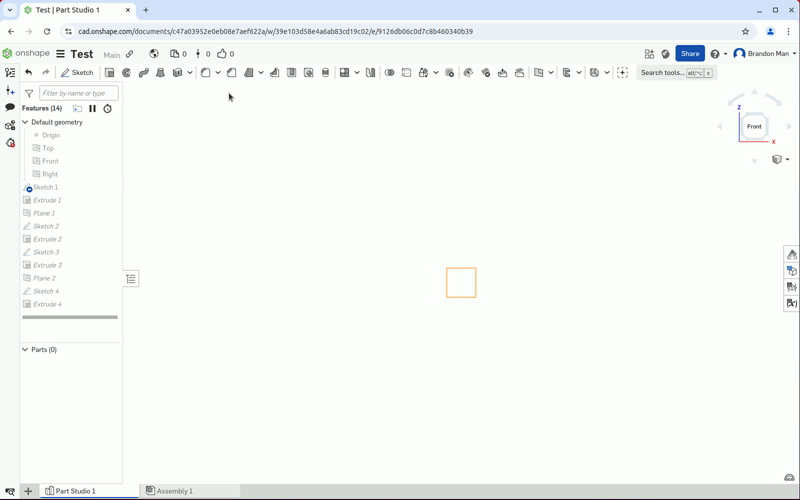
key(shift+s)
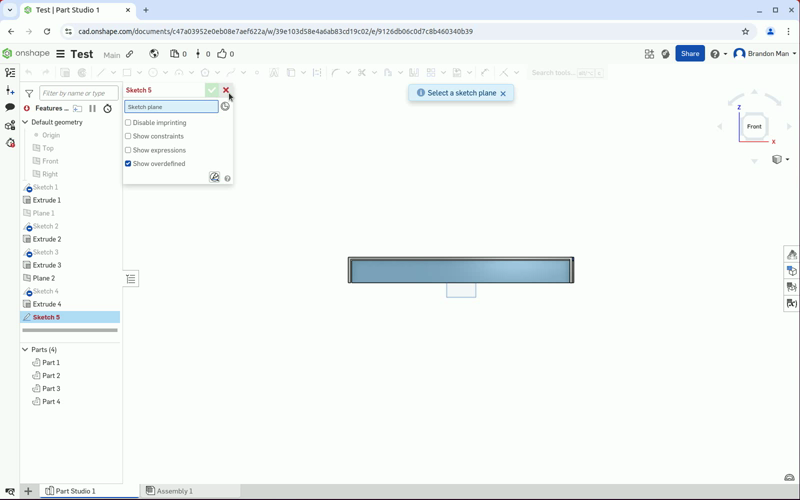
mouse_move(73, 280)
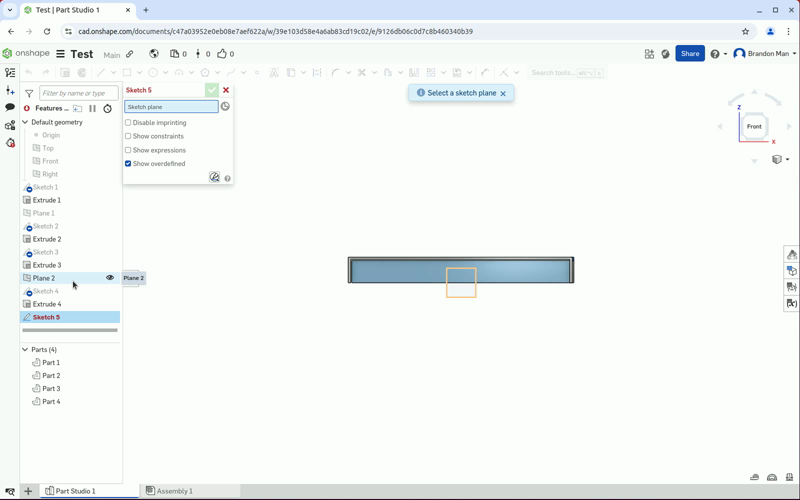
click(73, 280)
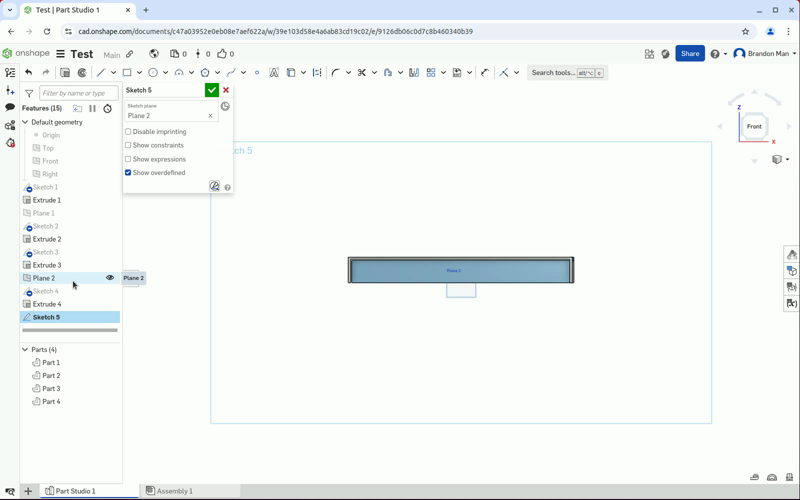
mouse_move(73, 352)
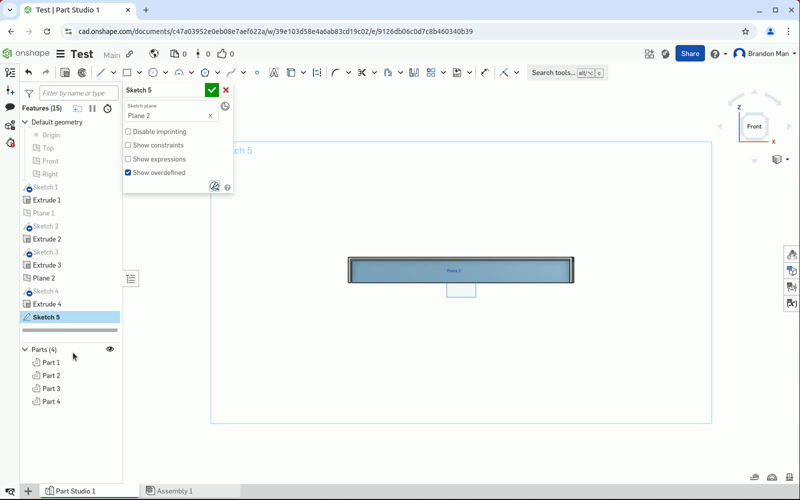
key(y)
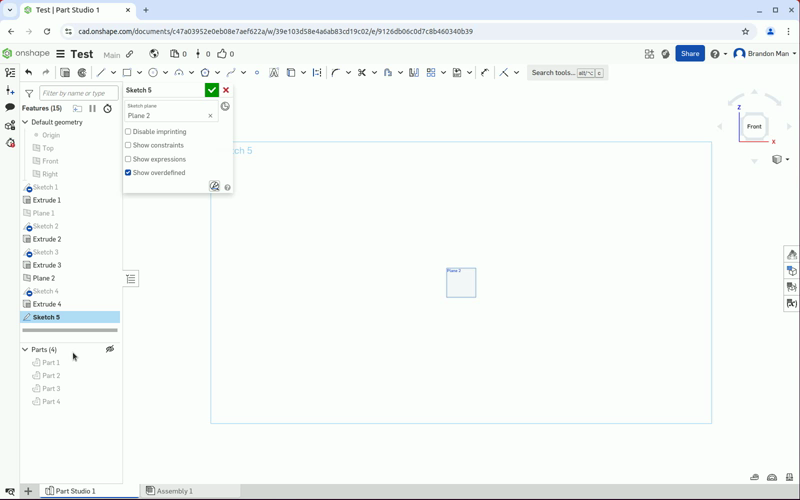
key(l)
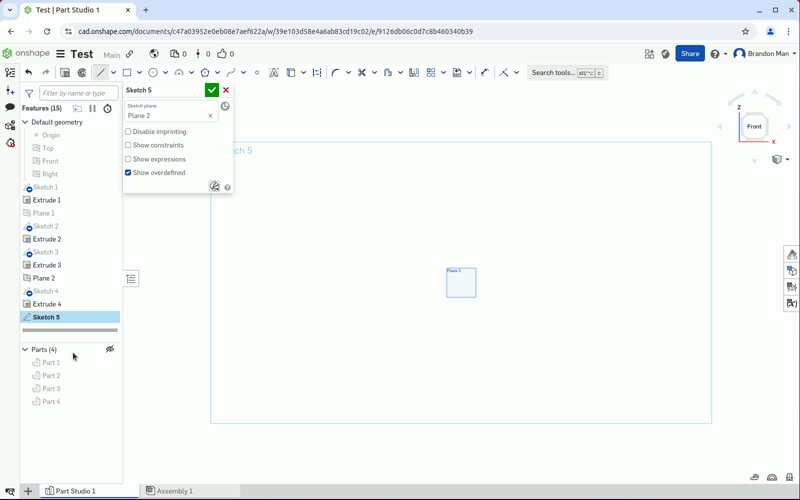
key_down(shift)
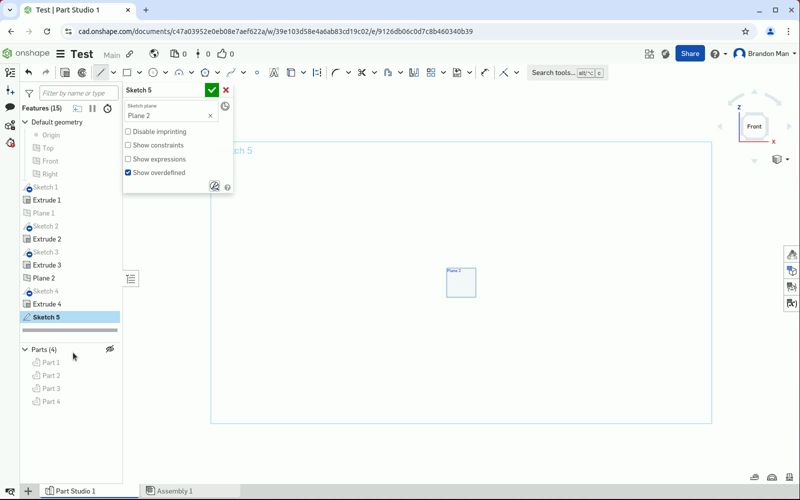
mouse_move(351, 282)
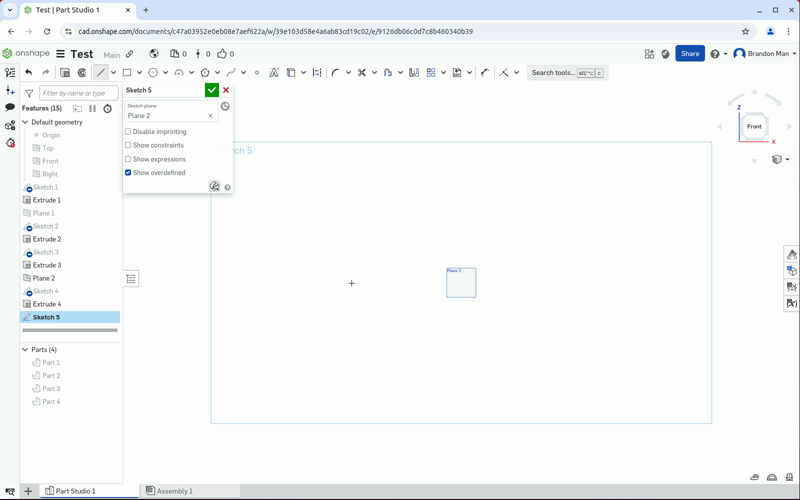
click(351, 282)
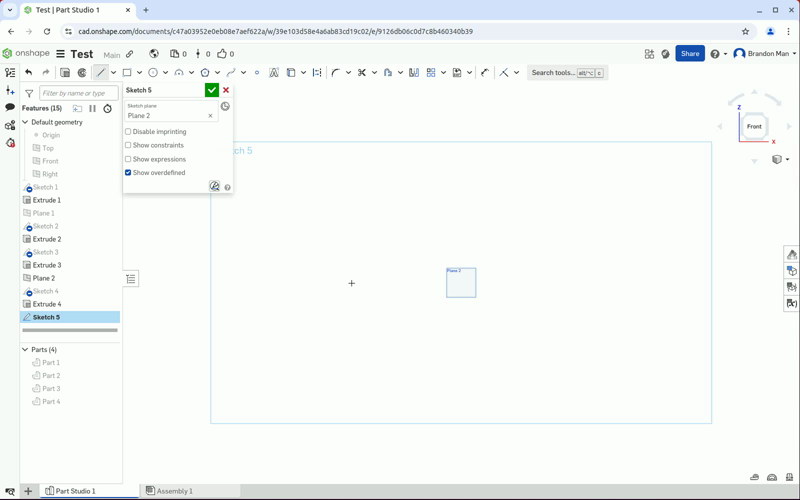
key_up(shift)
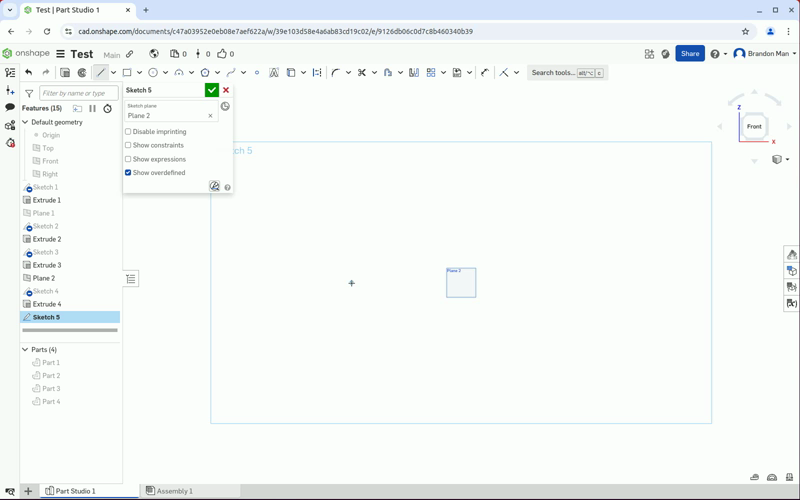
key_down(shift)
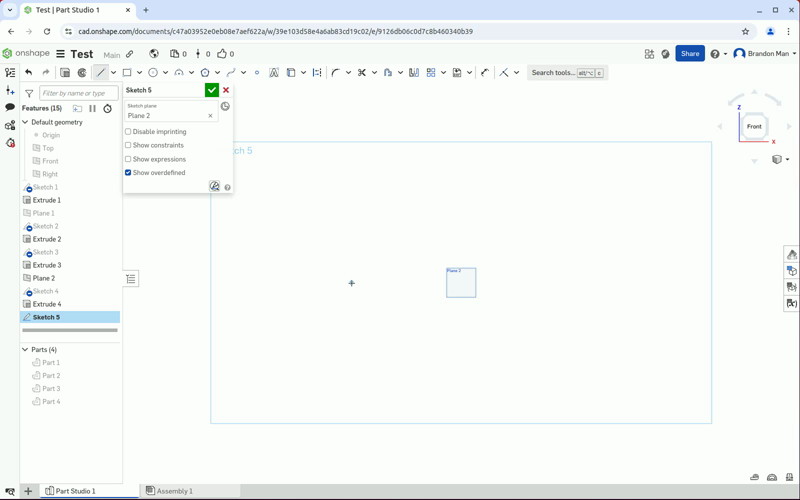
mouse_move(569, 282)
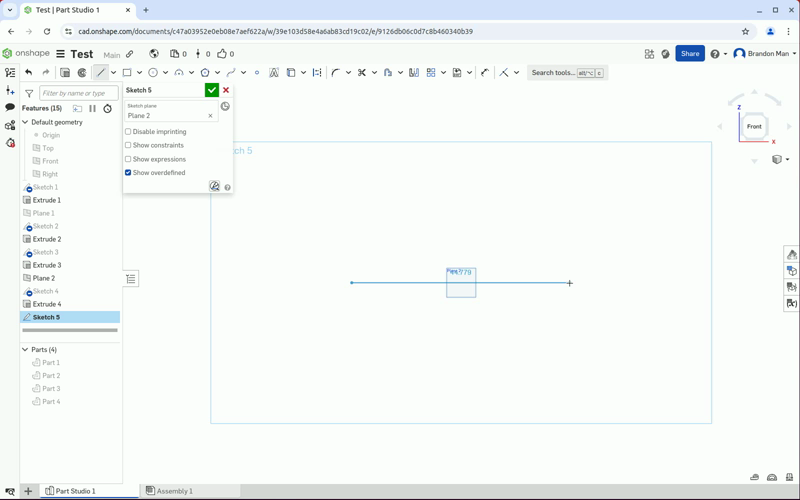
click(569, 282)
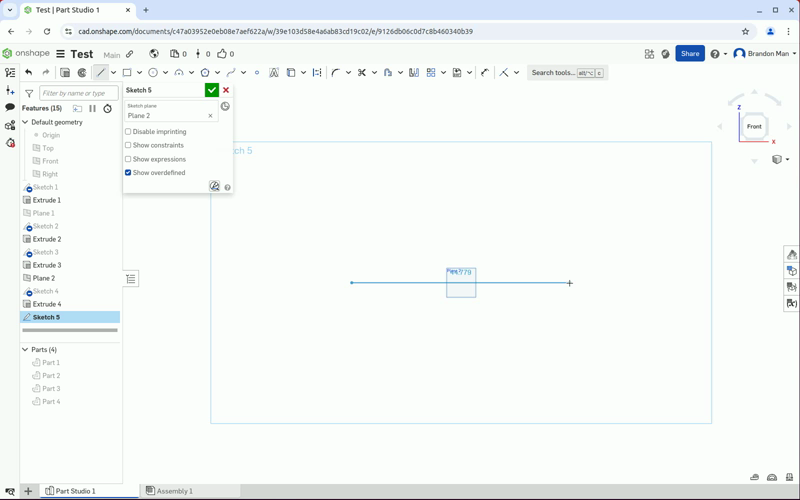
key_up(shift)
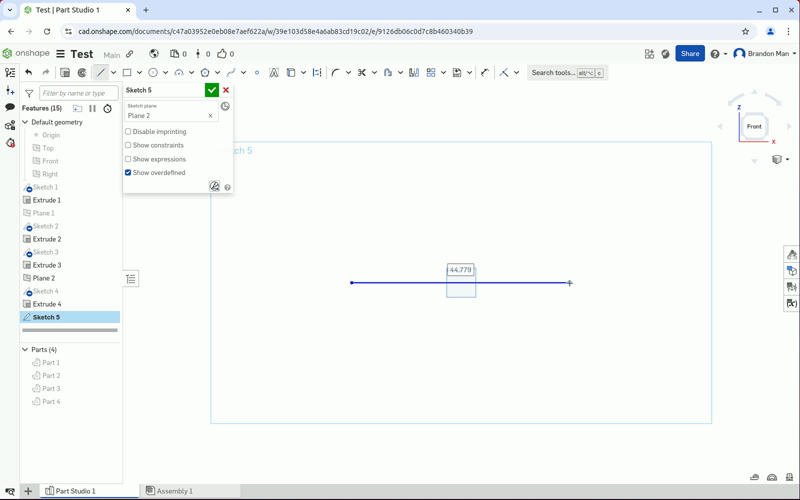
key_down(shift)
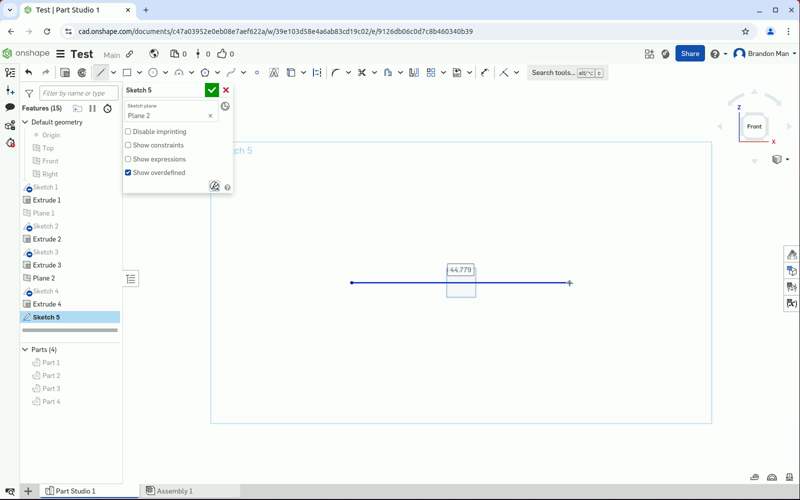
mouse_move(589, 282)
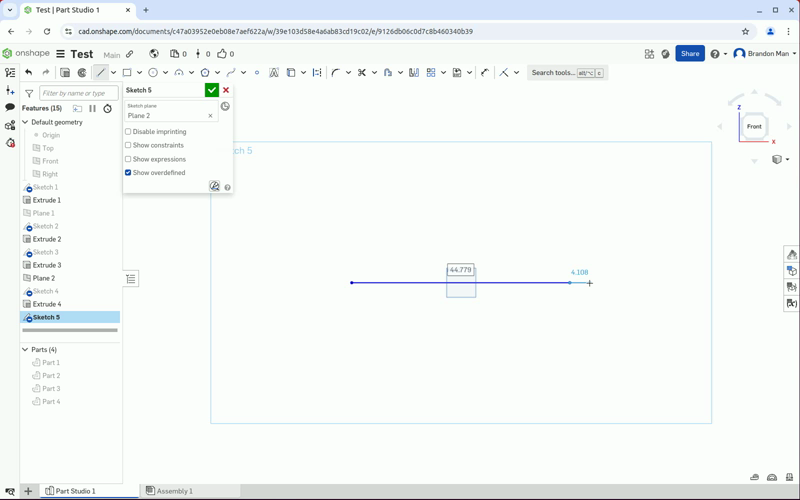
mouse_move(569, 260)
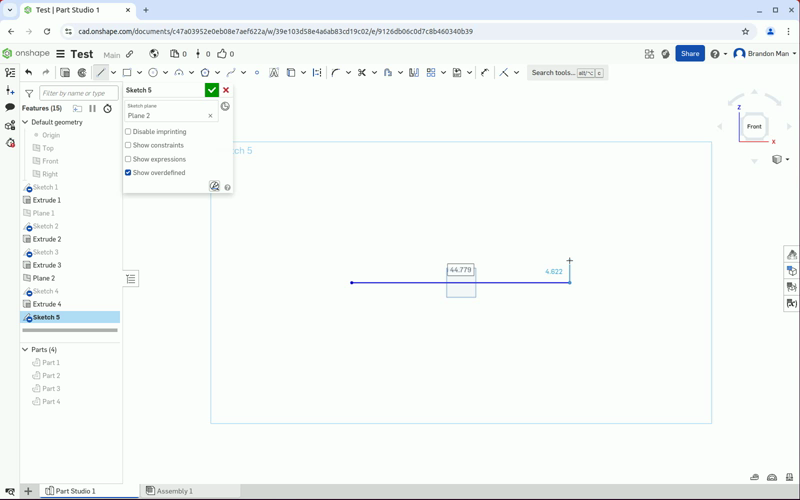
click(569, 260)
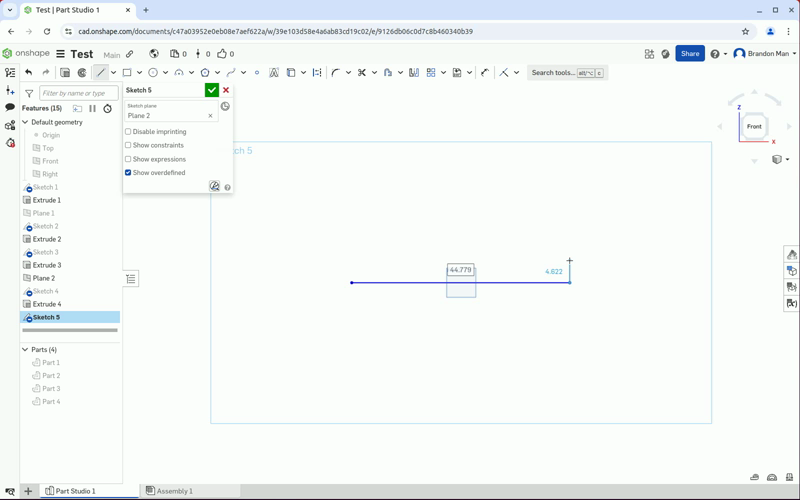
key_up(shift)
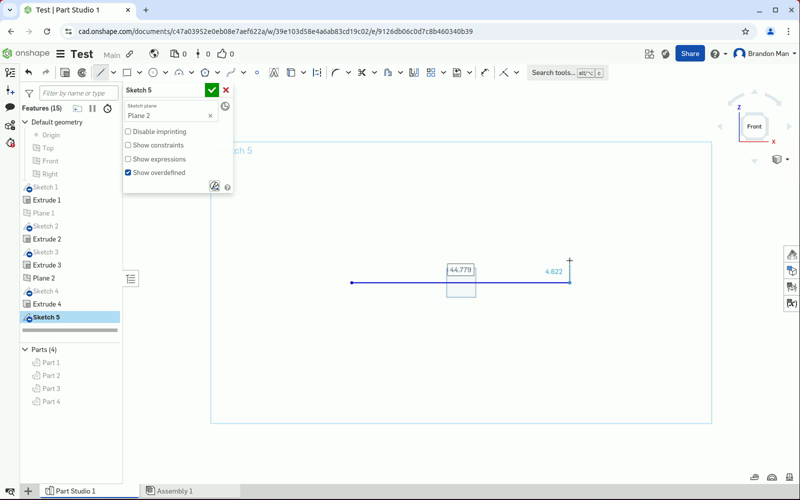
key_down(shift)
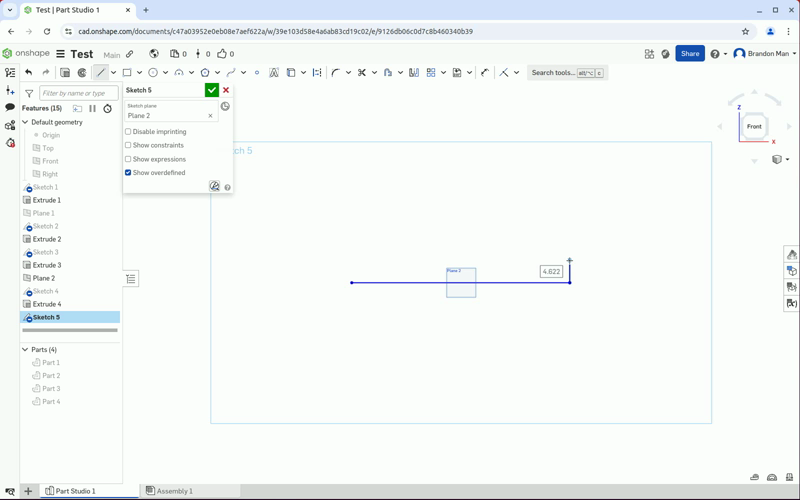
mouse_move(351, 260)
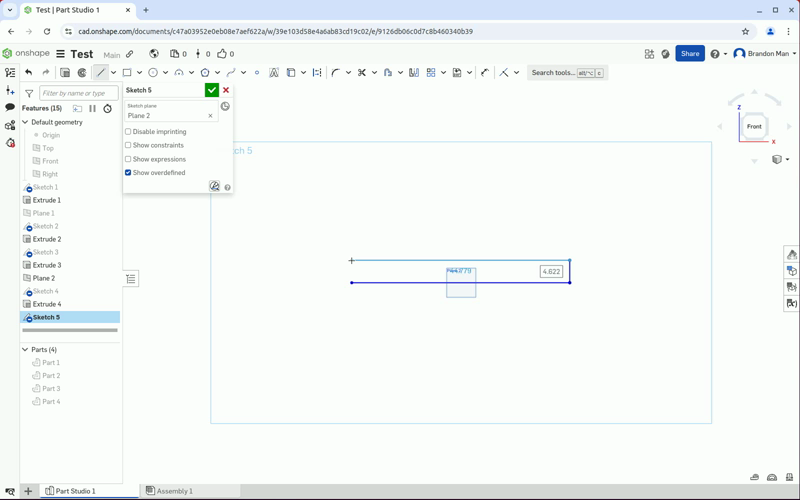
click(351, 260)
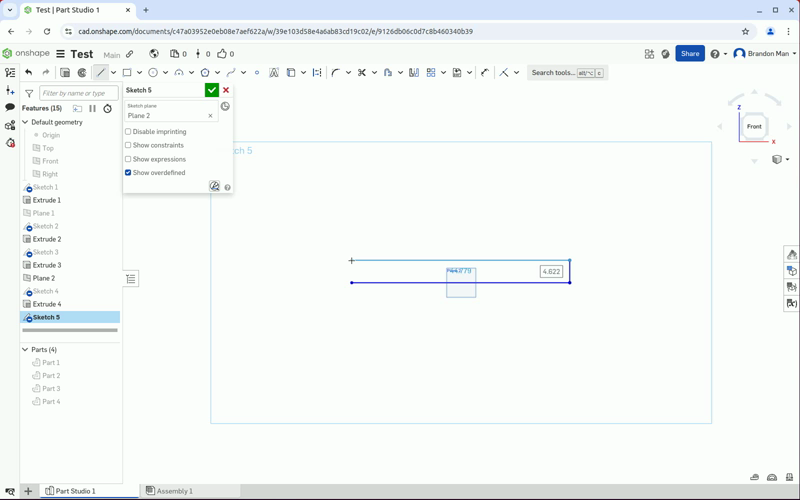
key_up(shift)
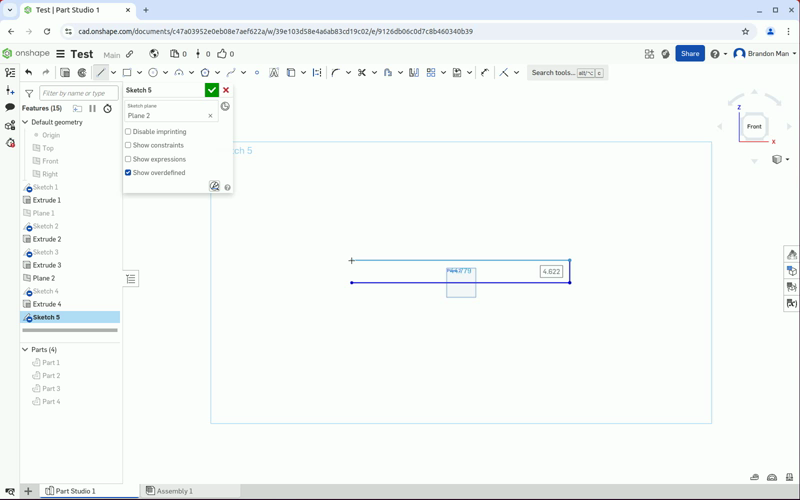
mouse_move(381, 260)
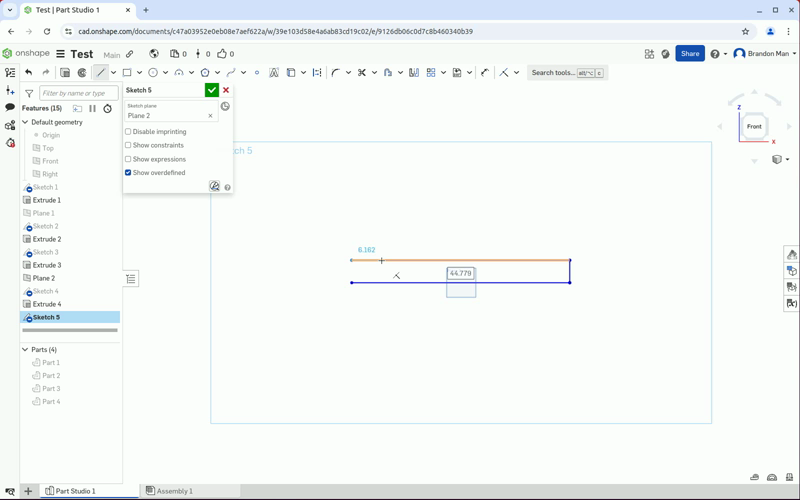
key_down(shift)
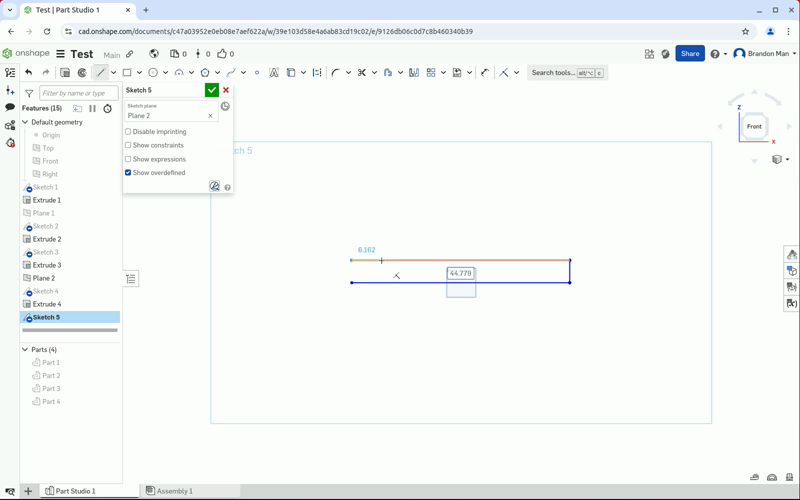
mouse_move(351, 282)
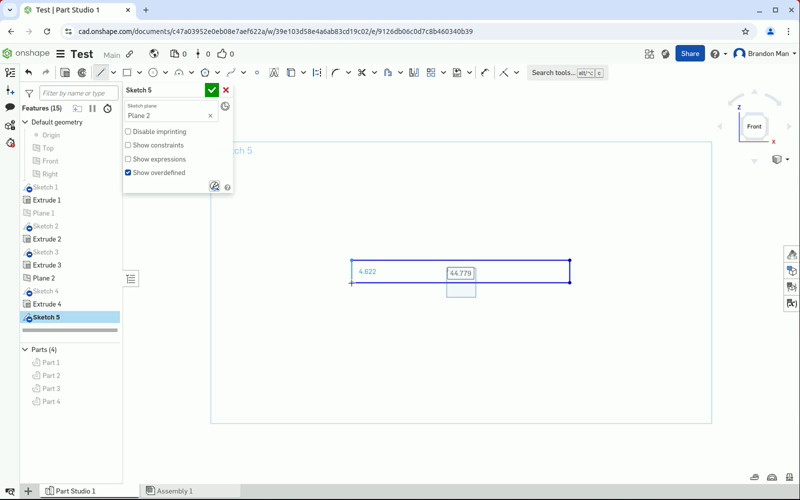
key_up(shift)
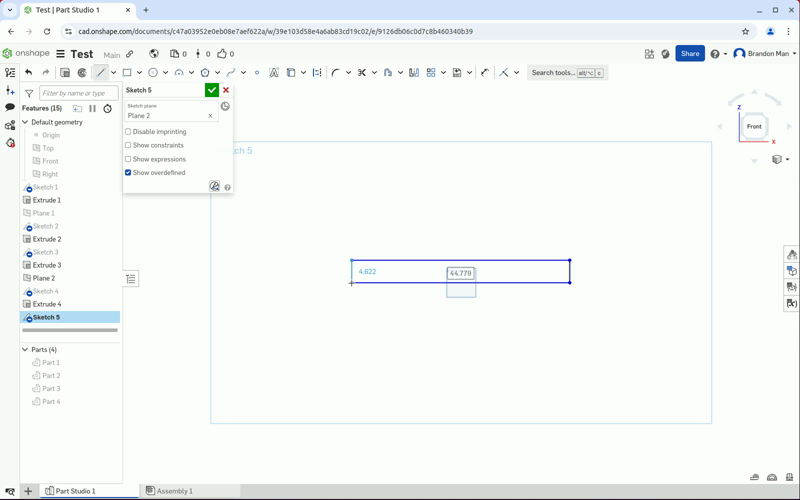
click(351, 282)
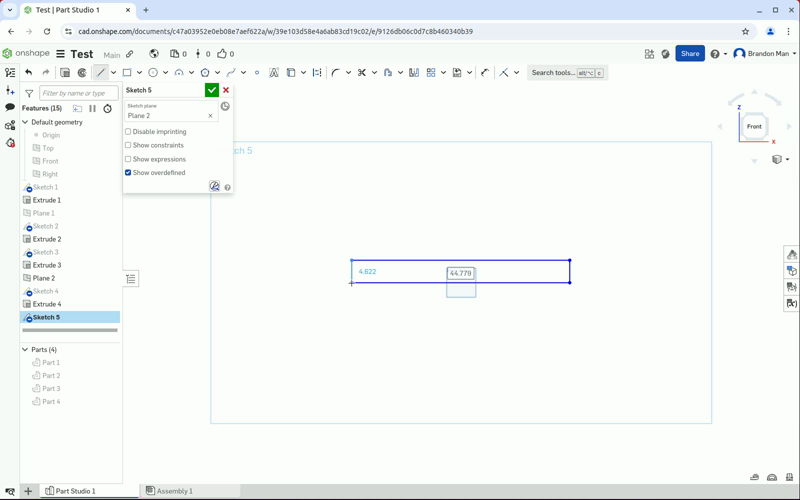
key(esc)
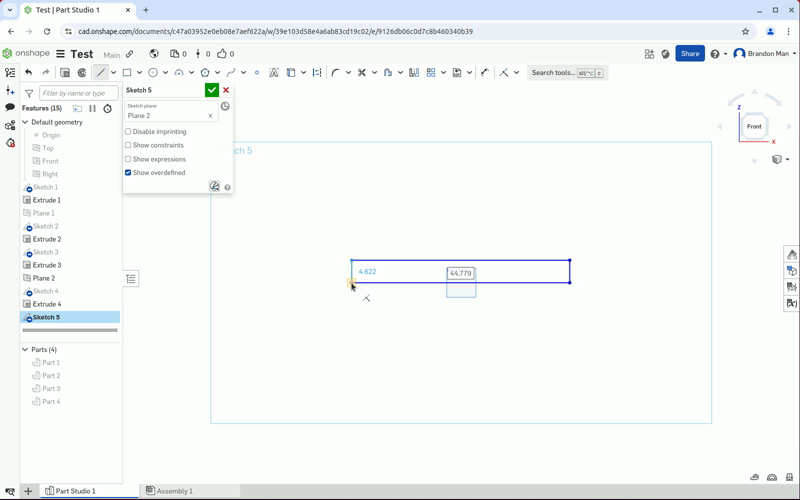
mouse_move(510, 264)
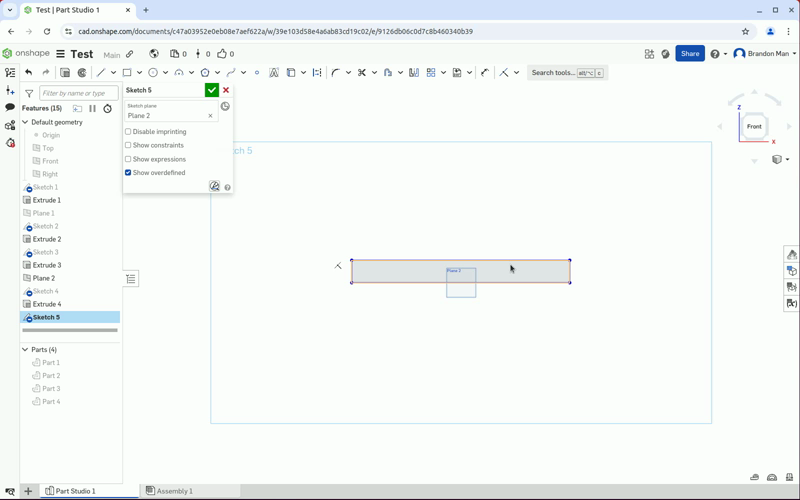
click(510, 264)
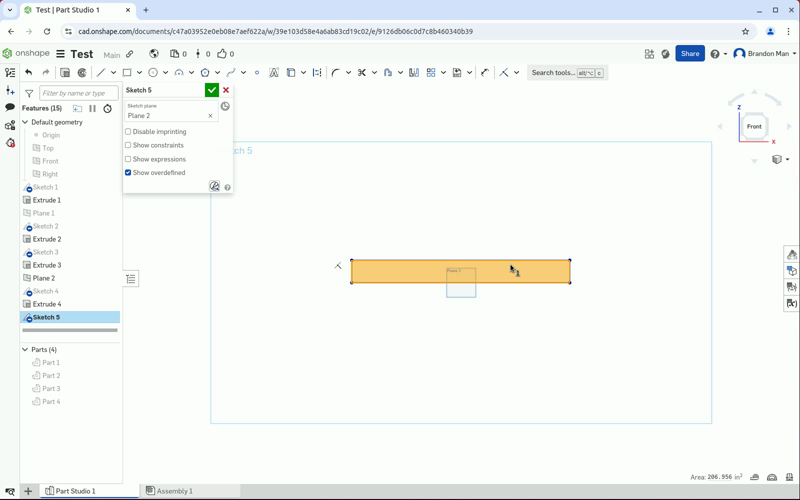
mouse_move(73, 352)
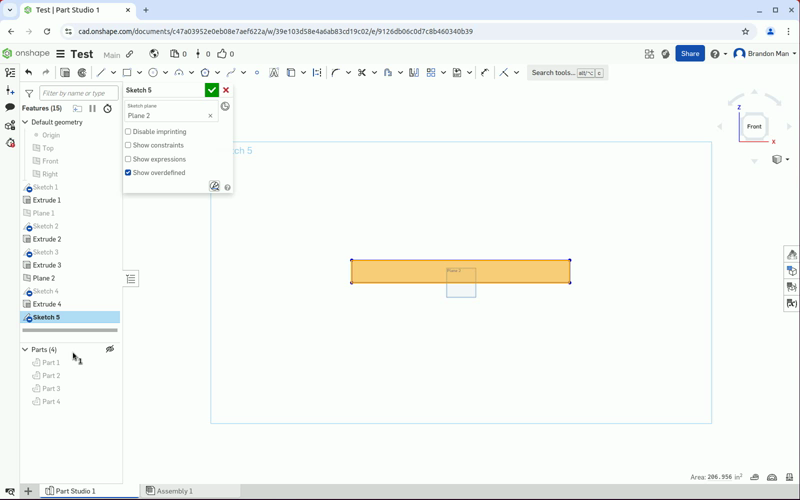
key(shift+y)
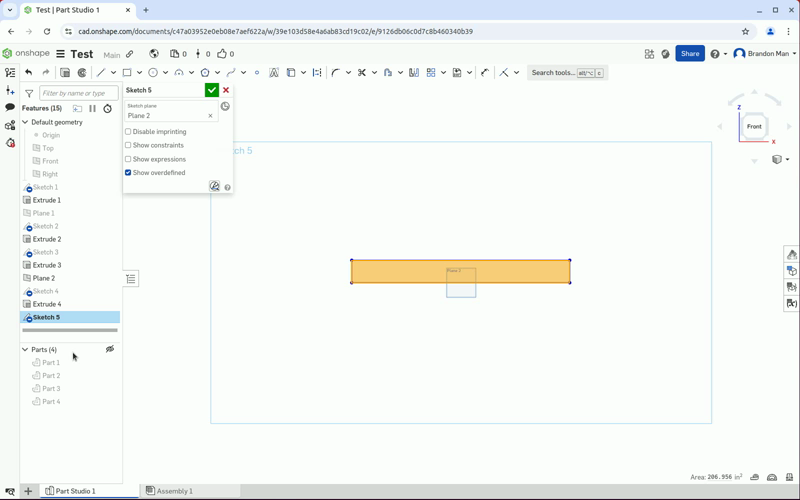
key(shift+e)
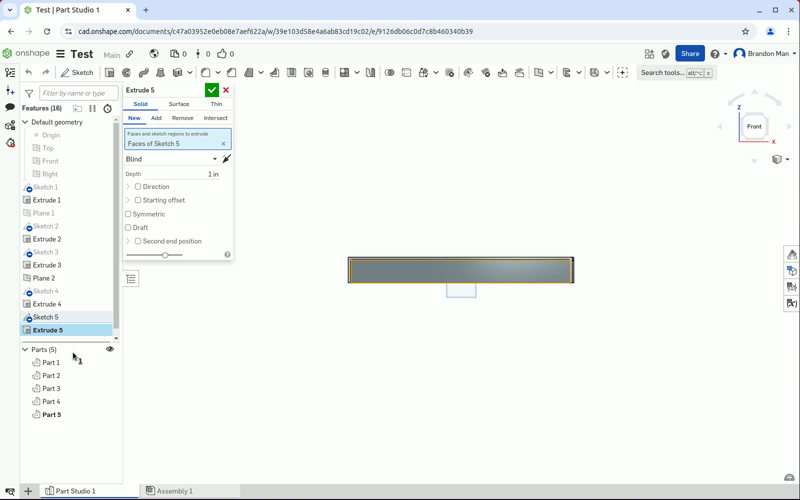
mouse_move(143, 106)
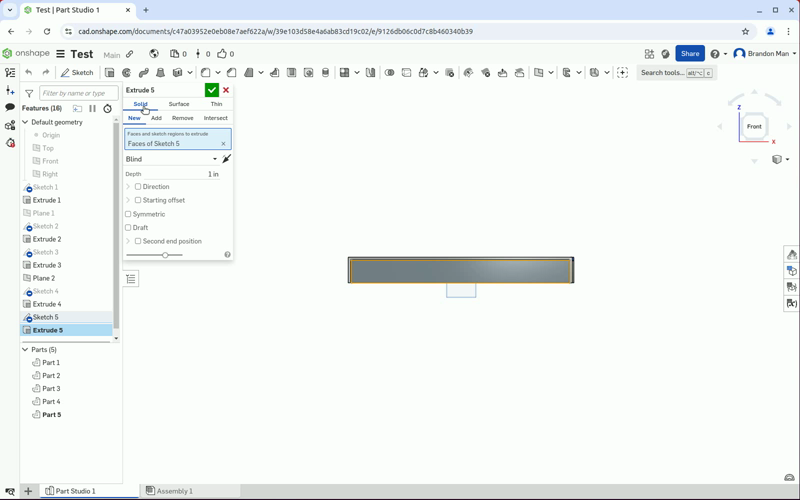
click(143, 106)
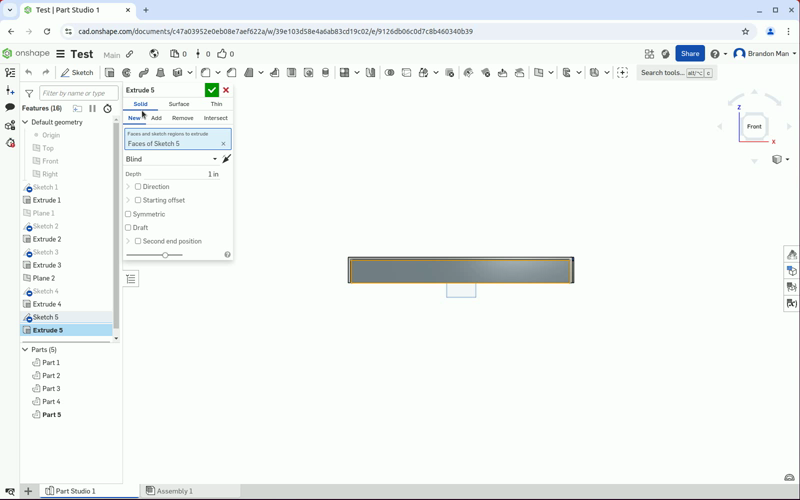
mouse_move(137, 120)
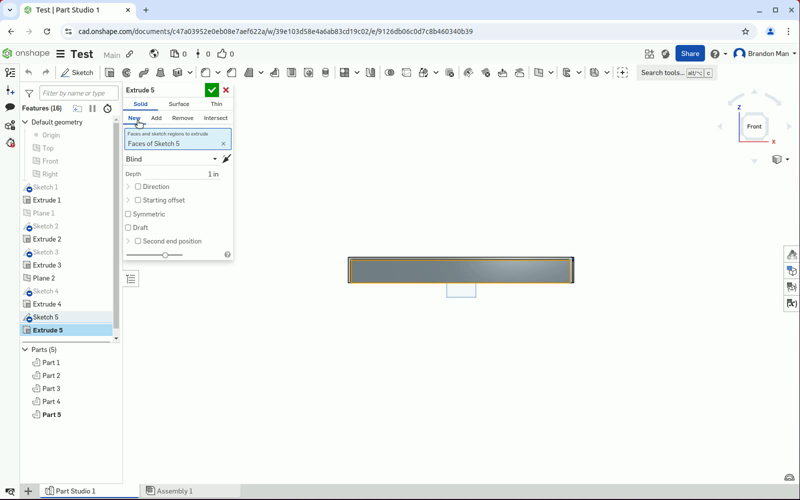
click(137, 120)
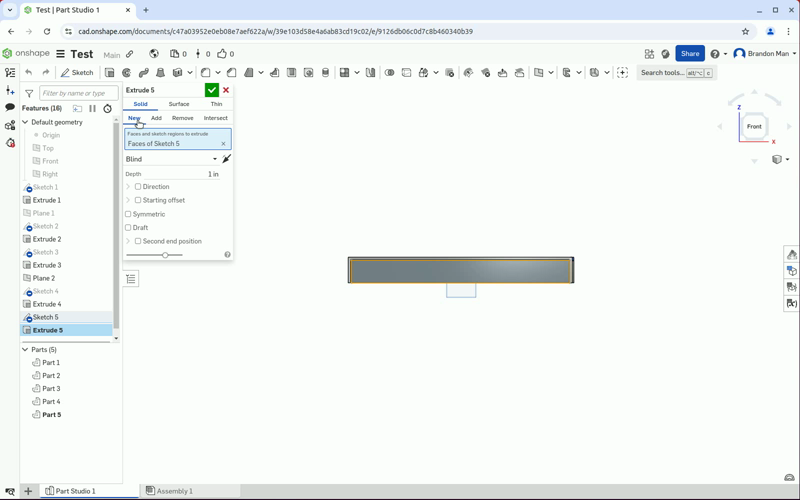
key(tab, 4)
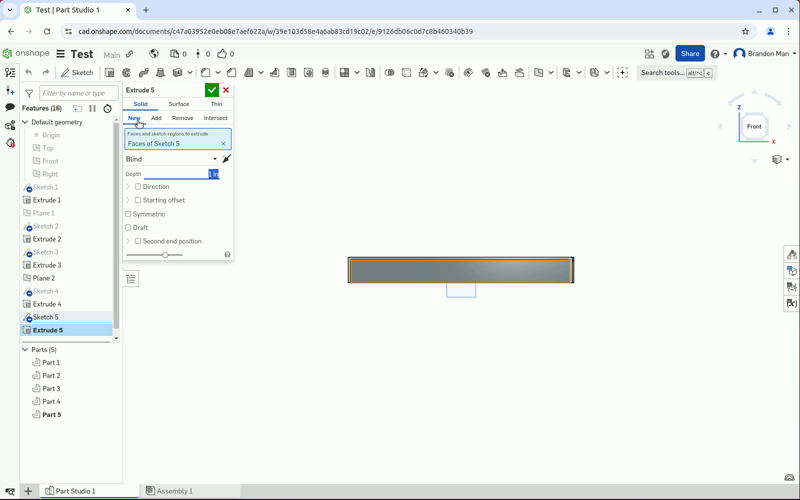
text(0.722)
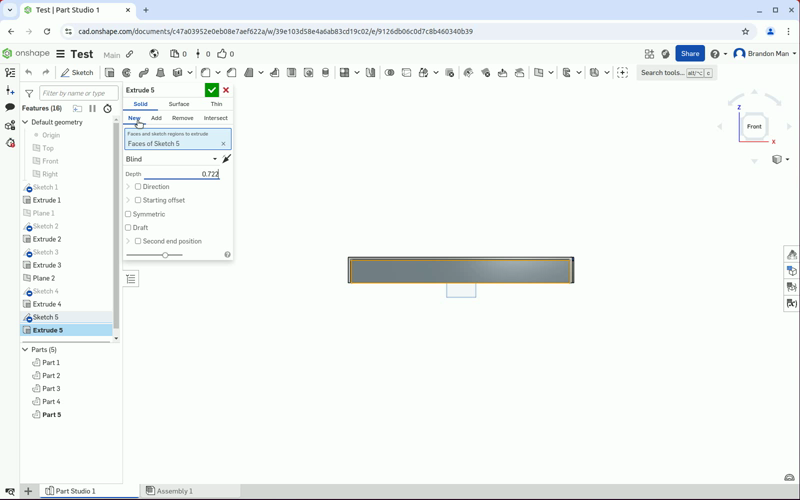
key(enter)
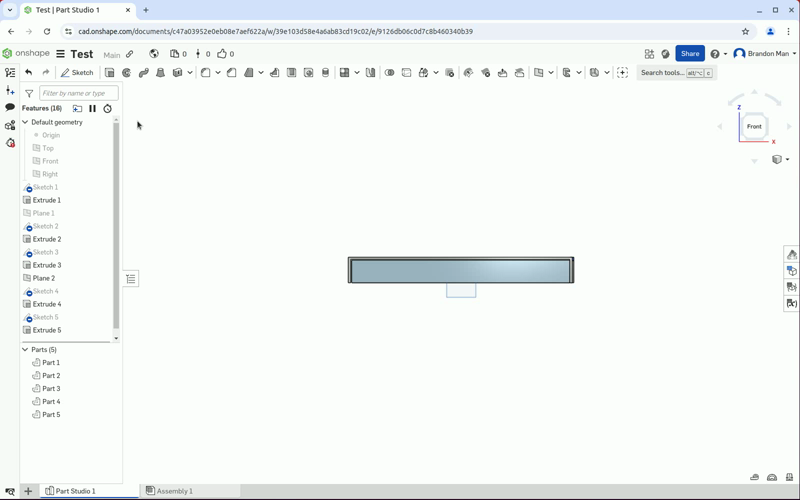
key(shift+h)
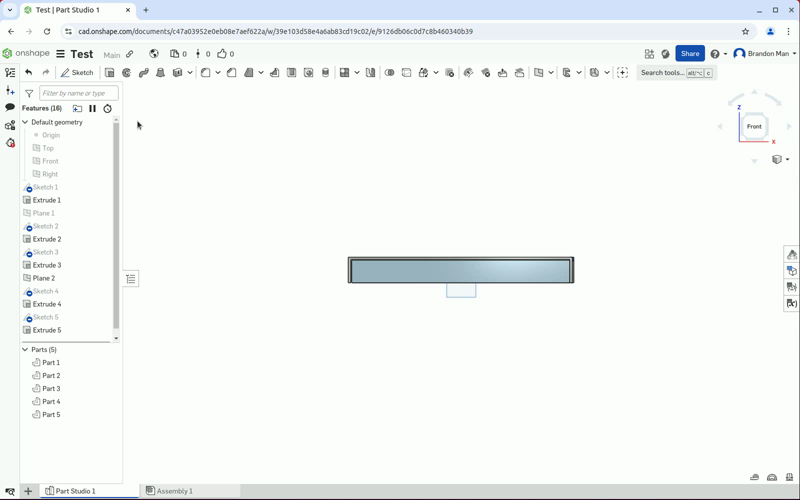
key(shift+h)
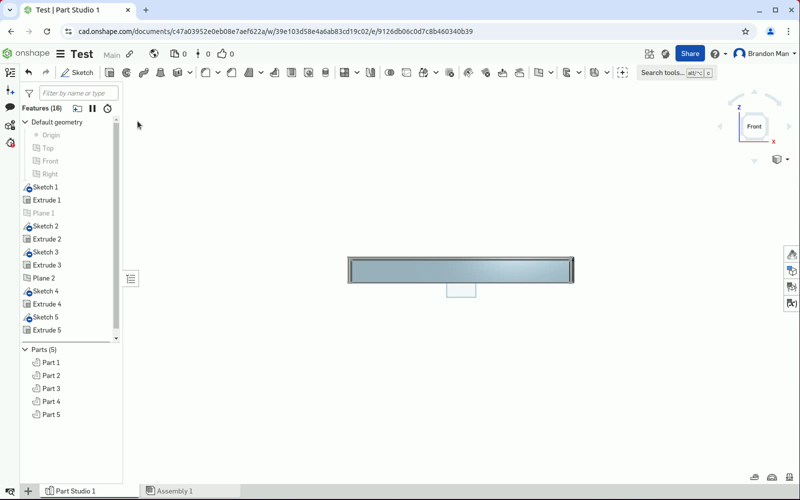
key(shift+7)
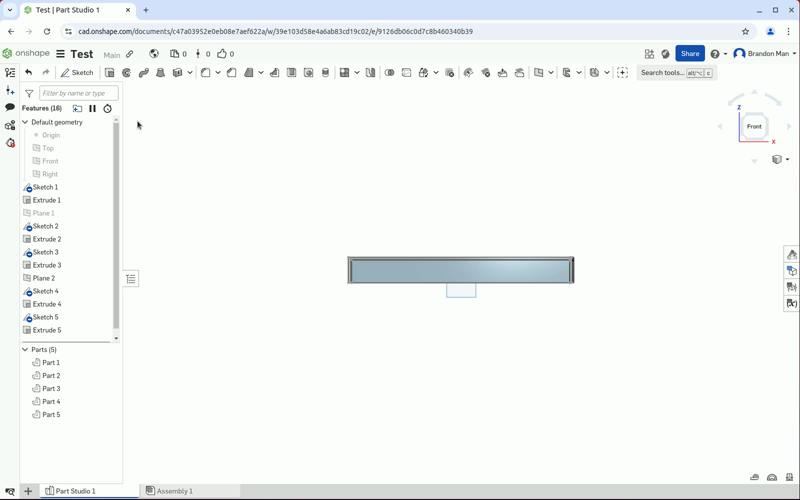
key(left, 2)
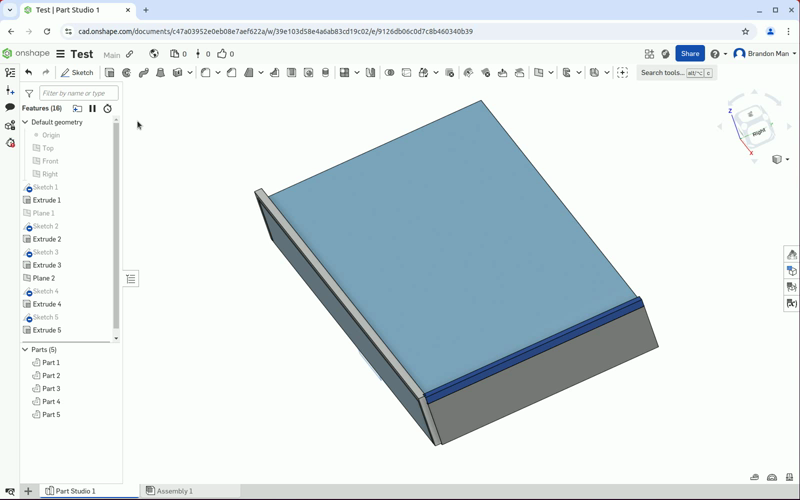
key(down, 2)
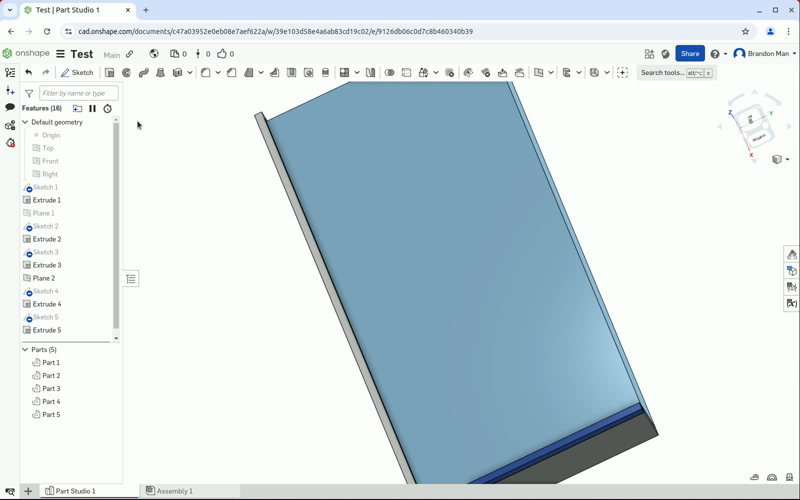
key(up, 2)
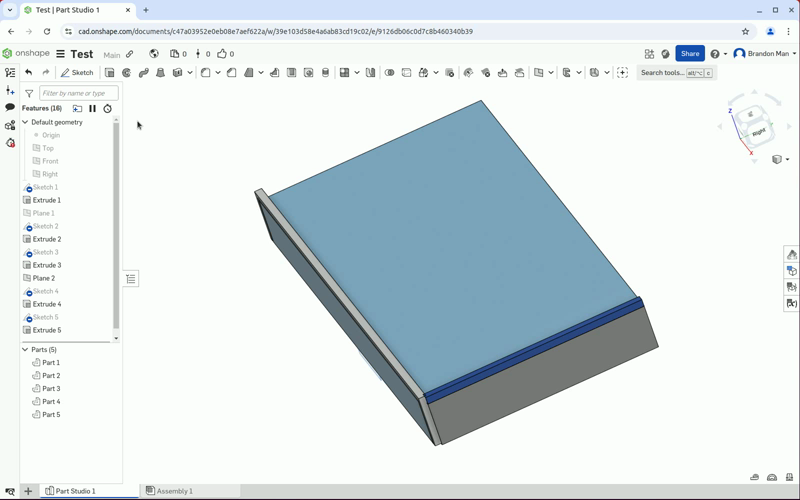
key(right, 2)
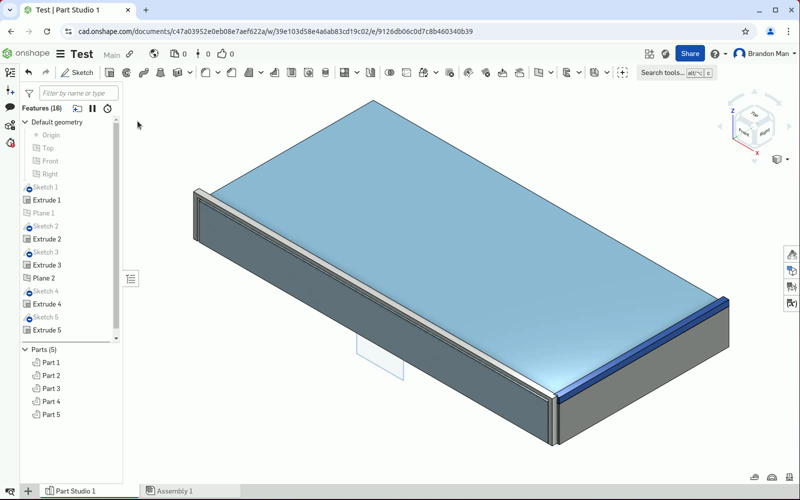
mouse_move(69, 189)
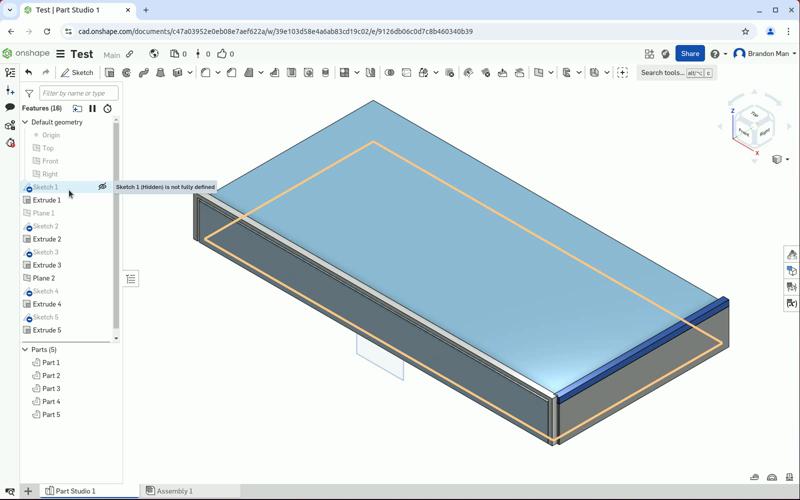
click(69, 189)